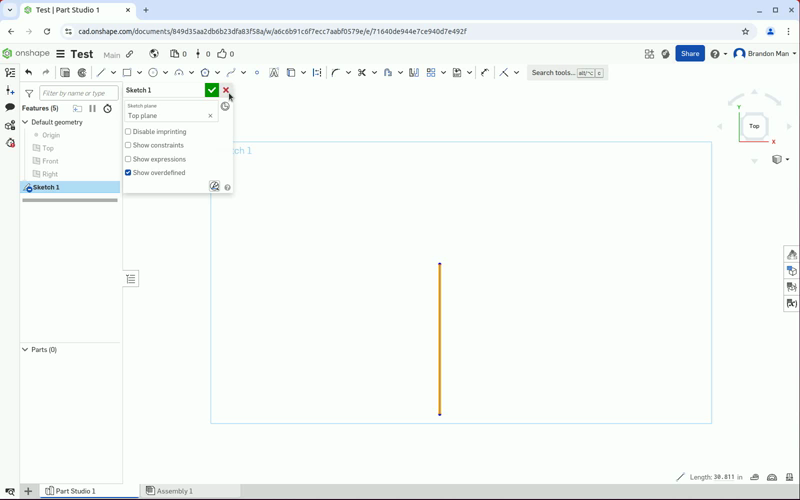
key(shift+h)
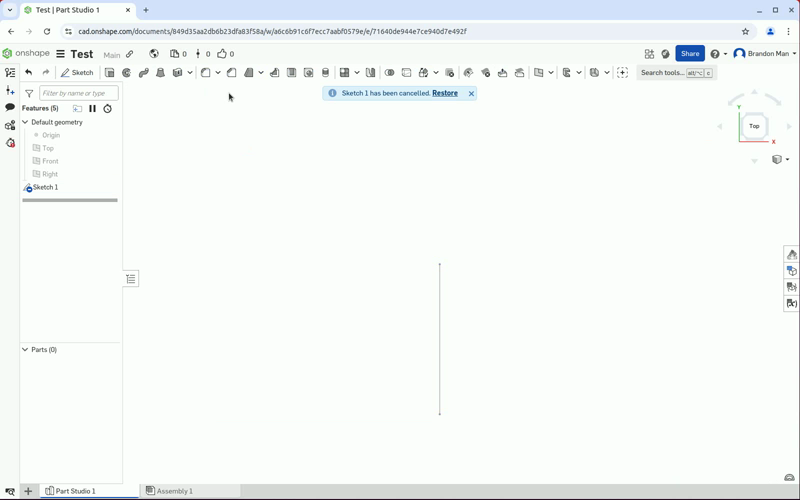
key(shift+s)
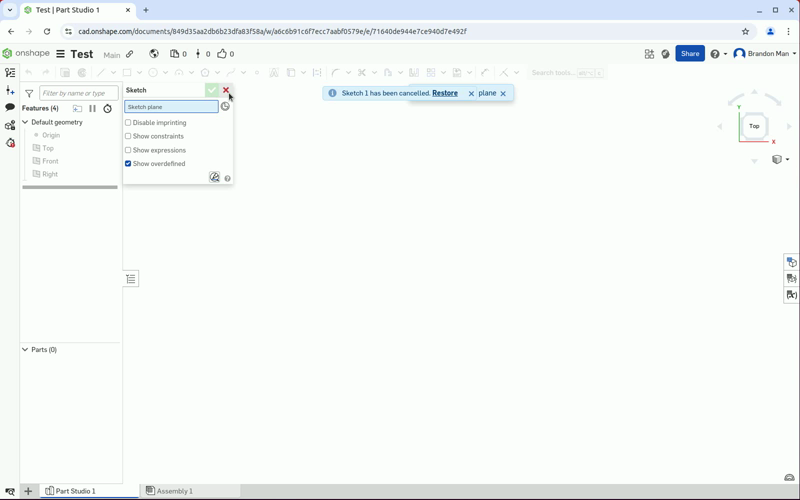
mouse_move(73, 150)
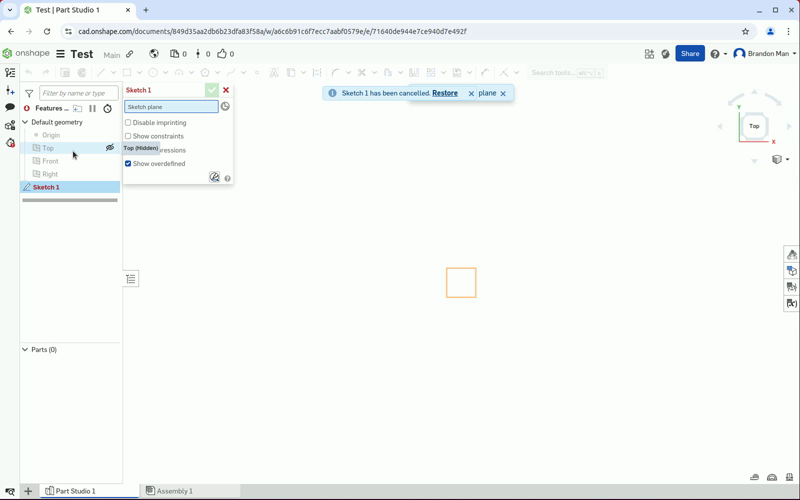
click(73, 150)
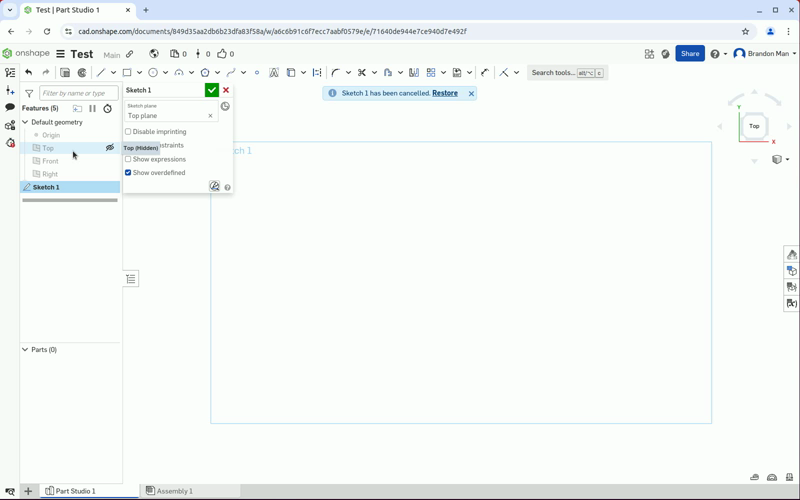
mouse_move(73, 352)
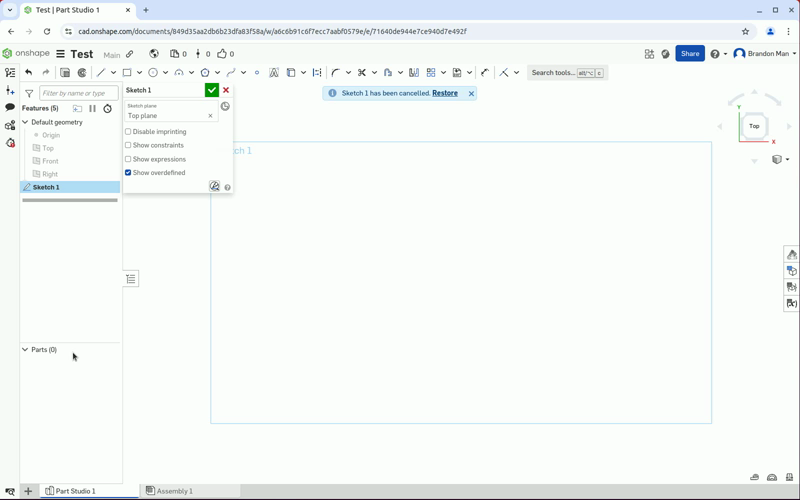
key(y)
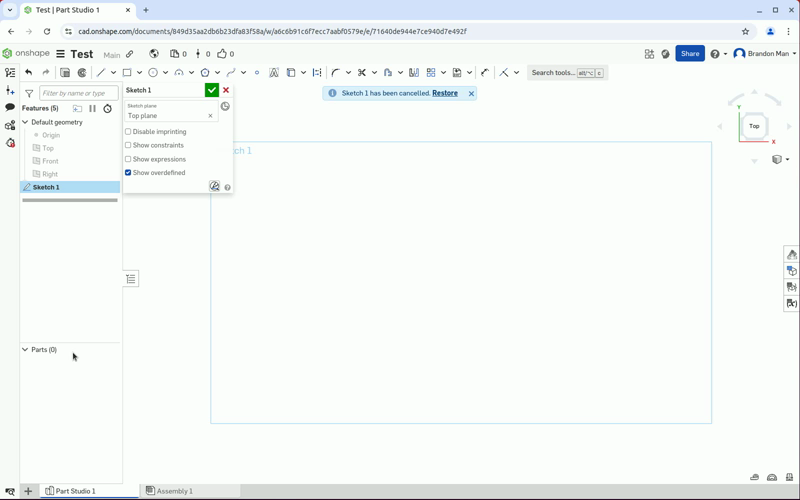
key(l)
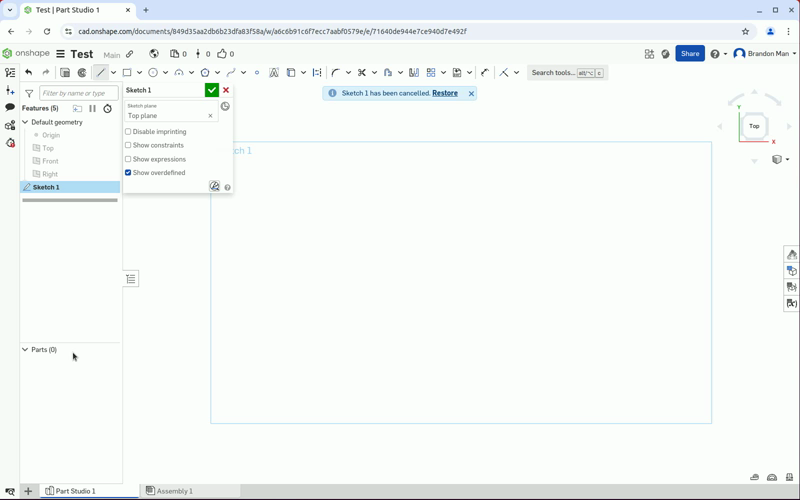
key_down(shift)
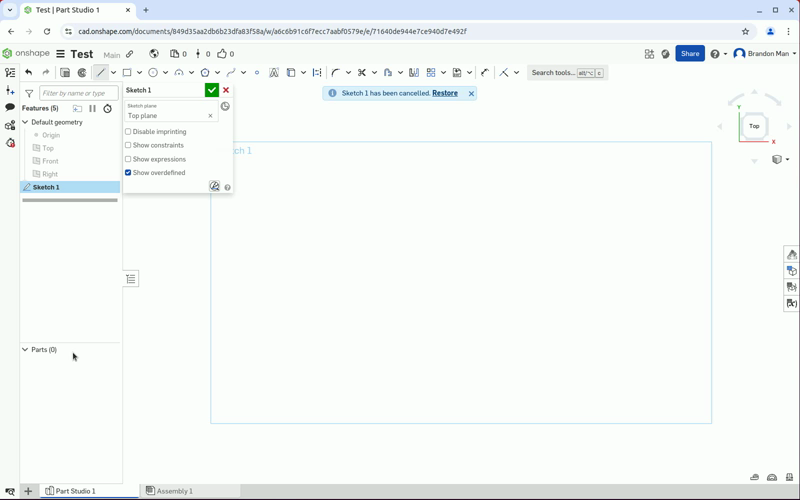
mouse_move(460, 327)
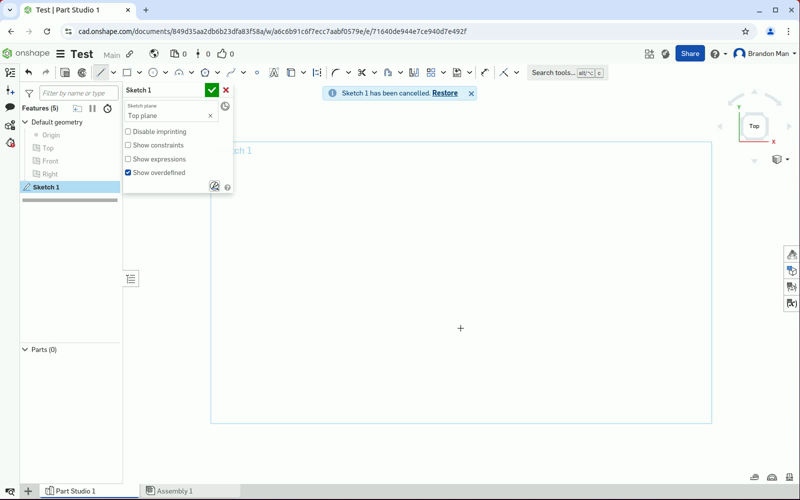
click(460, 327)
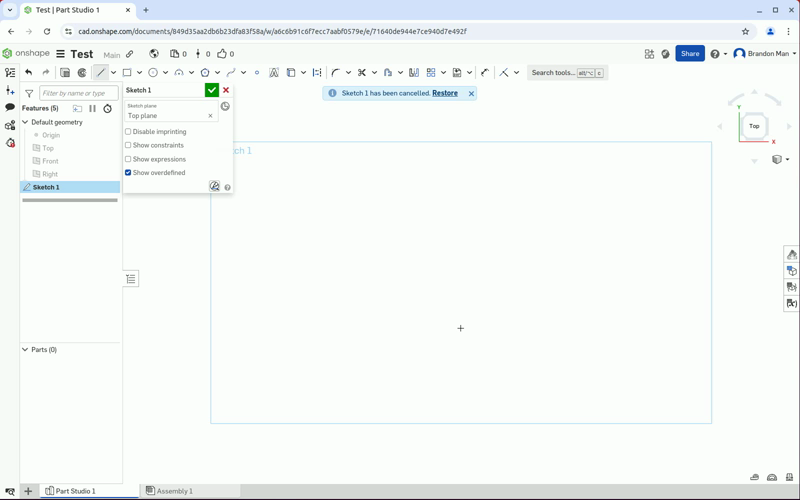
key_up(shift)
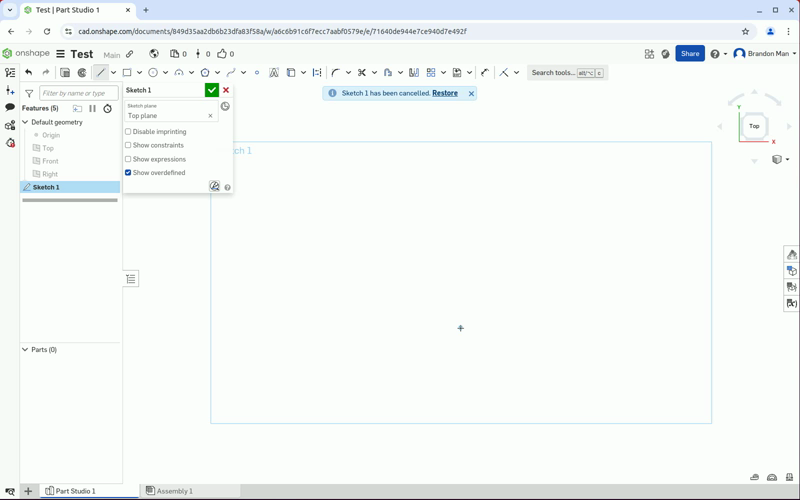
key_down(shift)
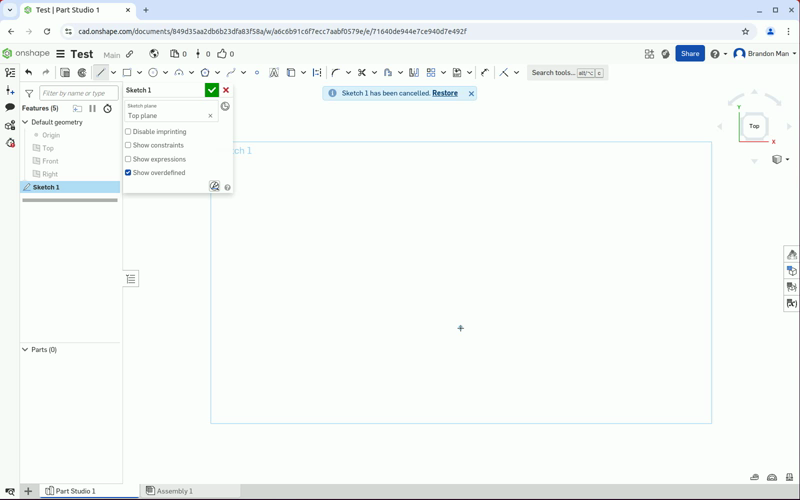
mouse_move(573, 327)
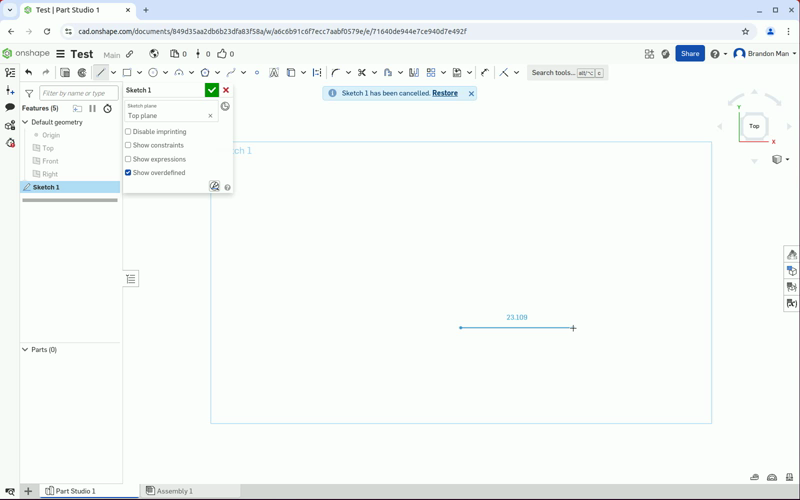
click(573, 327)
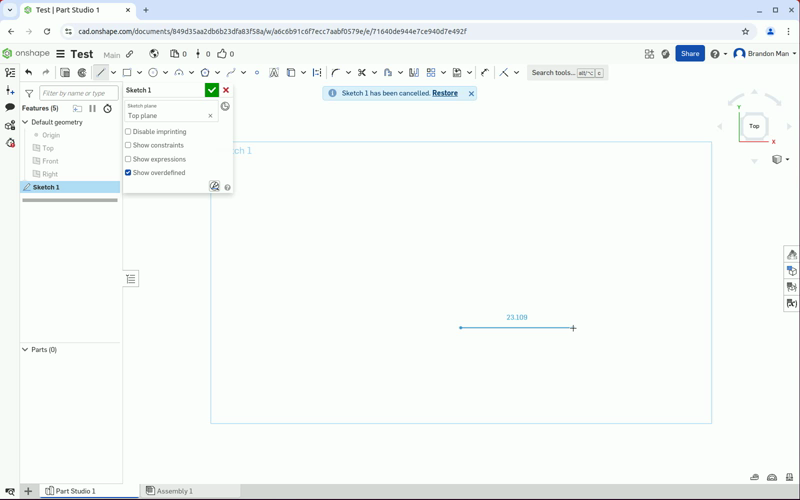
key_up(shift)
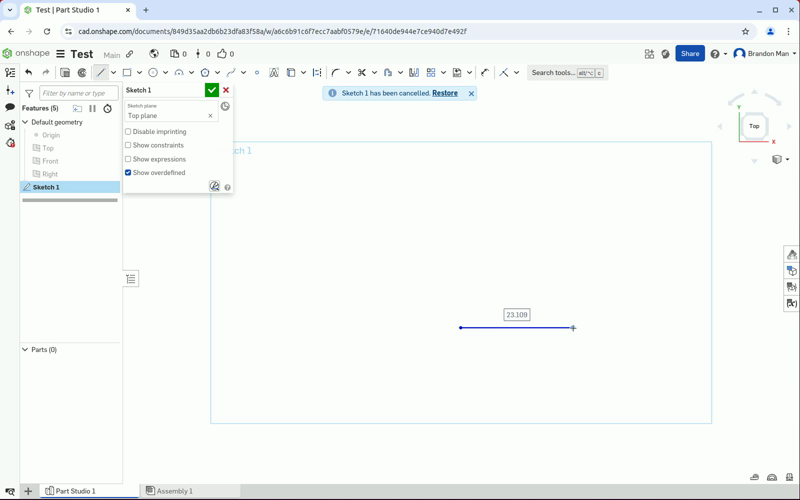
key_down(shift)
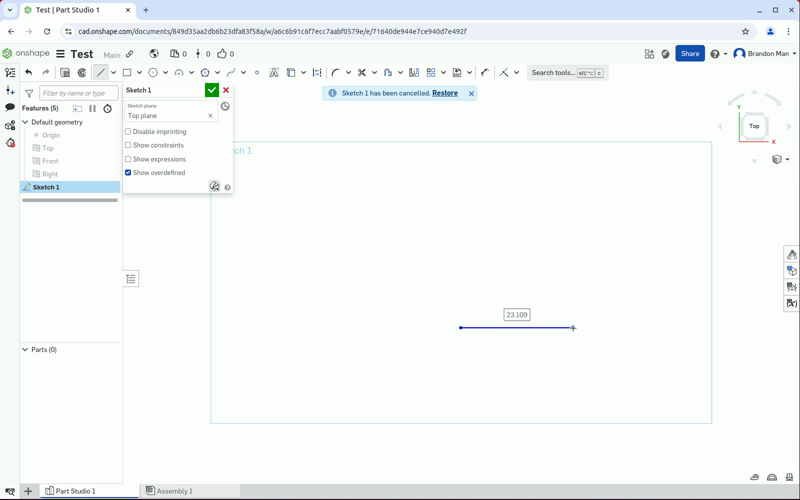
mouse_move(589, 327)
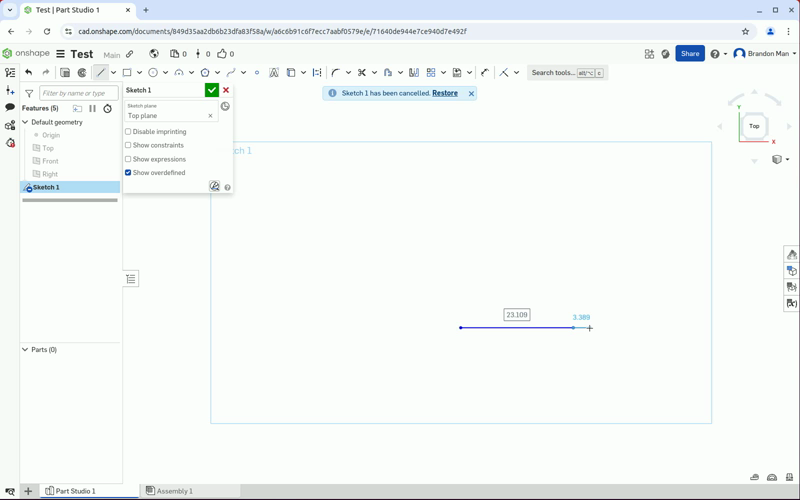
mouse_move(573, 282)
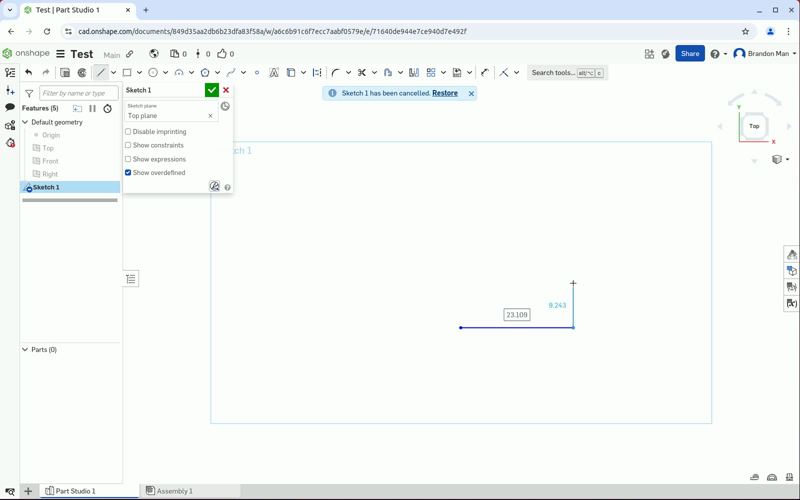
click(573, 282)
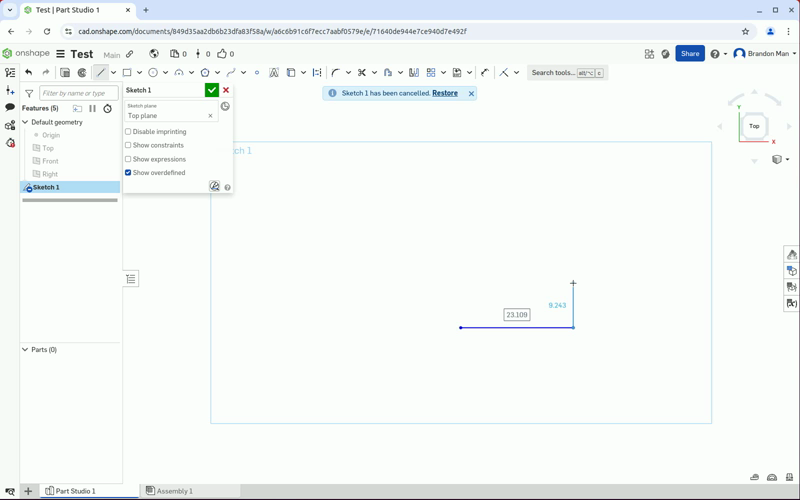
key_up(shift)
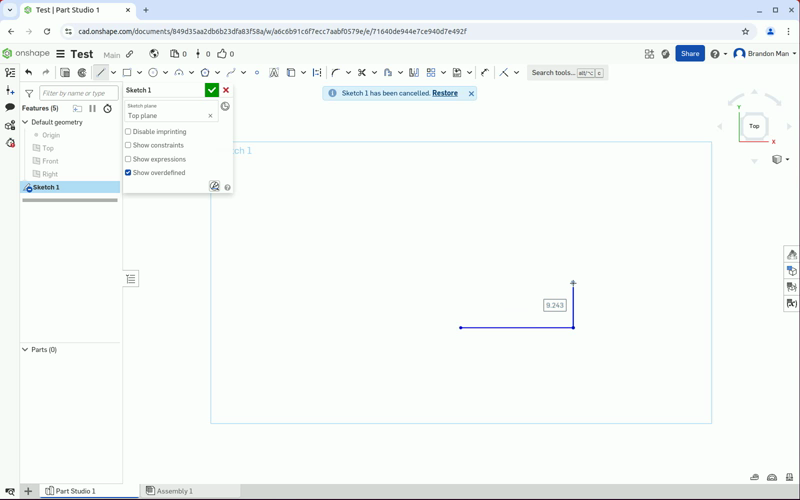
key_down(shift)
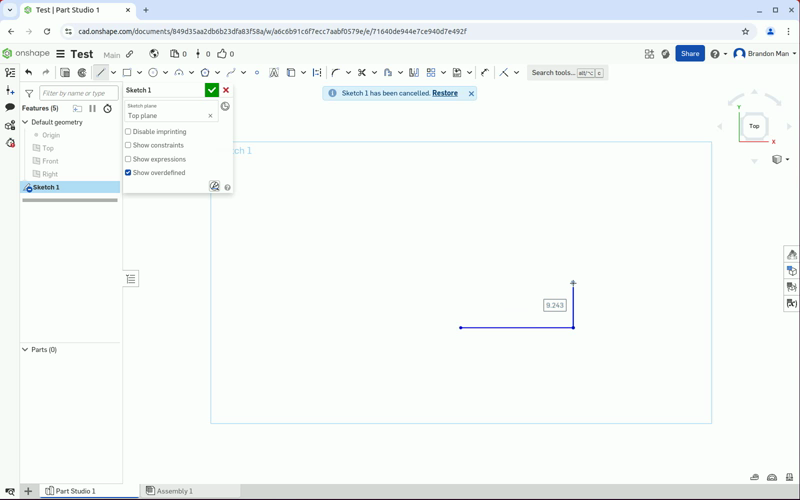
mouse_move(460, 282)
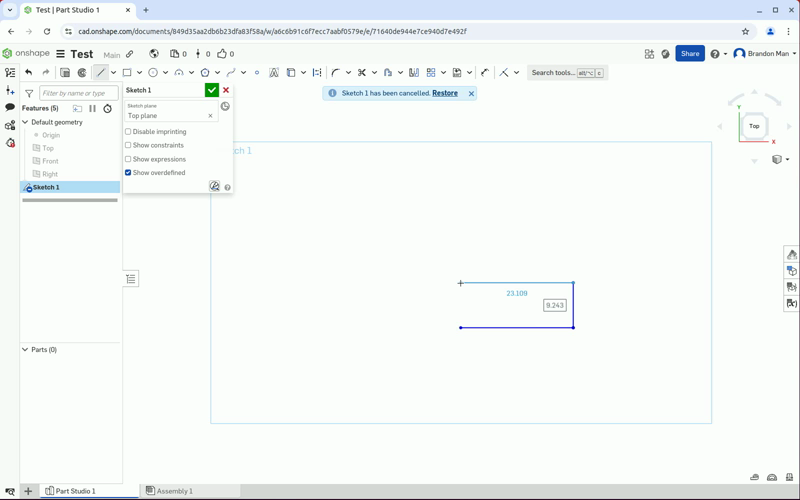
click(460, 282)
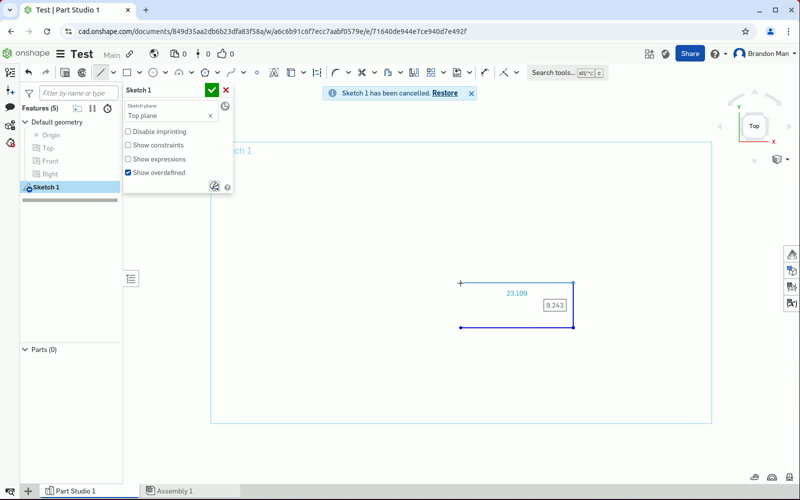
key_up(shift)
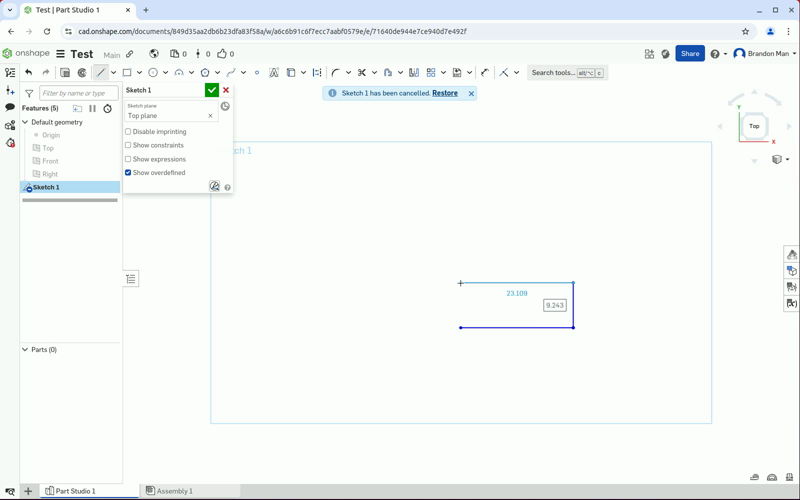
mouse_move(490, 282)
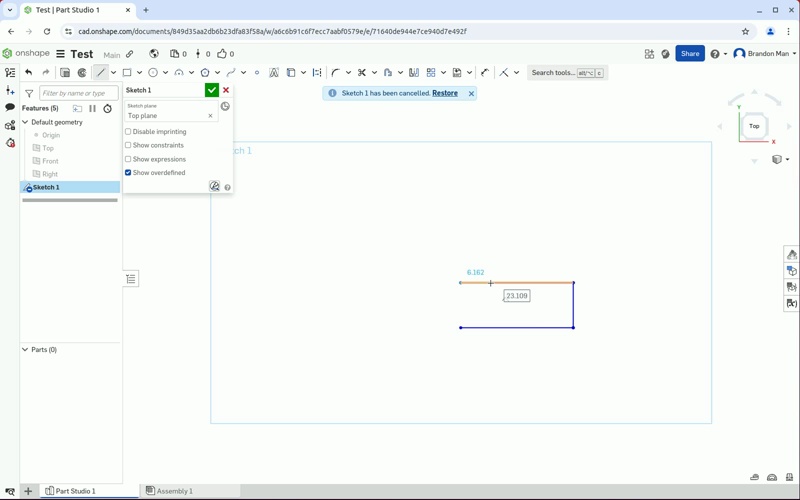
key_down(shift)
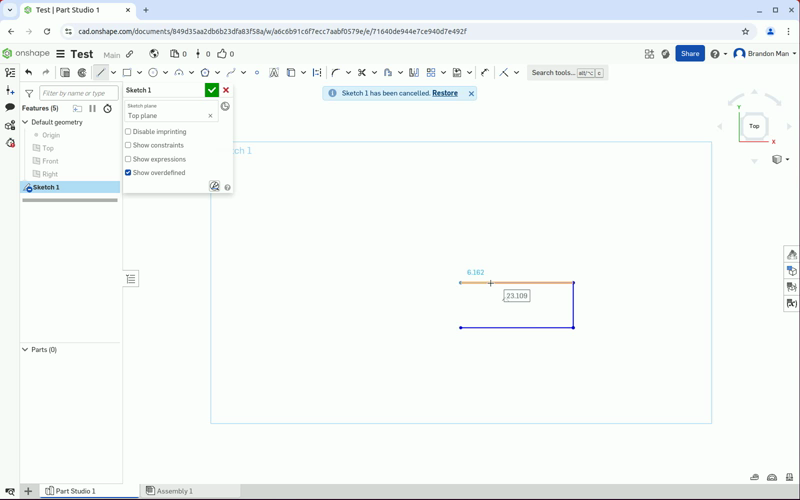
mouse_move(460, 327)
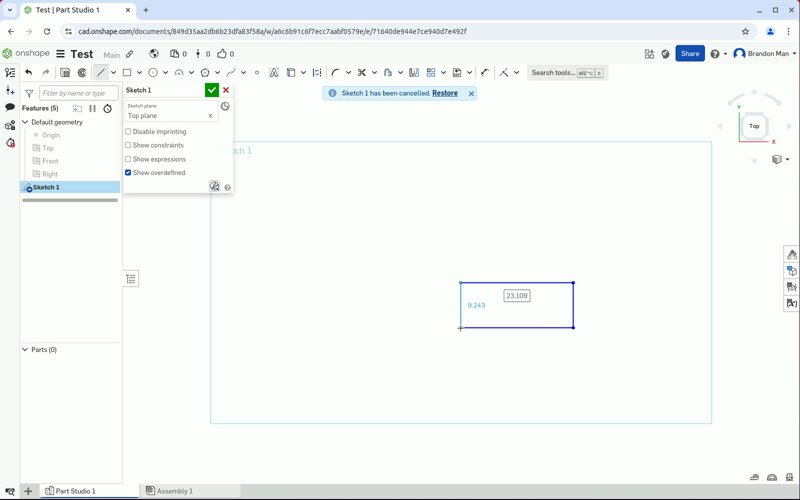
key_up(shift)
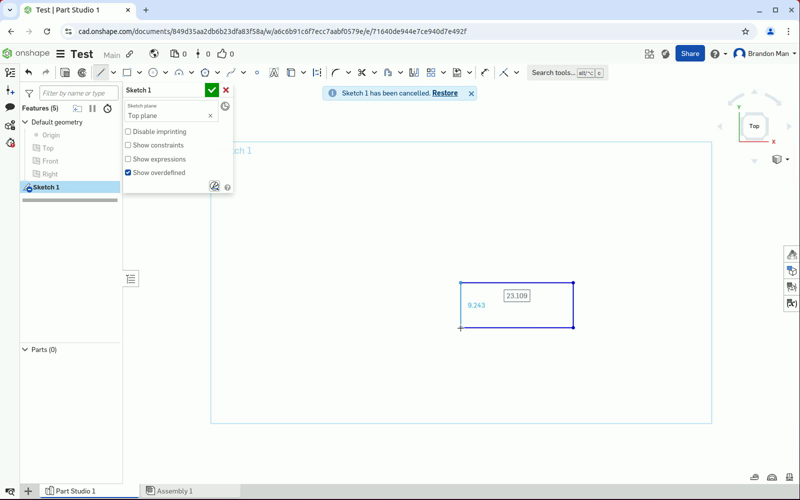
click(460, 327)
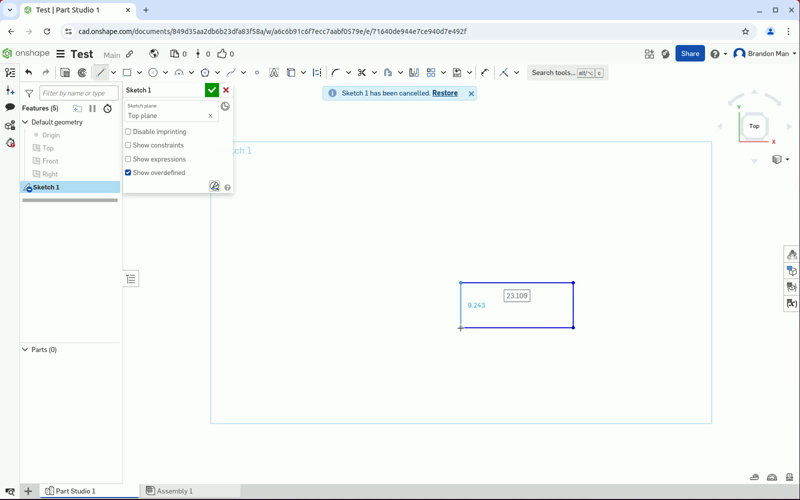
key(esc)
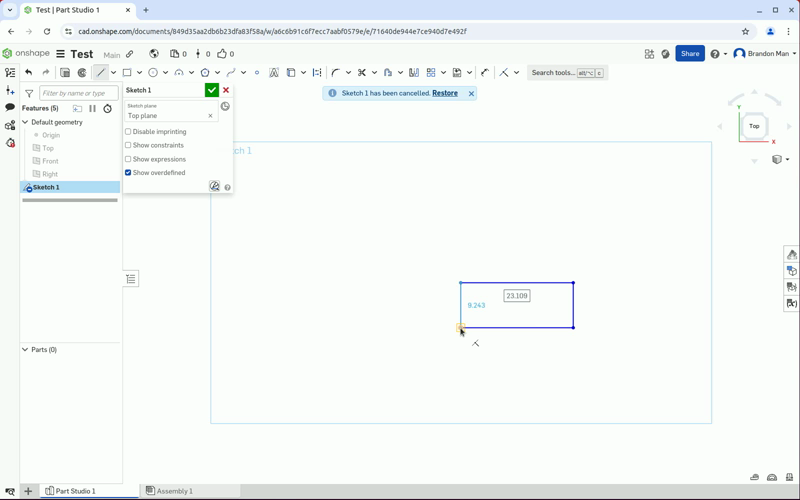
mouse_move(499, 313)
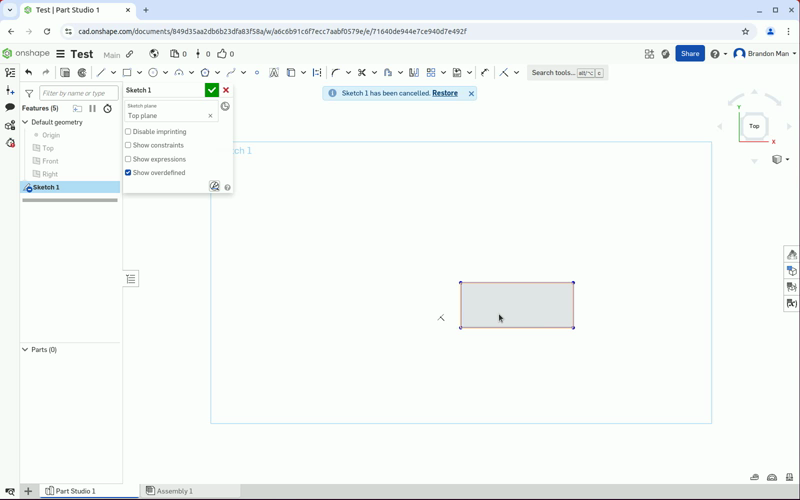
click(499, 313)
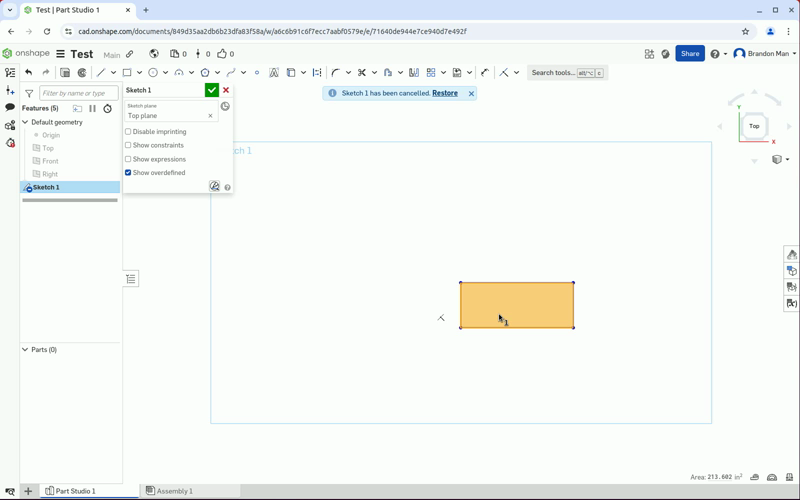
mouse_move(73, 352)
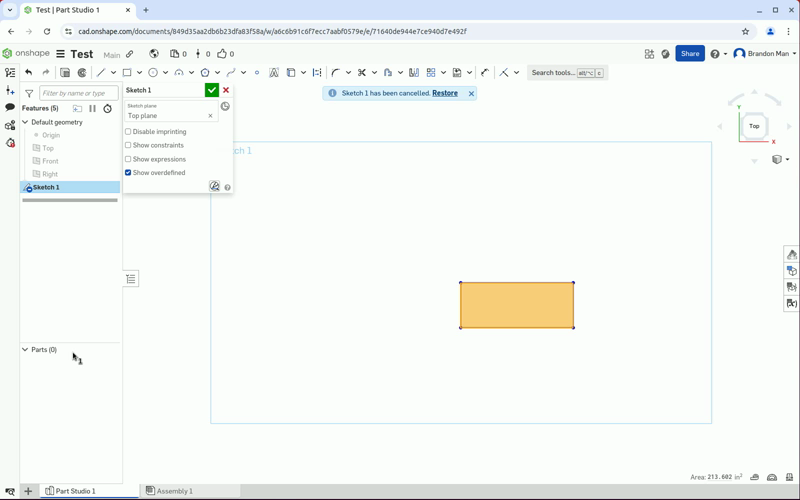
key(shift+y)
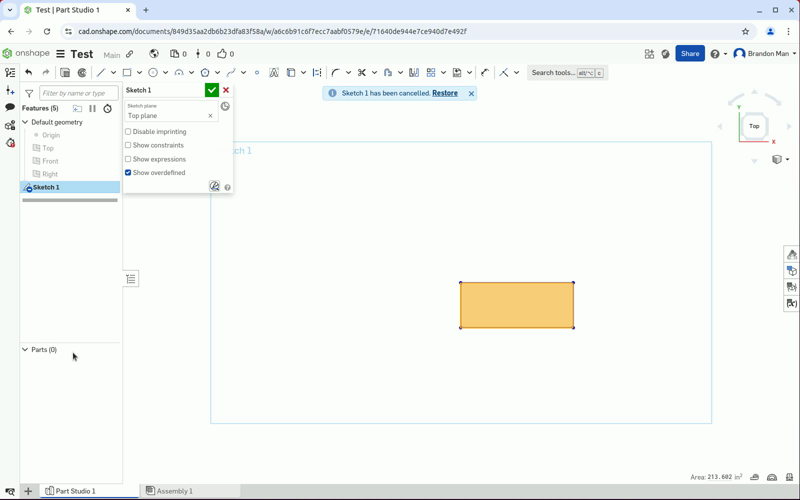
key(shift+e)
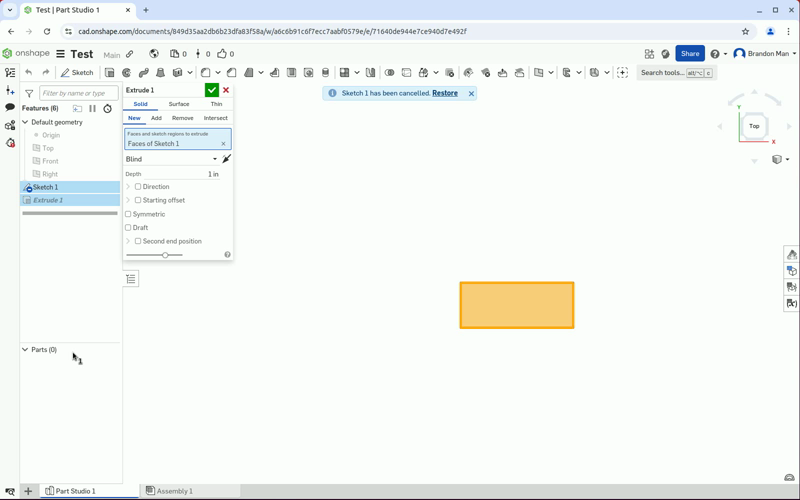
mouse_move(143, 106)
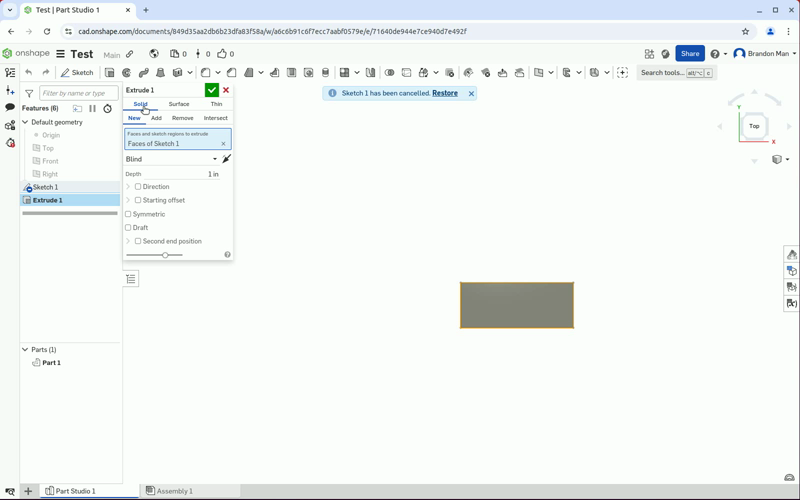
click(143, 106)
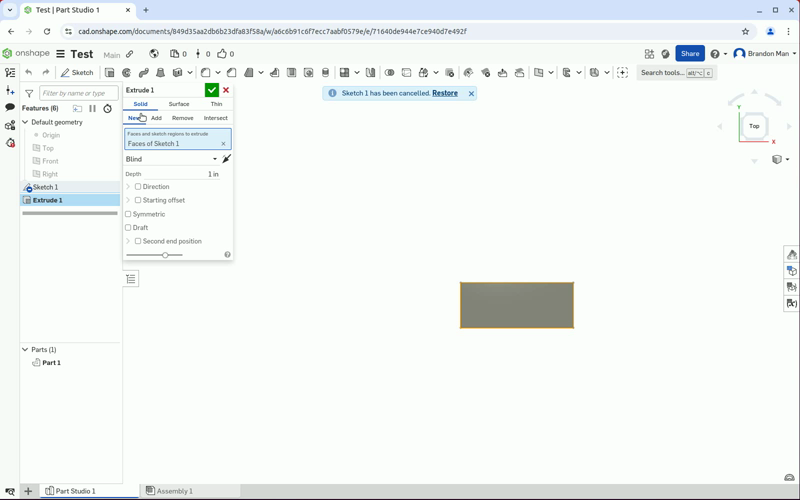
mouse_move(137, 120)
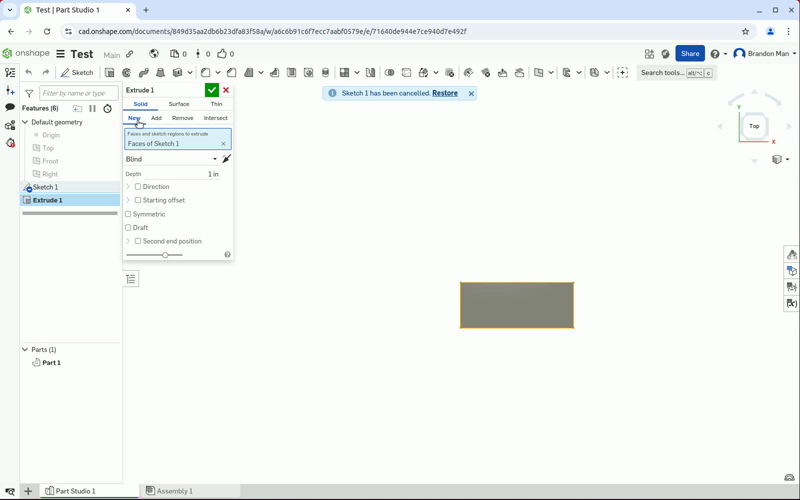
click(137, 120)
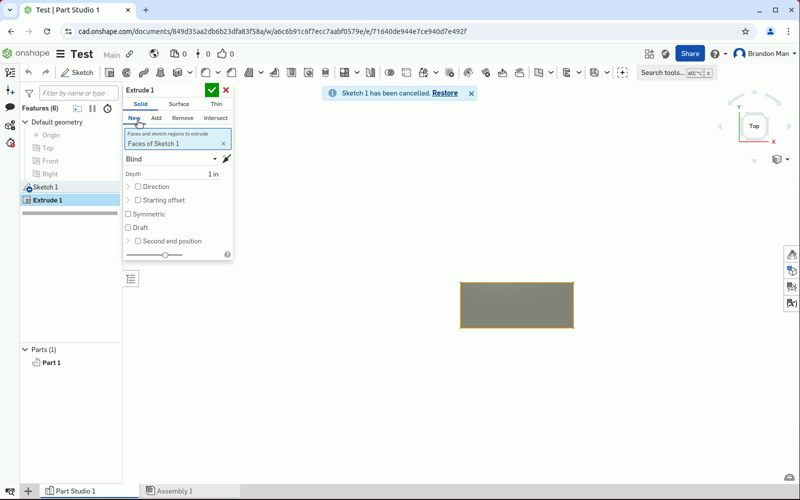
key(tab, 4)
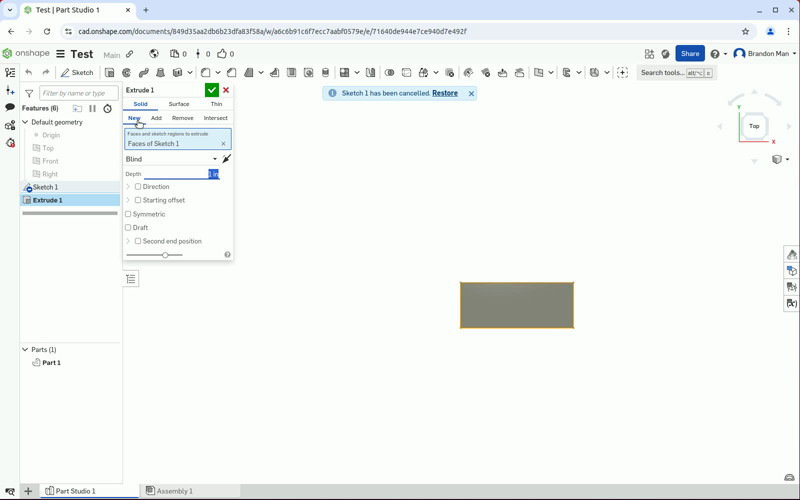
text(0.241)
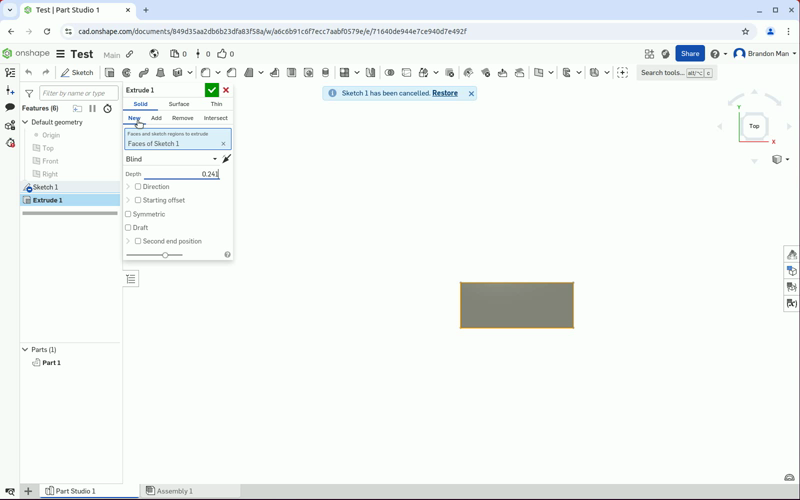
key(enter)
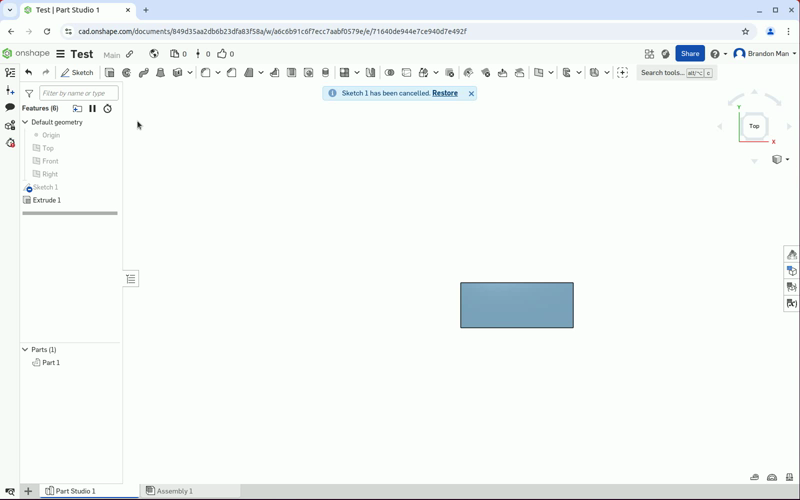
key(shift+h)
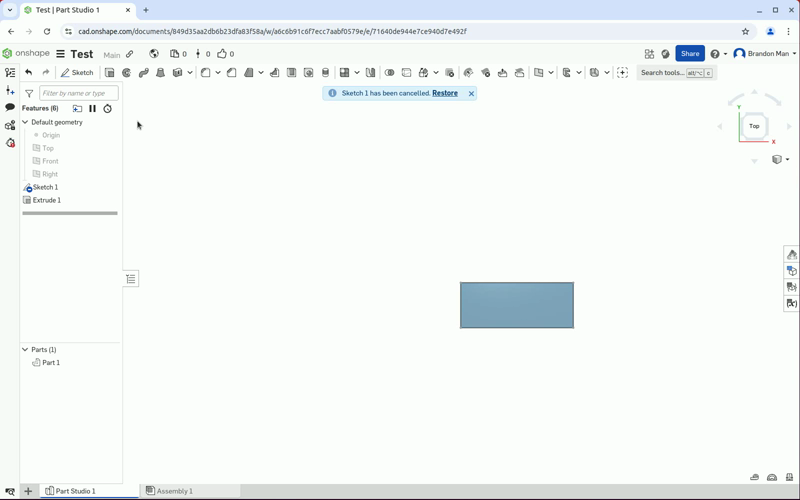
key(shift+h)
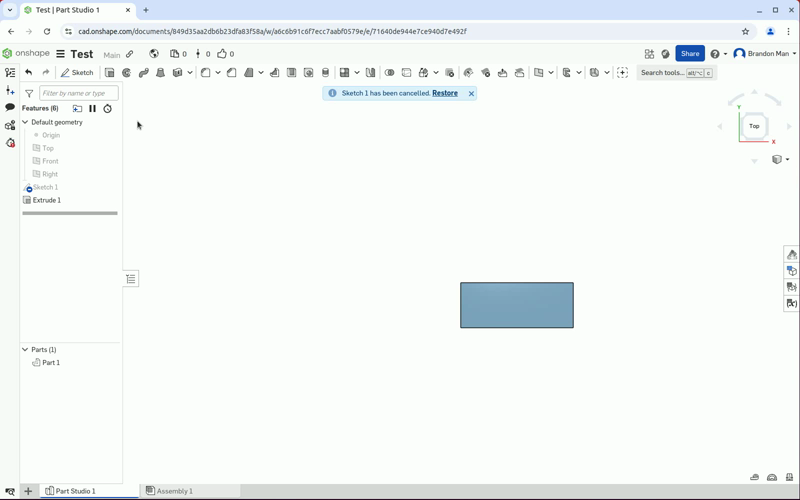
mouse_move(73, 189)
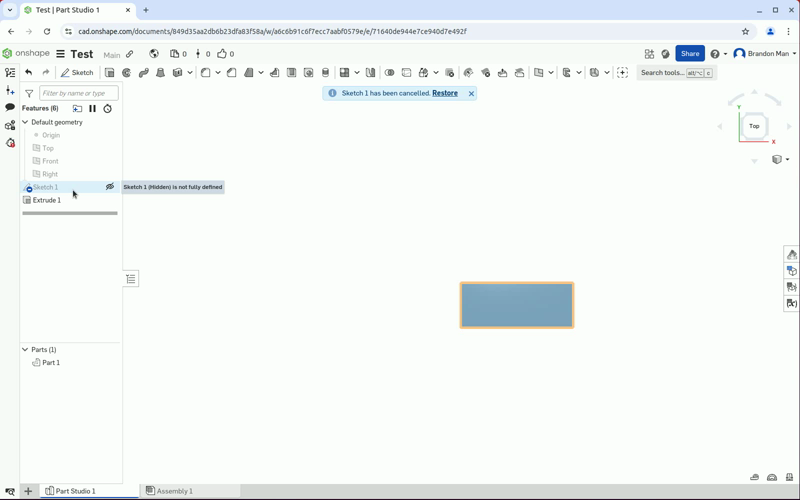
click(73, 189)
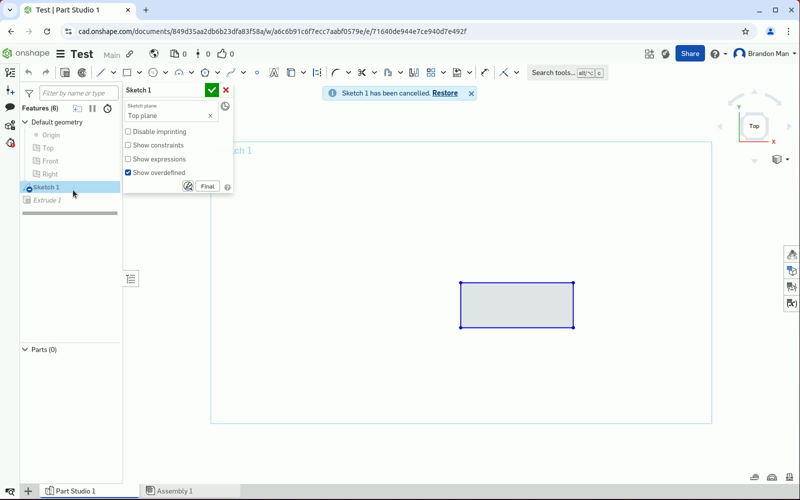
mouse_move(229, 92)
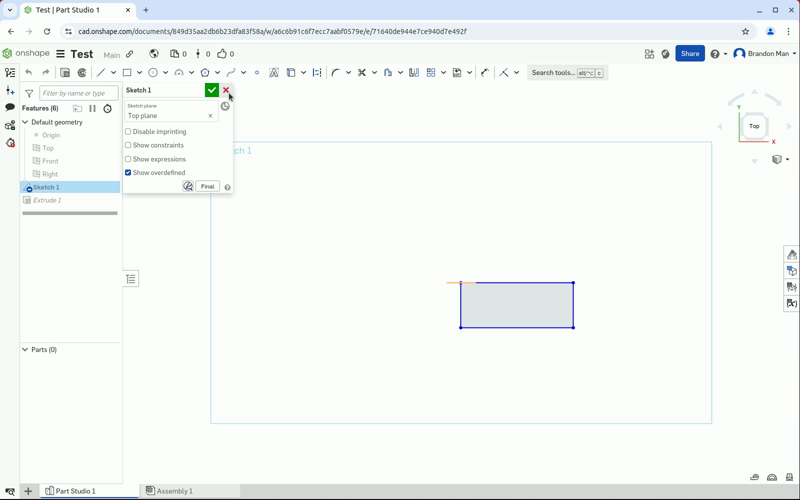
click(229, 92)
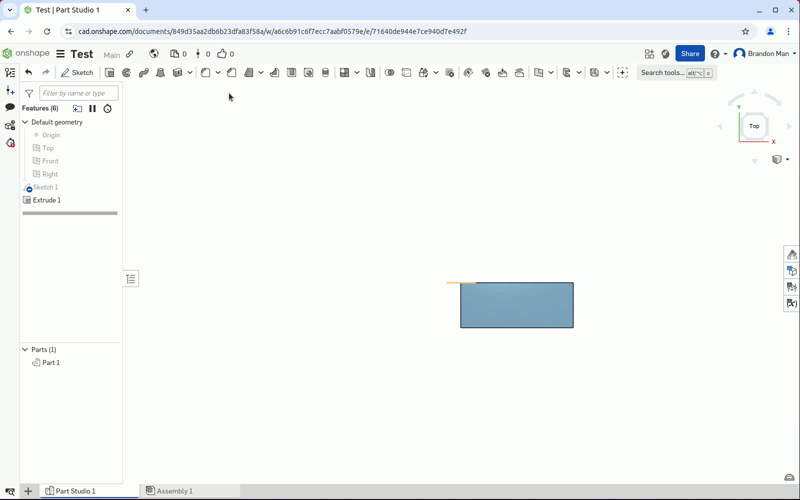
mouse_move(73, 352)
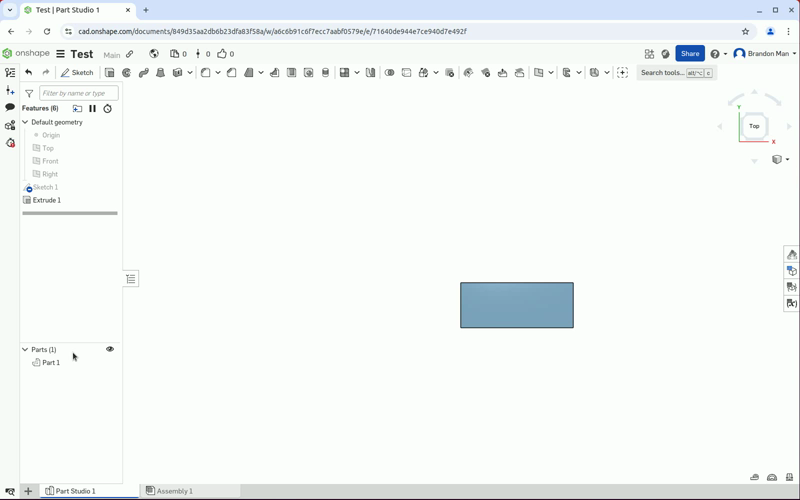
key(y)
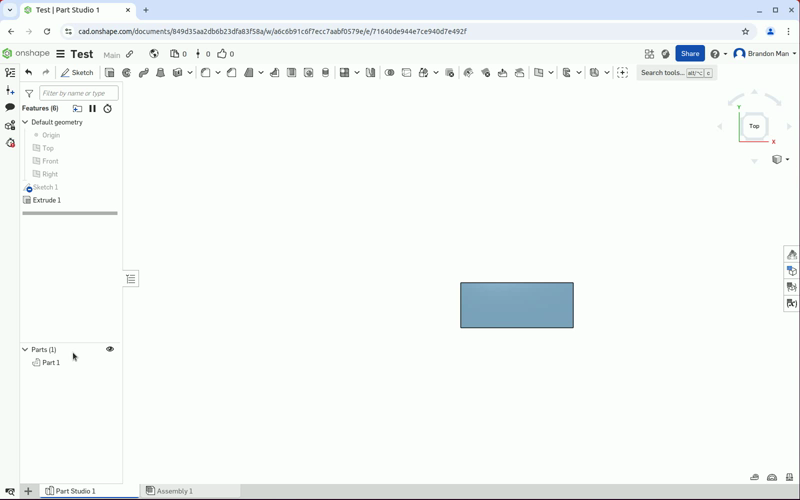
key(shift+p)
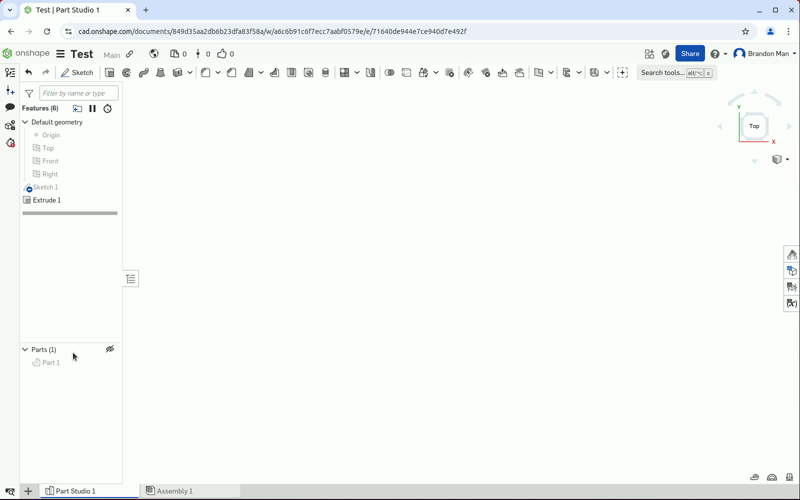
key(space)
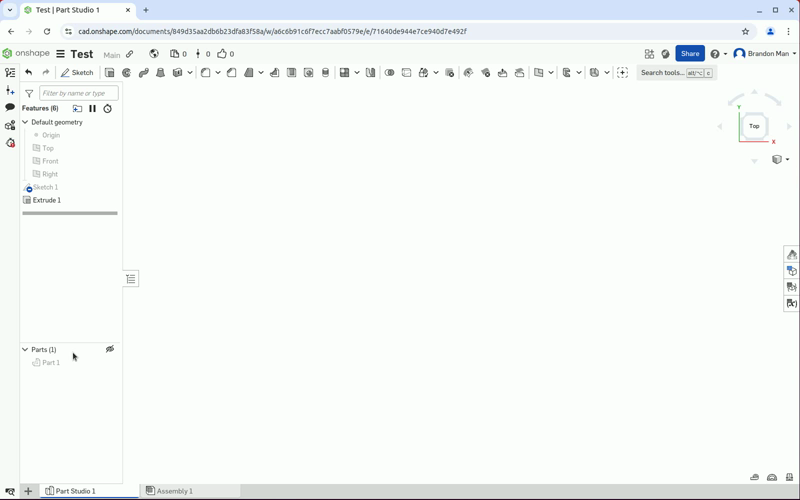
key_down(shift)
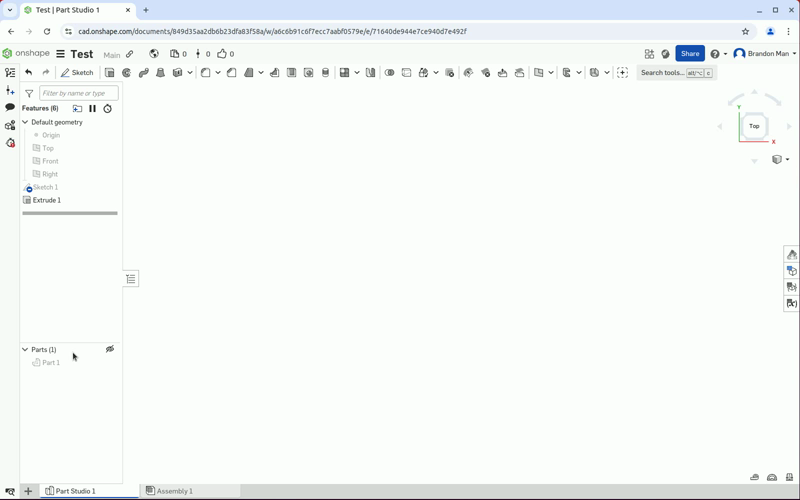
key(up)
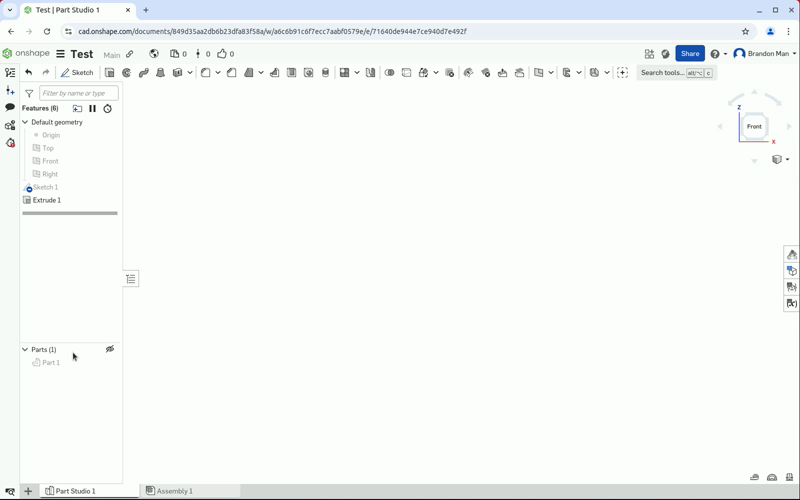
key_up(shift)
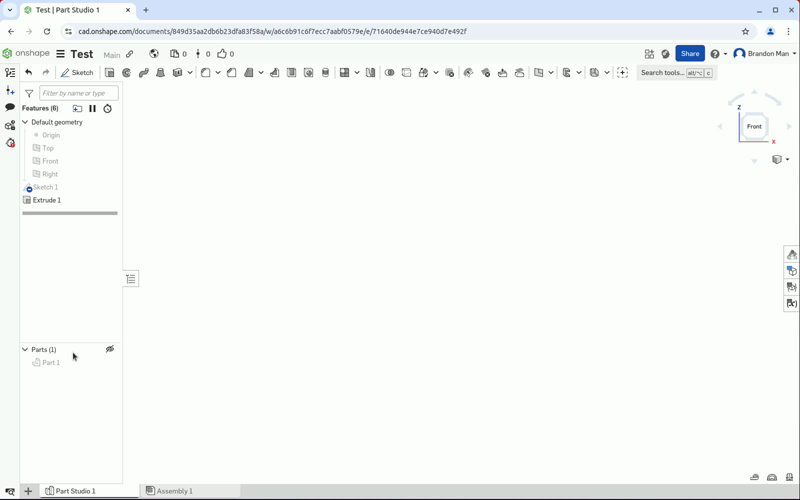
key(space)
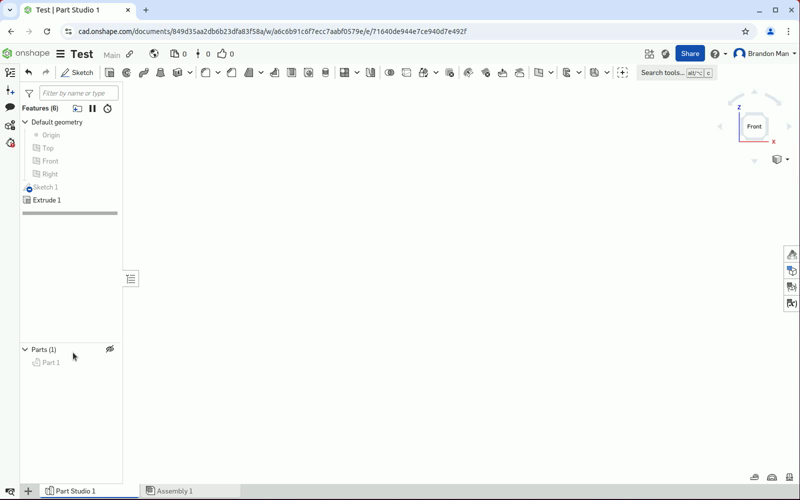
key_down(shift)
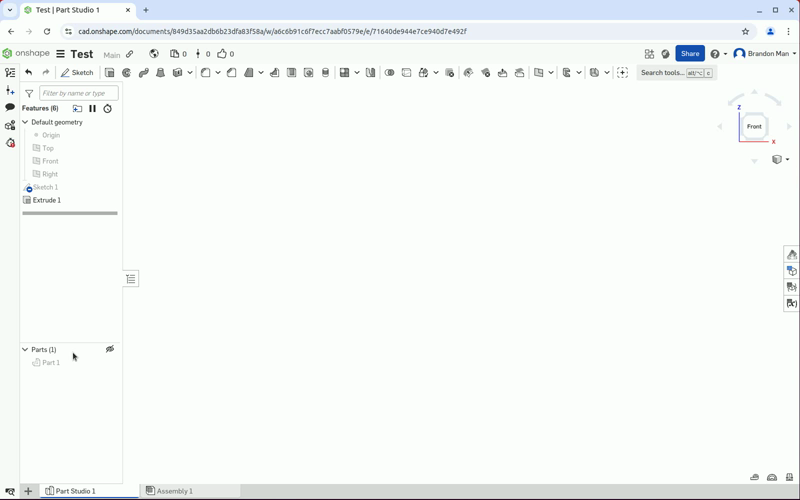
key(left)
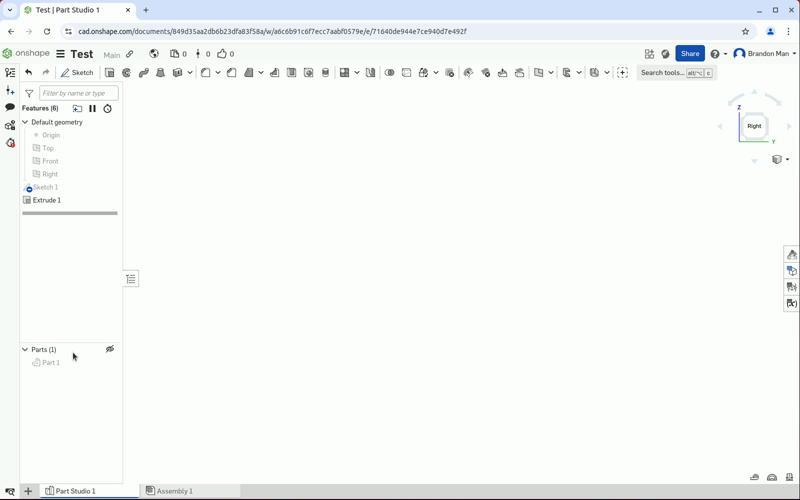
key_up(shift)
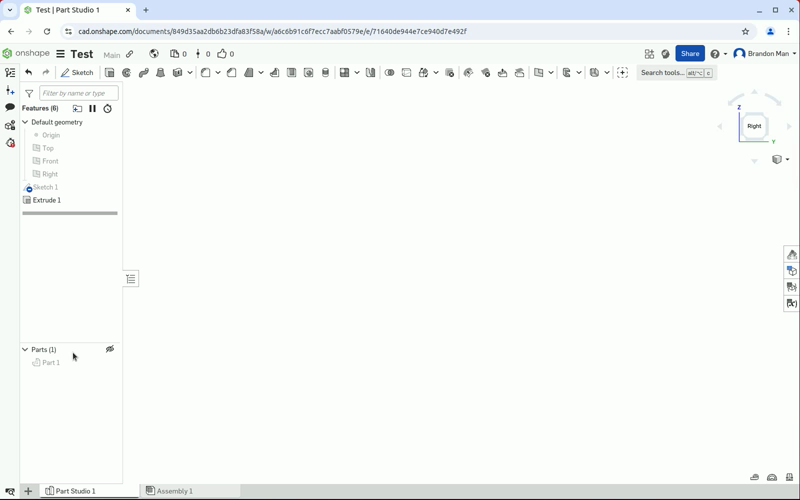
mouse_move(73, 352)
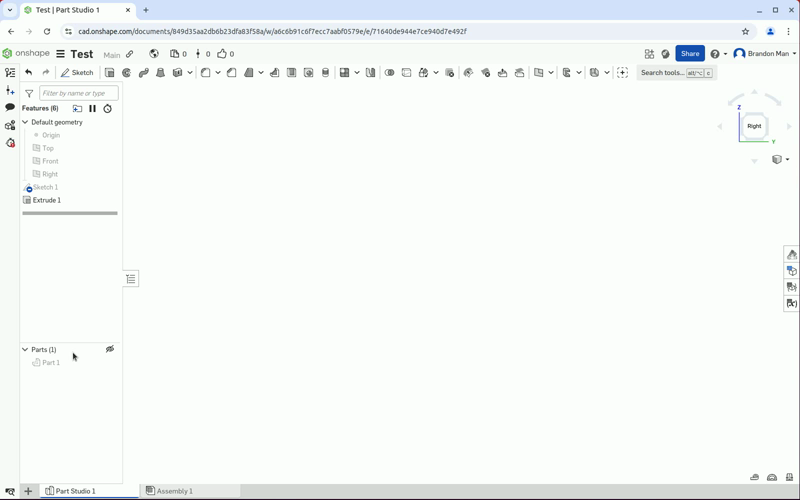
key(shift+y)
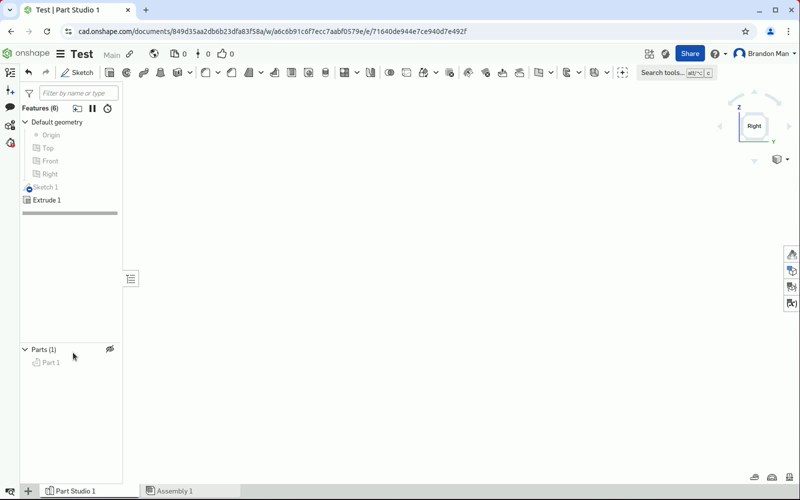
key(shift+s)
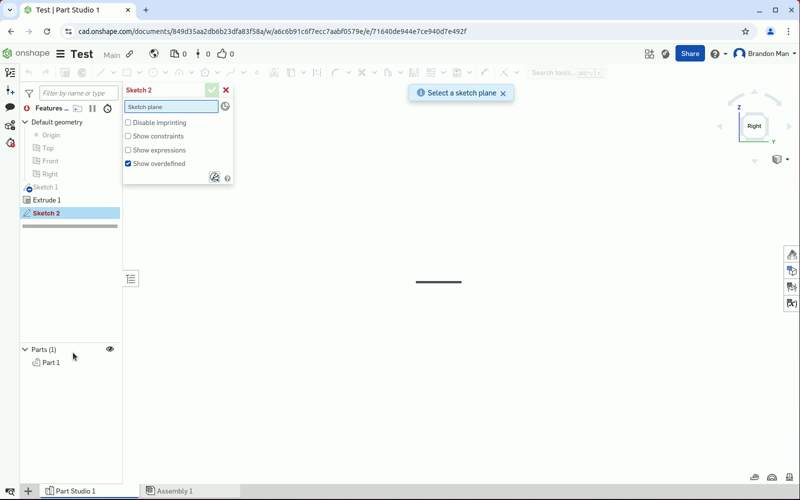
mouse_move(73, 176)
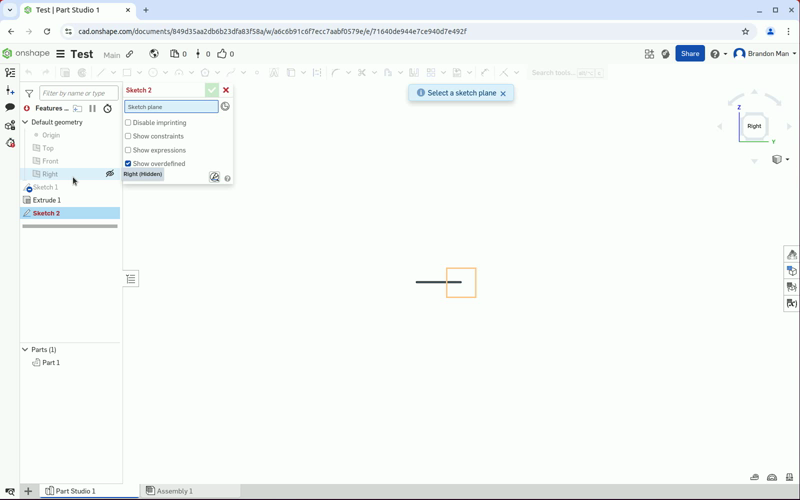
click(73, 176)
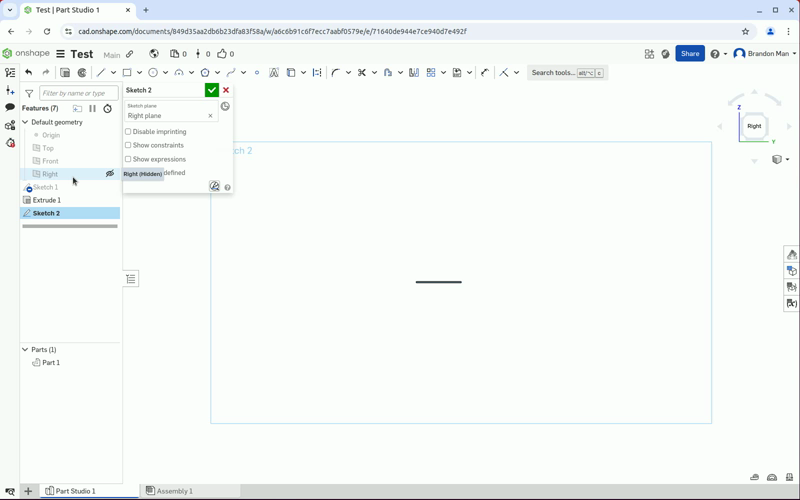
mouse_move(73, 352)
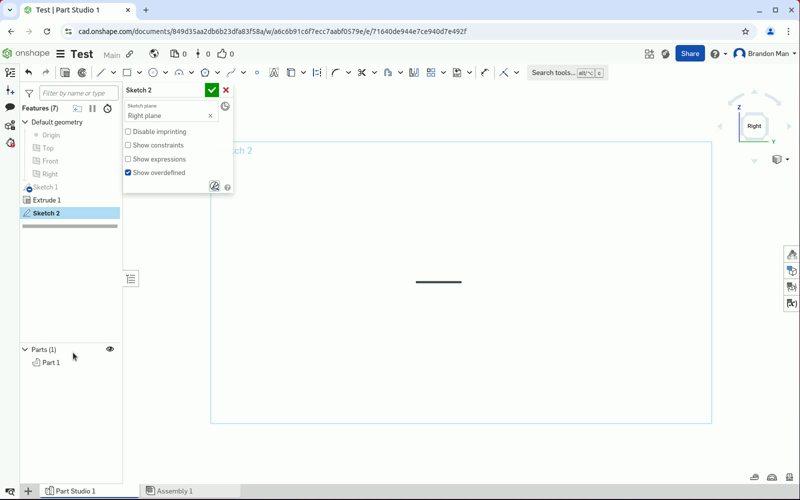
key(y)
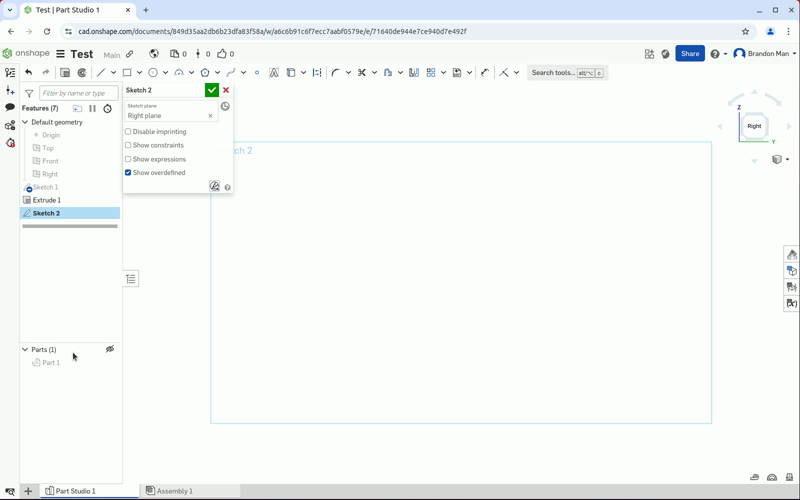
key(l)
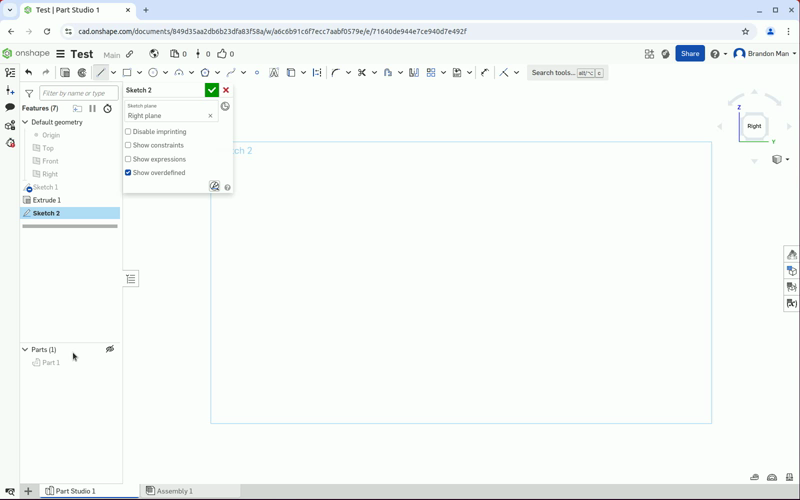
key_down(shift)
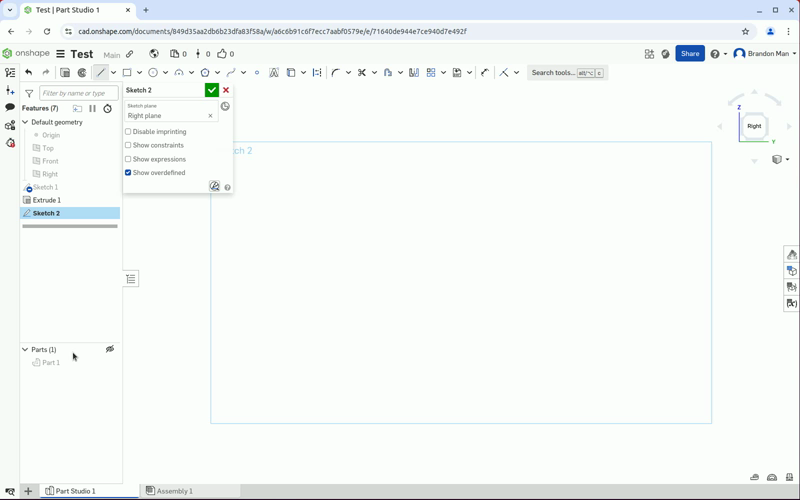
mouse_move(416, 281)
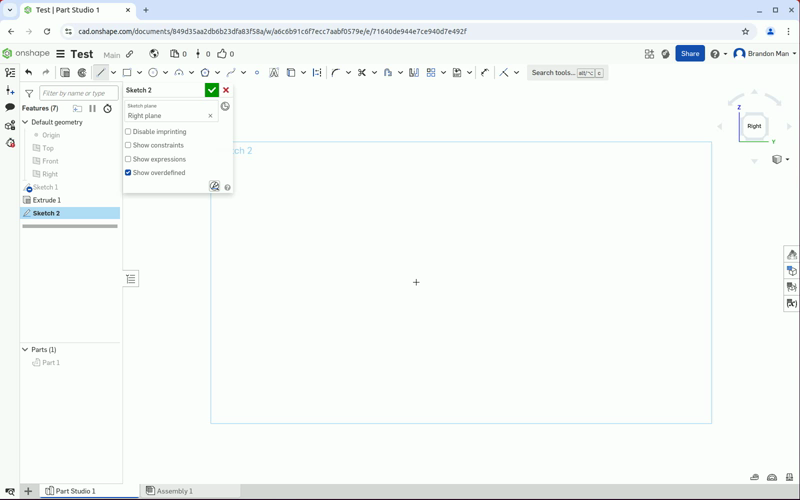
click(416, 281)
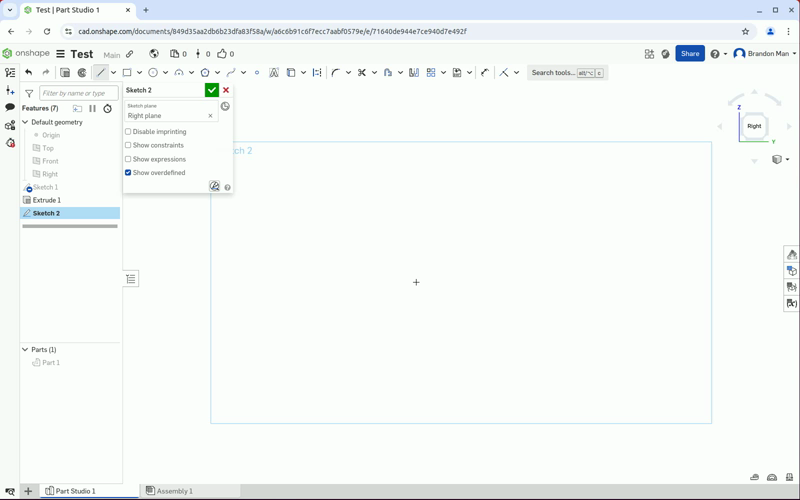
key_up(shift)
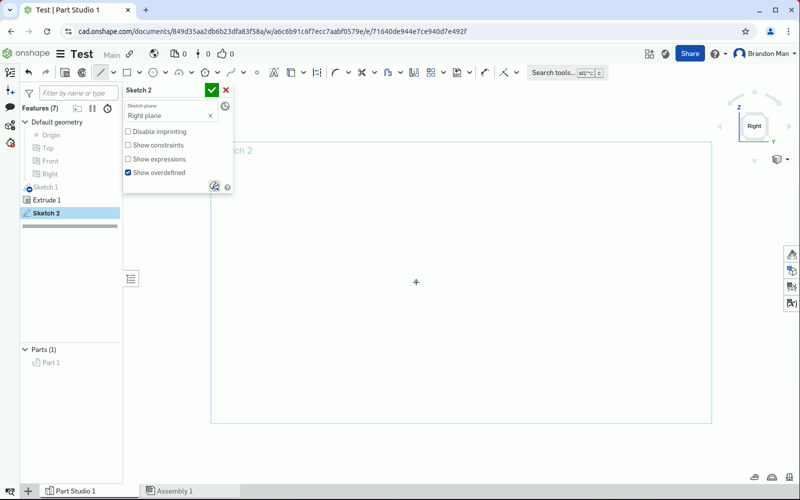
key_down(shift)
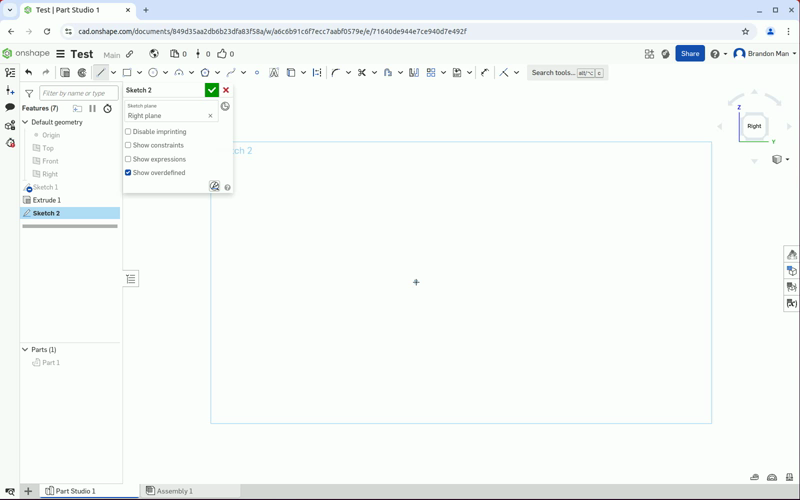
mouse_move(446, 281)
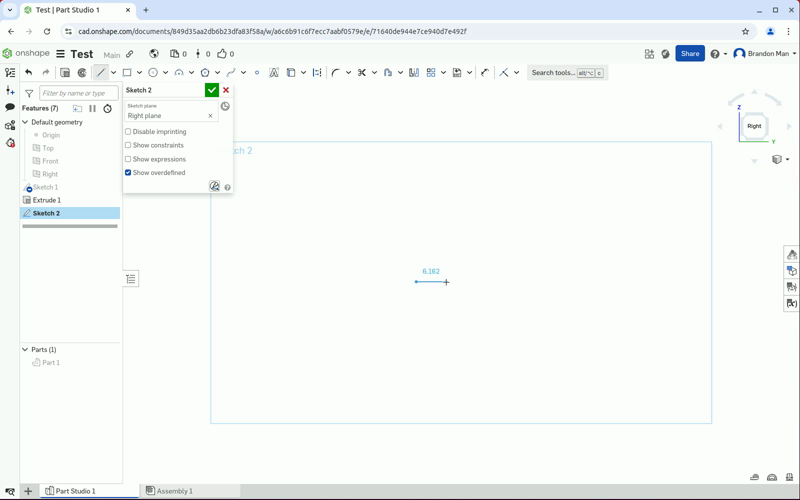
mouse_move(461, 281)
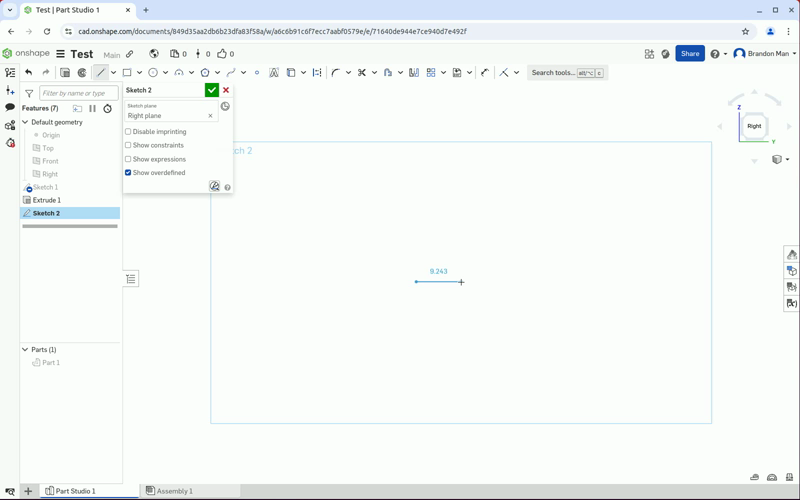
click(461, 281)
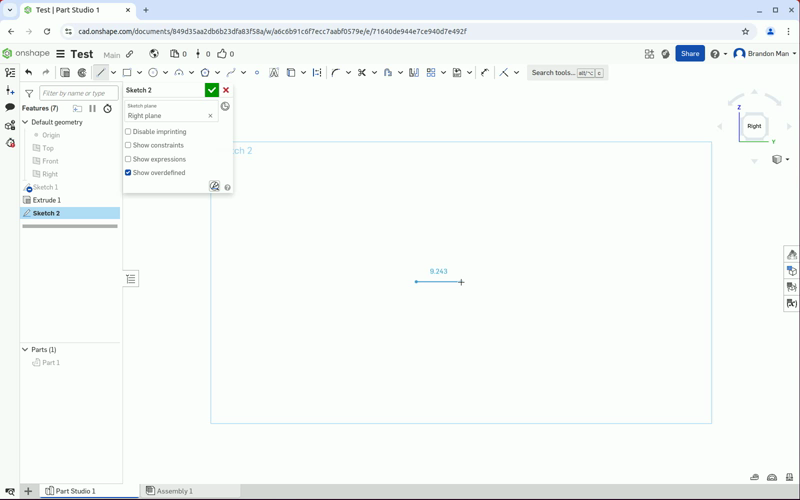
key_up(shift)
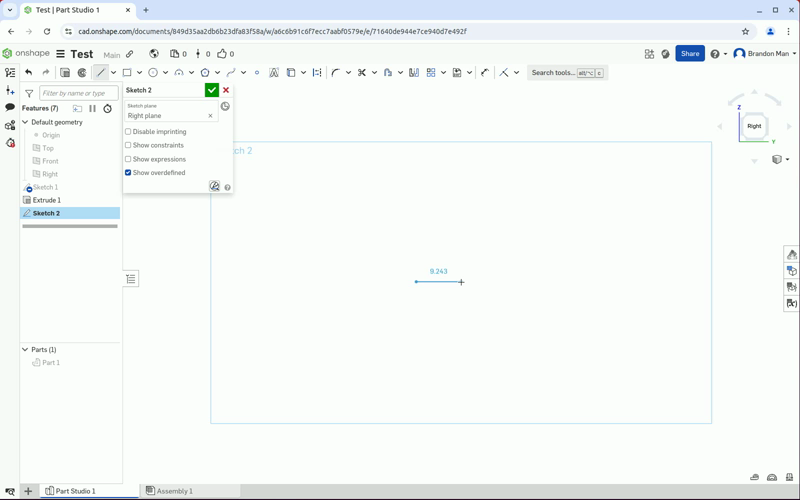
key_down(shift)
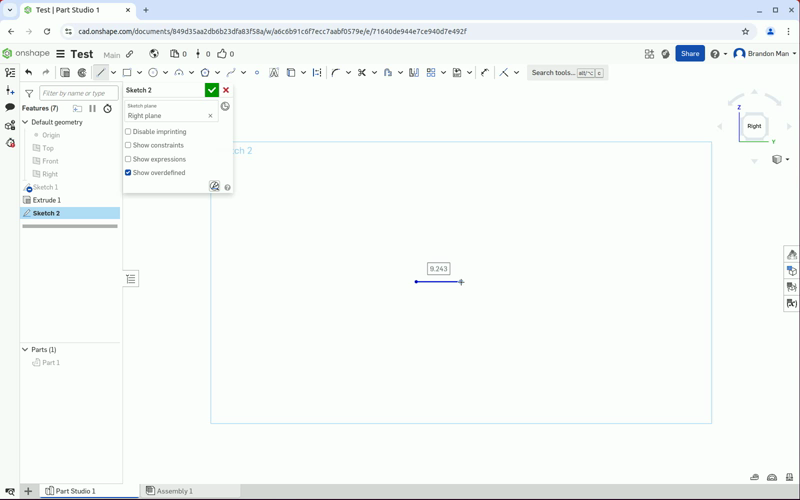
mouse_move(491, 281)
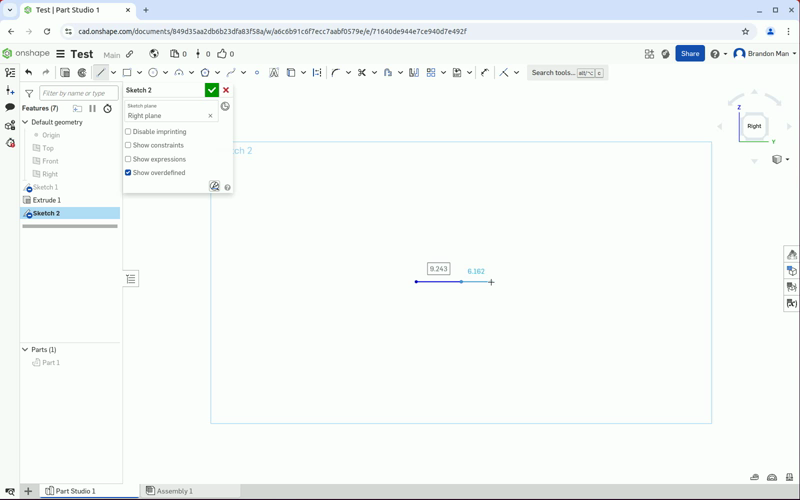
mouse_move(461, 264)
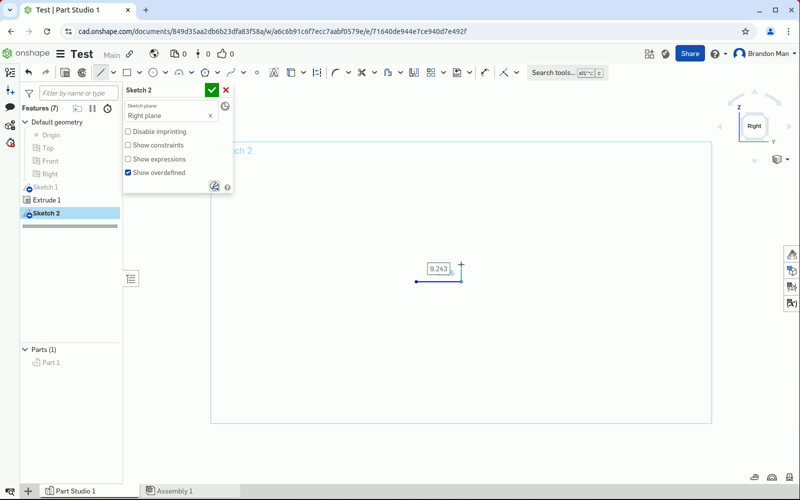
click(461, 264)
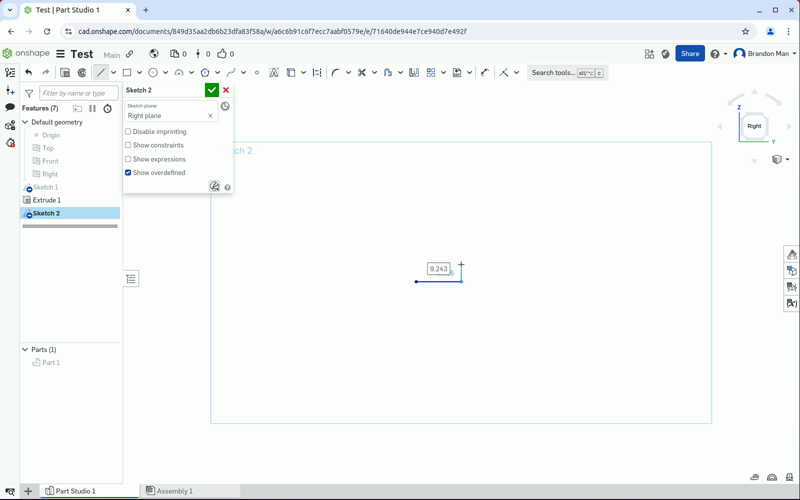
key_up(shift)
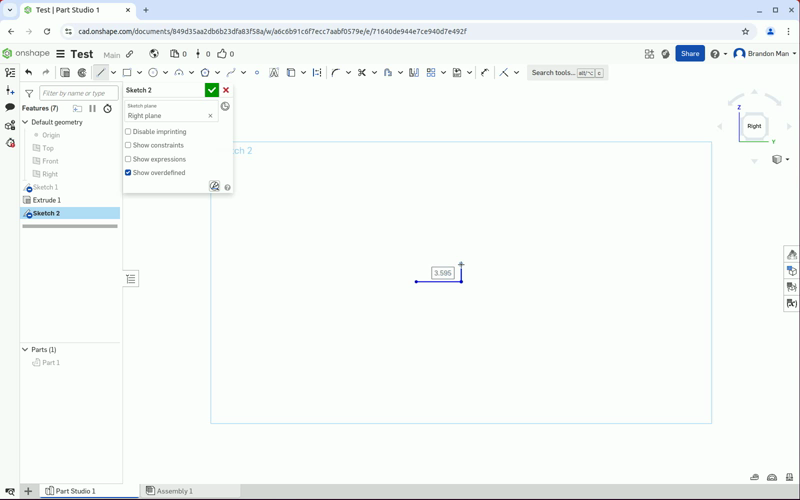
key_down(shift)
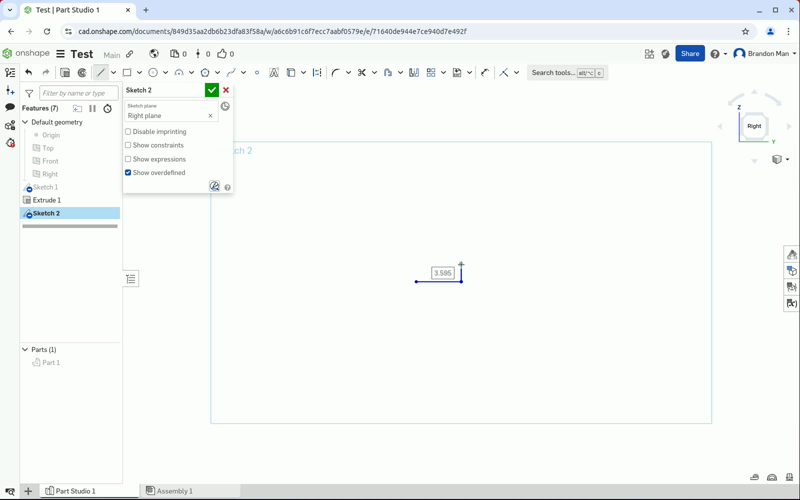
mouse_move(491, 264)
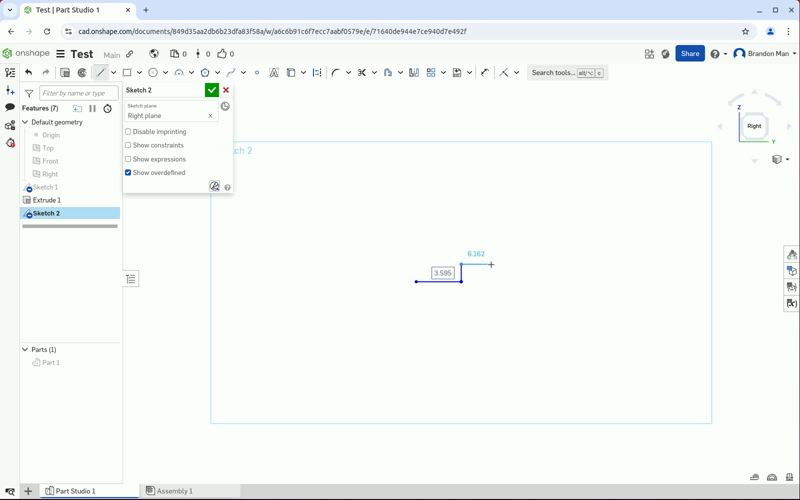
mouse_move(416, 264)
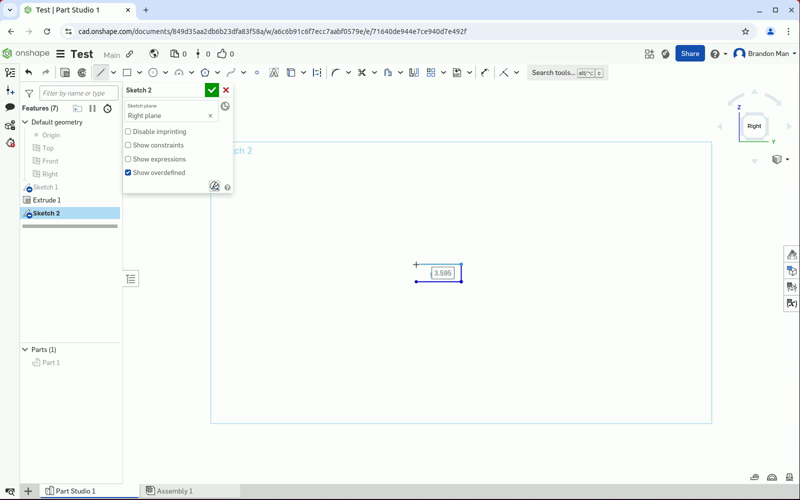
click(416, 264)
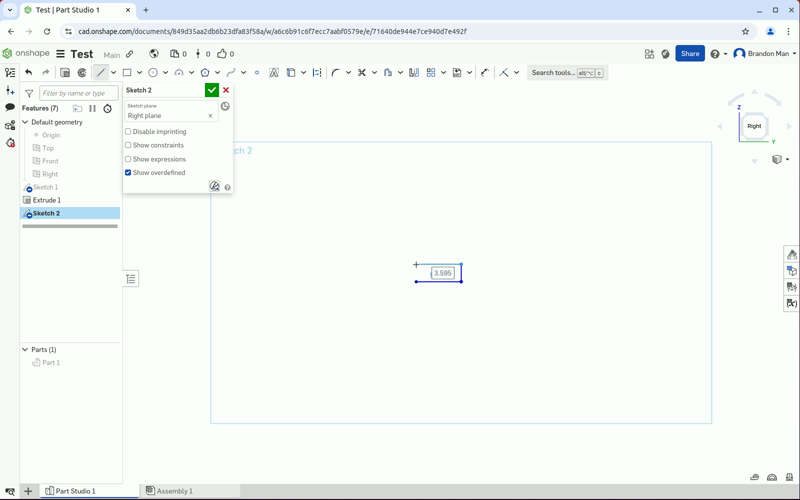
key_up(shift)
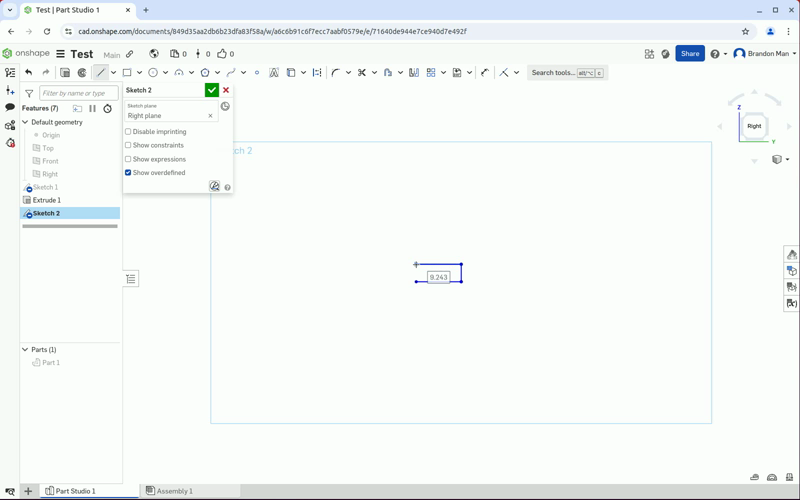
mouse_move(446, 264)
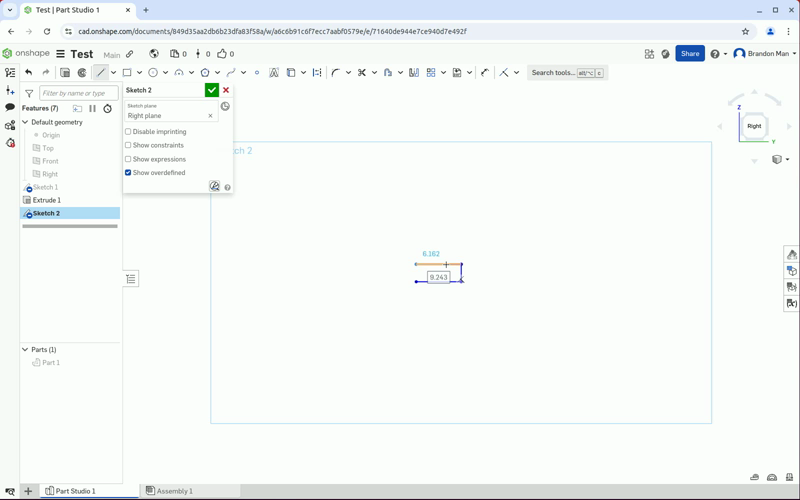
key_down(shift)
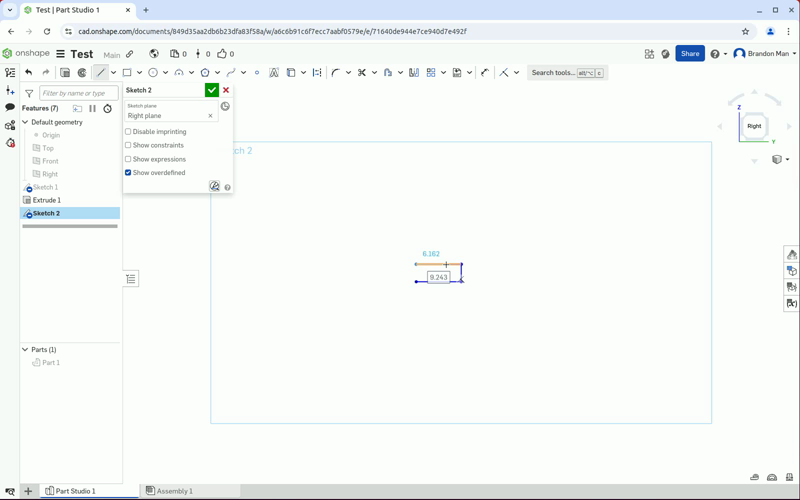
mouse_move(416, 281)
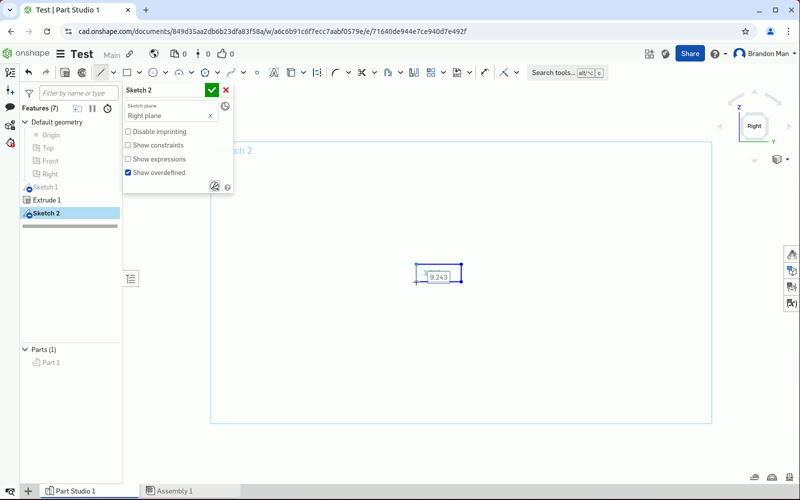
key_up(shift)
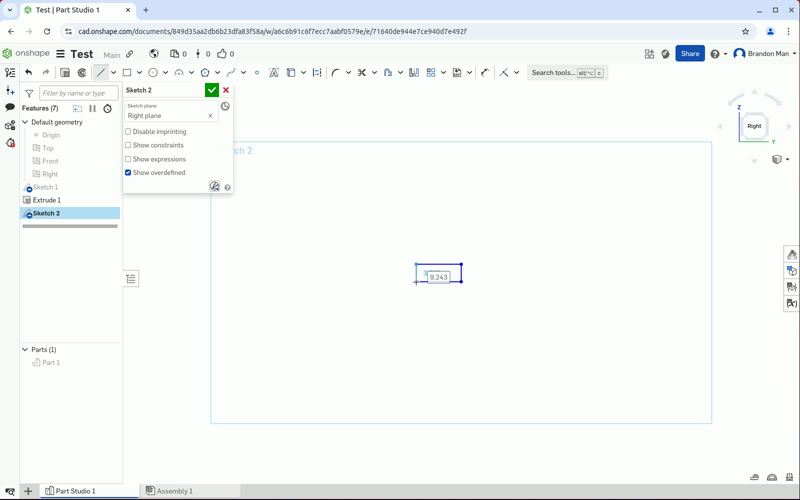
click(416, 281)
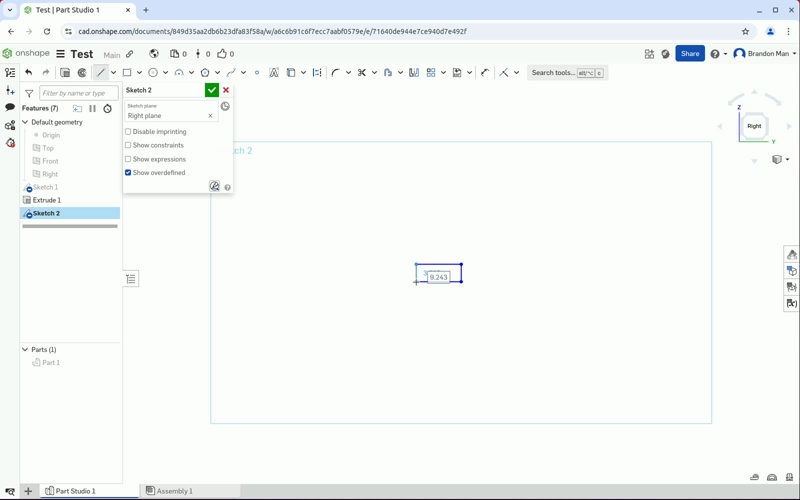
key(esc)
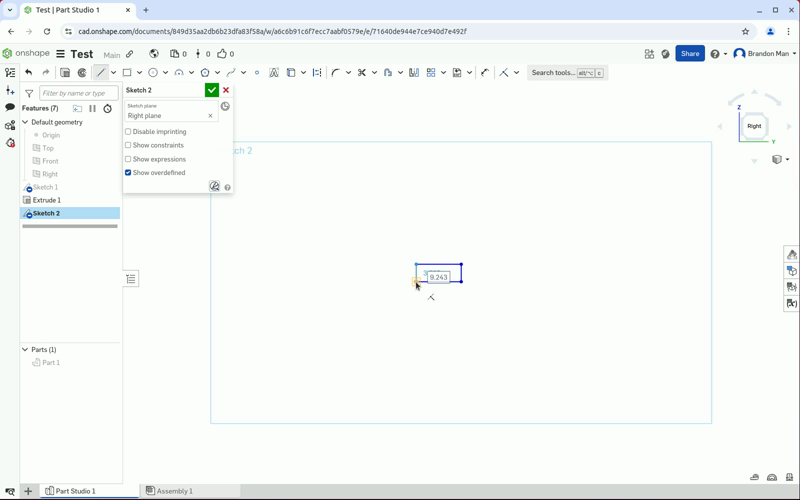
mouse_move(458, 274)
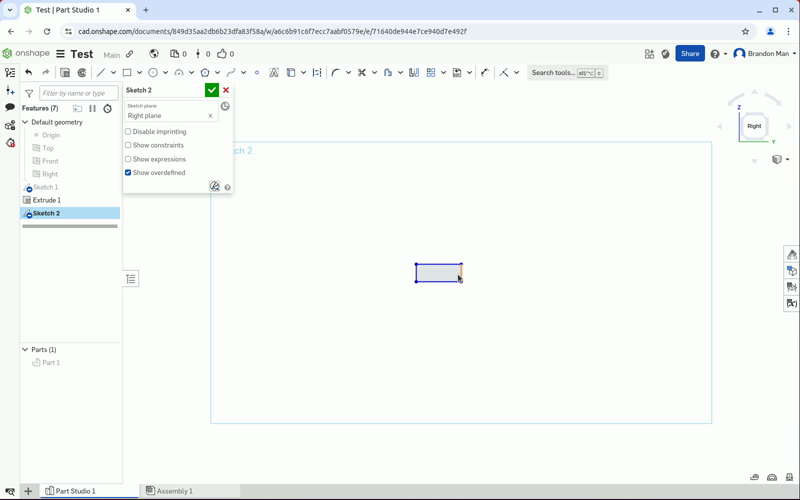
scroll(6)
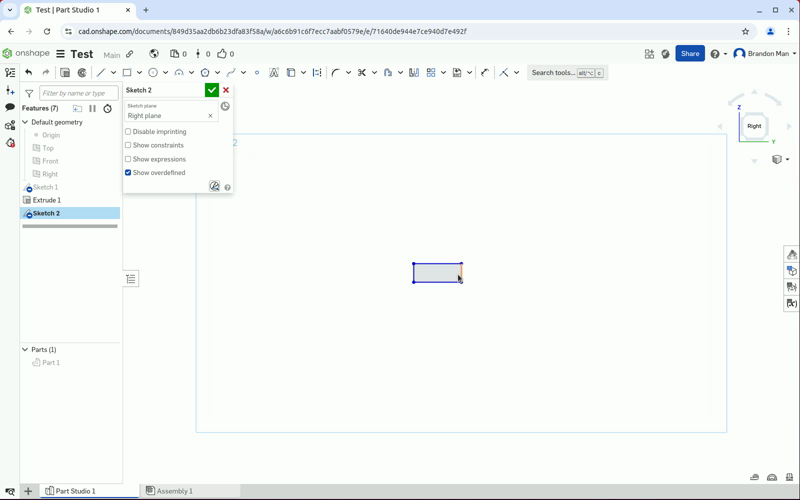
scroll(6)
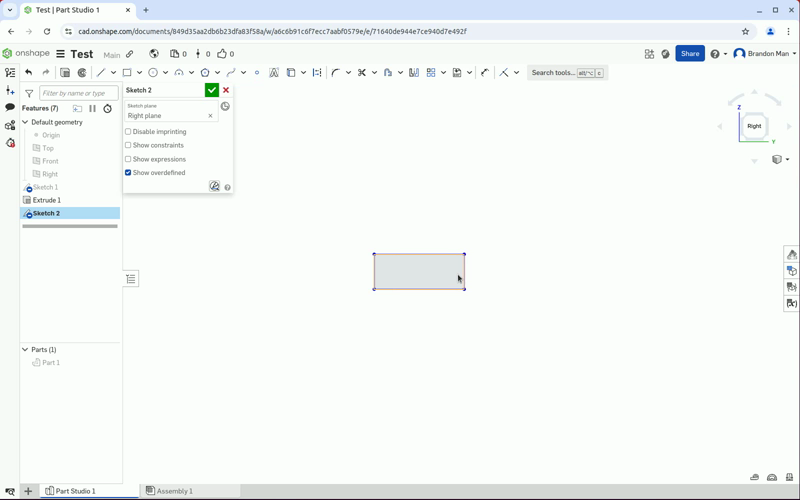
scroll(6)
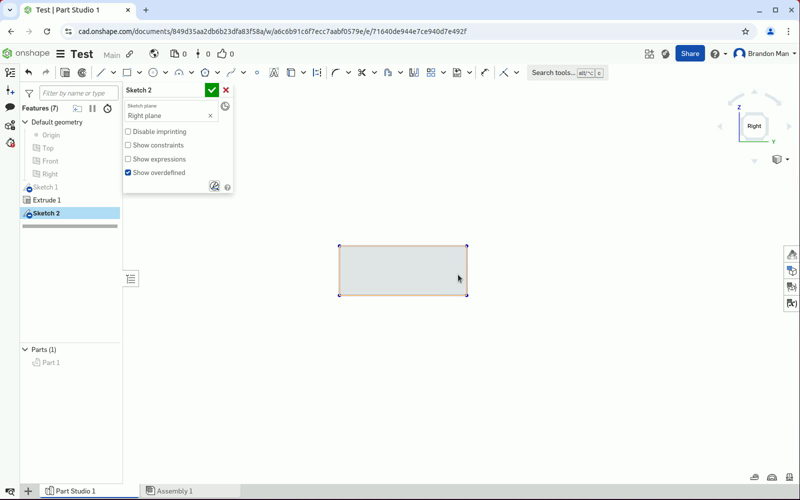
scroll(6)
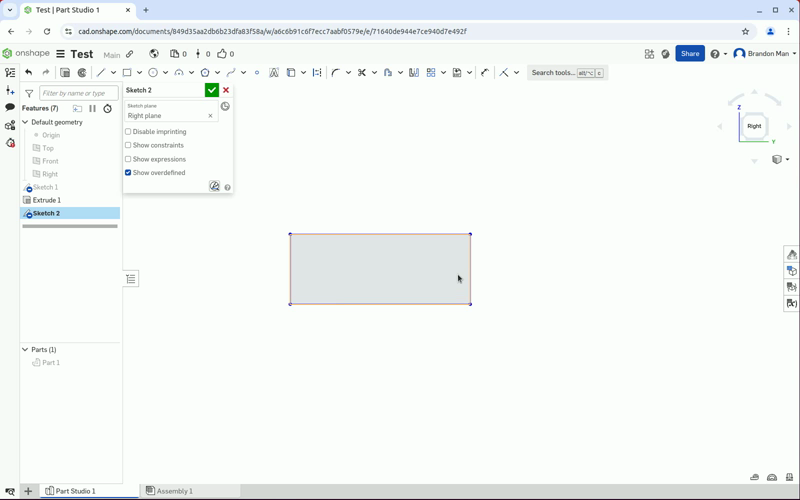
scroll(6)
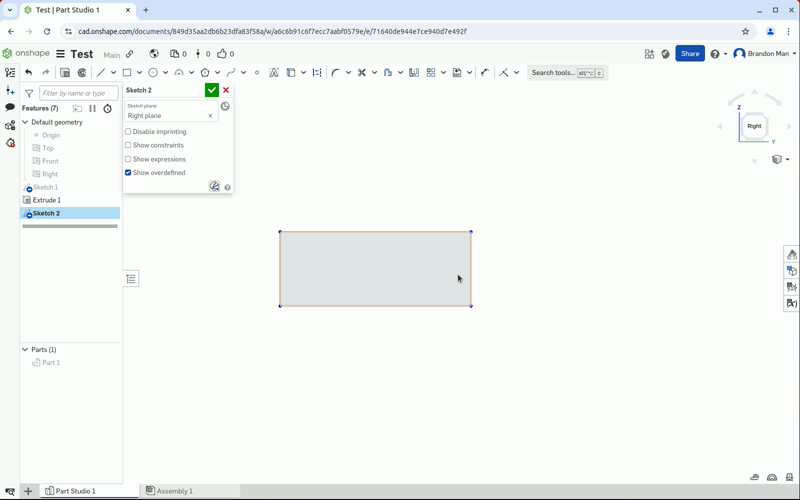
scroll(6)
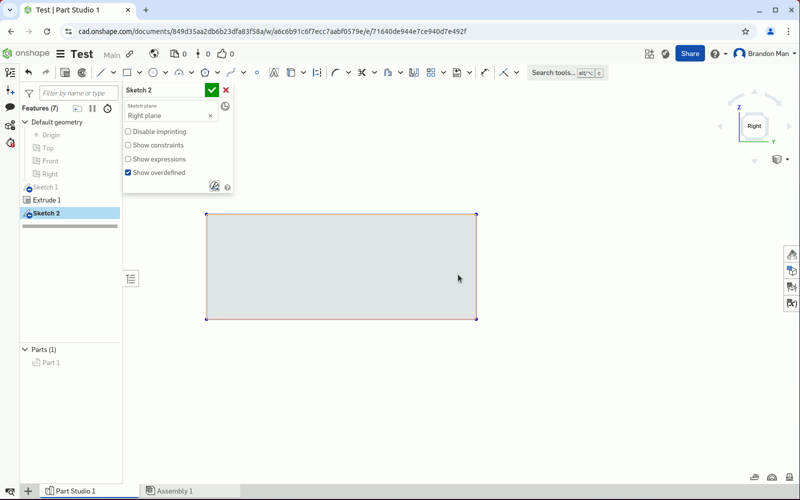
scroll(6)
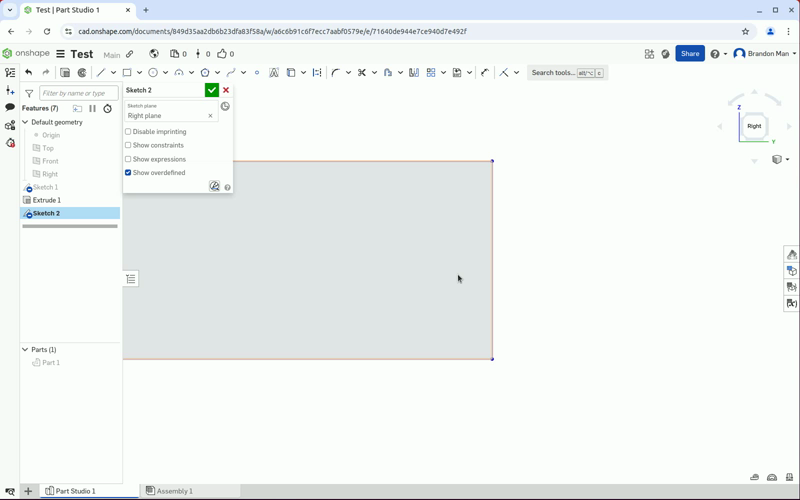
click(458, 274)
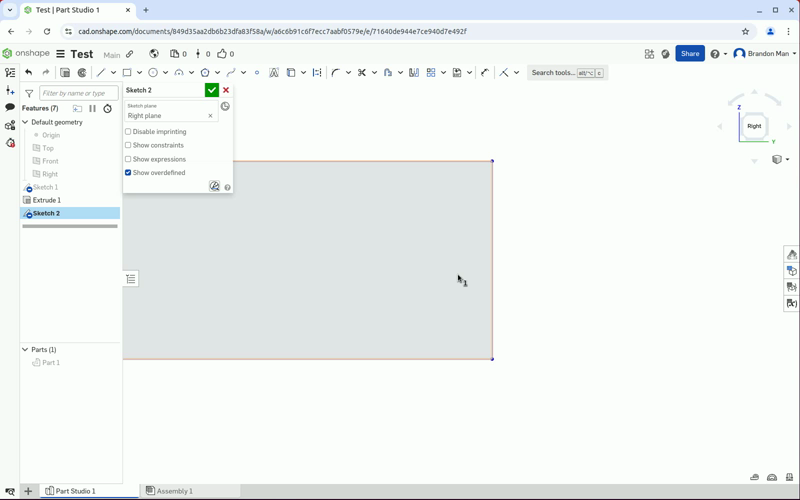
scroll(-6)
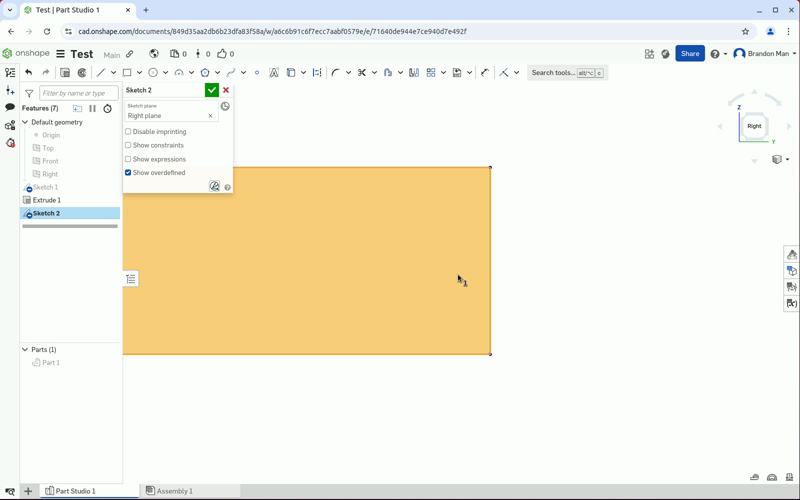
scroll(-6)
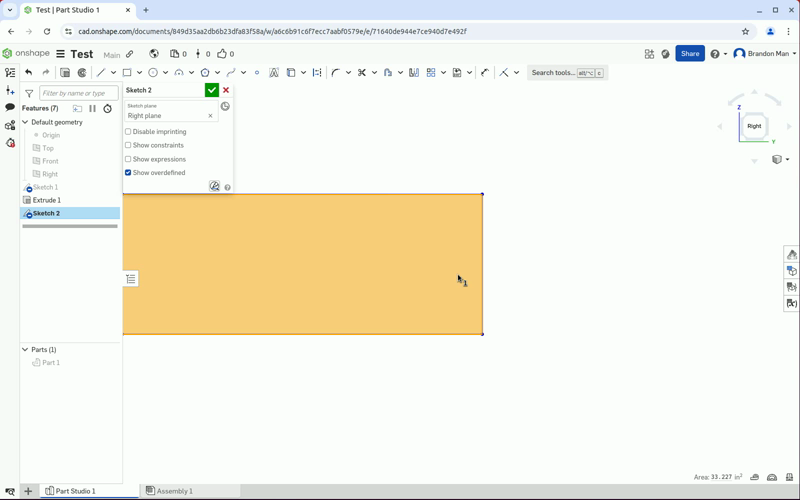
scroll(-6)
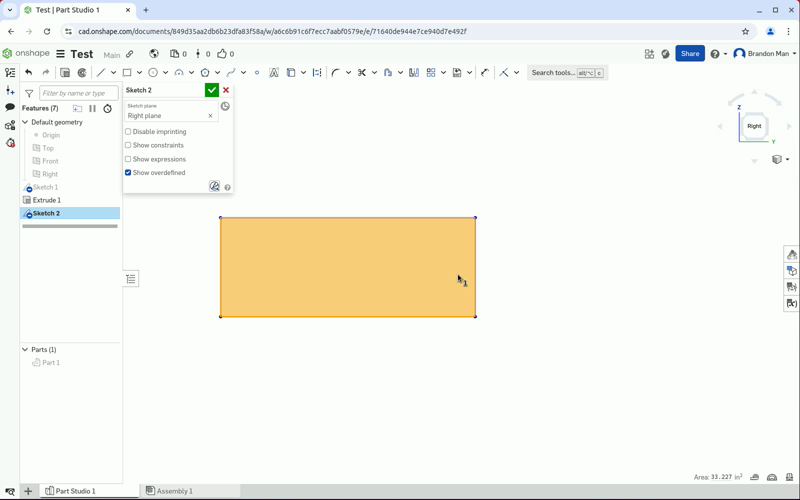
scroll(-6)
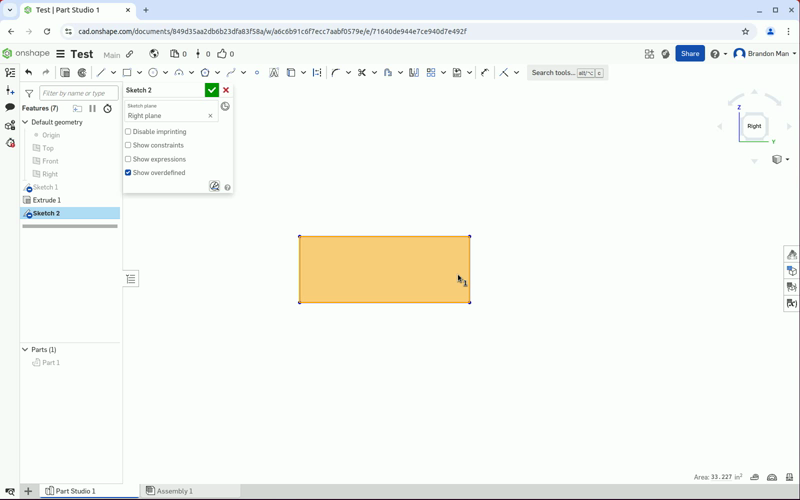
scroll(-6)
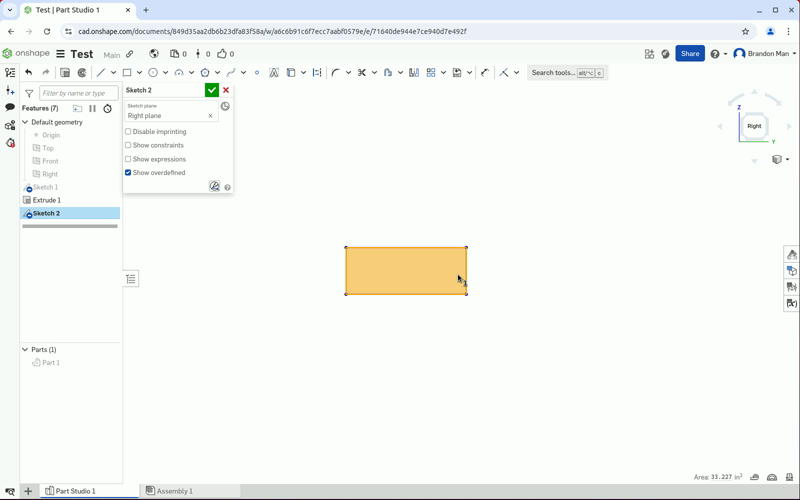
scroll(-6)
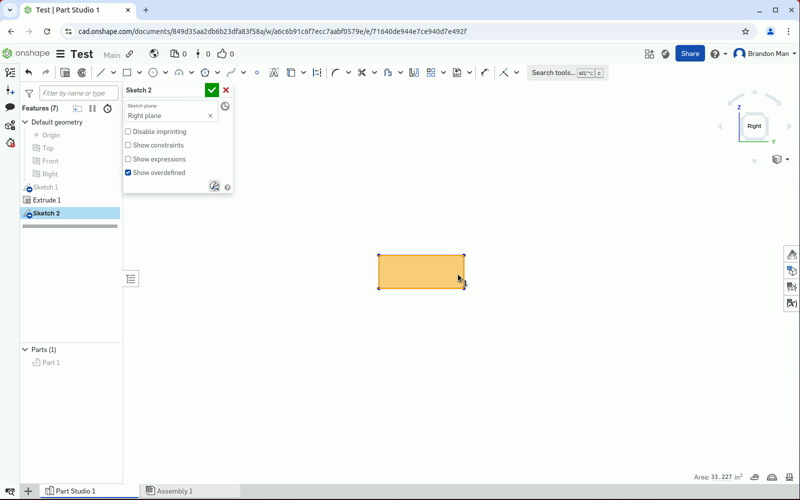
scroll(-6)
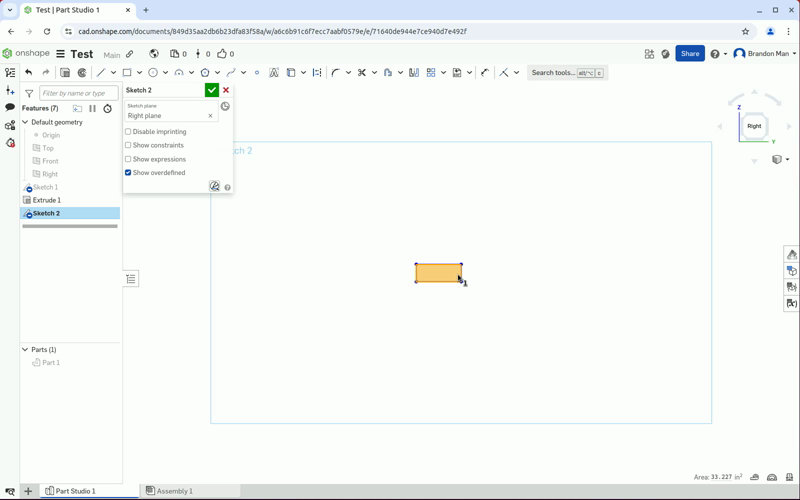
mouse_move(73, 352)
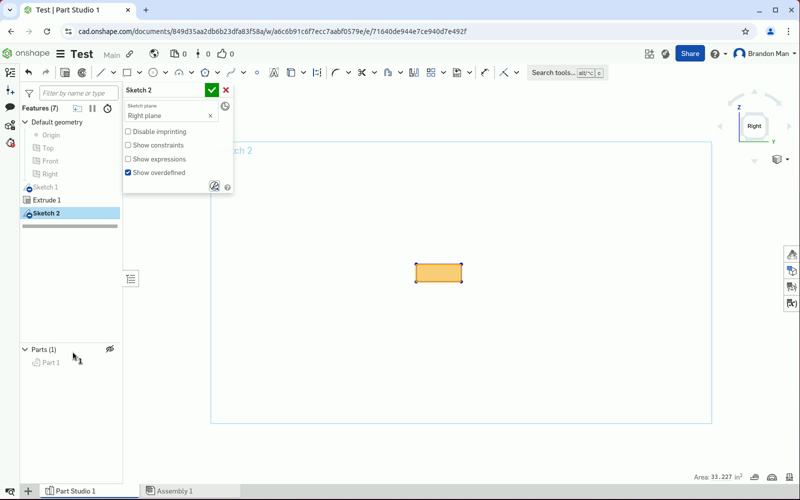
key(shift+y)
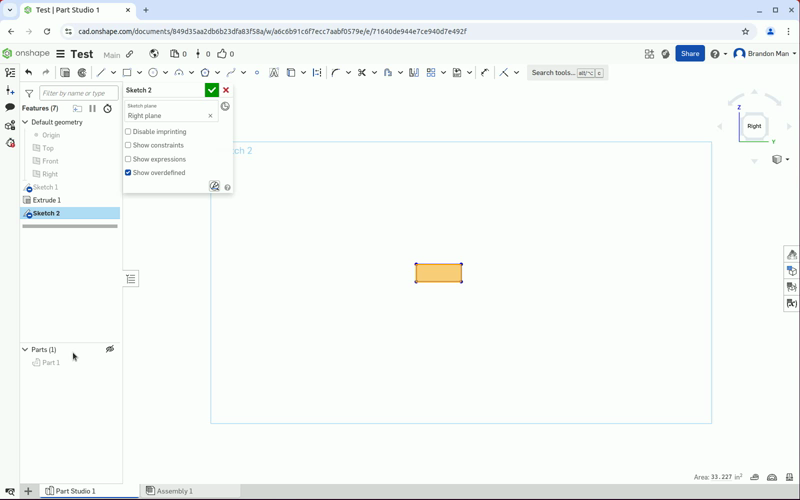
key(shift+e)
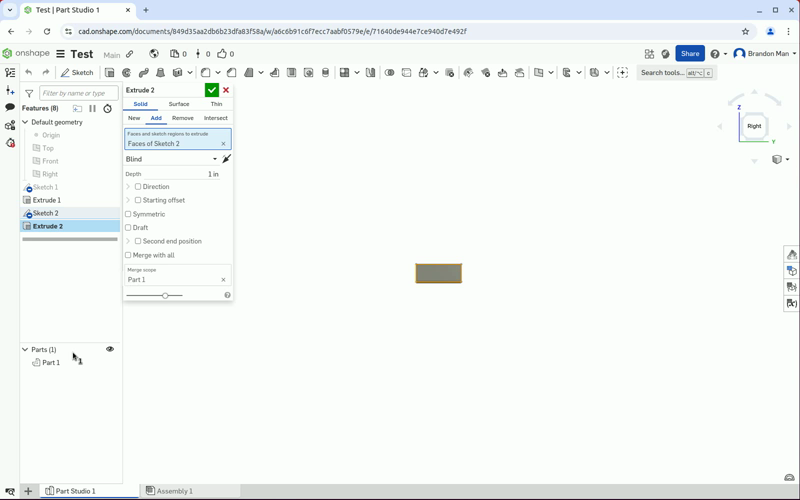
mouse_move(143, 106)
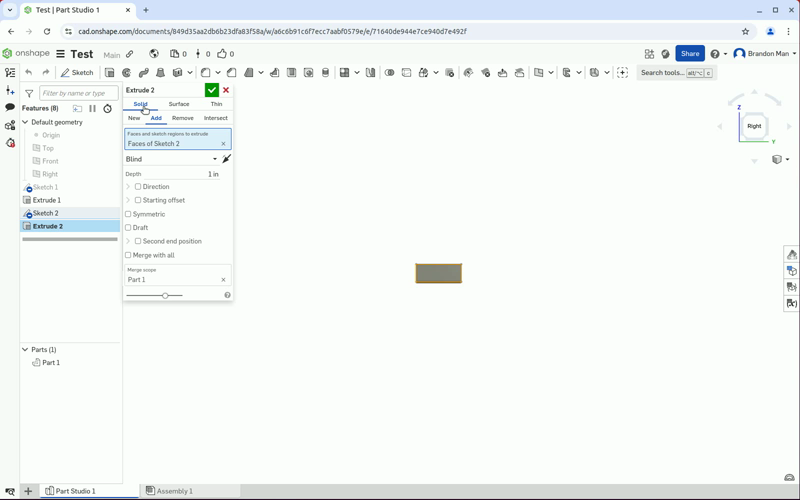
click(143, 106)
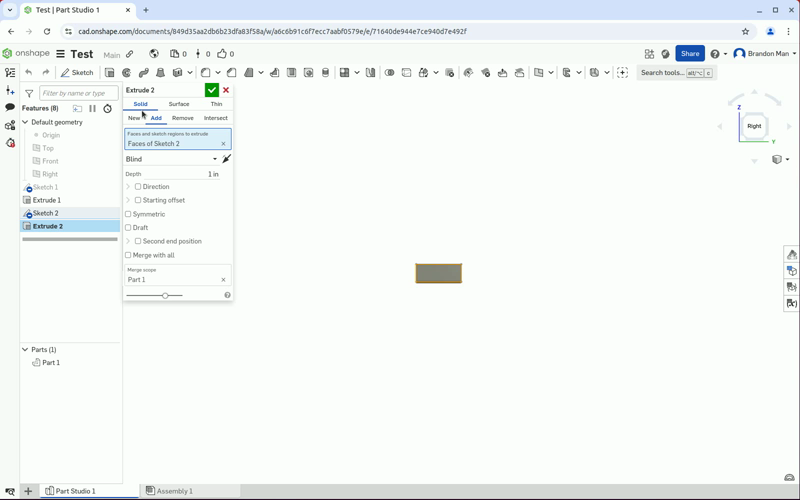
mouse_move(137, 120)
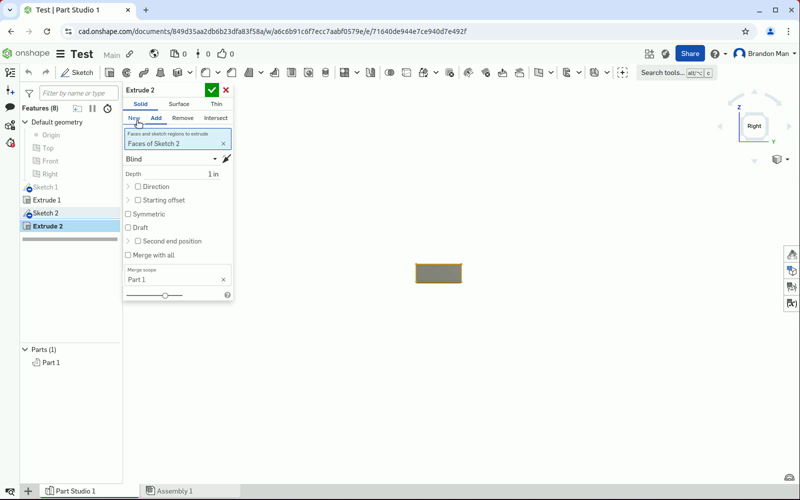
click(137, 120)
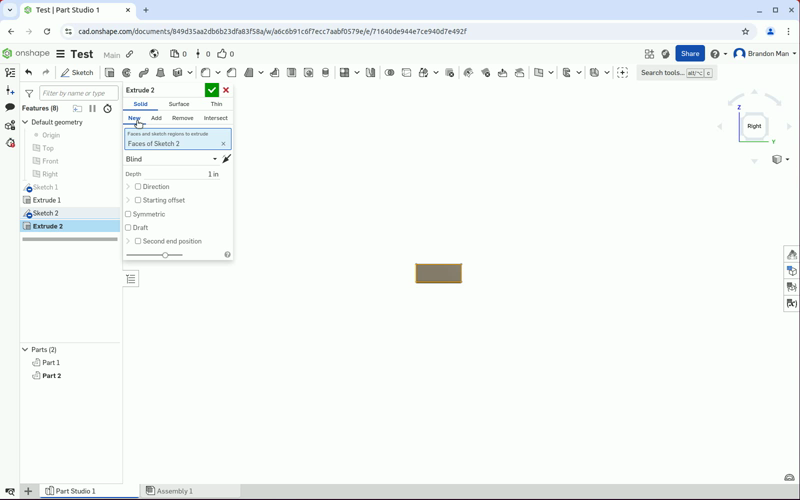
key(tab, 4)
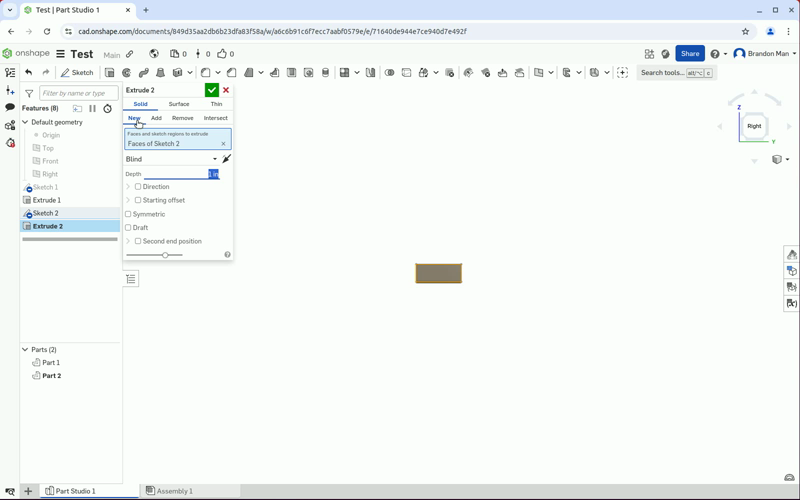
text(-0.241)
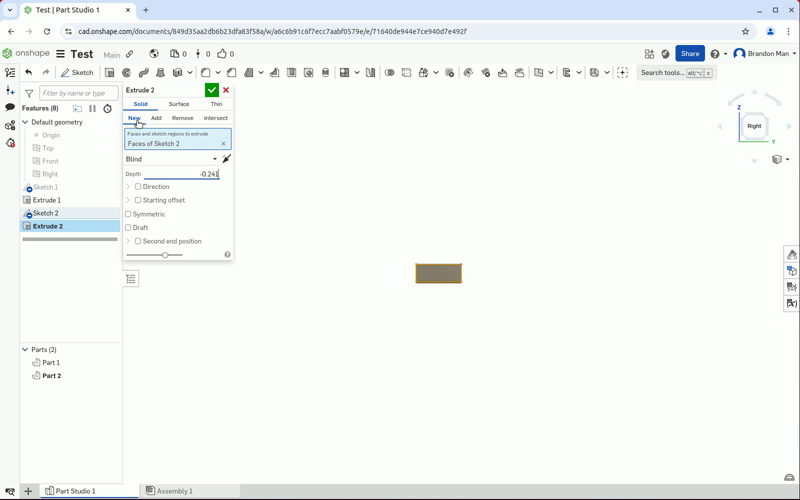
key(enter)
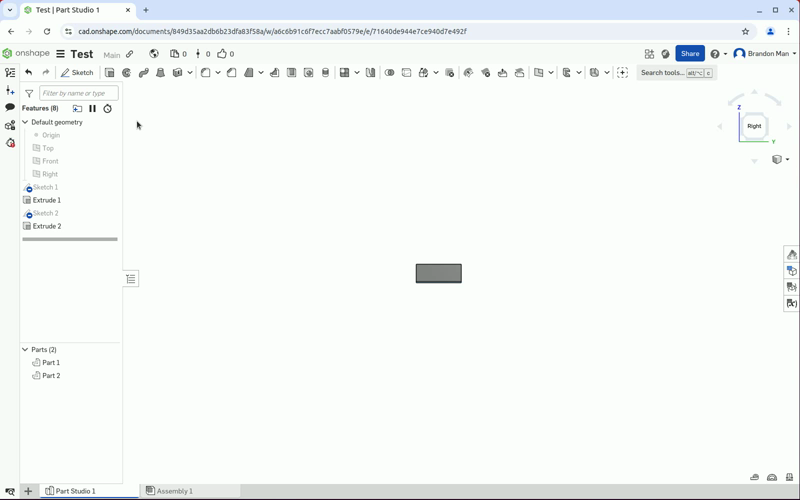
key(shift+h)
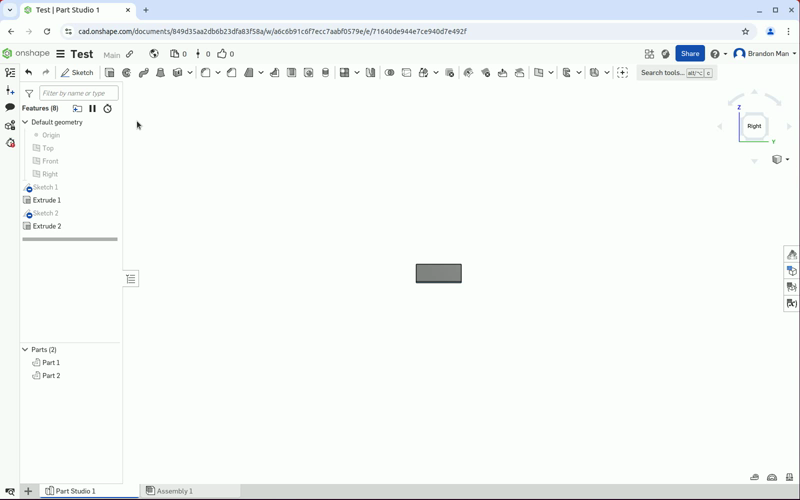
key(shift+h)
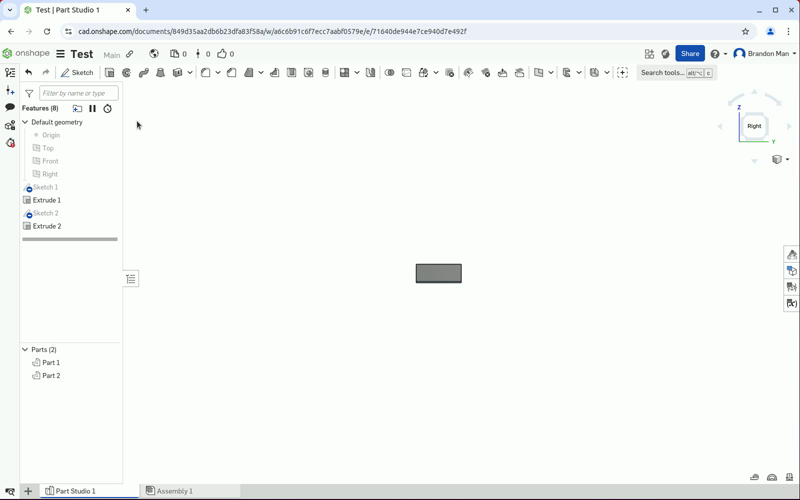
mouse_move(73, 189)
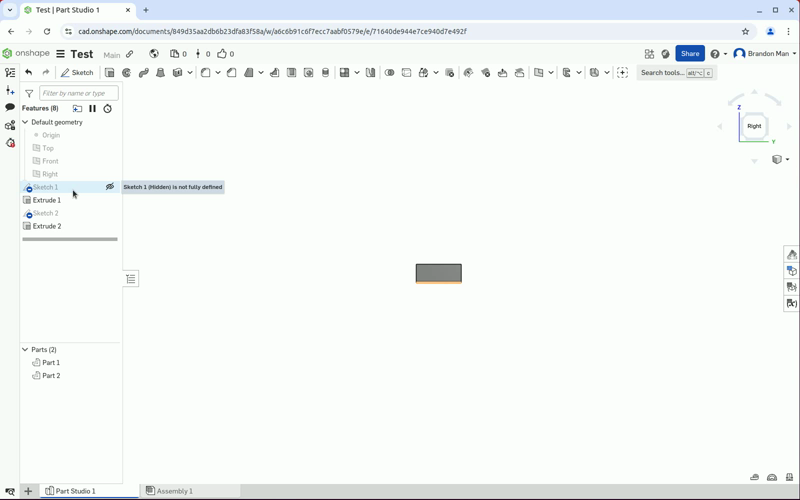
click(73, 189)
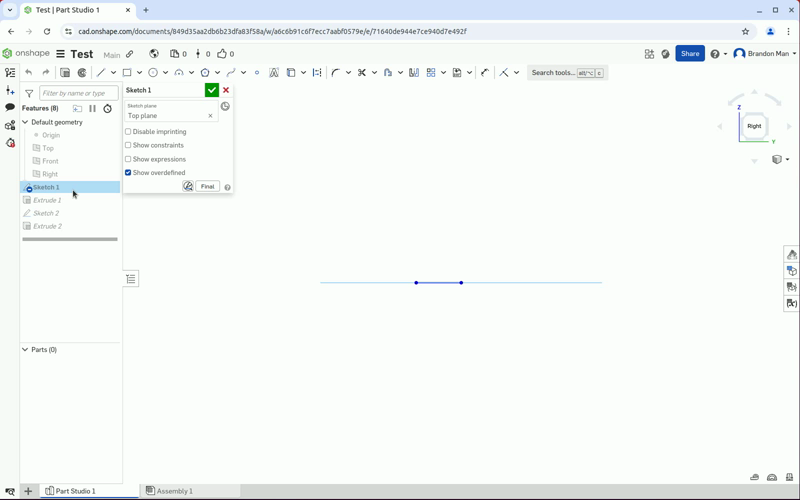
mouse_move(229, 92)
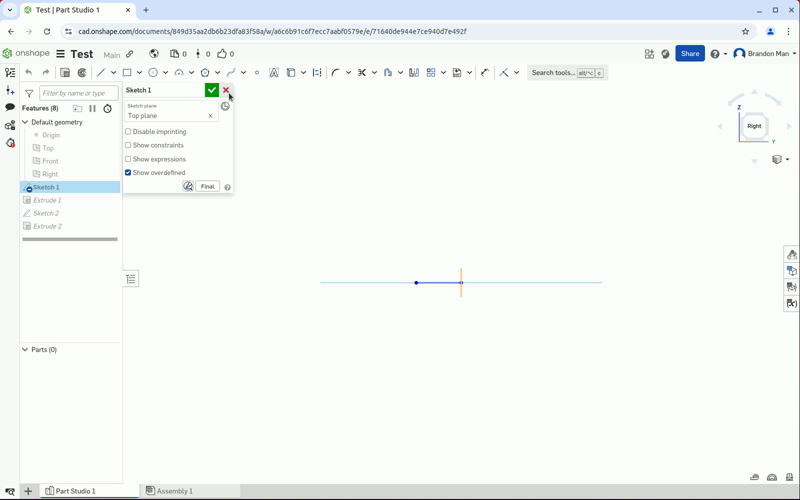
click(229, 92)
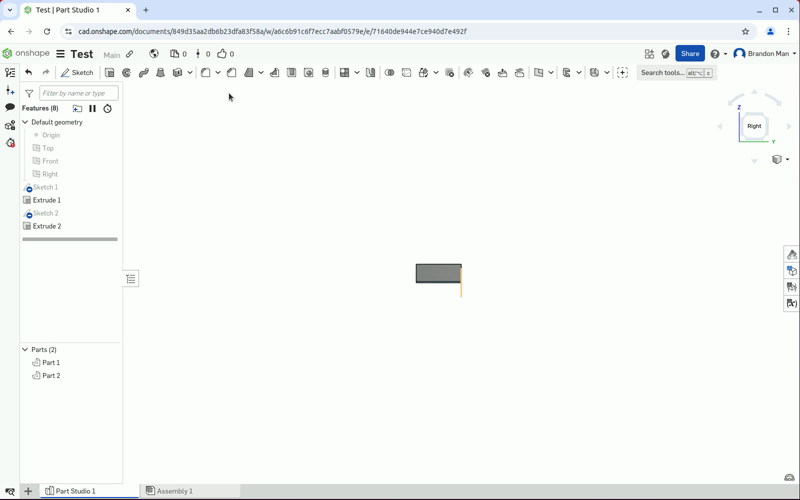
mouse_move(73, 352)
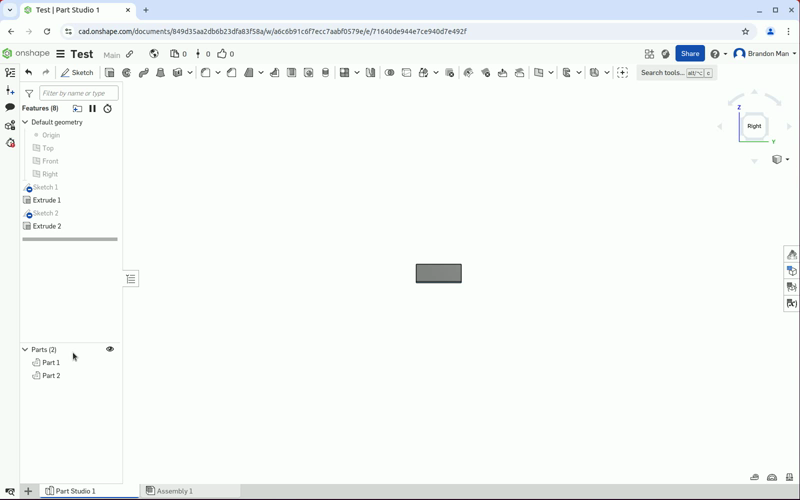
key(y)
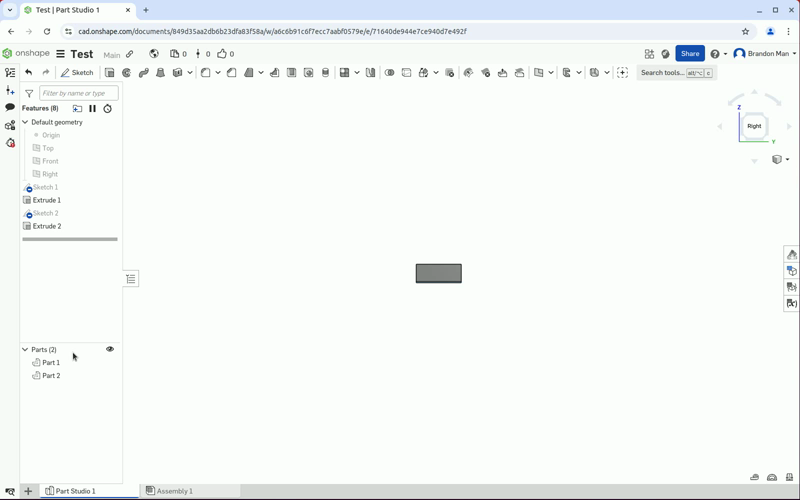
key(shift+p)
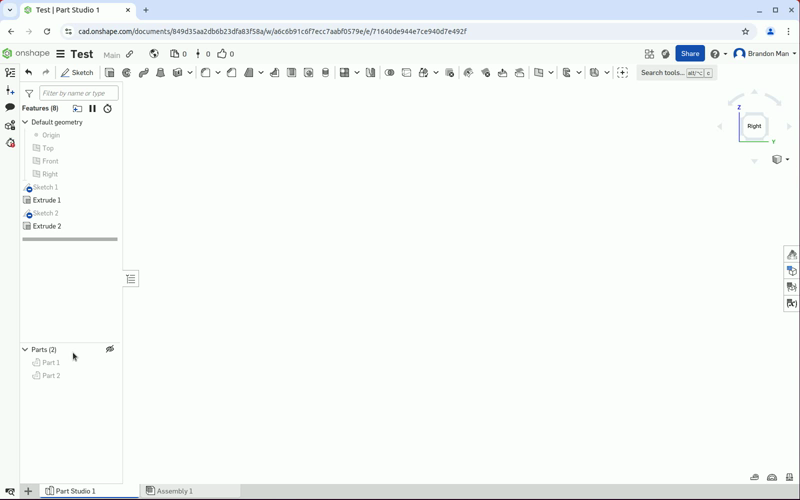
key(space)
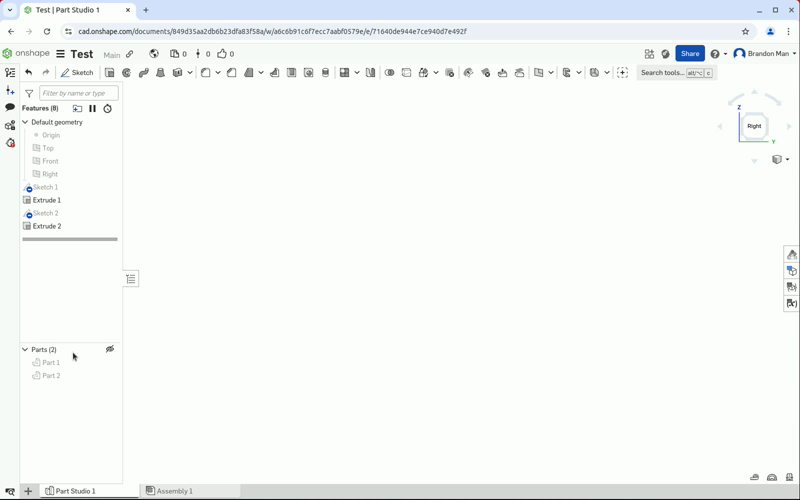
key_down(shift)
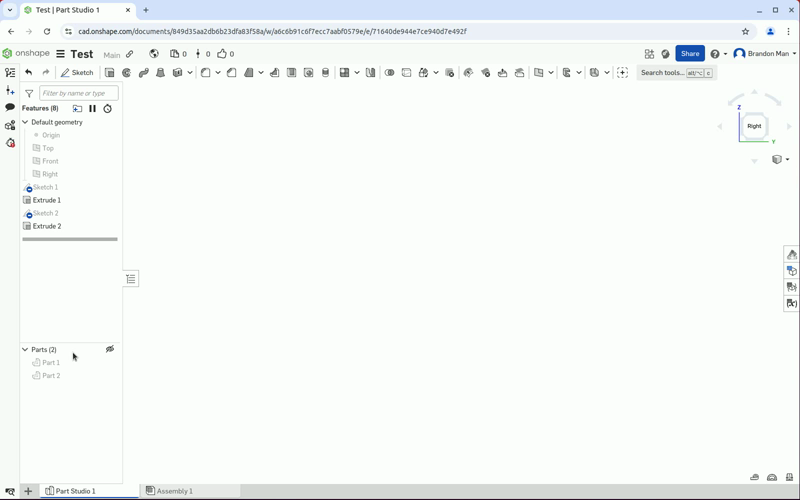
key(right)
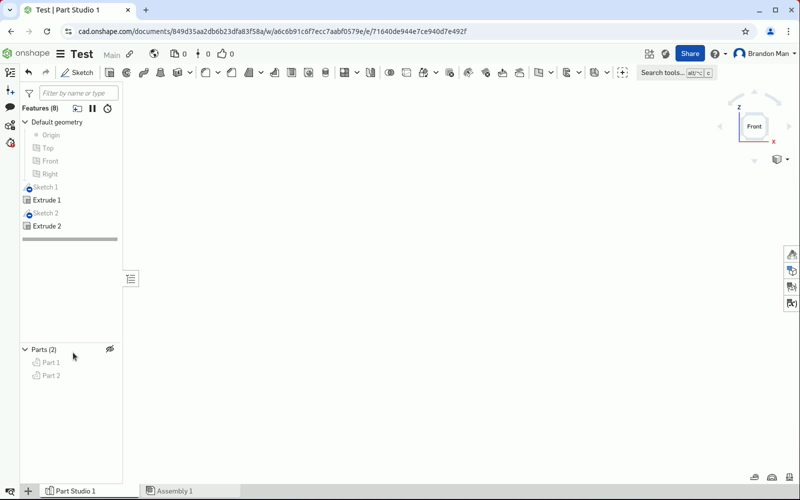
key_up(shift)
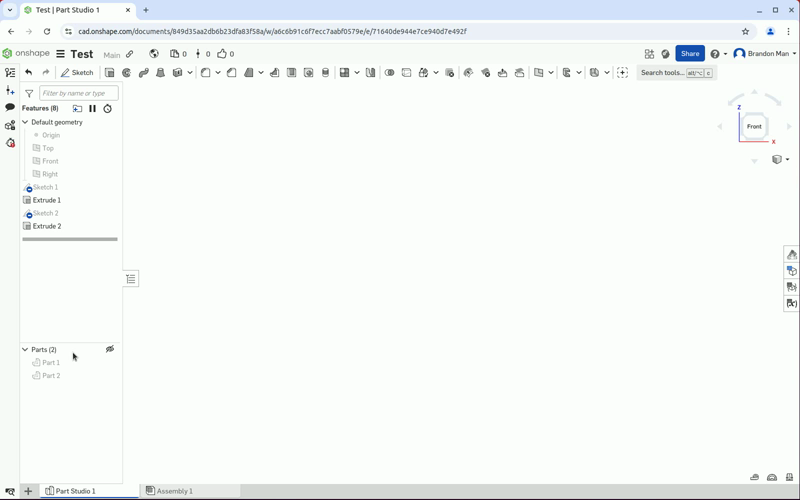
key(space)
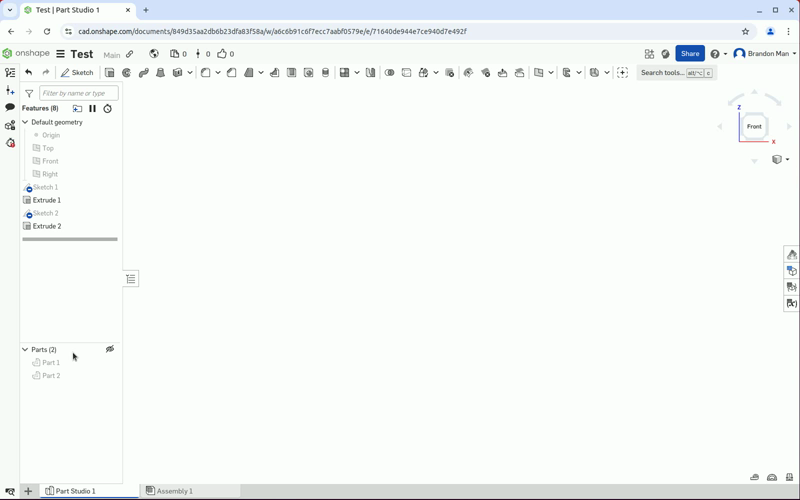
key_down(shift)
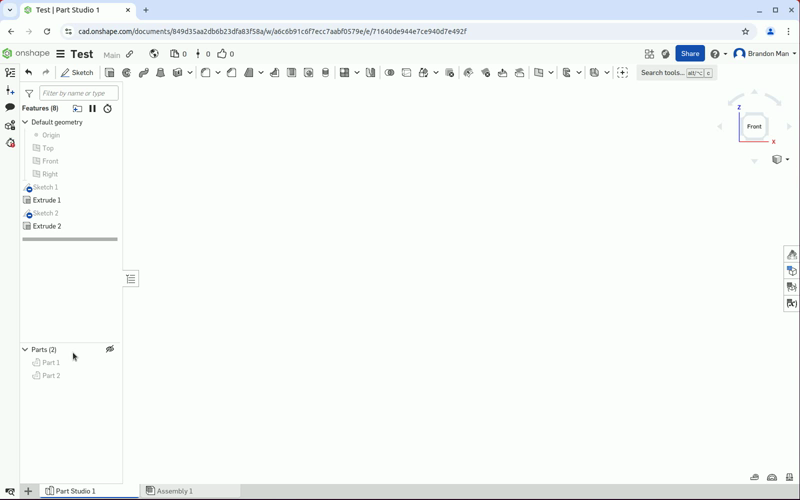
key(down)
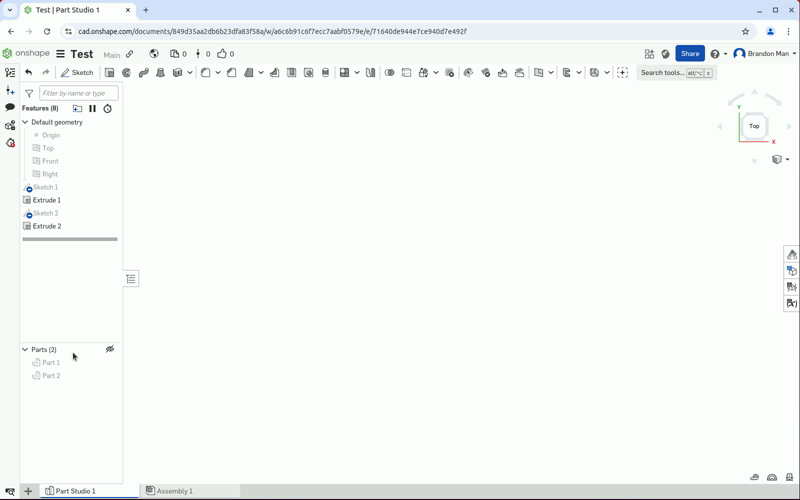
key_up(shift)
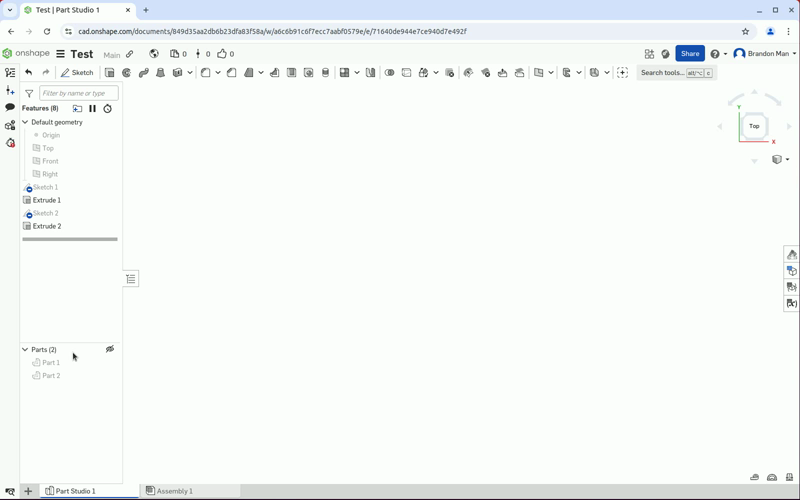
mouse_move(73, 352)
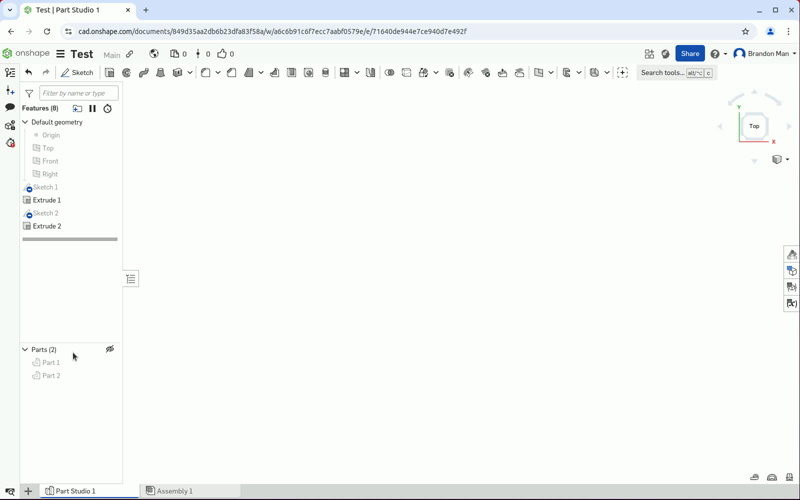
key(shift+y)
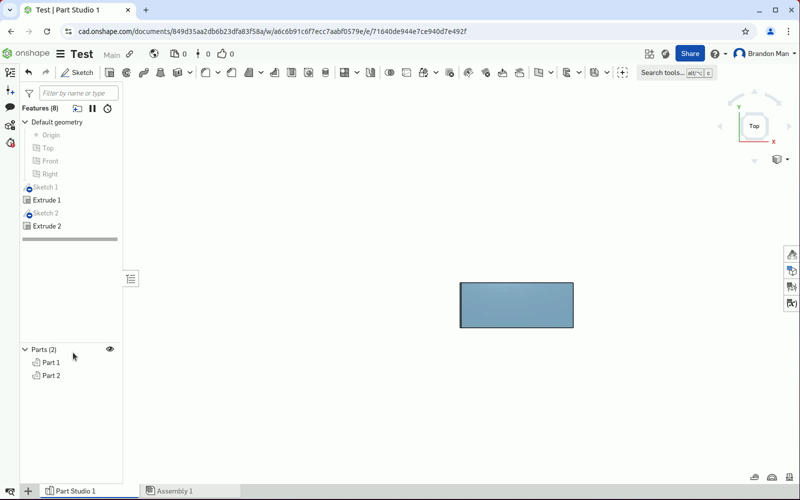
mouse_move(541, 75)
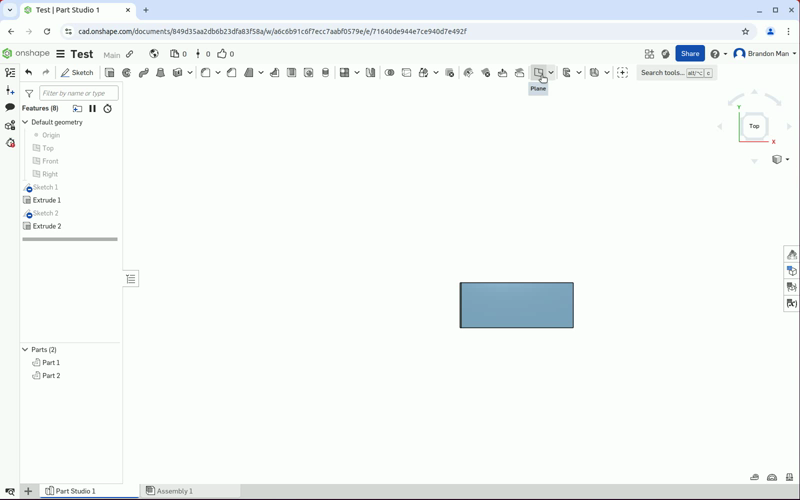
click(541, 75)
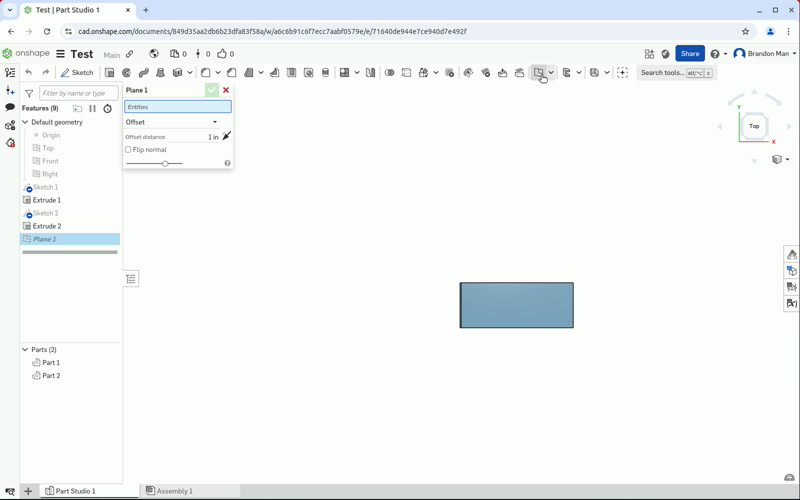
mouse_move(73, 150)
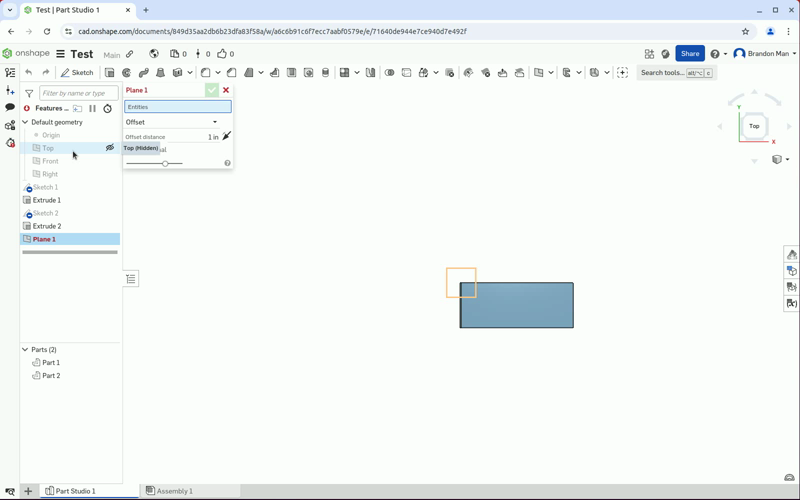
click(73, 150)
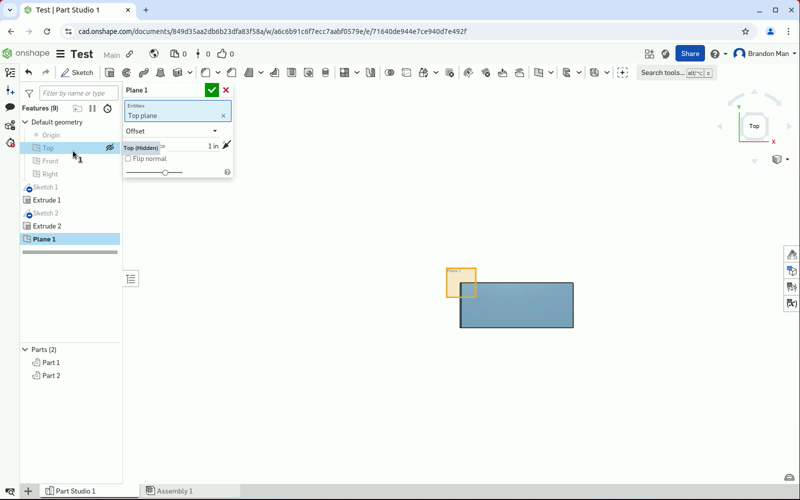
key(tab, 2)
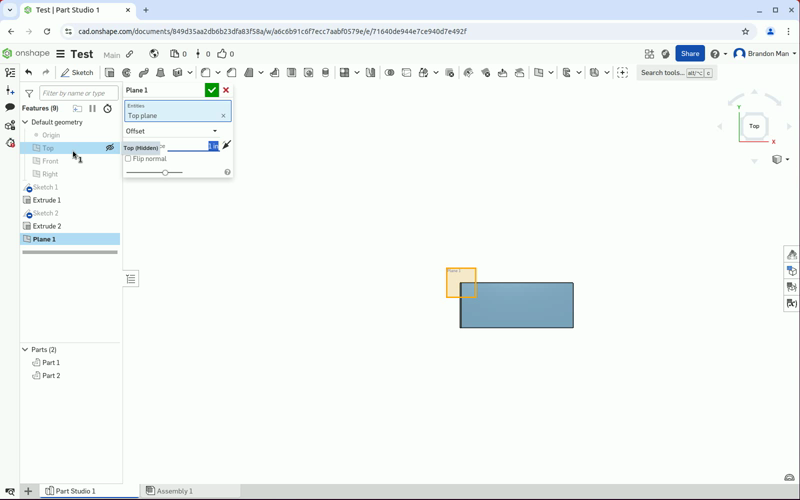
text(0.246)
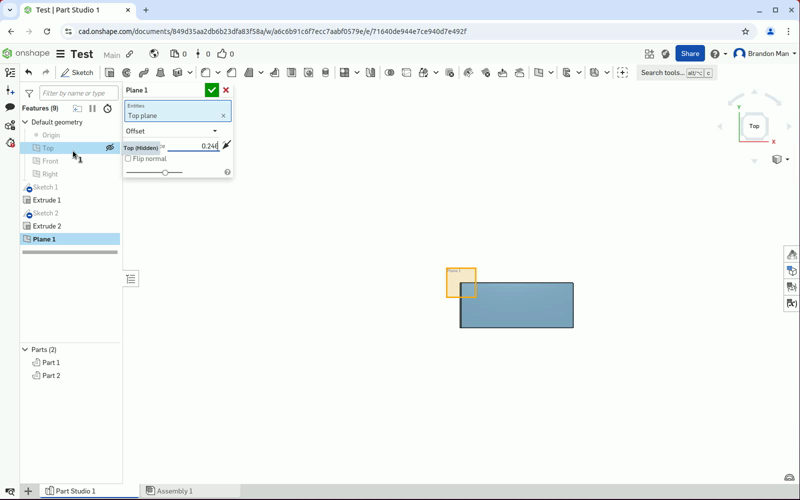
key(enter, 2)
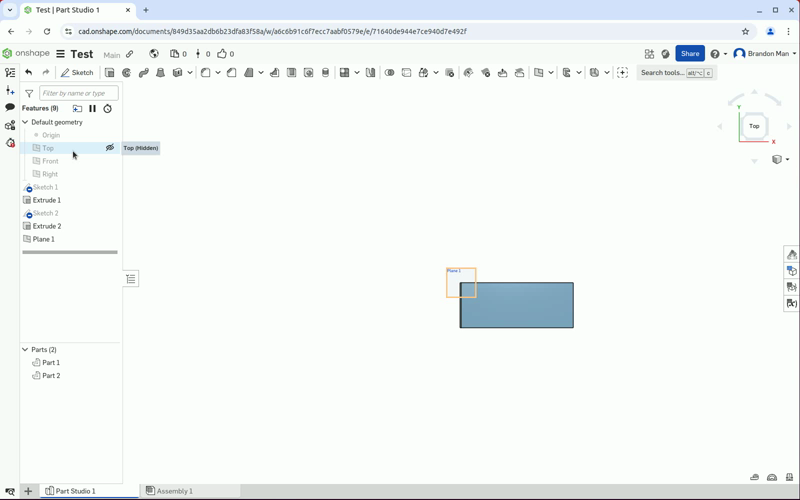
key(shift+s)
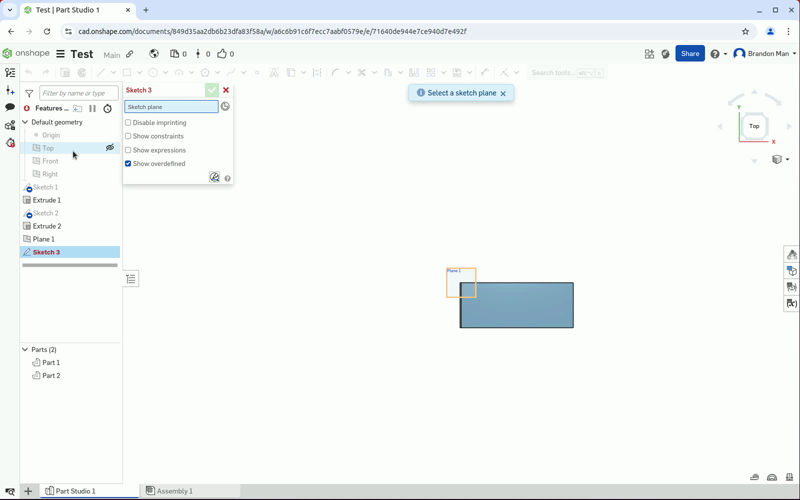
mouse_move(73, 241)
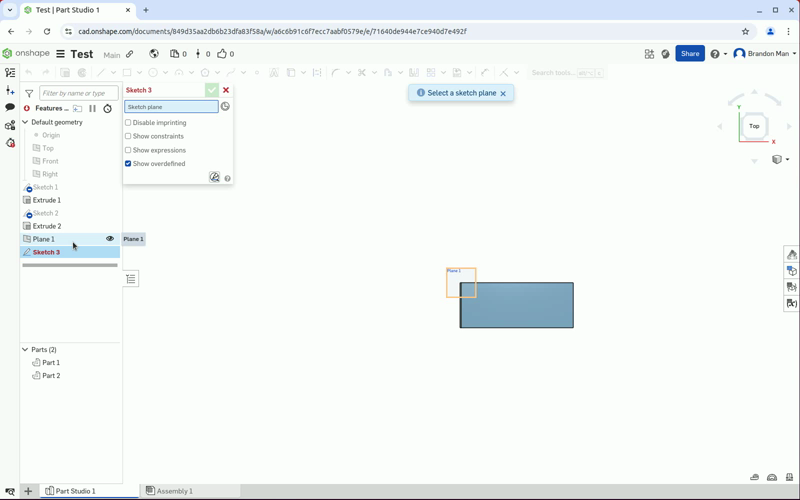
click(73, 241)
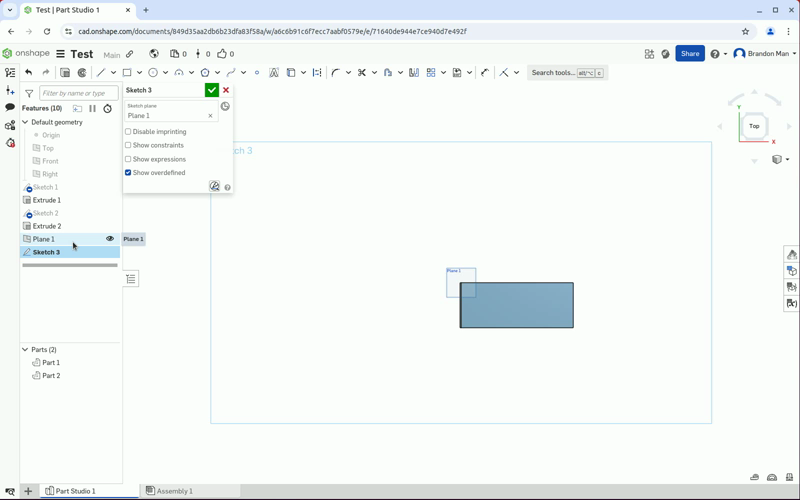
mouse_move(73, 352)
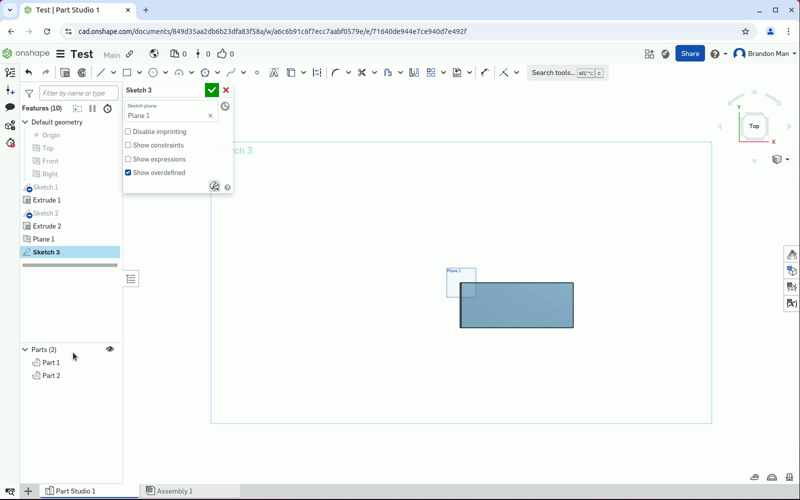
key(y)
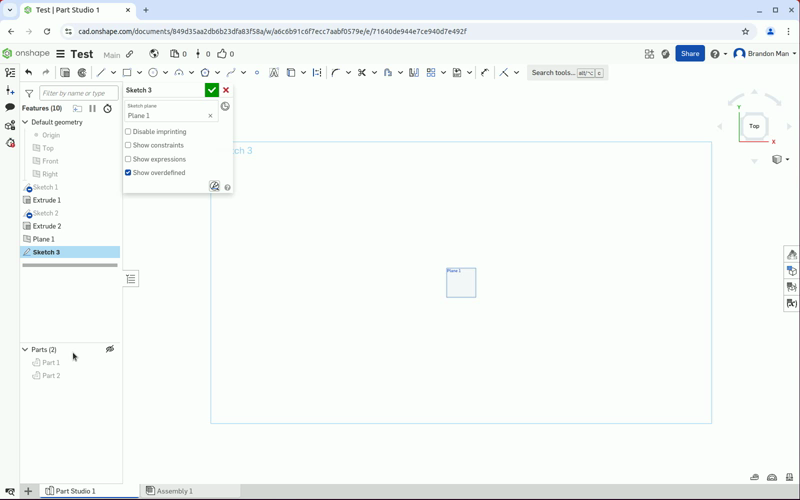
key(l)
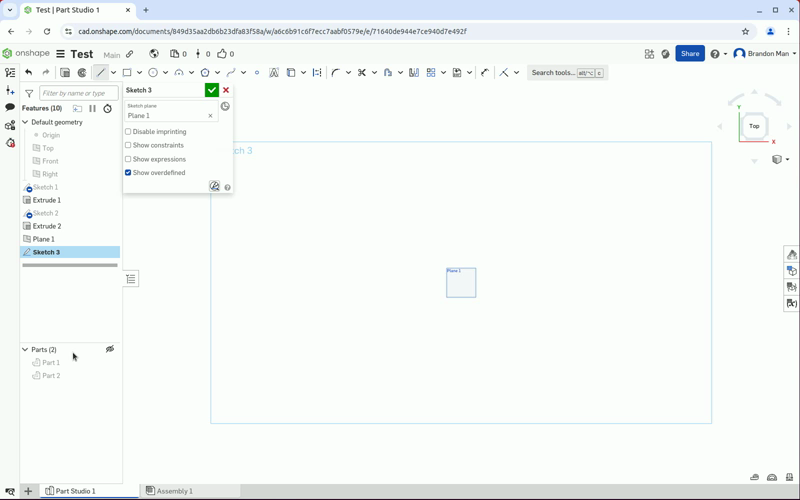
key_down(shift)
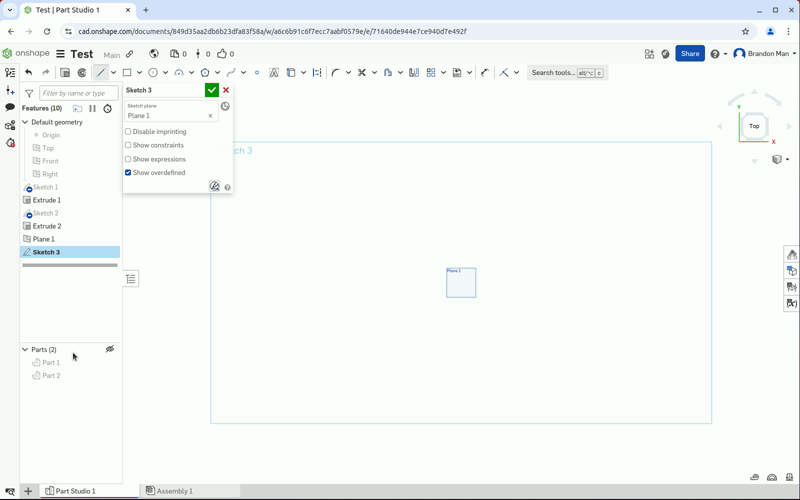
mouse_move(479, 325)
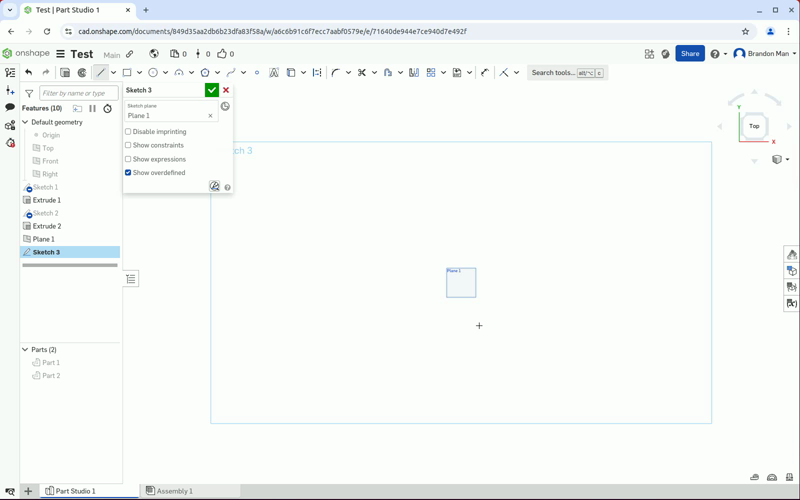
click(479, 325)
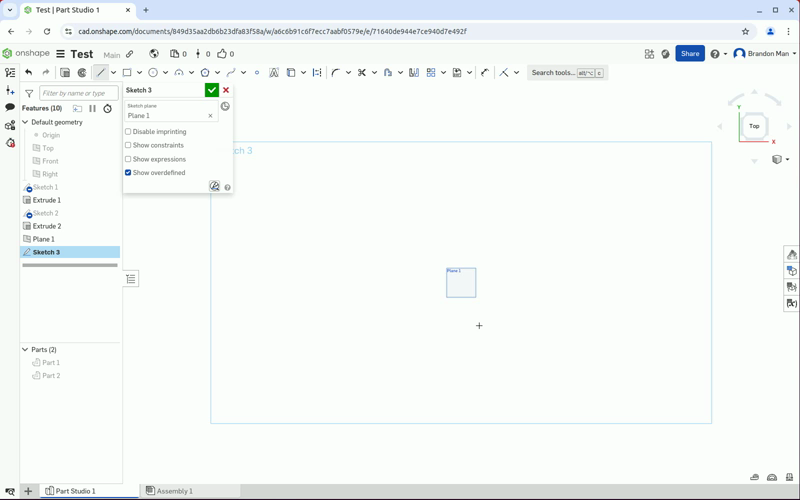
key_up(shift)
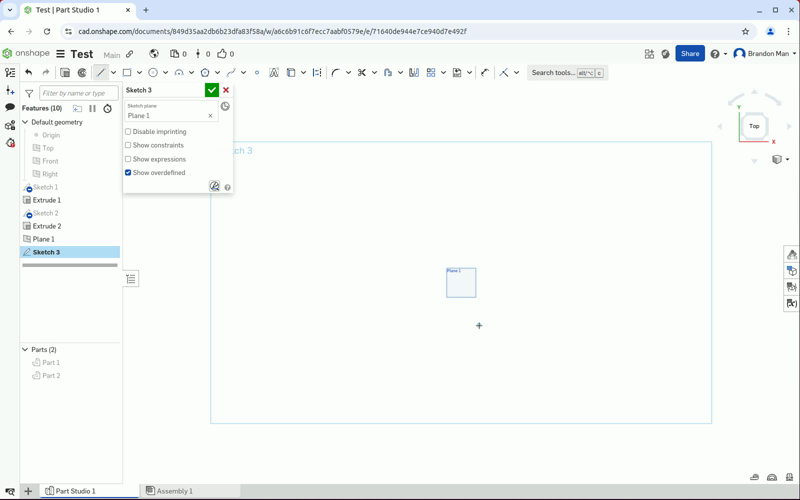
key_down(shift)
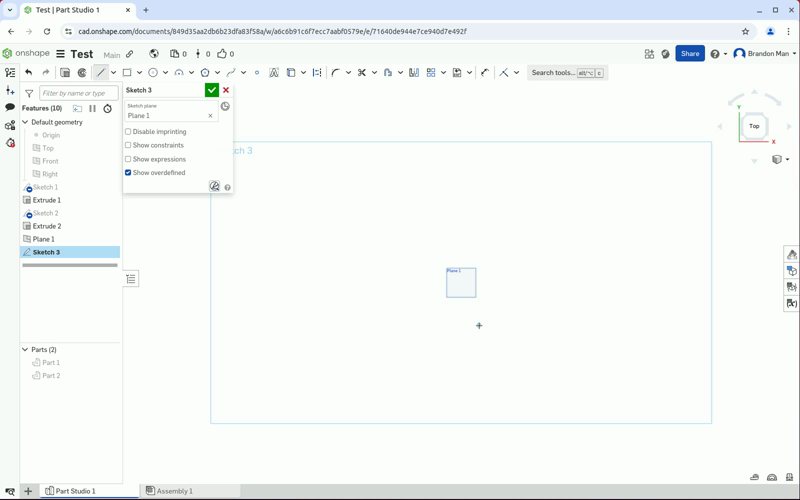
mouse_move(509, 325)
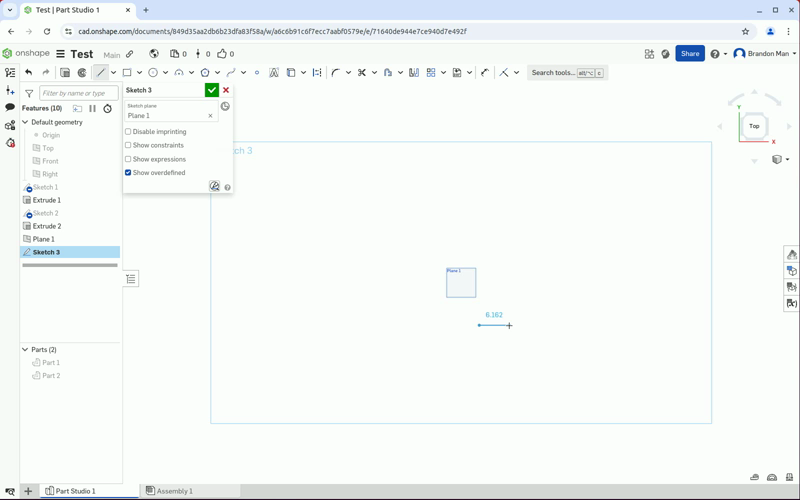
mouse_move(483, 325)
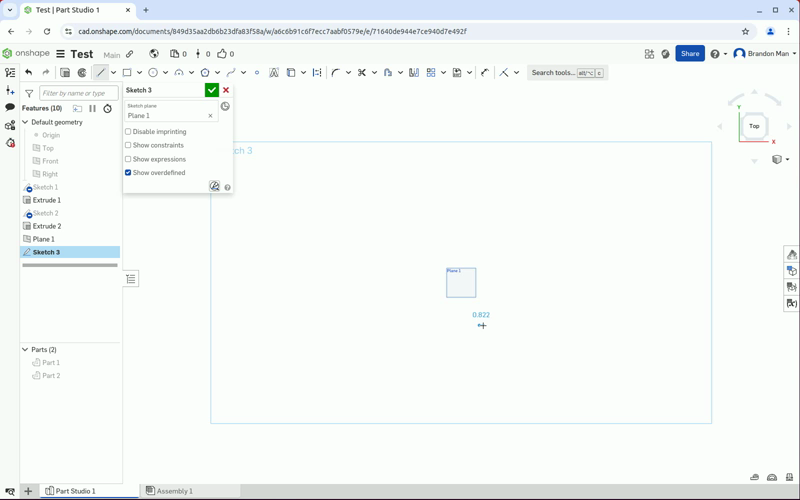
scroll(6)
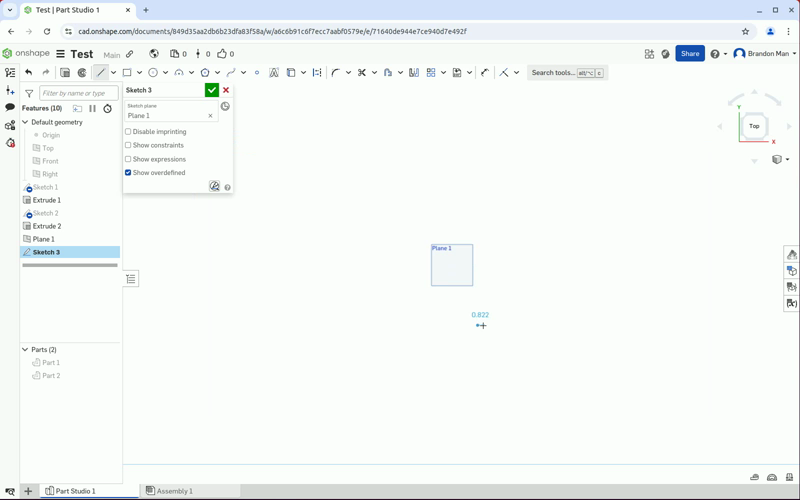
scroll(6)
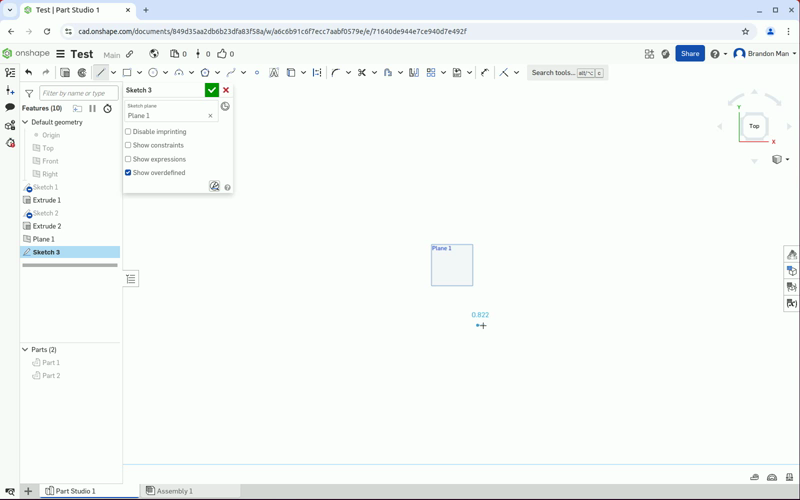
scroll(6)
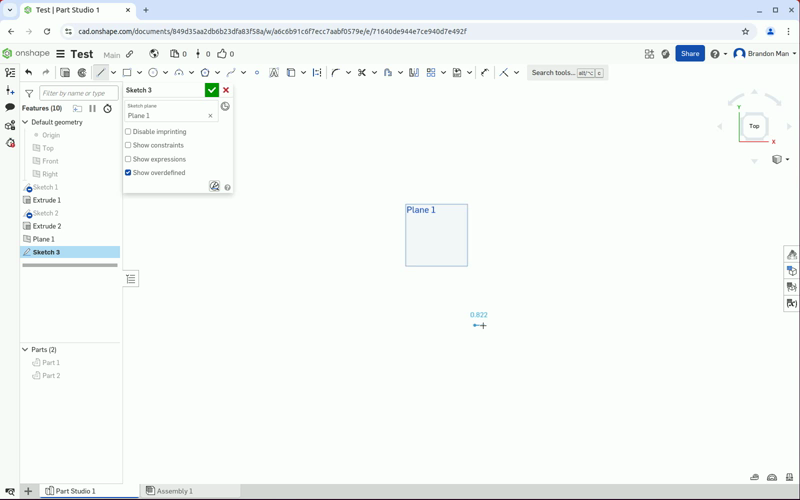
scroll(6)
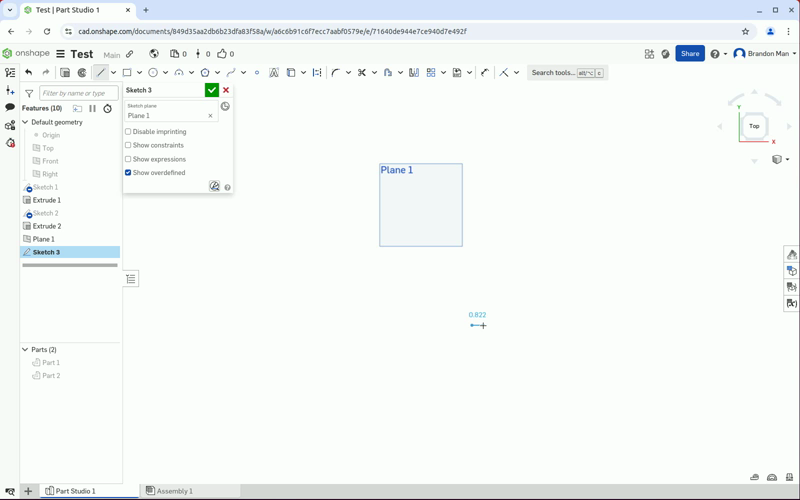
scroll(6)
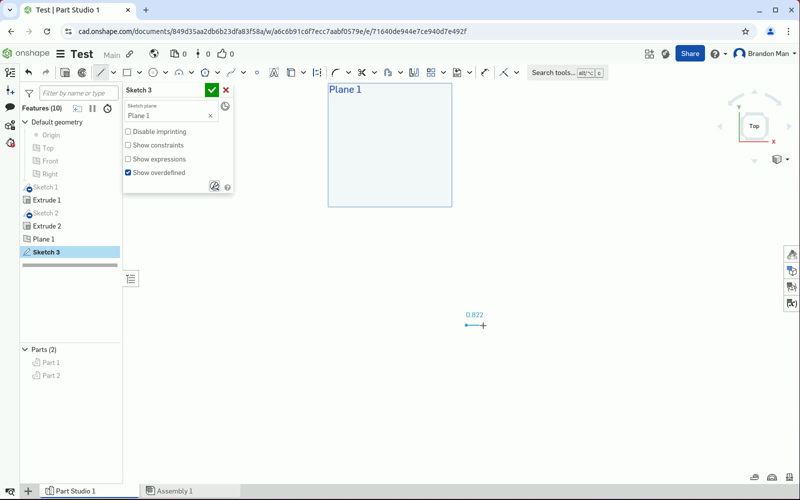
scroll(6)
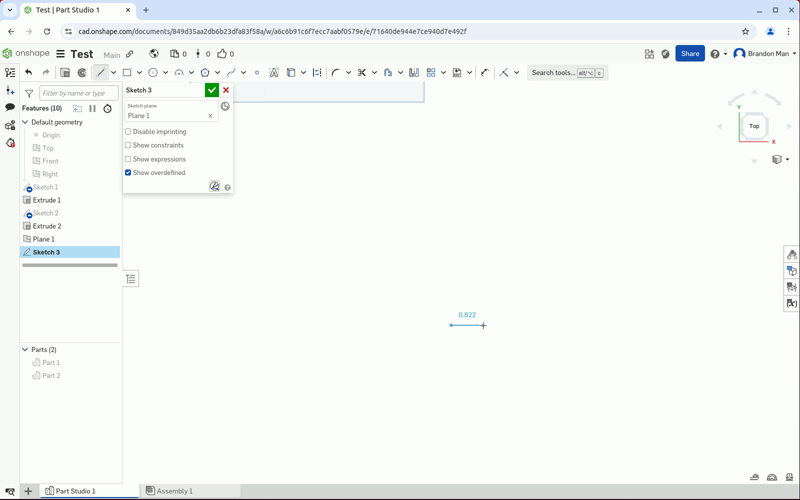
scroll(6)
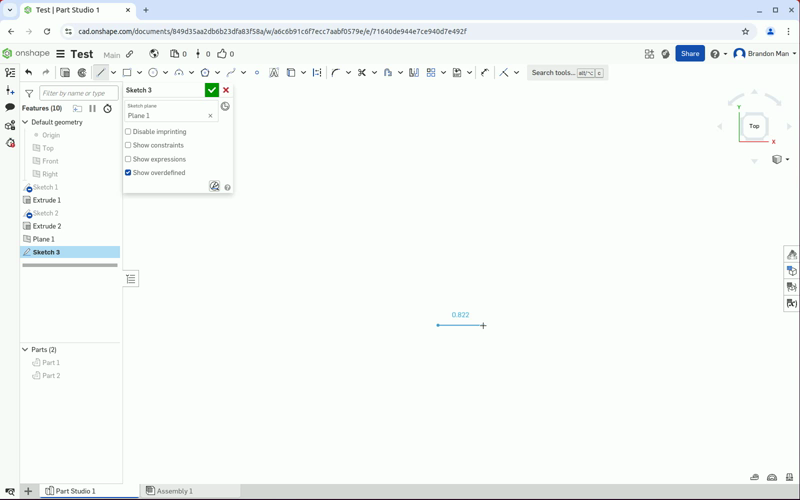
click(483, 325)
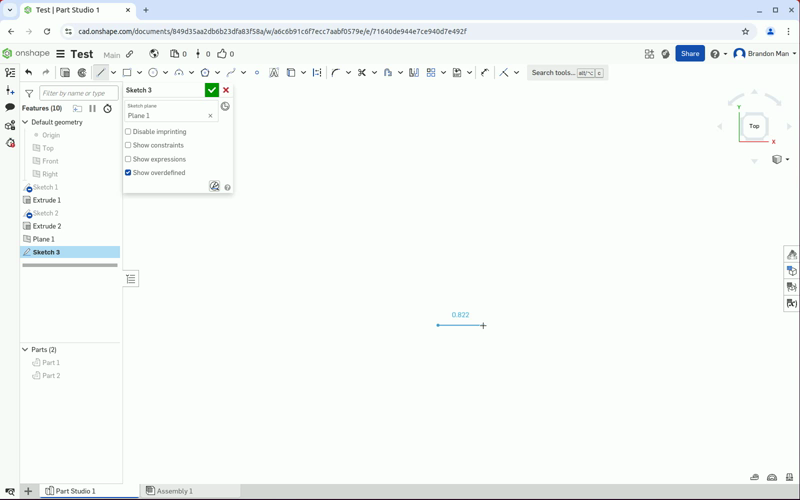
scroll(-6)
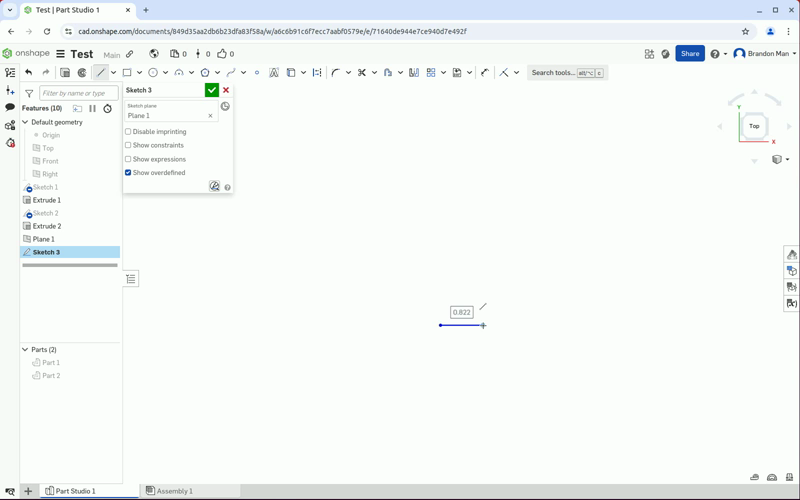
scroll(-6)
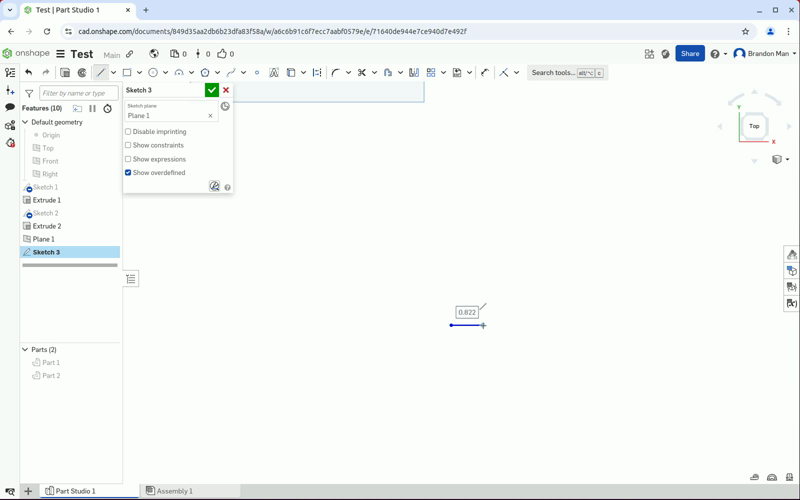
scroll(-6)
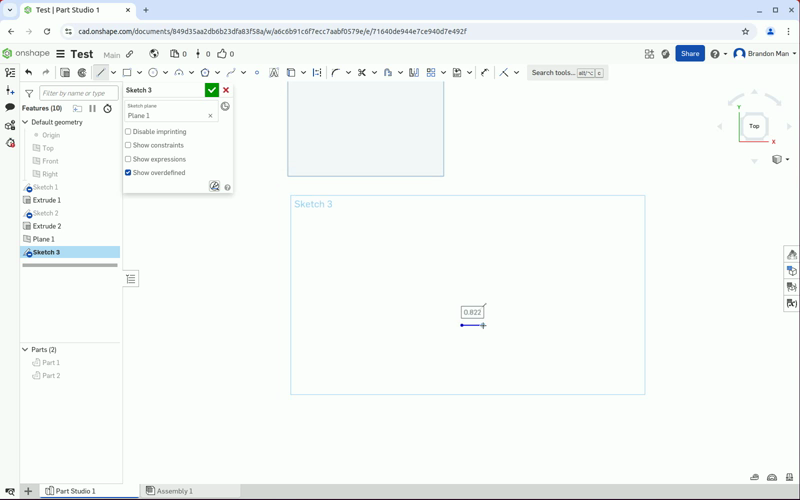
scroll(-6)
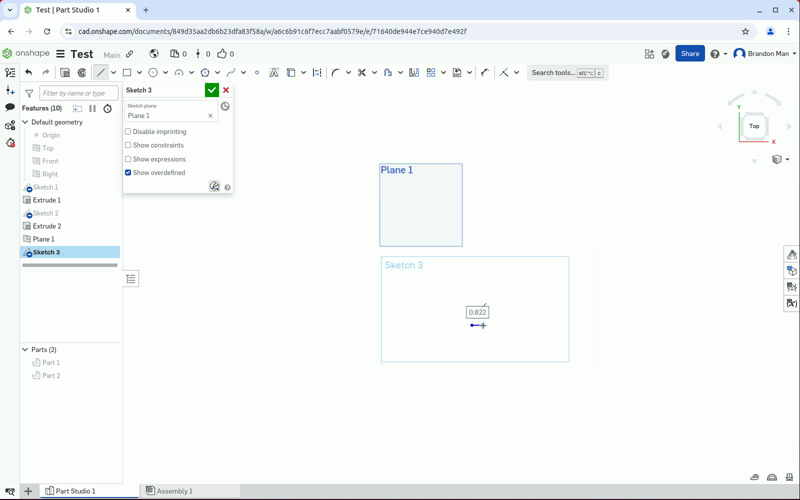
scroll(-6)
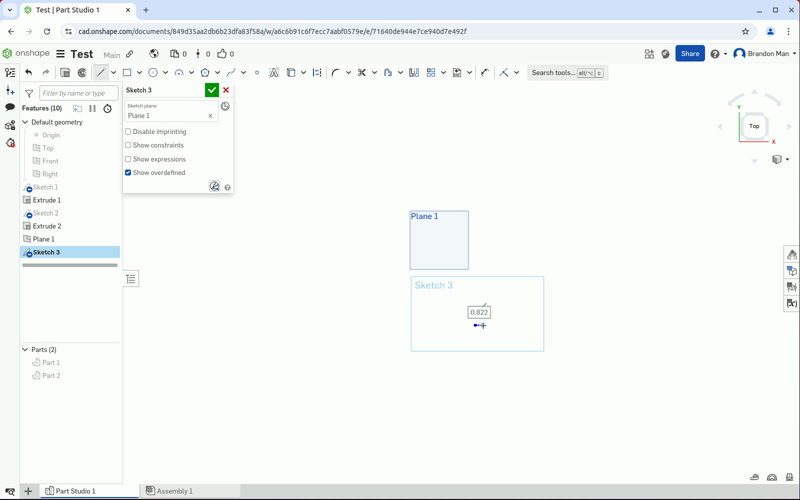
scroll(-6)
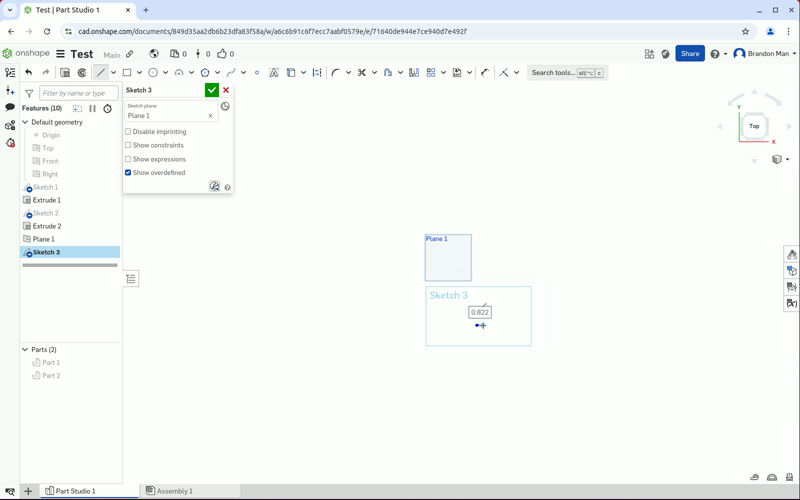
scroll(-6)
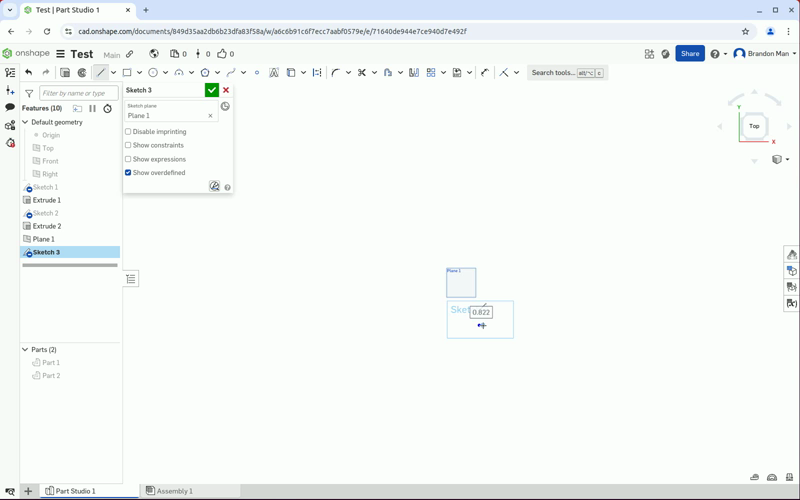
key_up(shift)
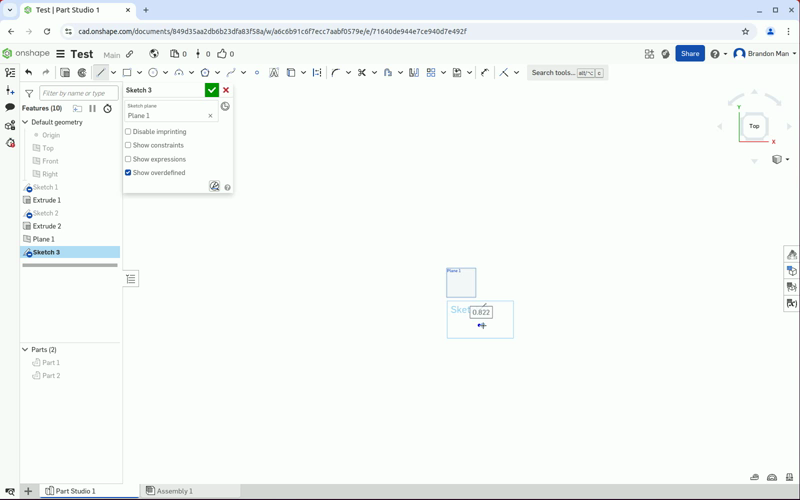
key_down(shift)
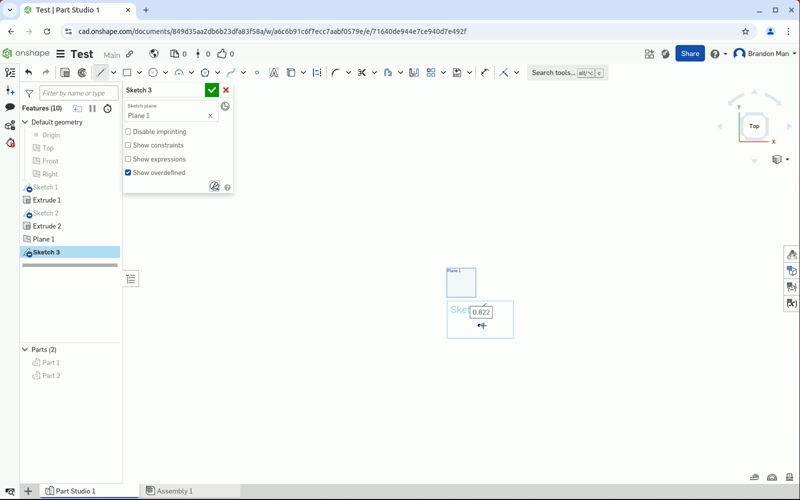
mouse_move(513, 325)
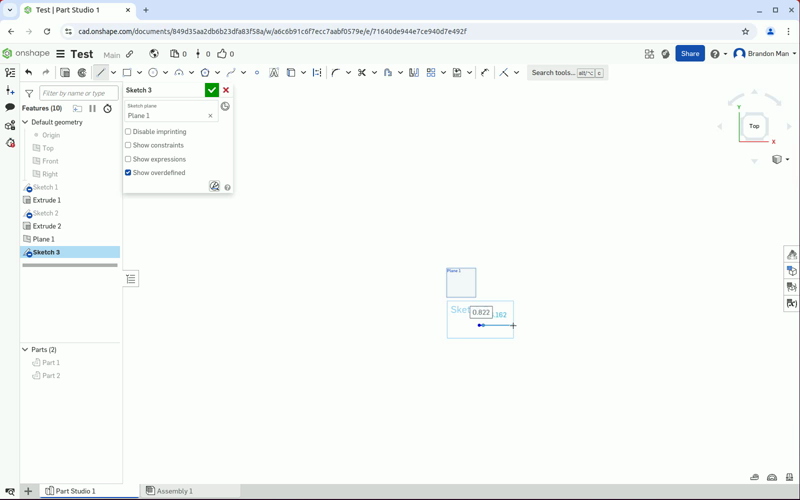
mouse_move(483, 319)
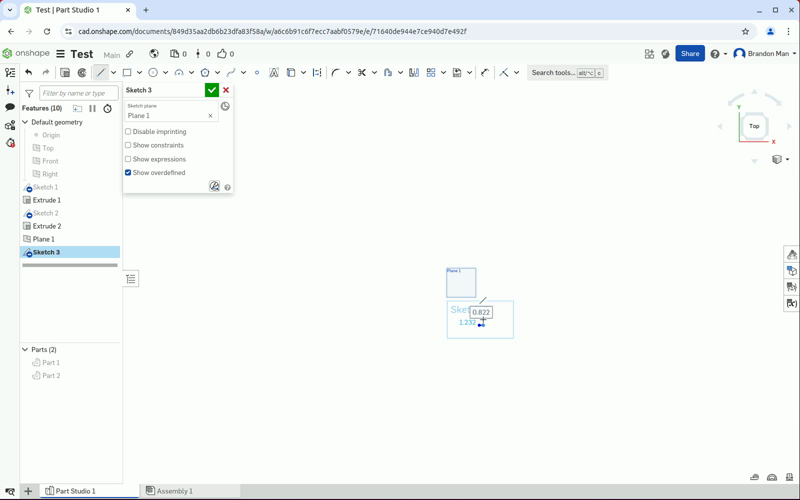
scroll(6)
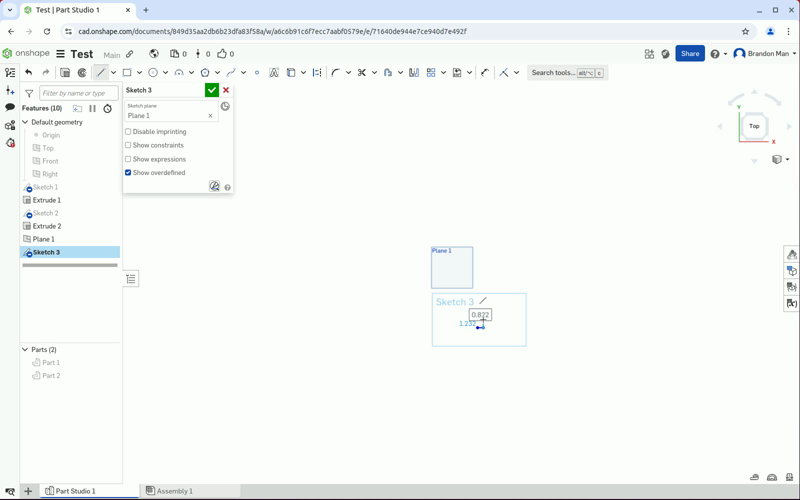
scroll(6)
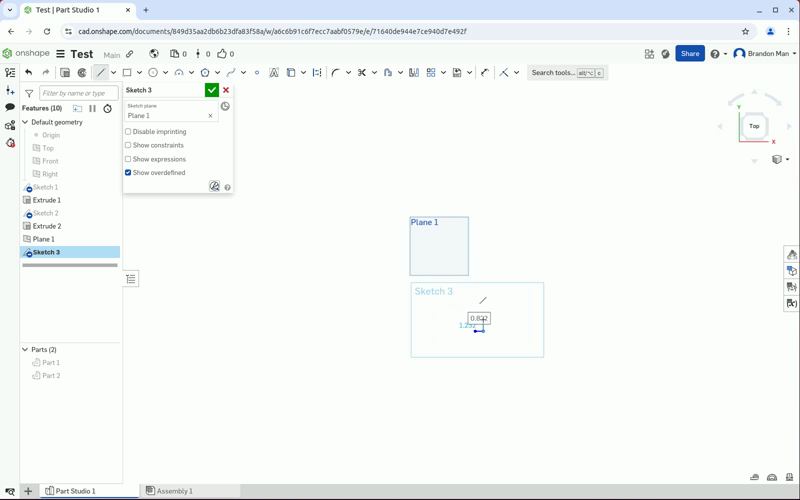
scroll(6)
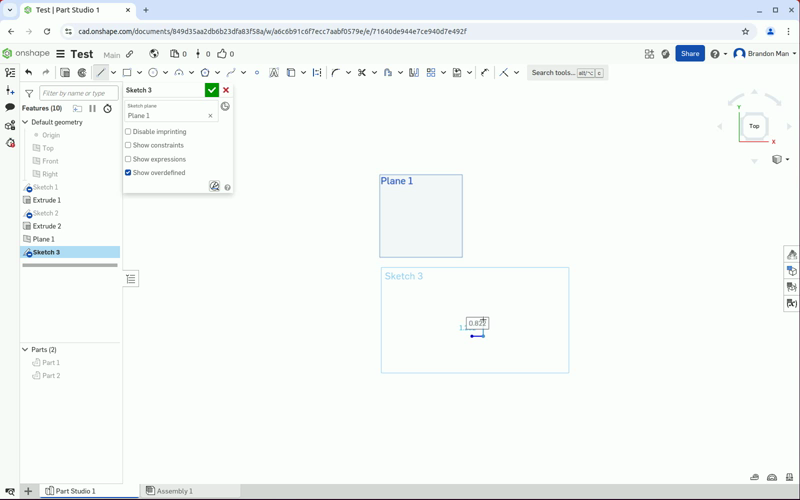
scroll(6)
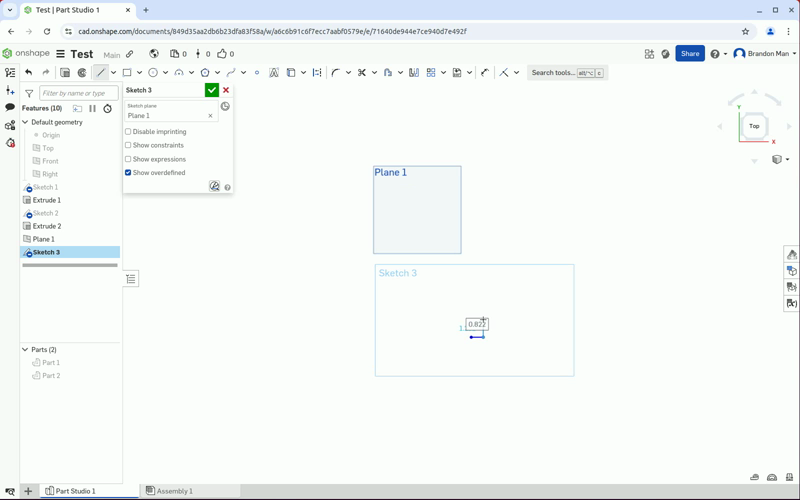
scroll(6)
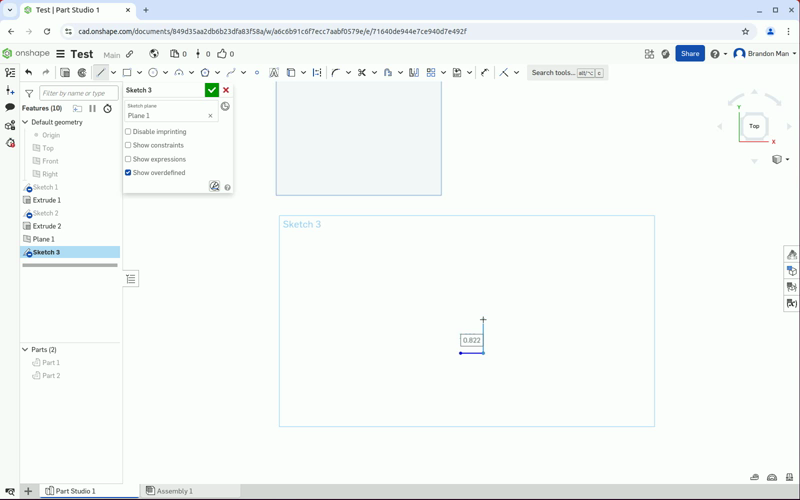
scroll(6)
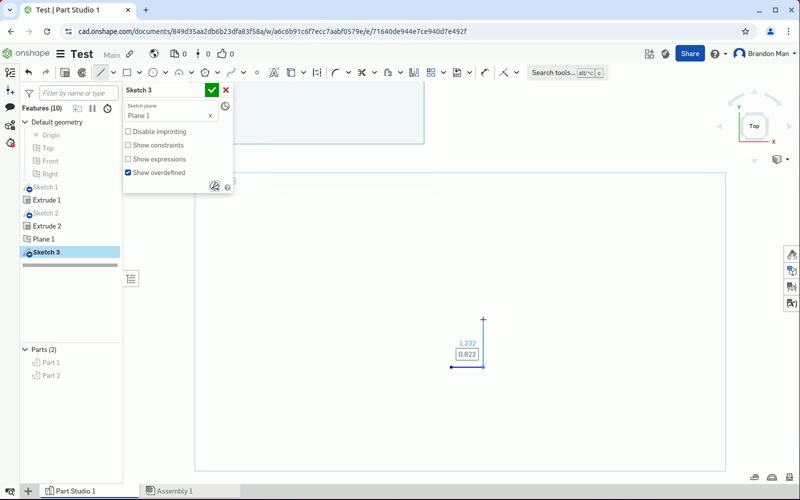
scroll(6)
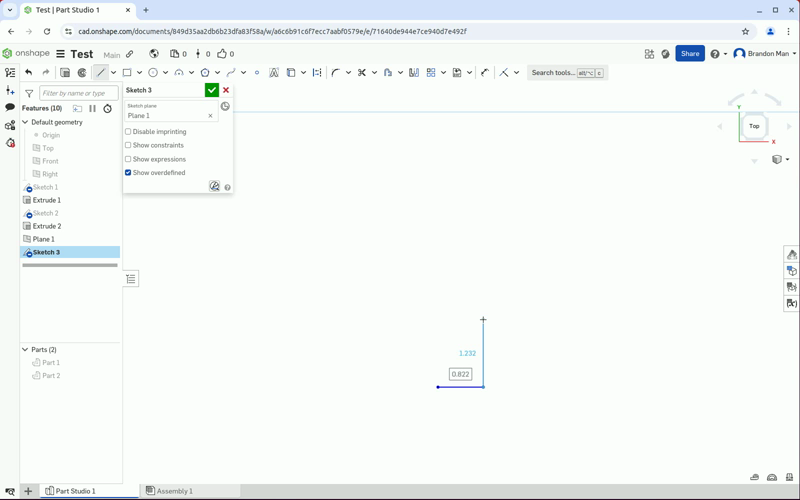
click(483, 319)
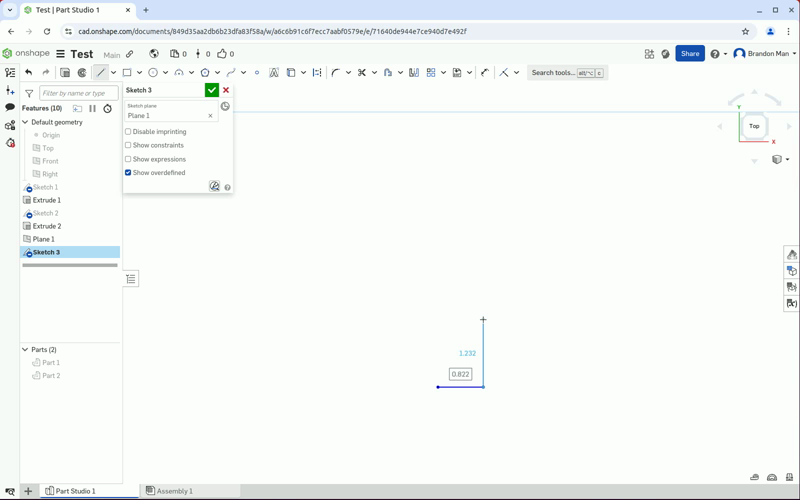
scroll(-6)
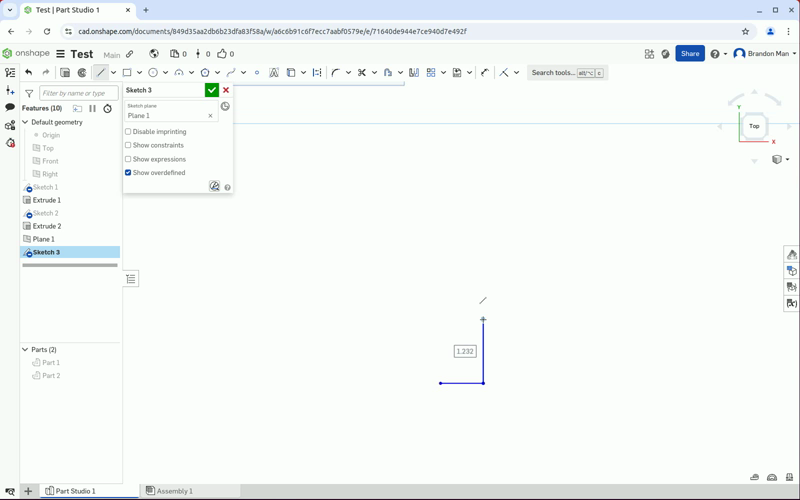
scroll(-6)
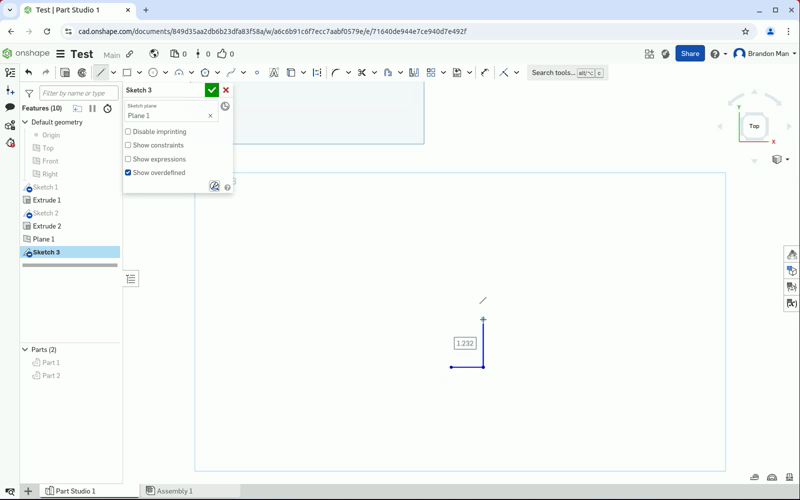
scroll(-6)
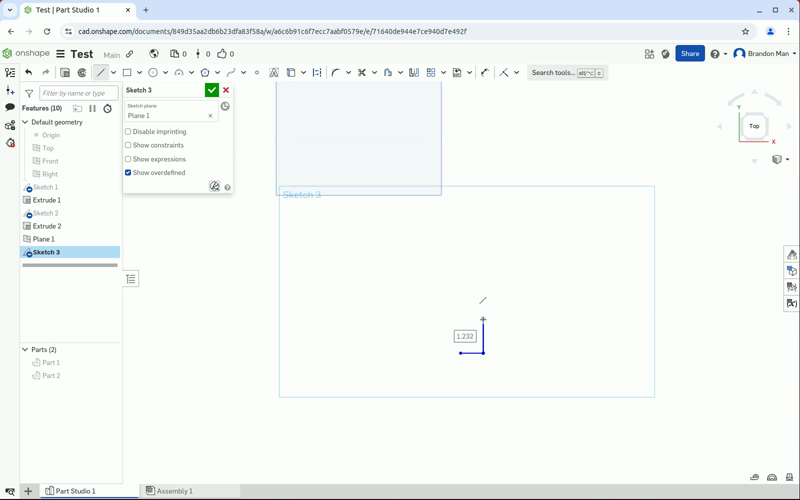
scroll(-6)
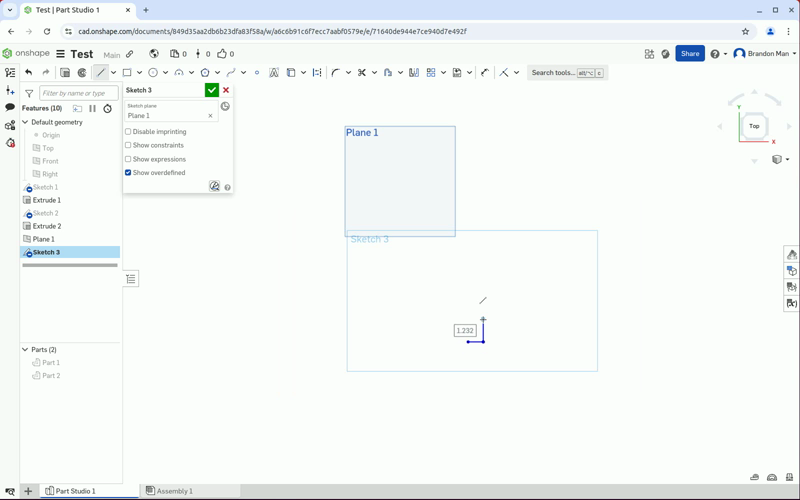
scroll(-6)
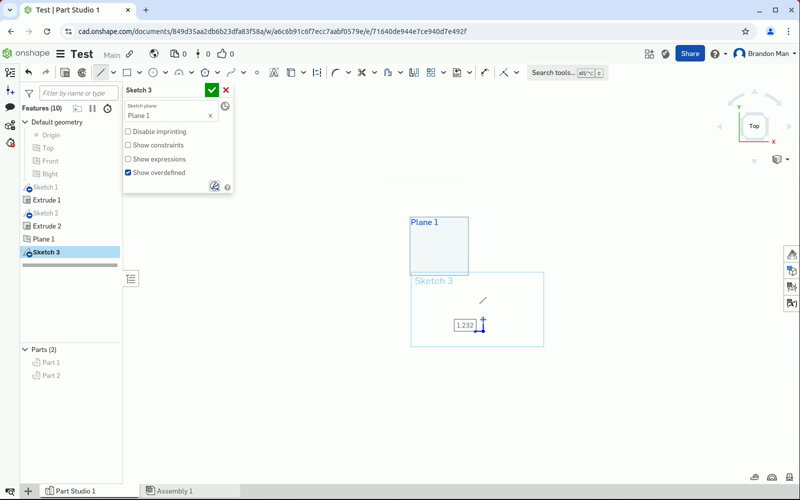
scroll(-6)
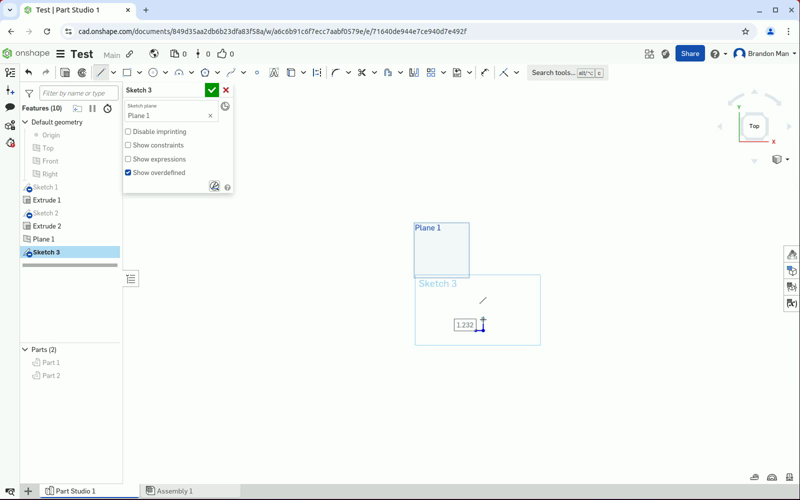
scroll(-6)
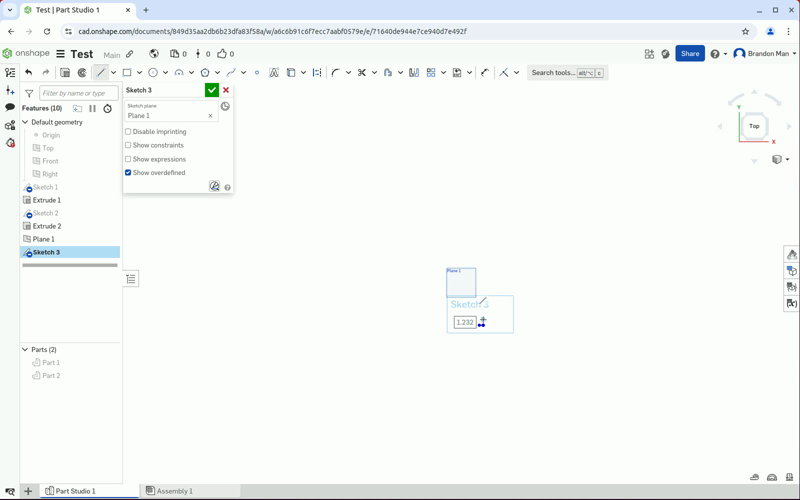
key_up(shift)
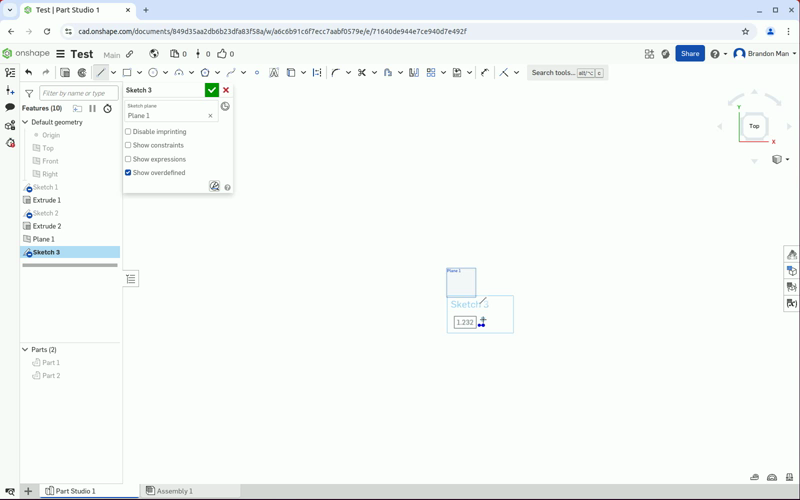
key_down(shift)
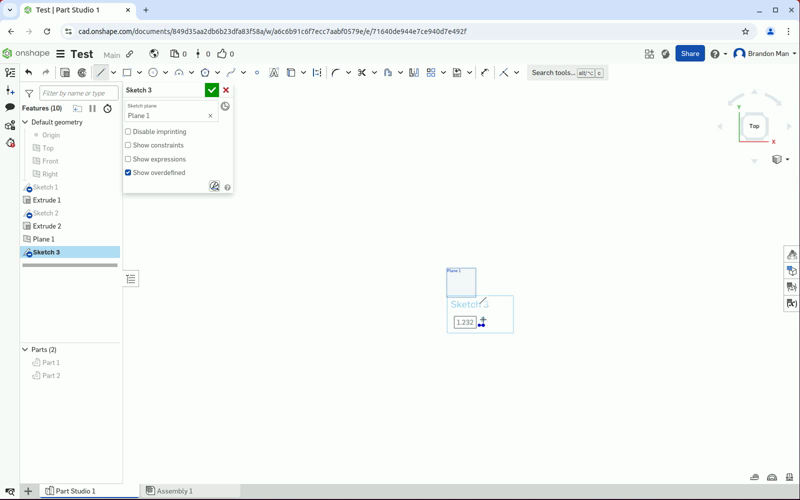
mouse_move(513, 319)
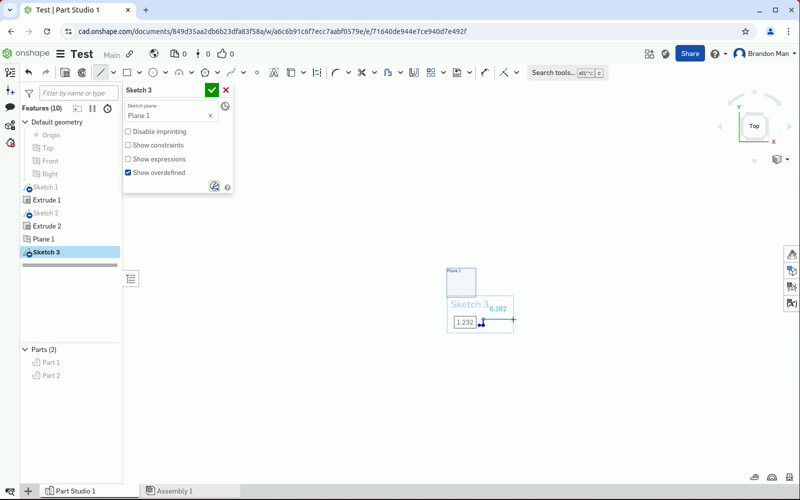
mouse_move(479, 319)
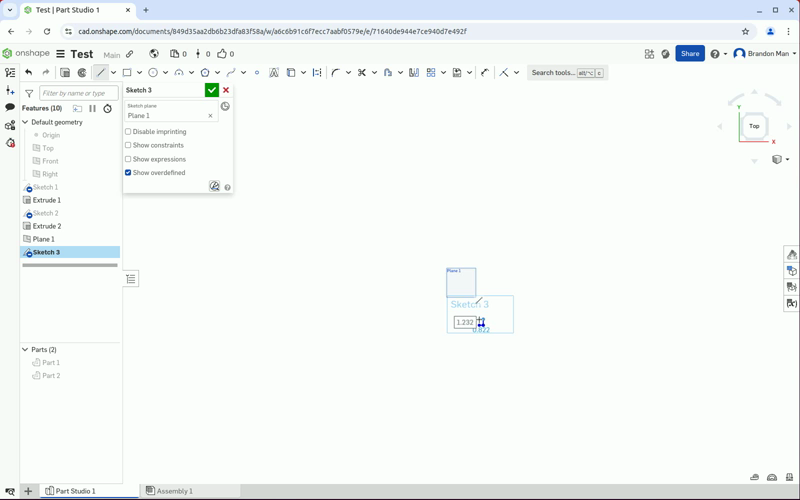
scroll(6)
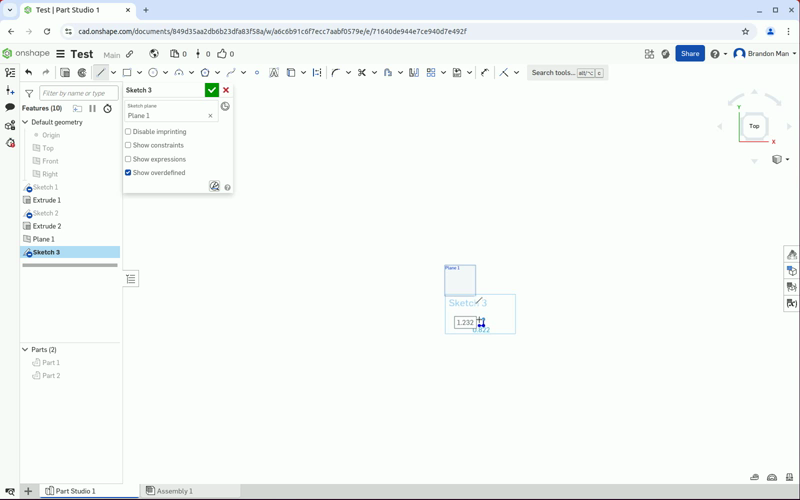
scroll(6)
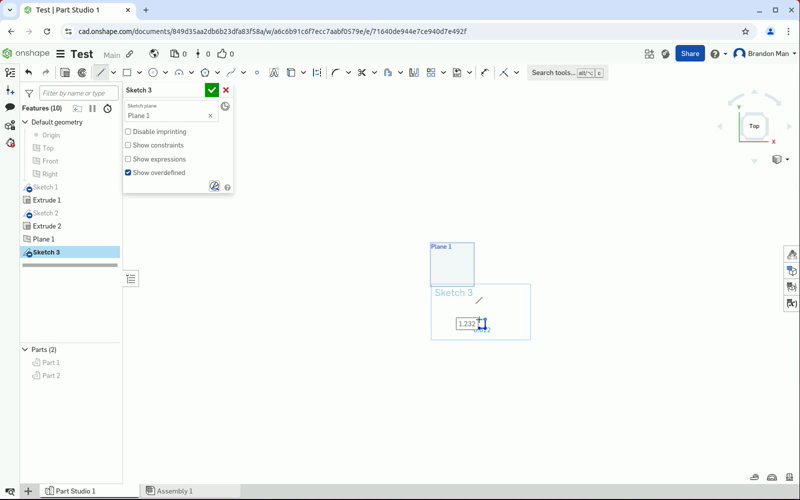
scroll(6)
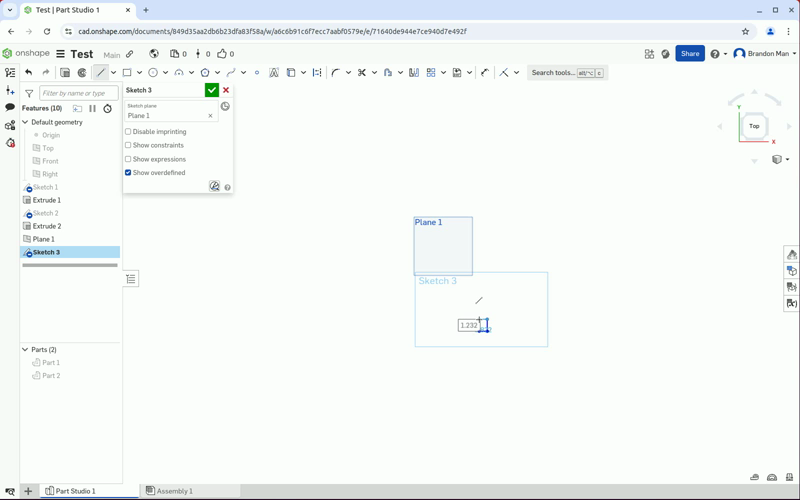
scroll(6)
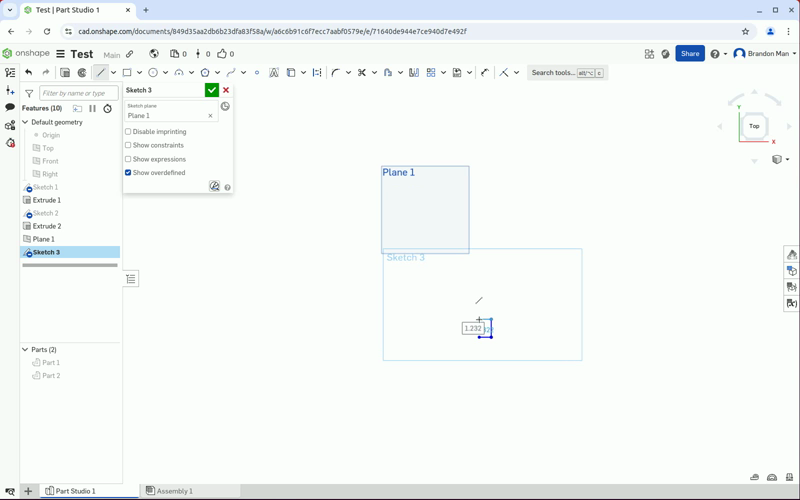
scroll(6)
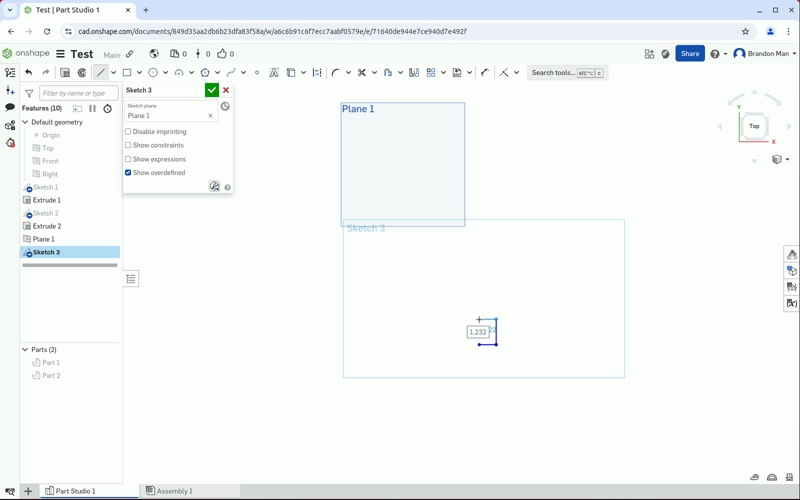
scroll(6)
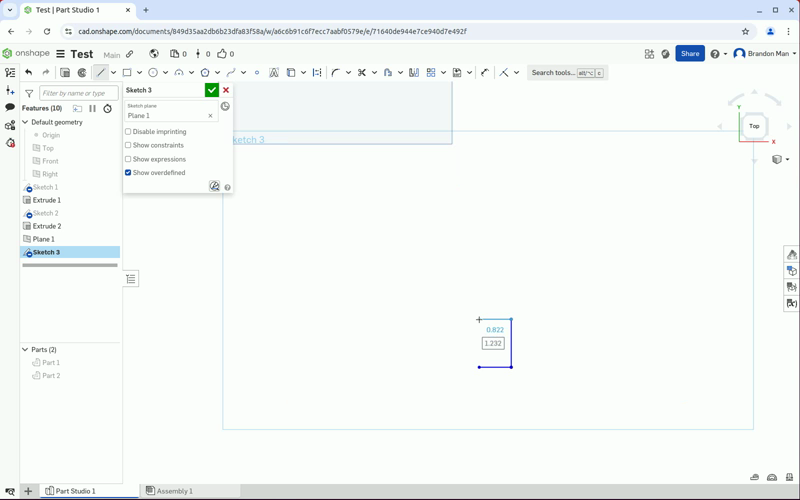
scroll(6)
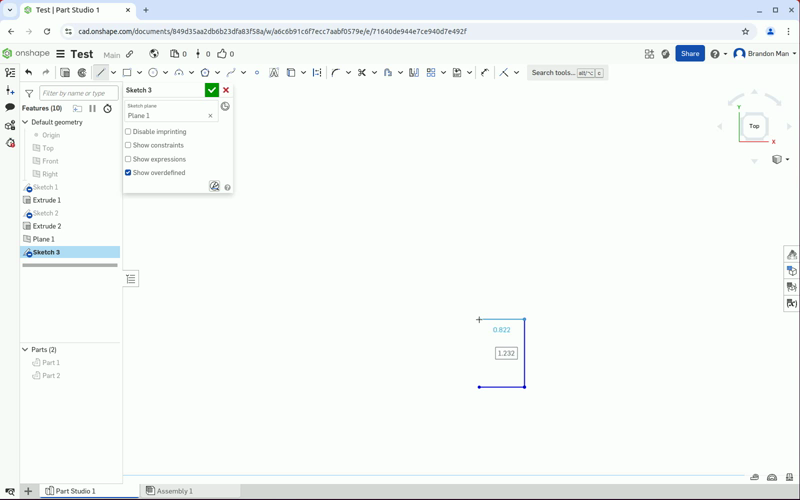
click(479, 319)
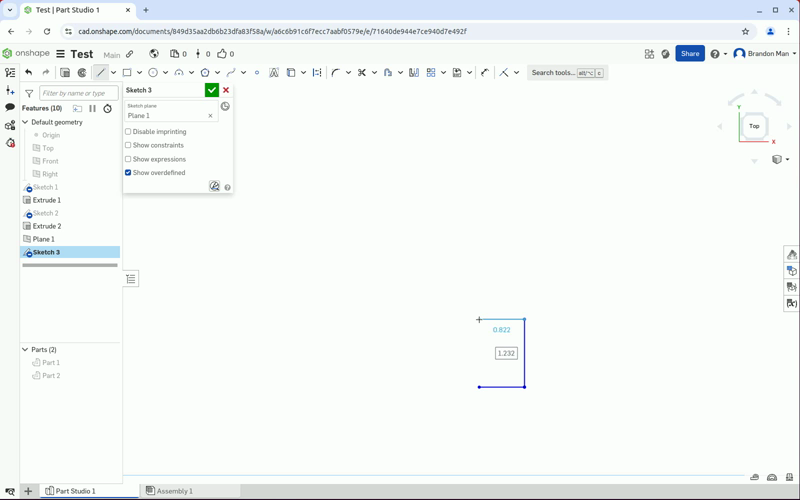
scroll(-6)
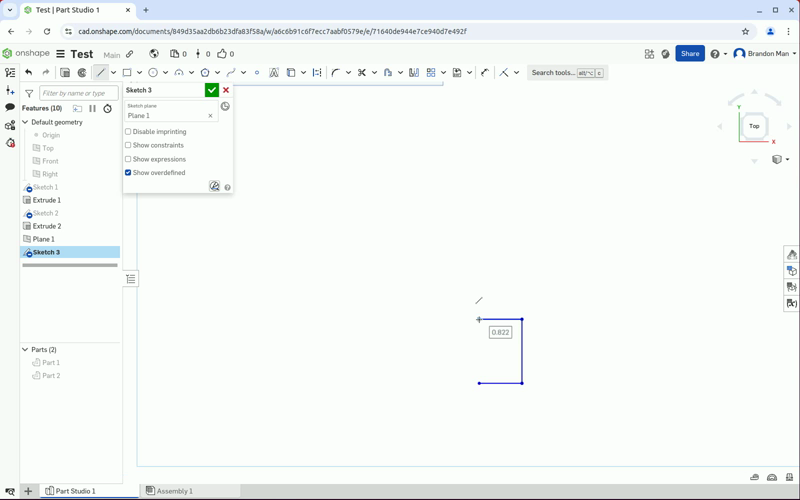
scroll(-6)
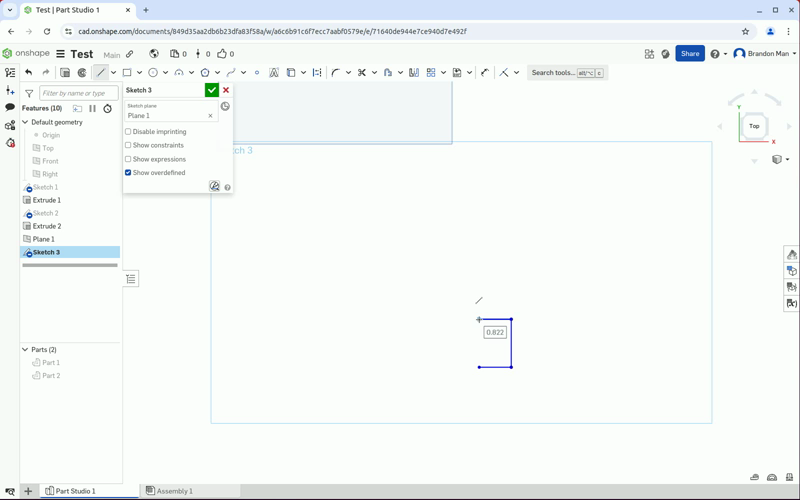
scroll(-6)
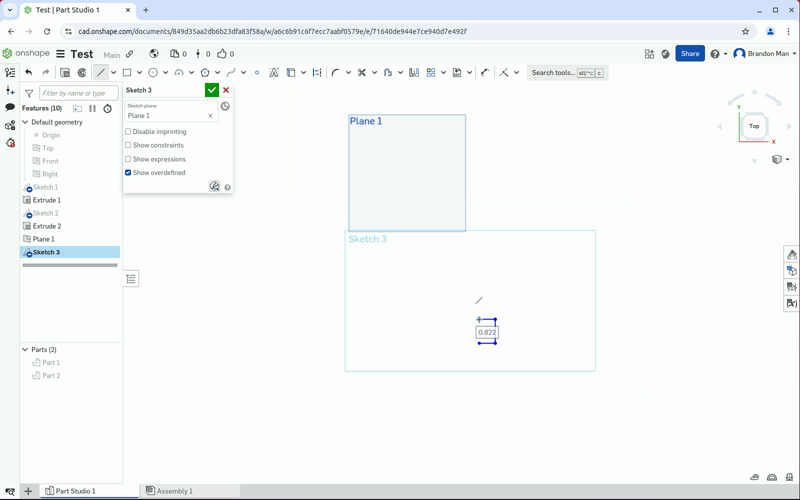
scroll(-6)
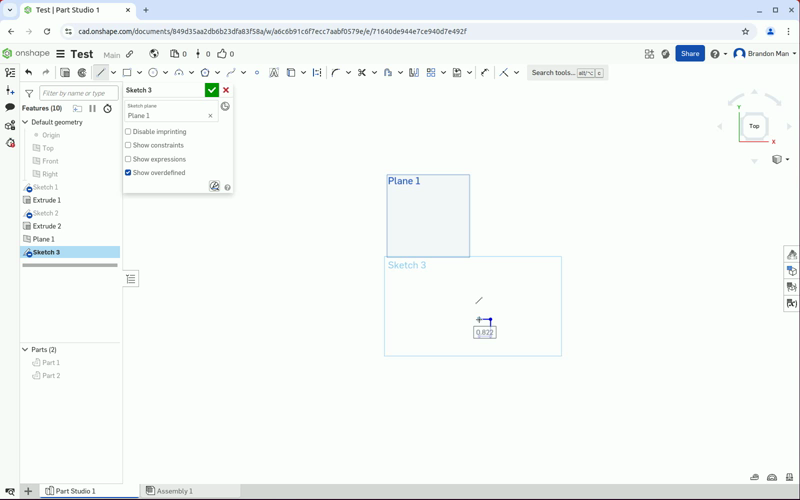
scroll(-6)
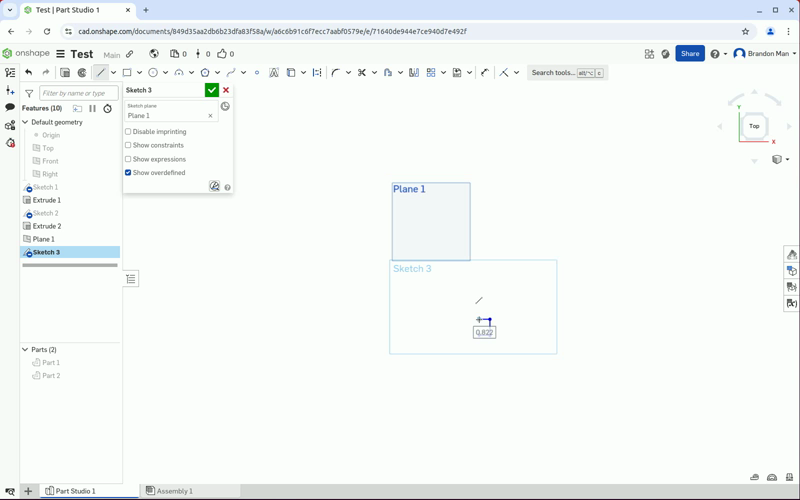
scroll(-6)
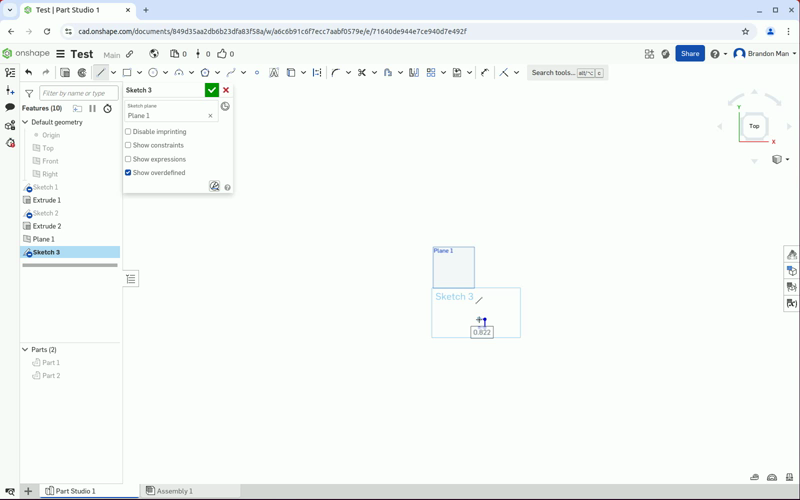
scroll(-6)
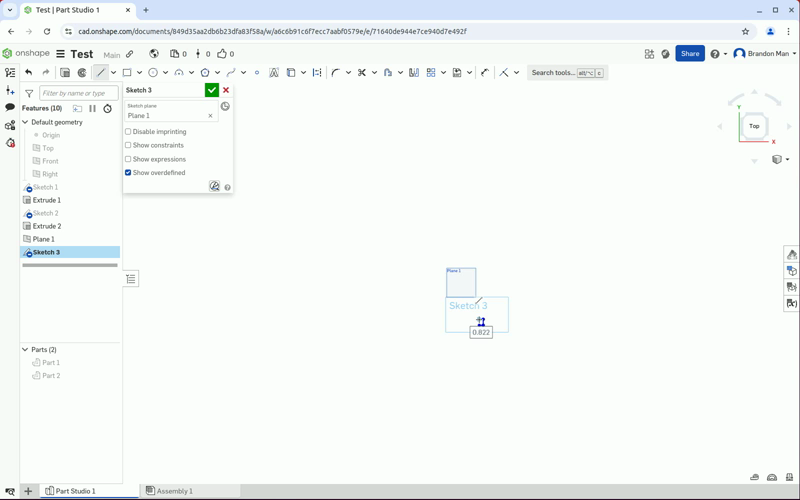
key_up(shift)
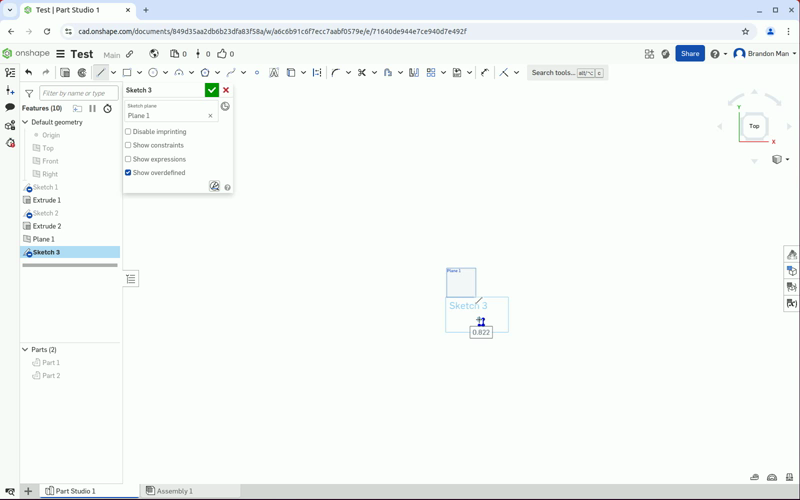
mouse_move(509, 319)
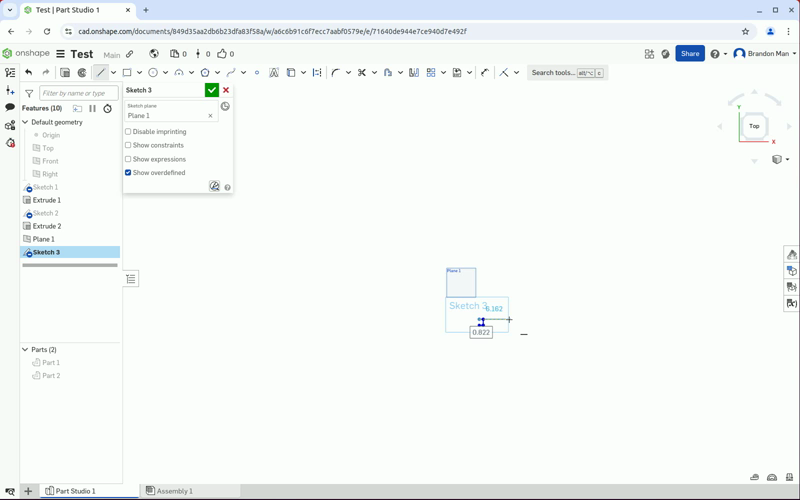
key_down(shift)
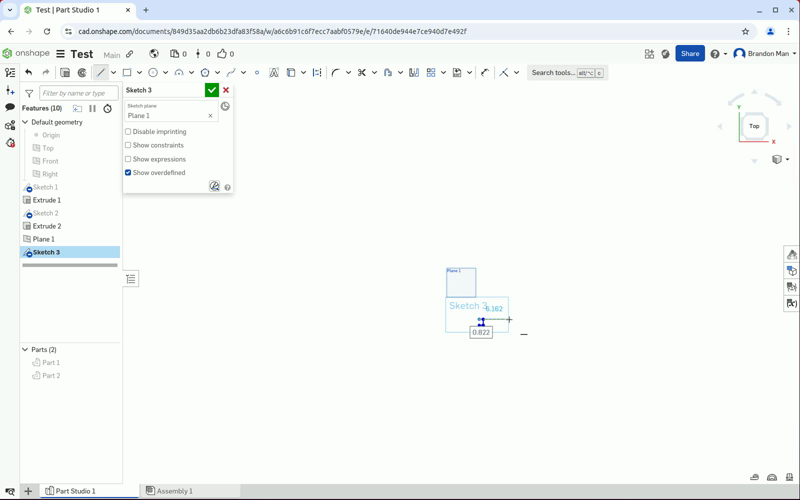
mouse_move(479, 325)
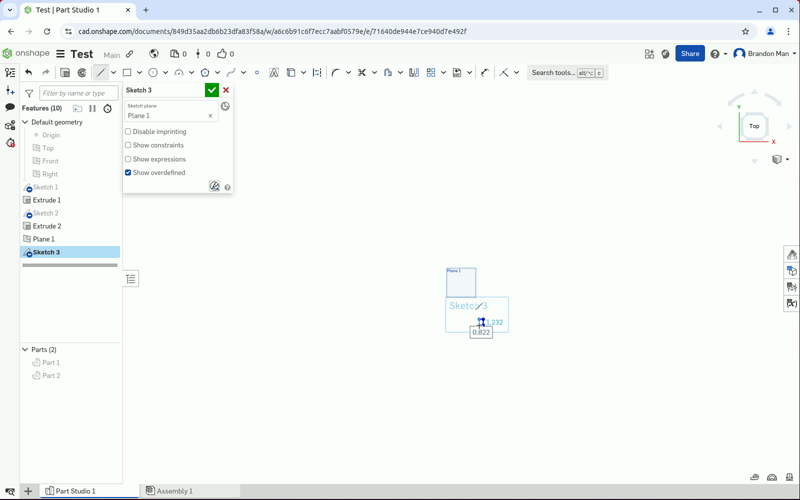
scroll(6)
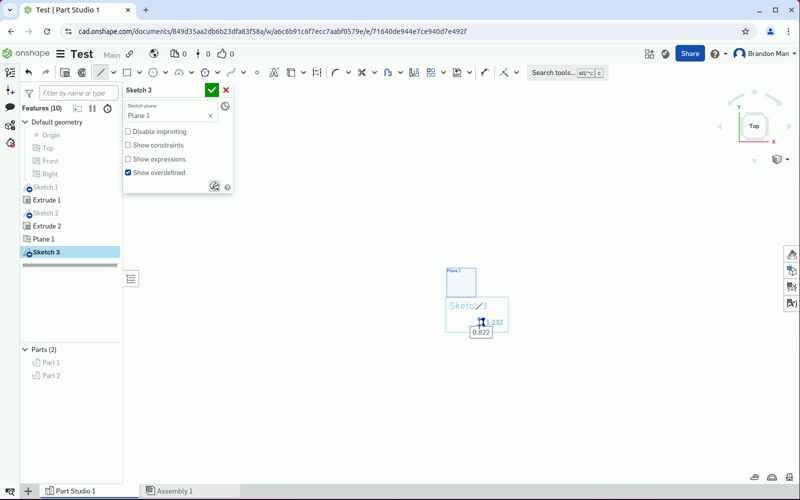
scroll(6)
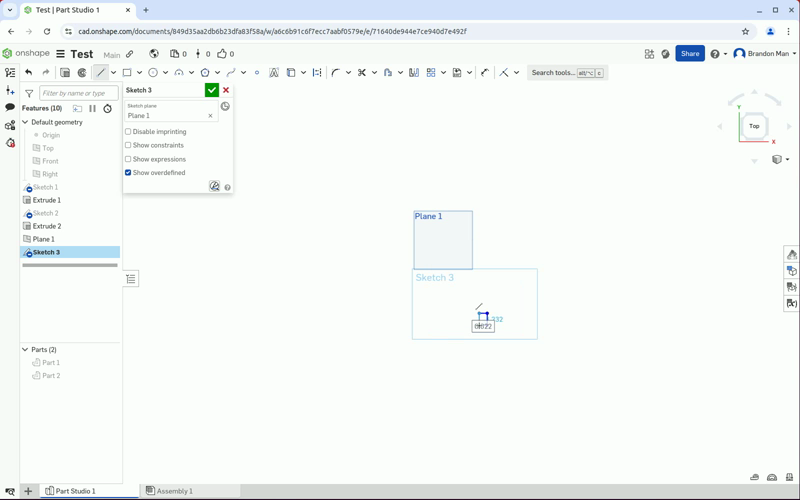
scroll(6)
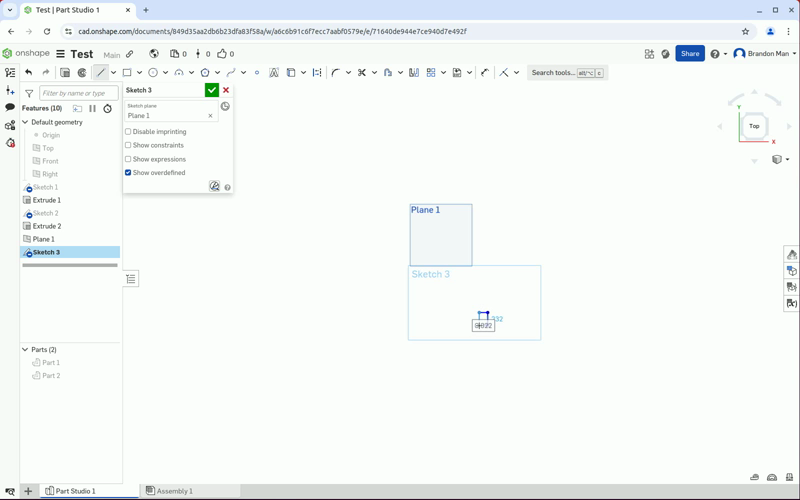
scroll(6)
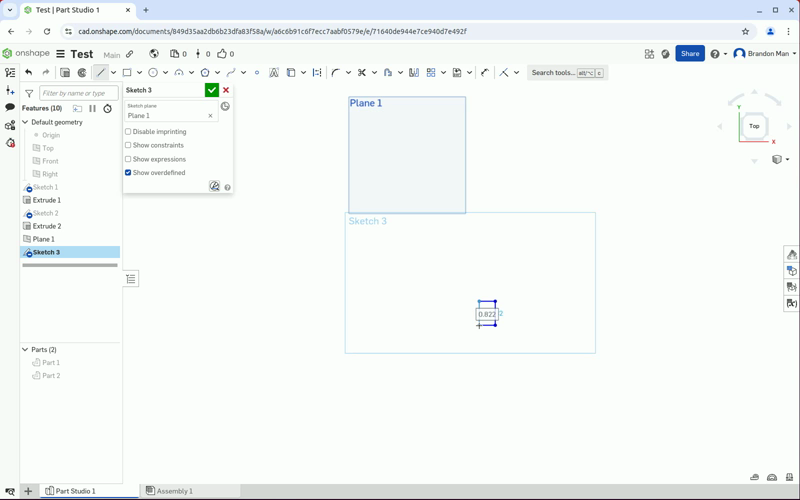
scroll(6)
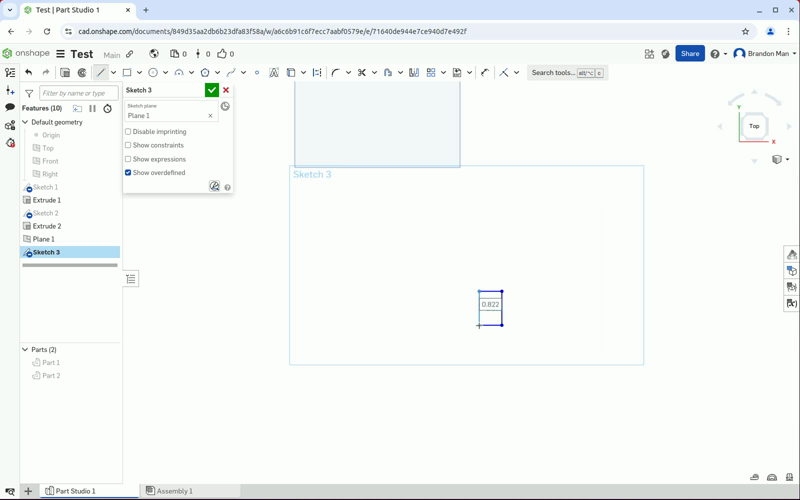
scroll(6)
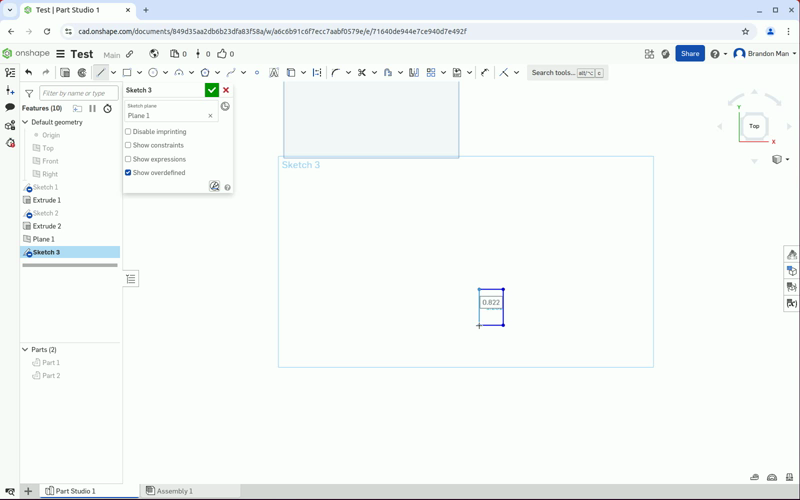
scroll(6)
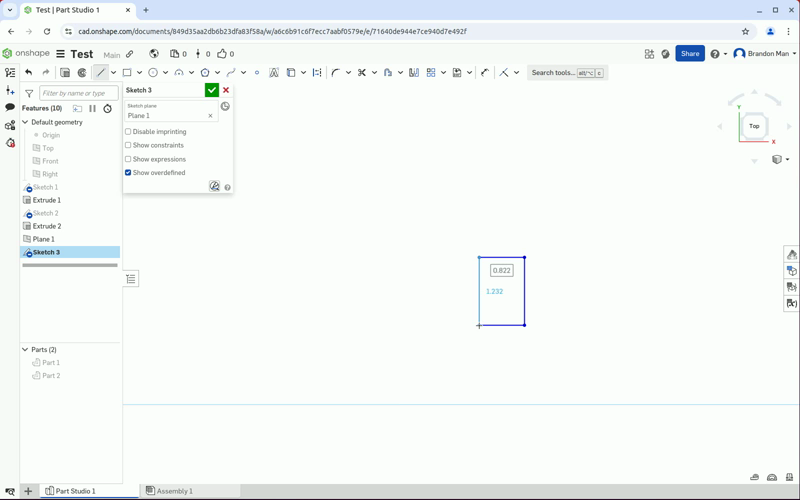
key_up(shift)
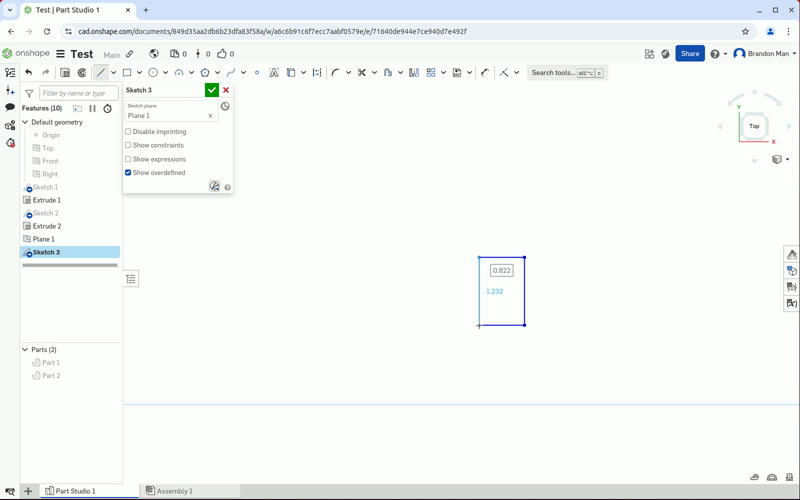
click(479, 325)
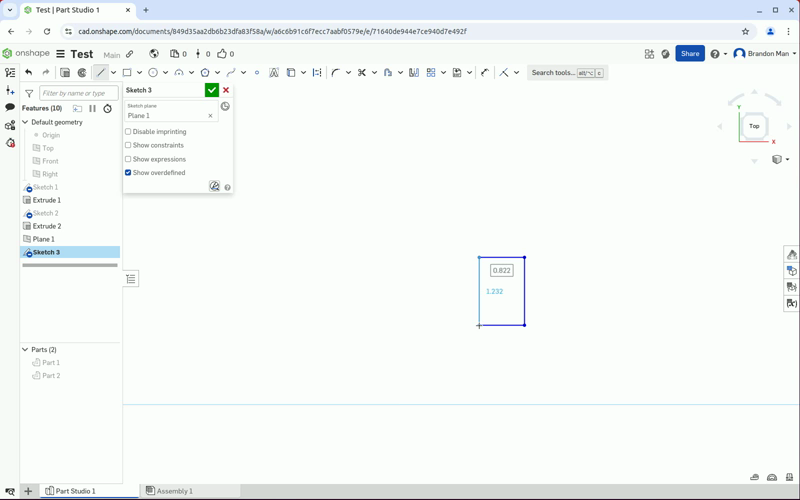
scroll(-6)
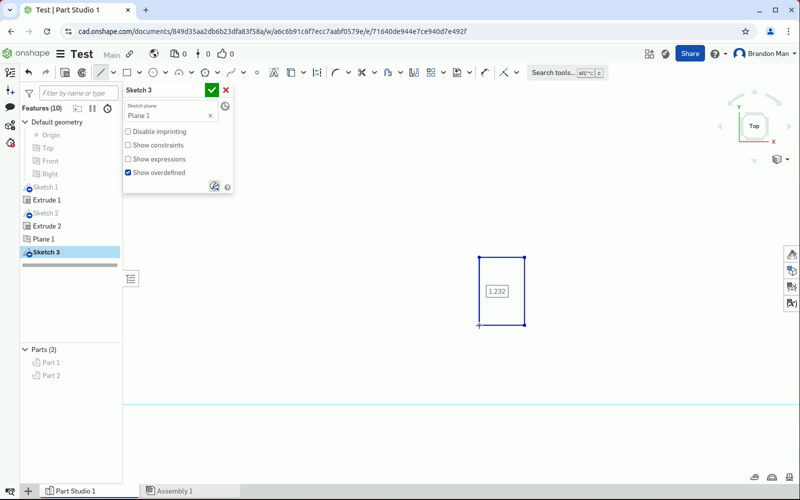
scroll(-6)
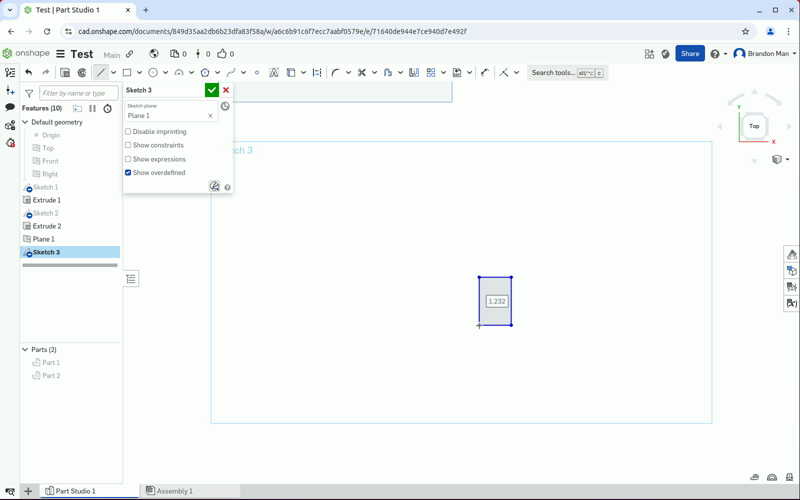
scroll(-6)
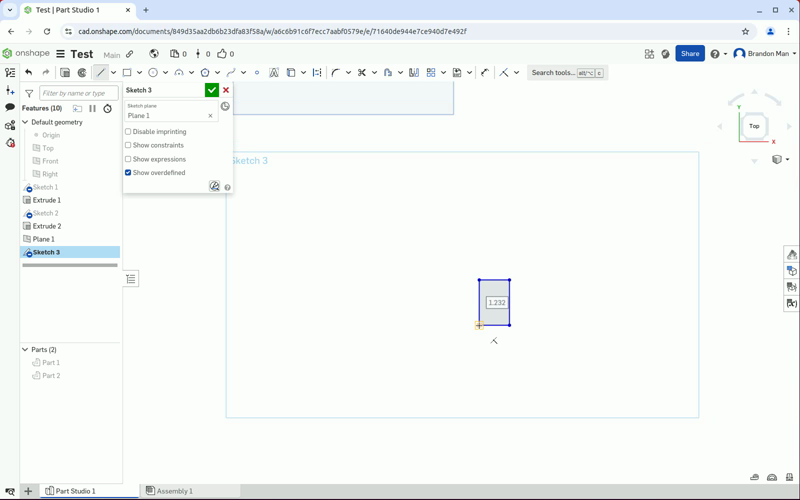
scroll(-6)
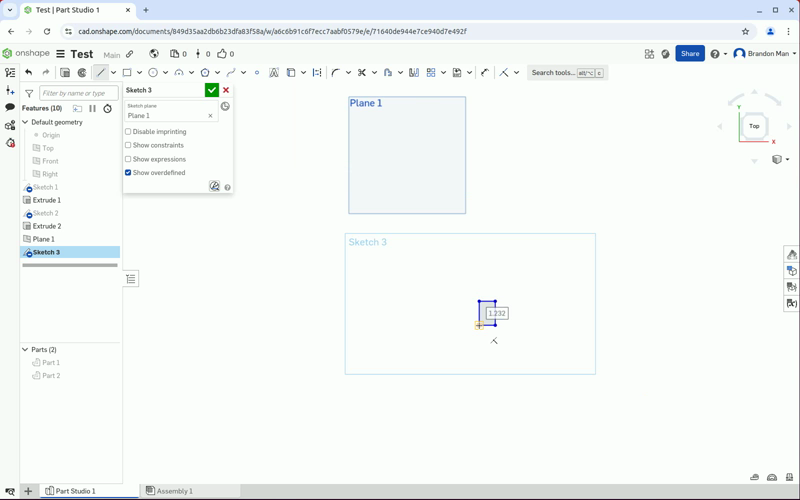
scroll(-6)
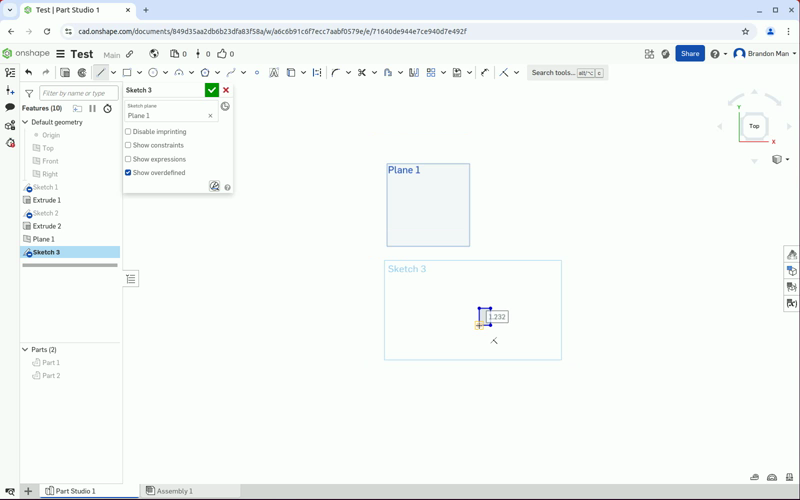
scroll(-6)
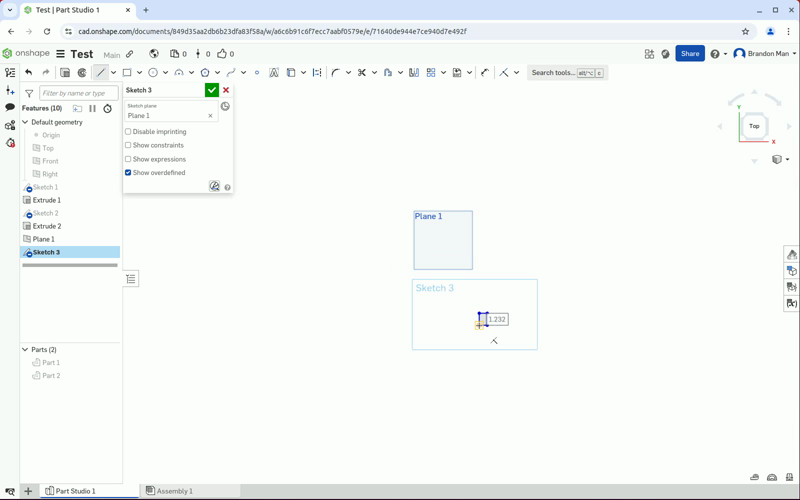
scroll(-6)
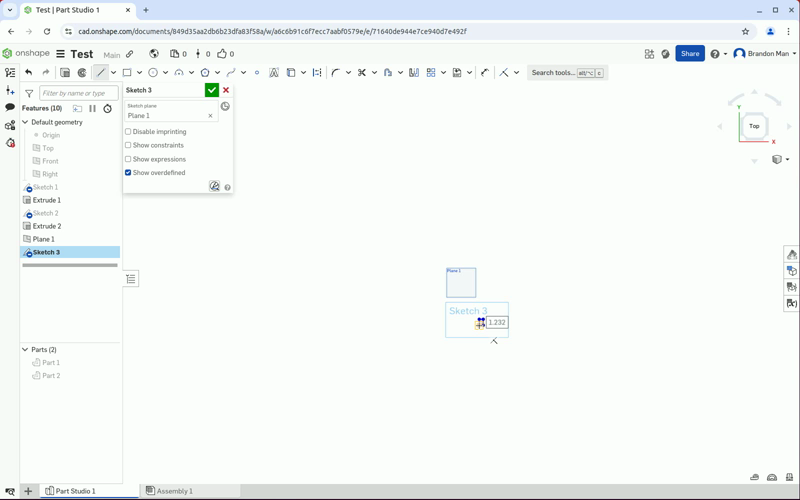
key(esc)
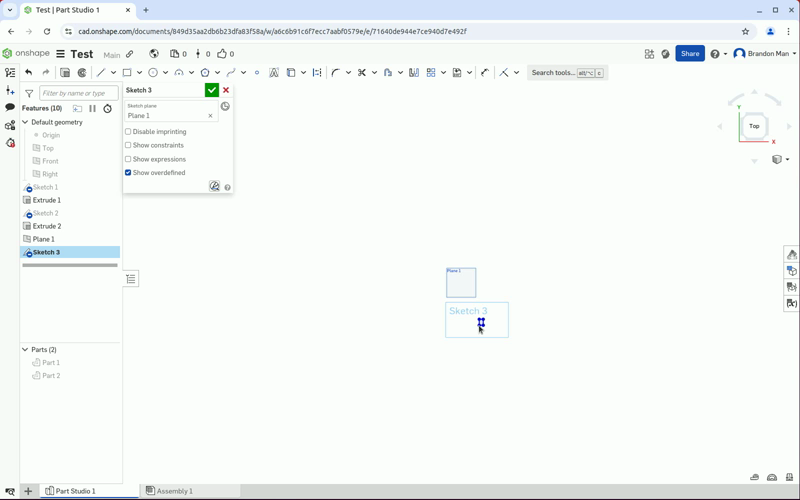
mouse_move(479, 323)
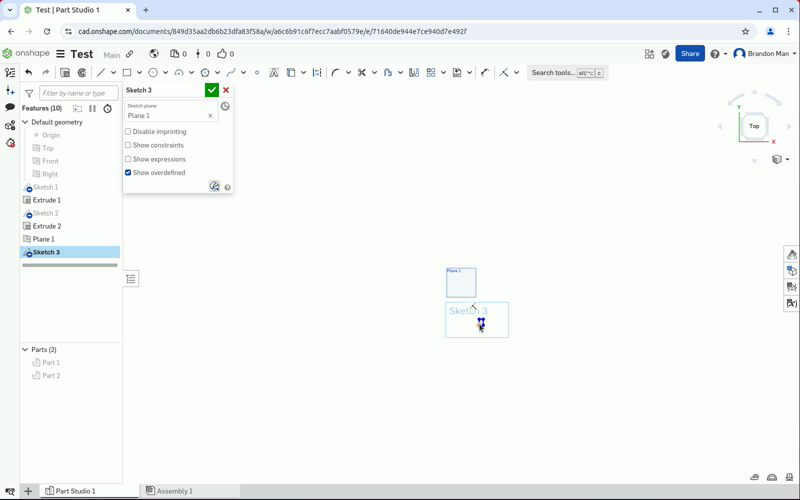
scroll(6)
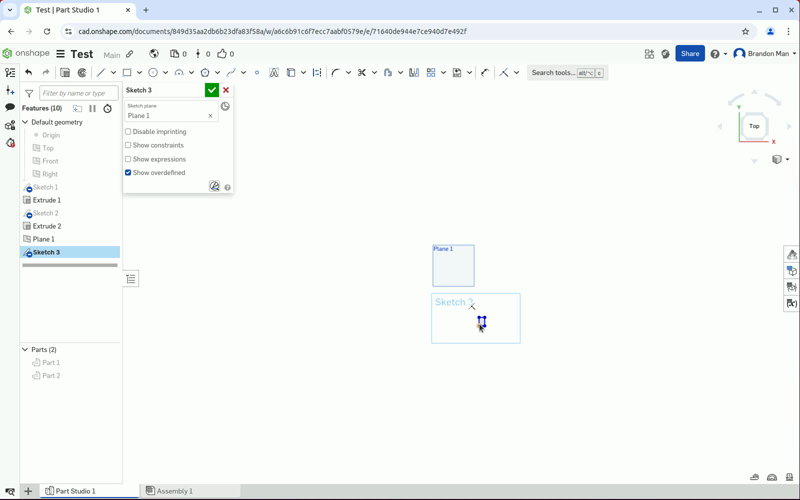
scroll(6)
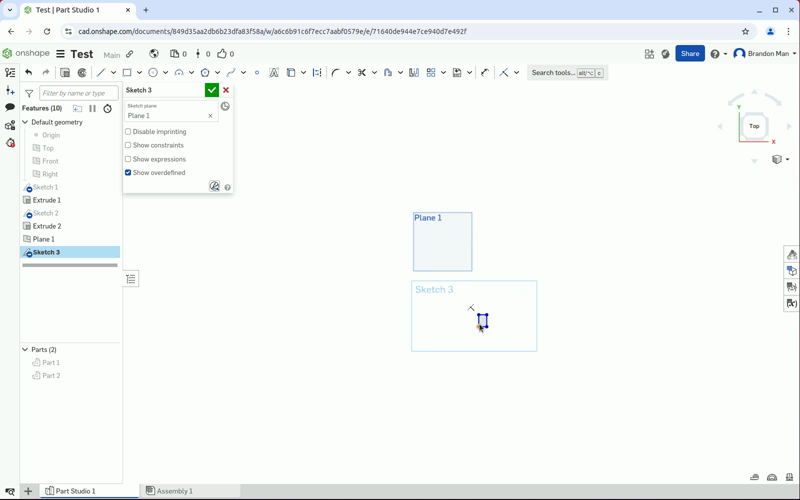
scroll(6)
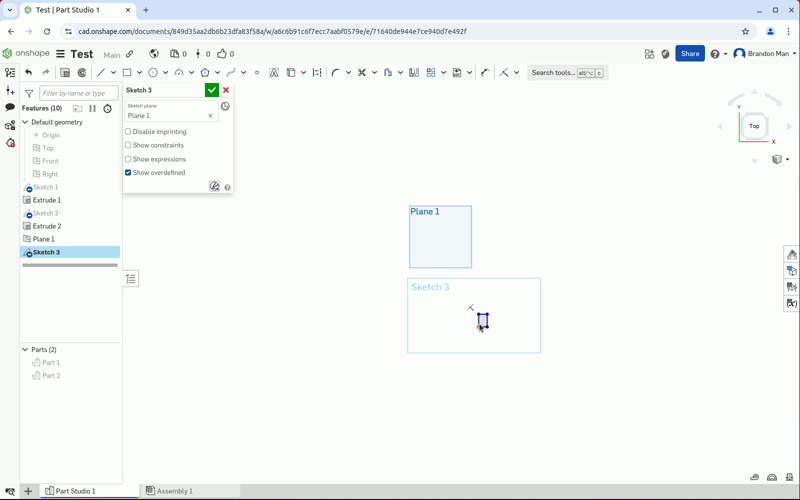
scroll(6)
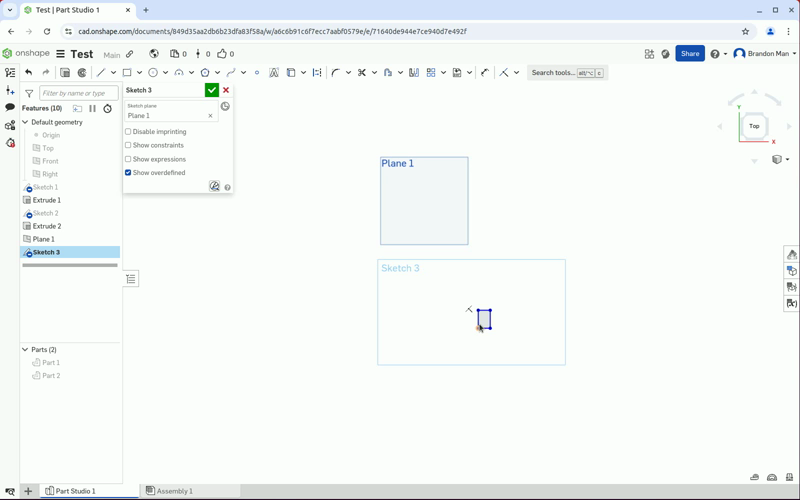
scroll(6)
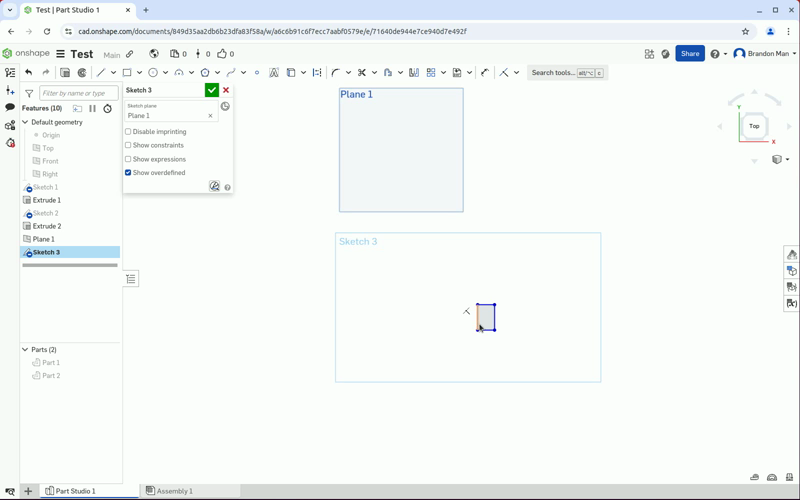
scroll(6)
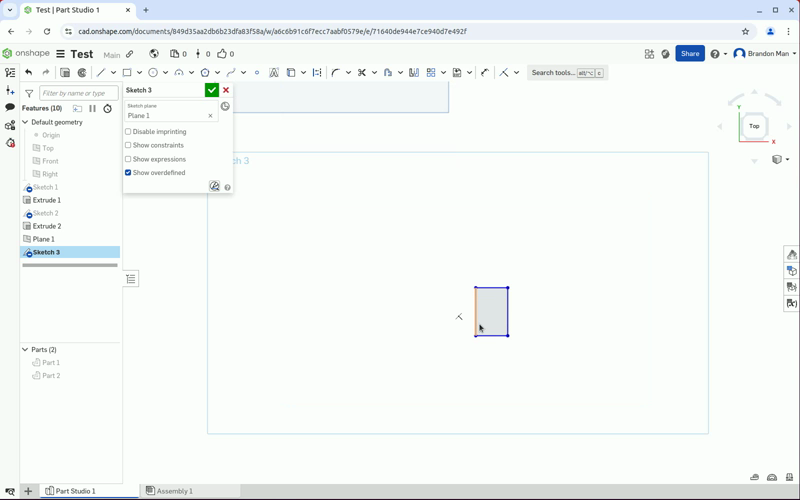
scroll(6)
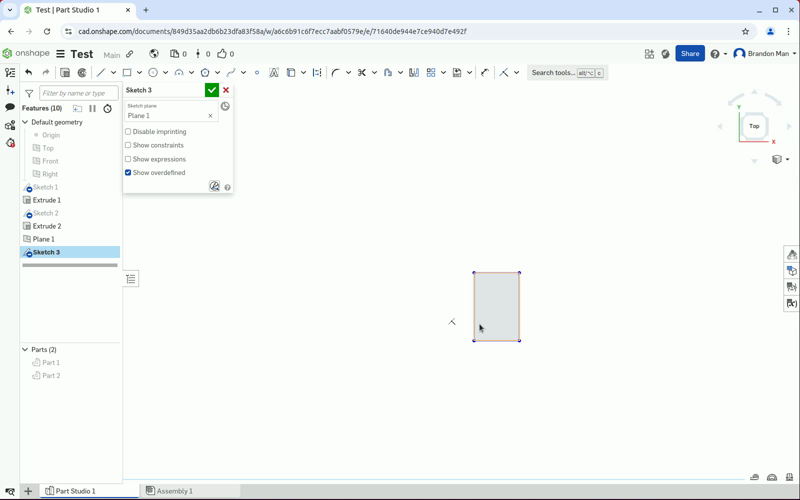
click(479, 323)
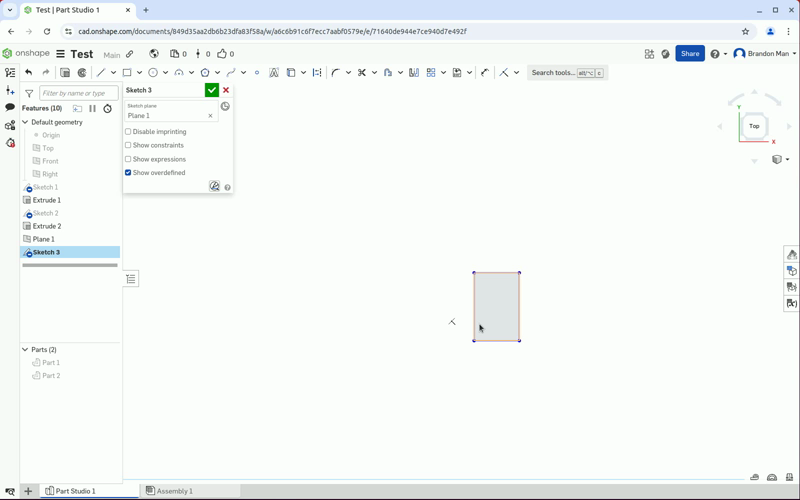
scroll(-6)
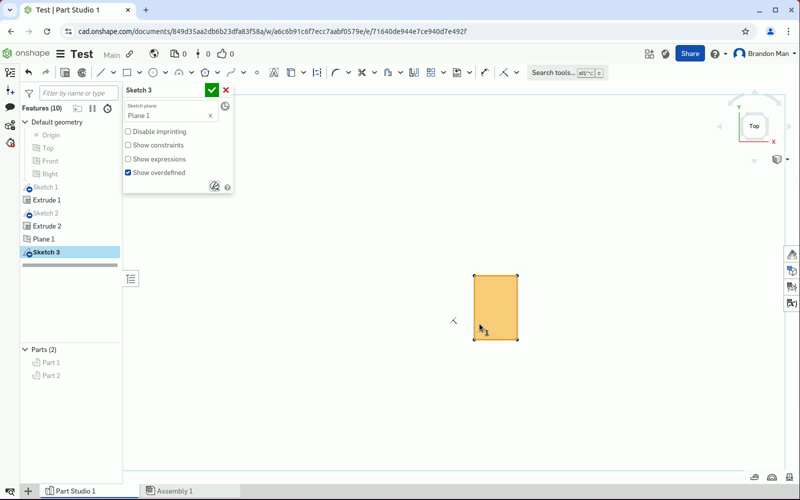
scroll(-6)
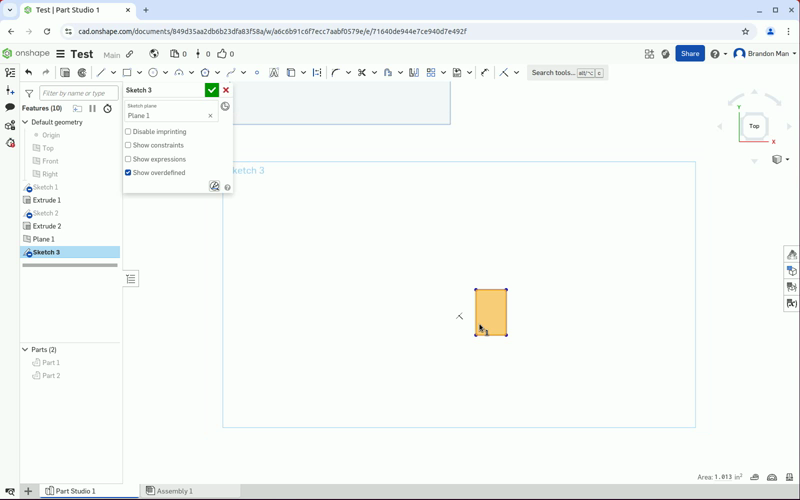
scroll(-6)
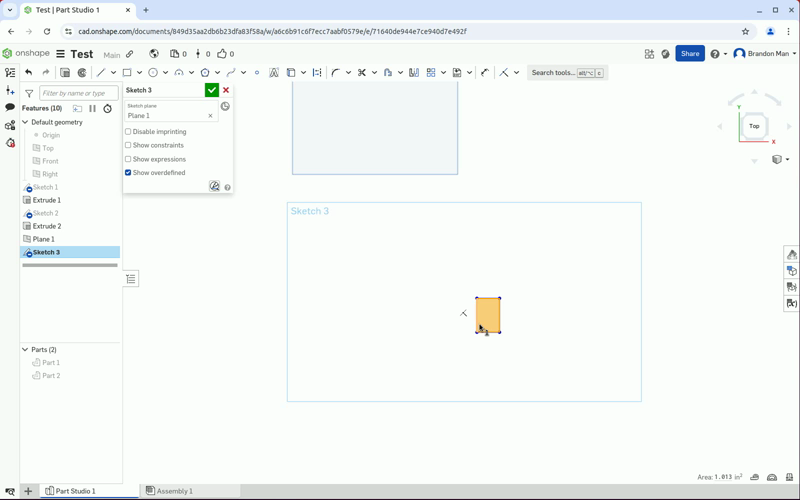
scroll(-6)
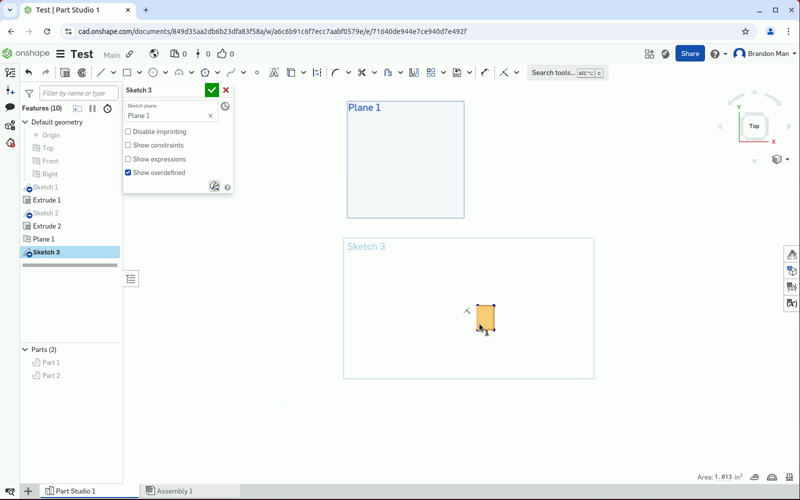
scroll(-6)
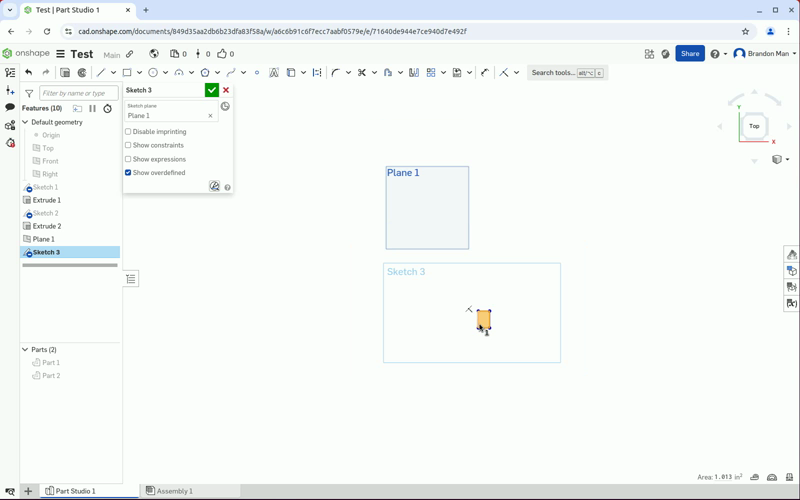
scroll(-6)
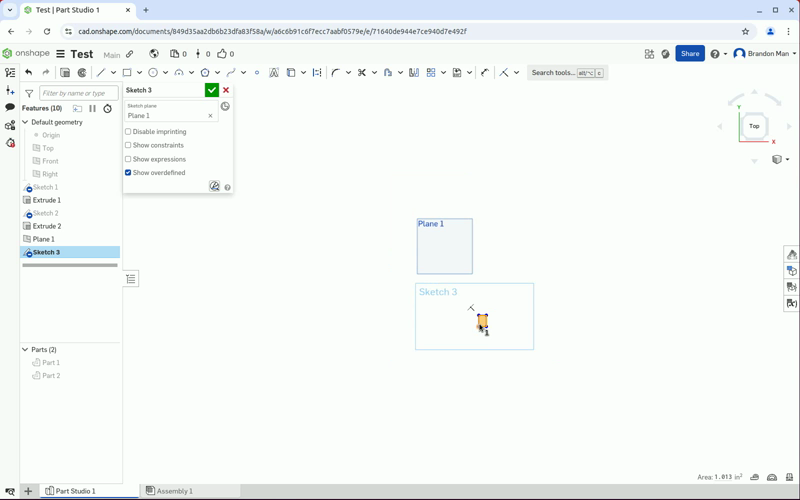
scroll(-6)
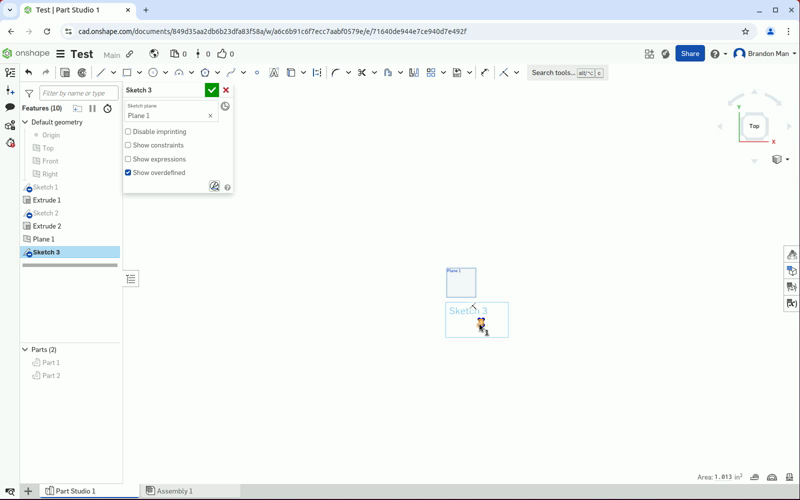
mouse_move(73, 352)
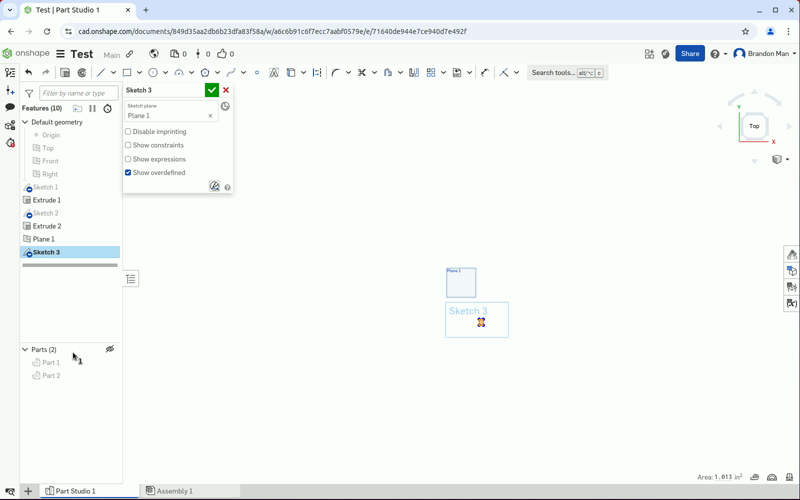
key(shift+y)
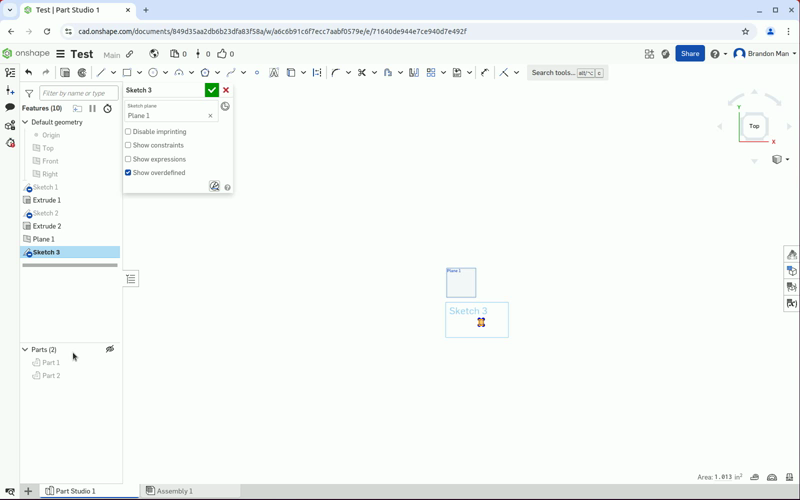
key(shift+e)
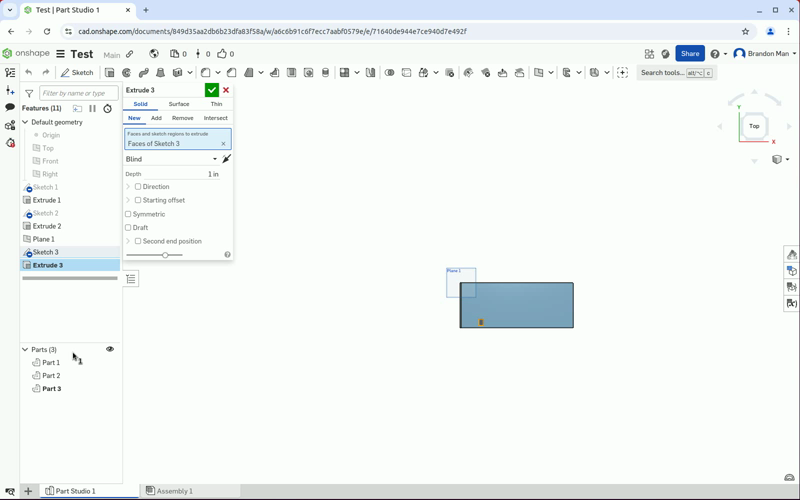
mouse_move(143, 106)
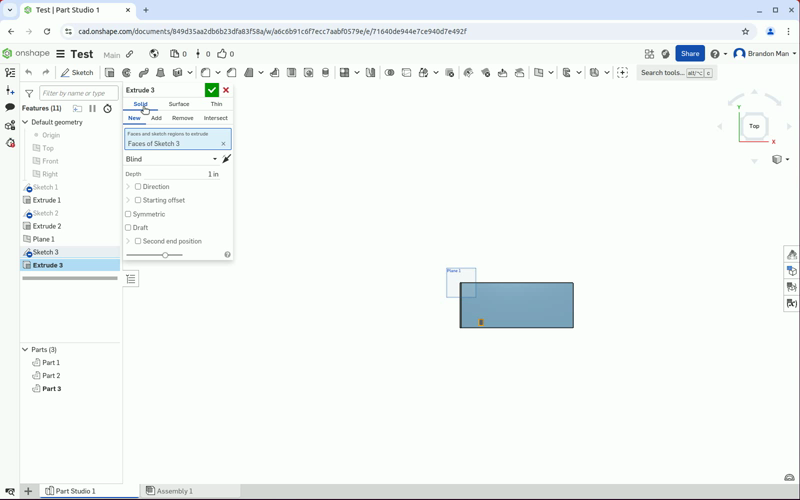
click(143, 106)
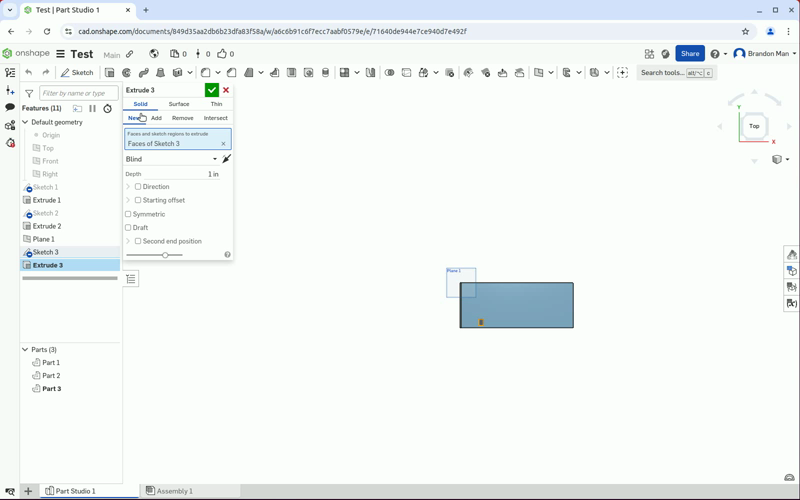
mouse_move(137, 120)
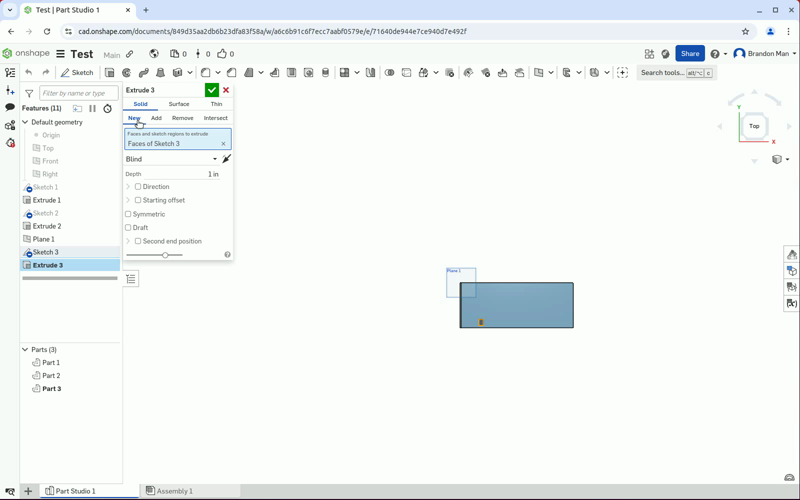
click(137, 120)
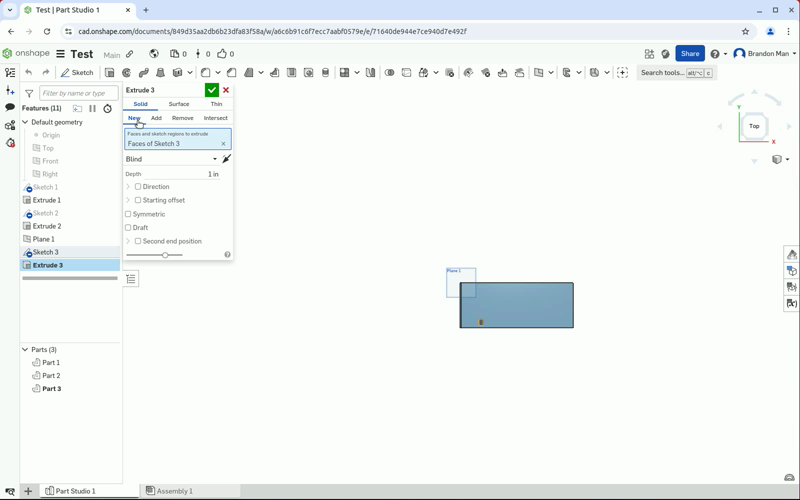
key(tab, 4)
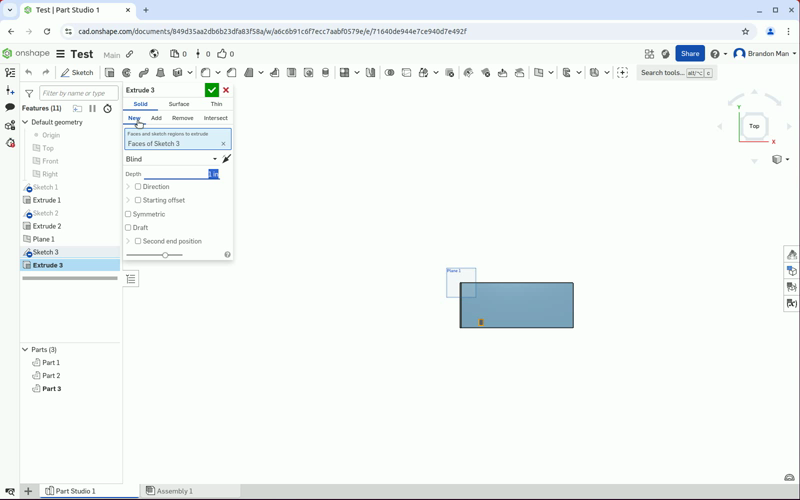
text(7.462)
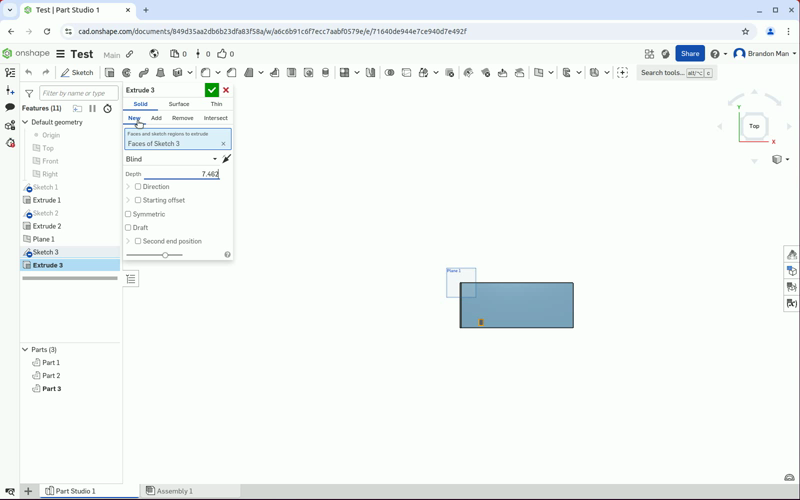
key(enter)
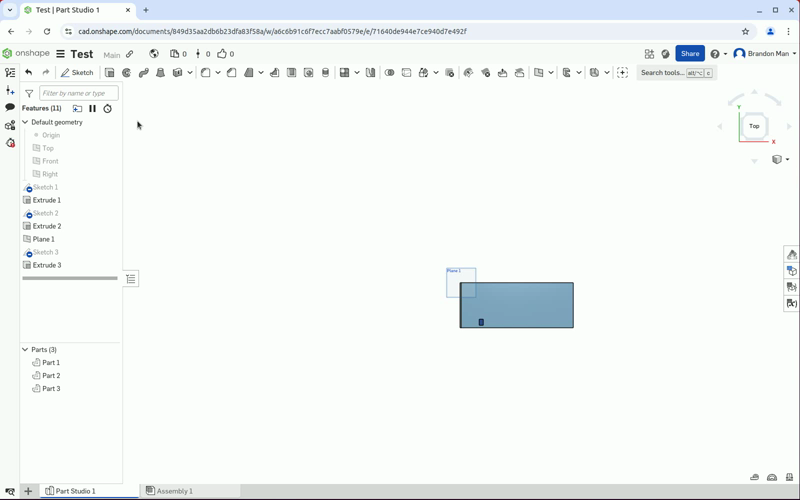
key(shift+h)
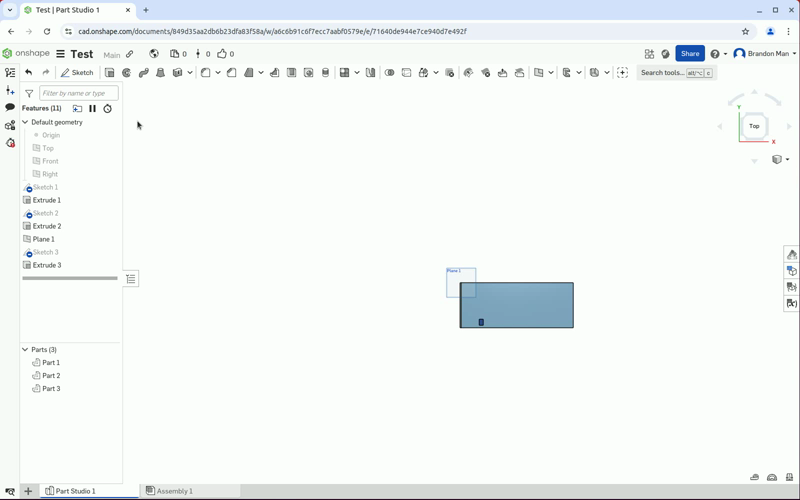
key(shift+h)
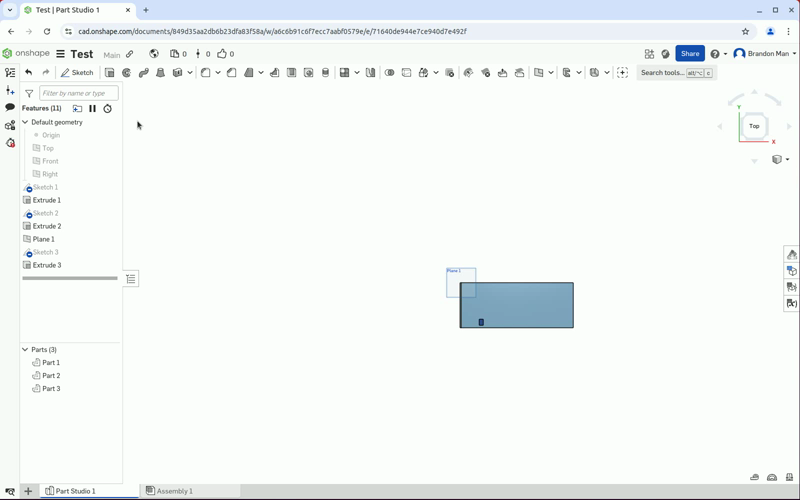
mouse_move(73, 189)
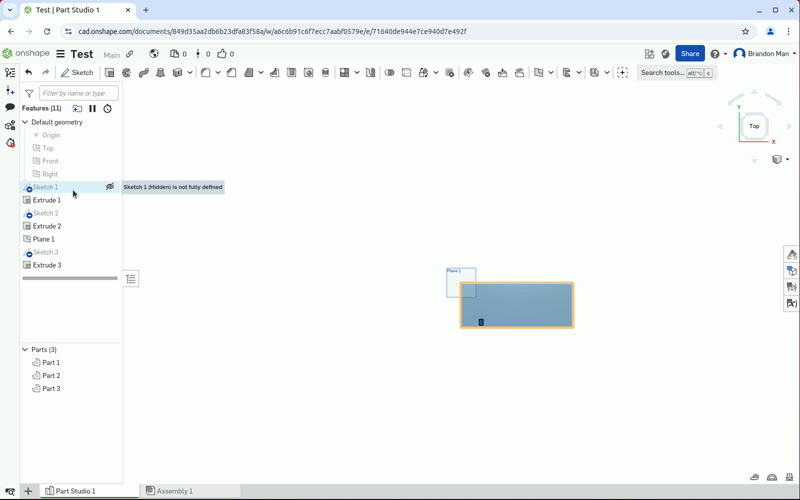
click(73, 189)
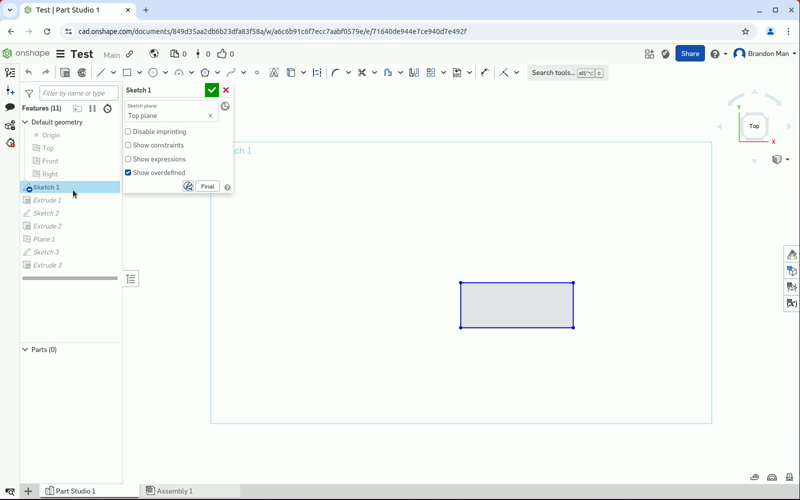
mouse_move(229, 92)
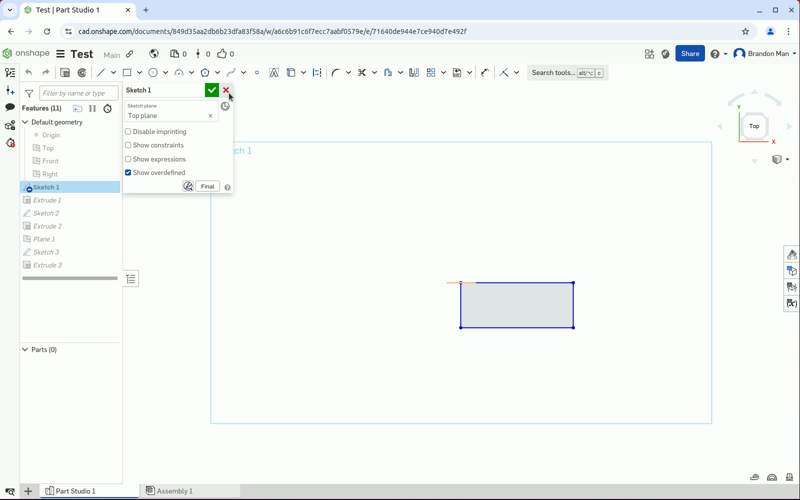
click(229, 92)
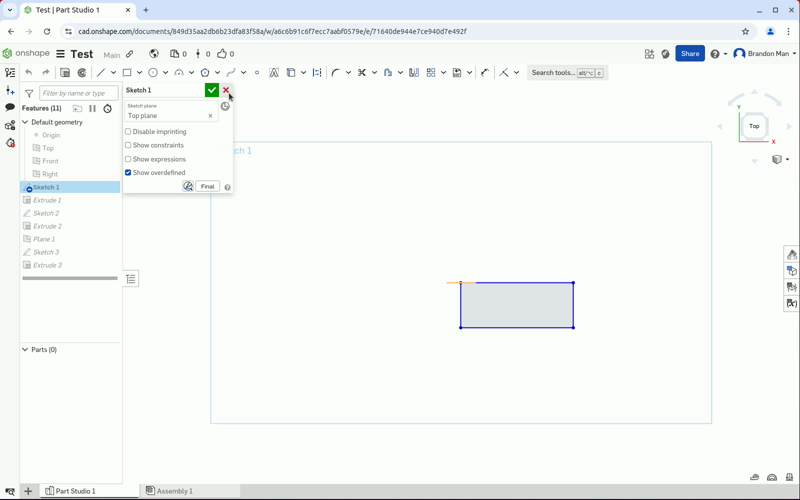
key(shift+s)
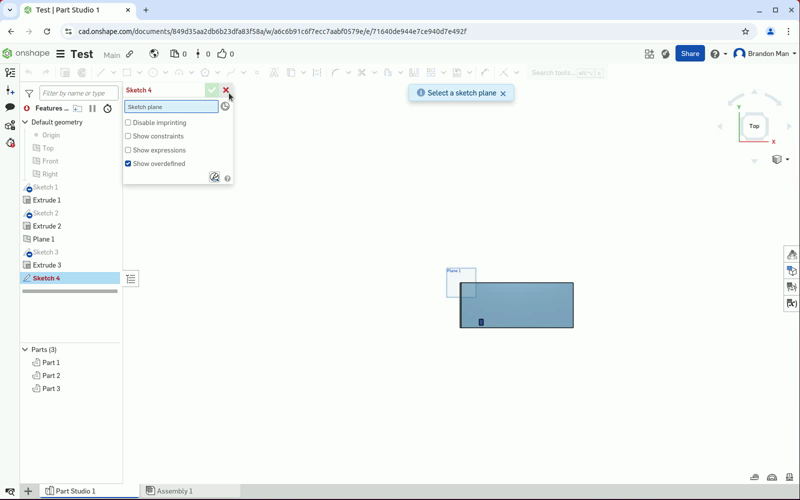
mouse_move(73, 241)
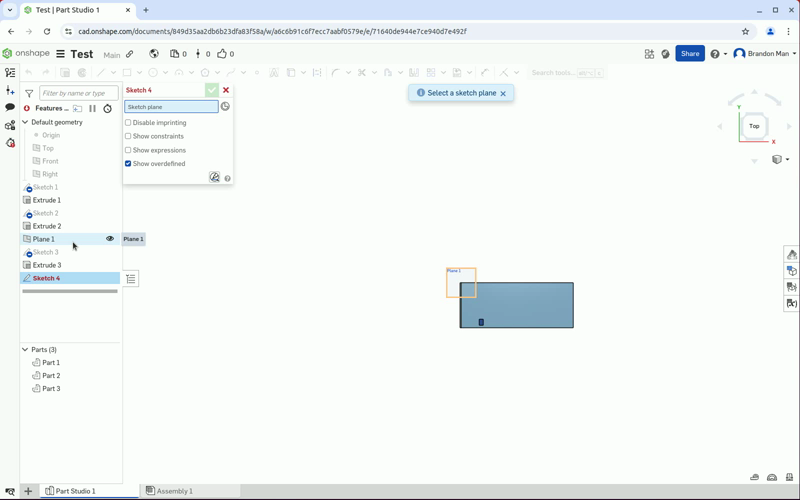
click(73, 241)
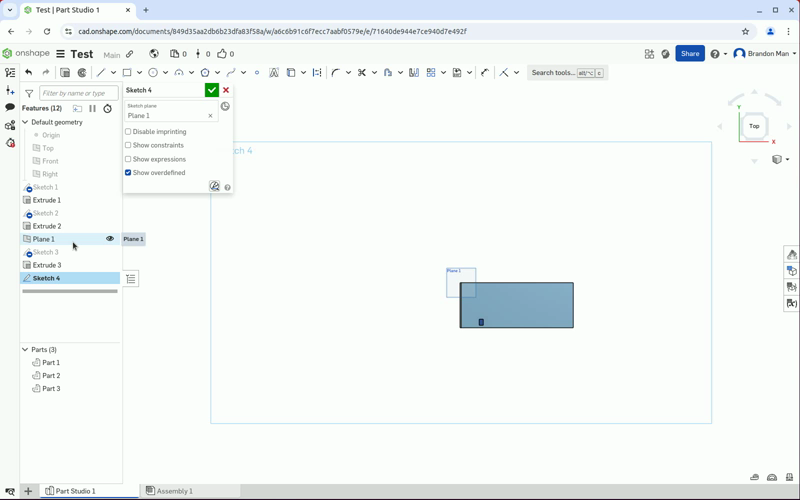
mouse_move(73, 352)
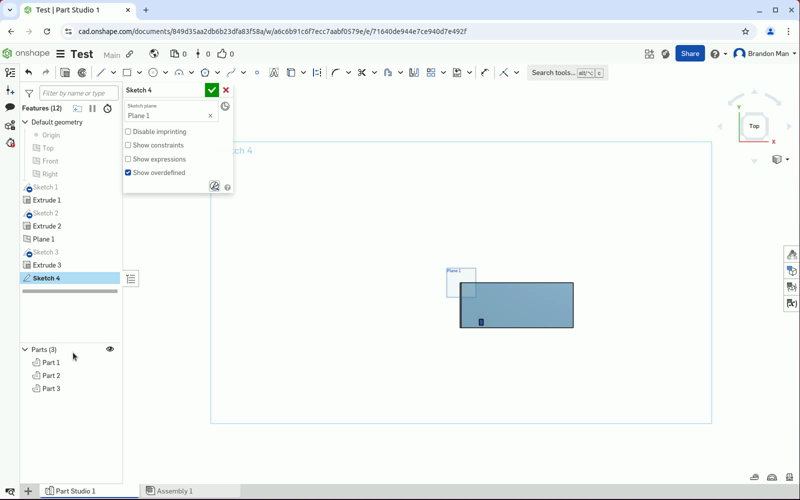
key(y)
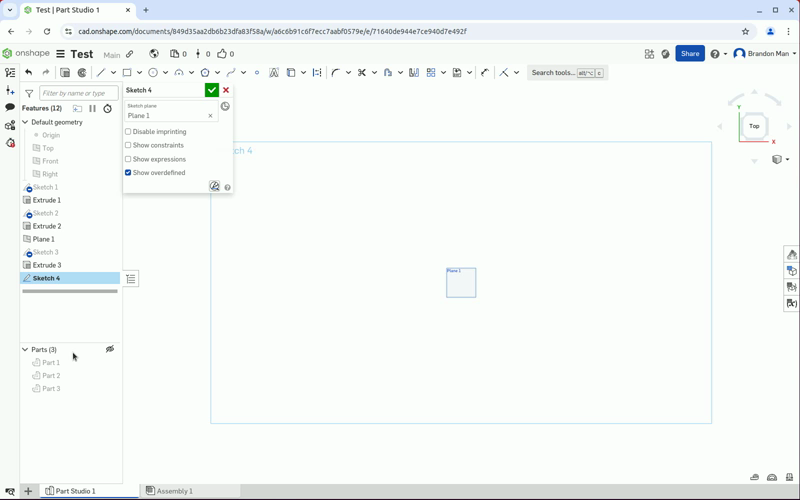
key(l)
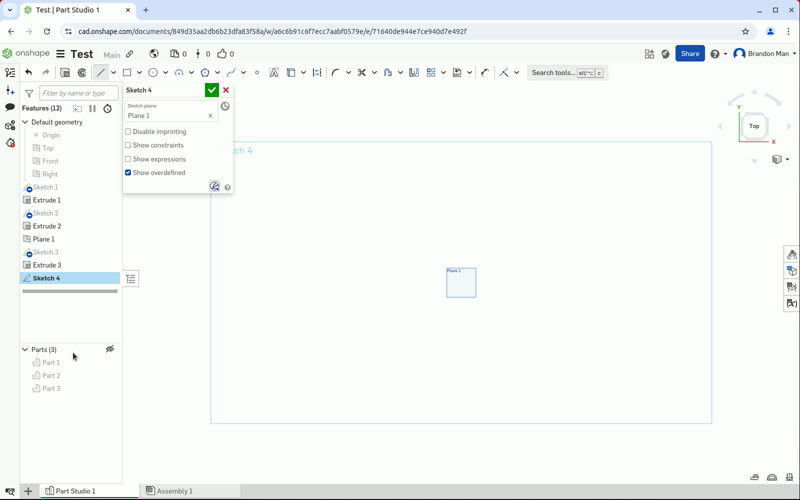
key_down(shift)
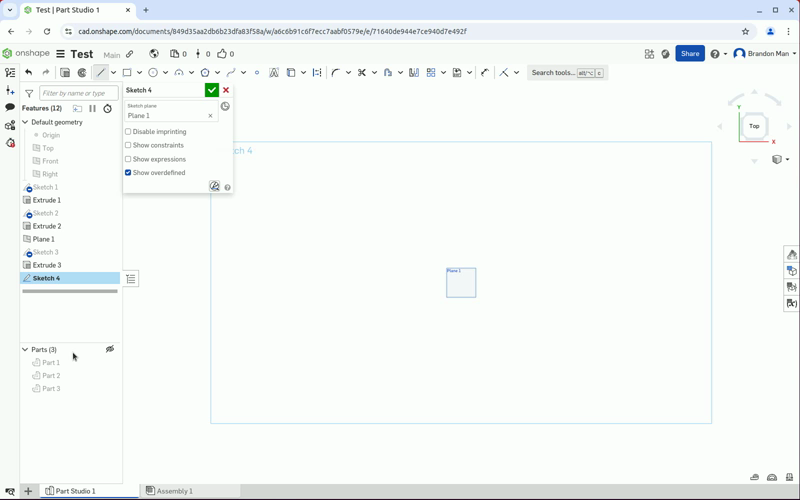
mouse_move(479, 301)
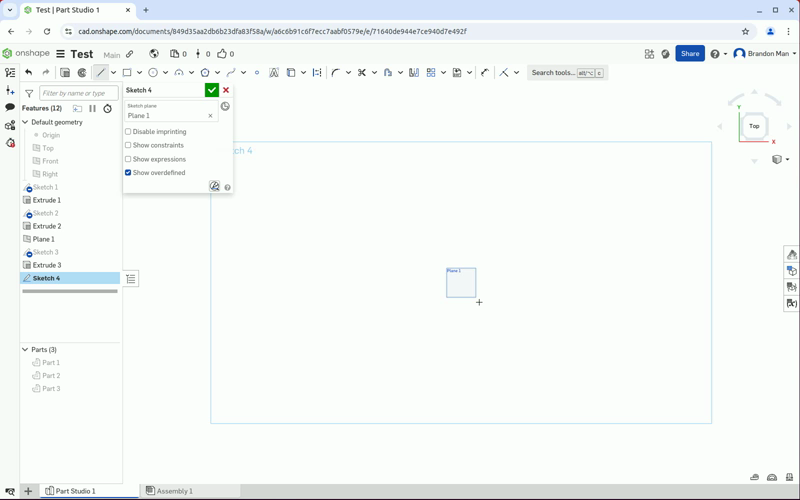
click(479, 301)
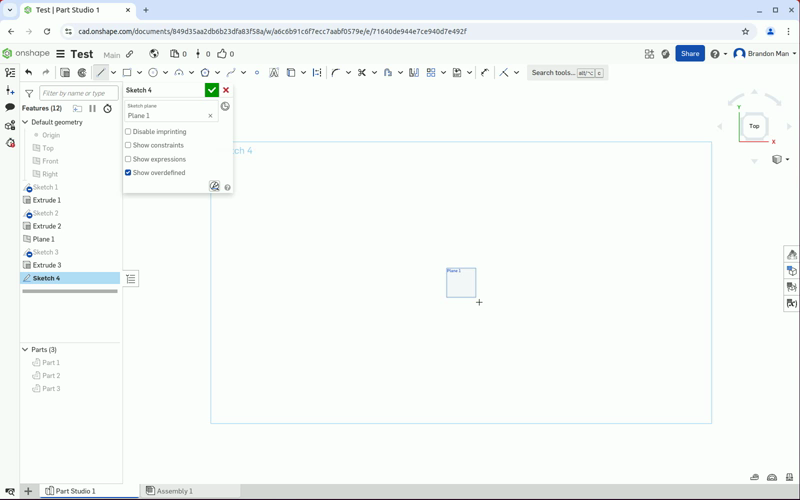
key_up(shift)
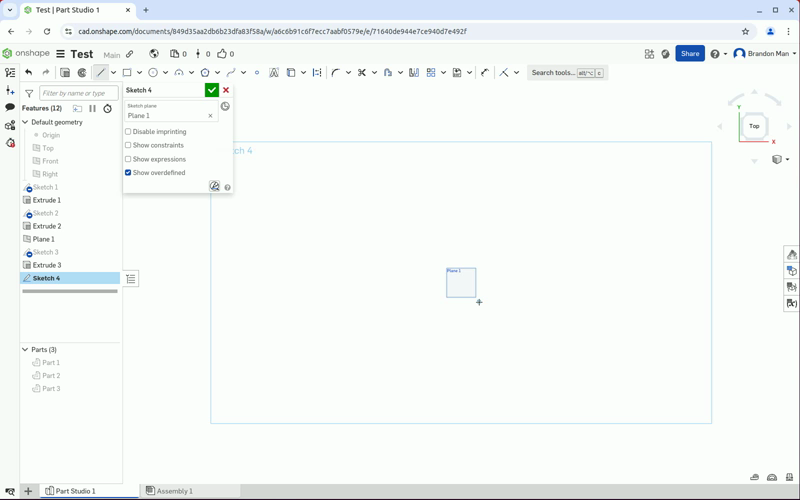
key_down(shift)
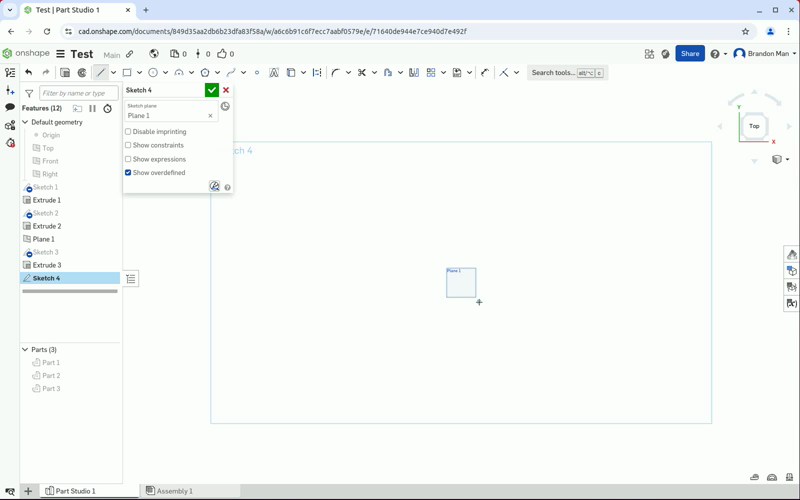
mouse_move(509, 301)
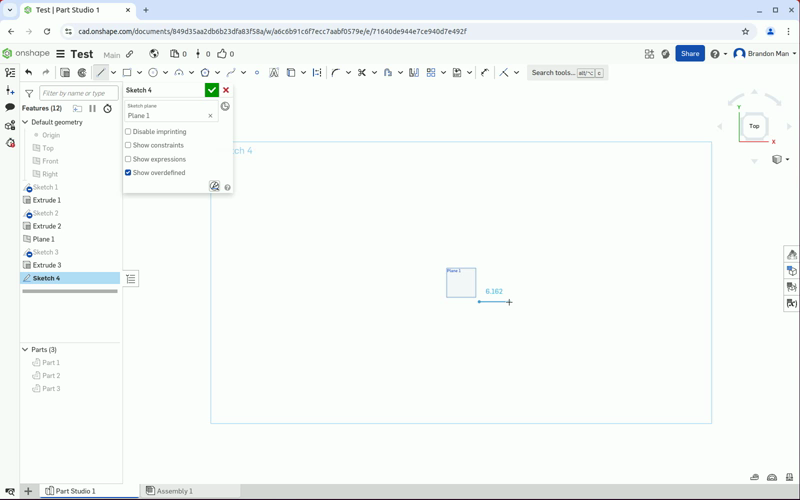
mouse_move(483, 301)
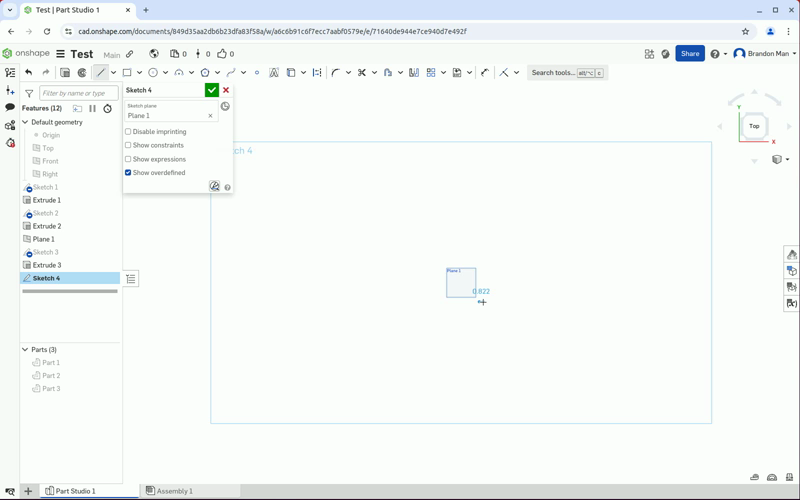
scroll(6)
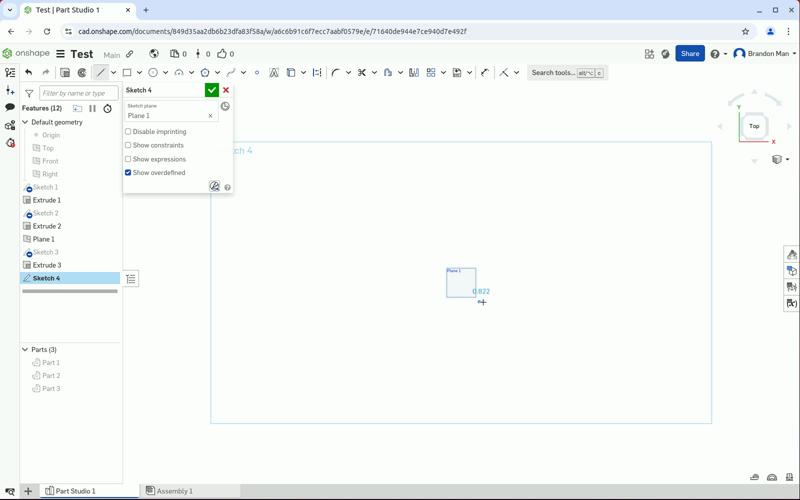
scroll(6)
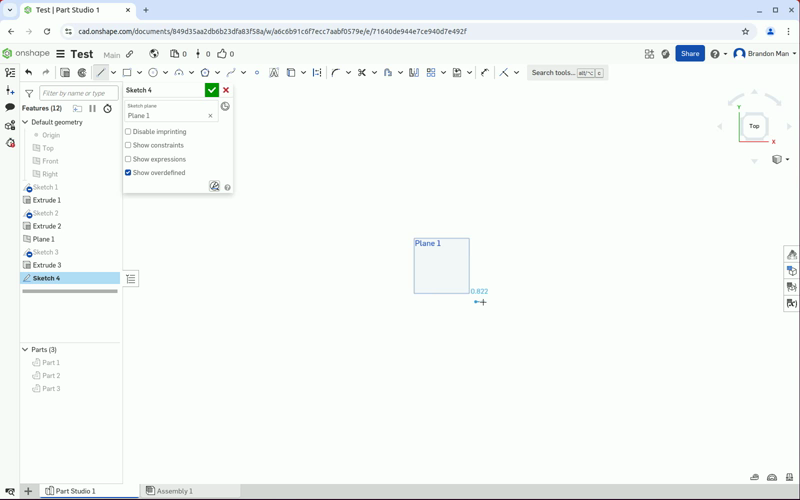
scroll(6)
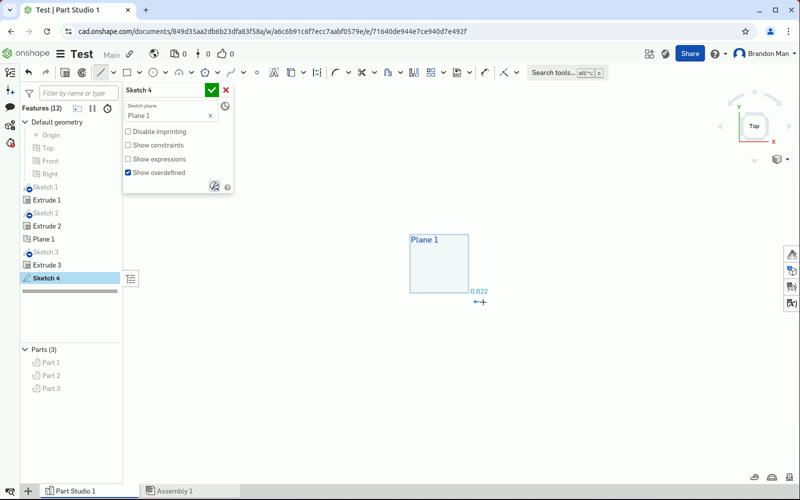
scroll(6)
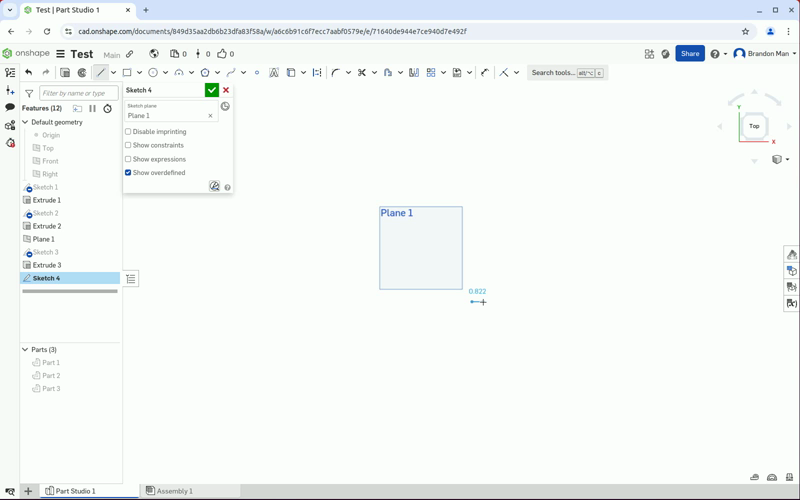
scroll(6)
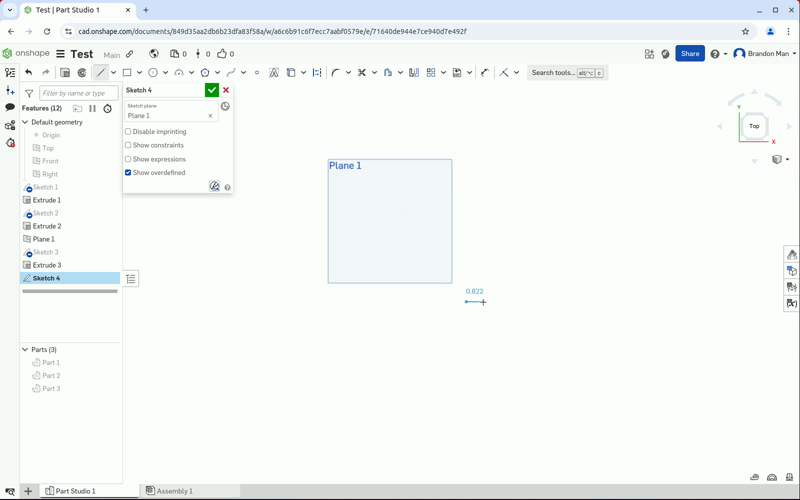
scroll(6)
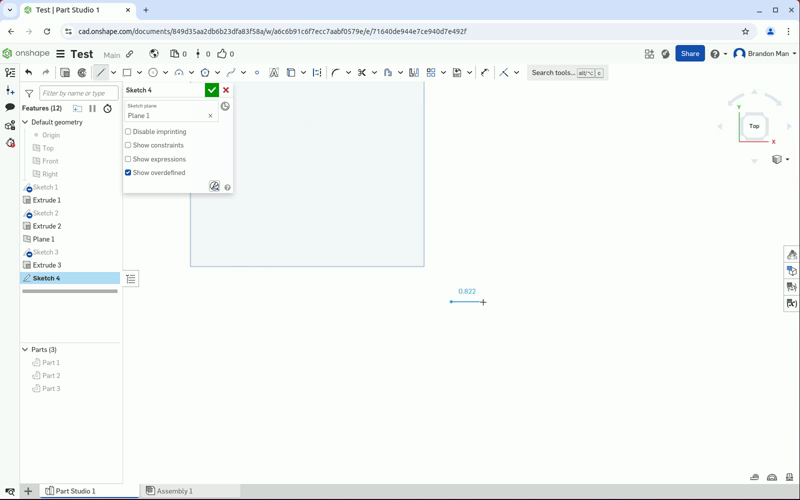
scroll(6)
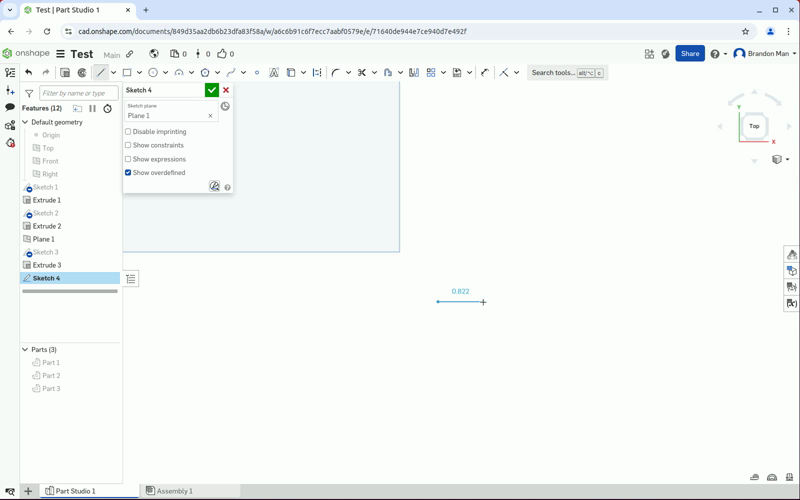
click(483, 301)
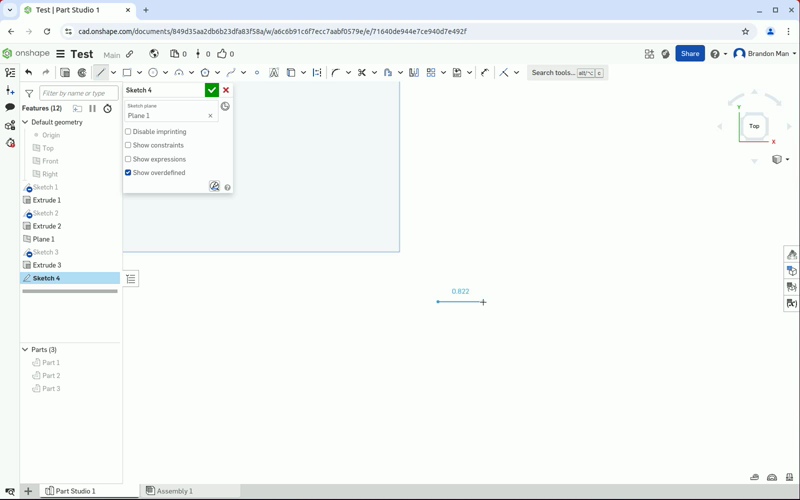
scroll(-6)
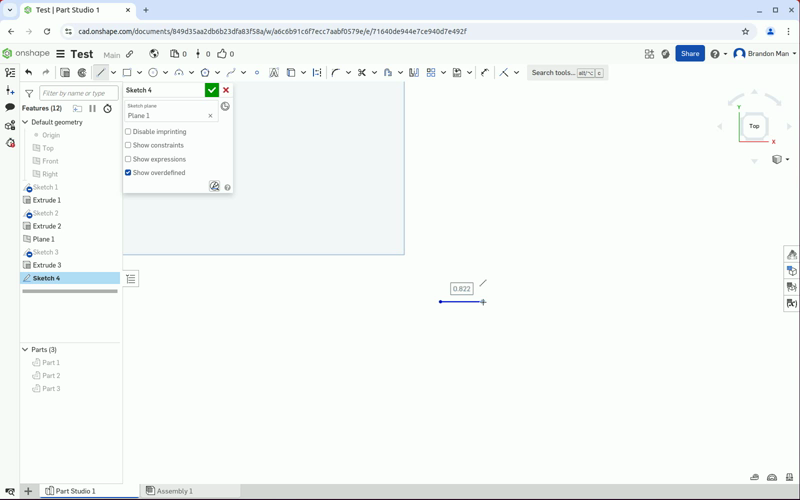
scroll(-6)
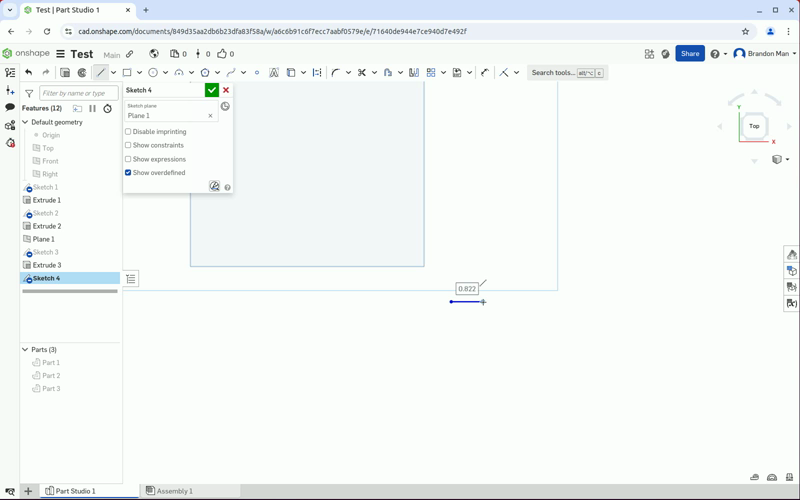
scroll(-6)
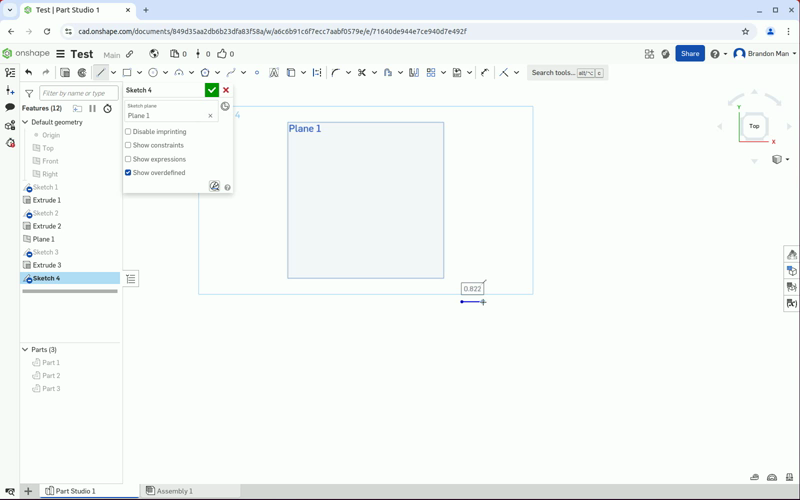
scroll(-6)
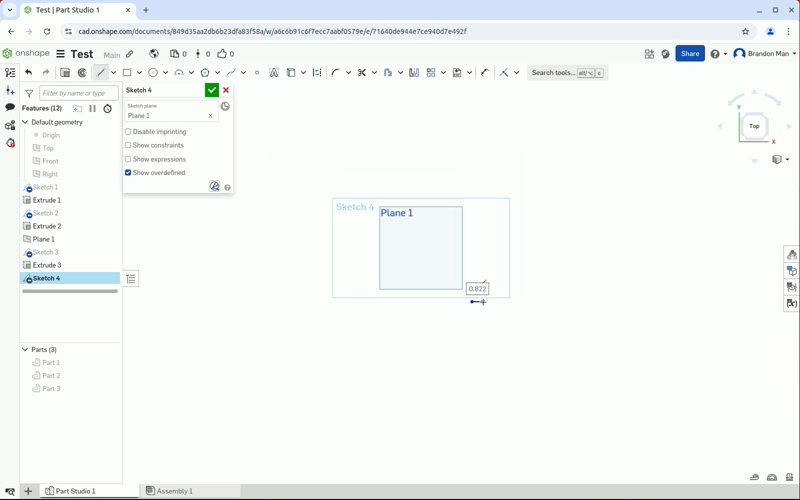
scroll(-6)
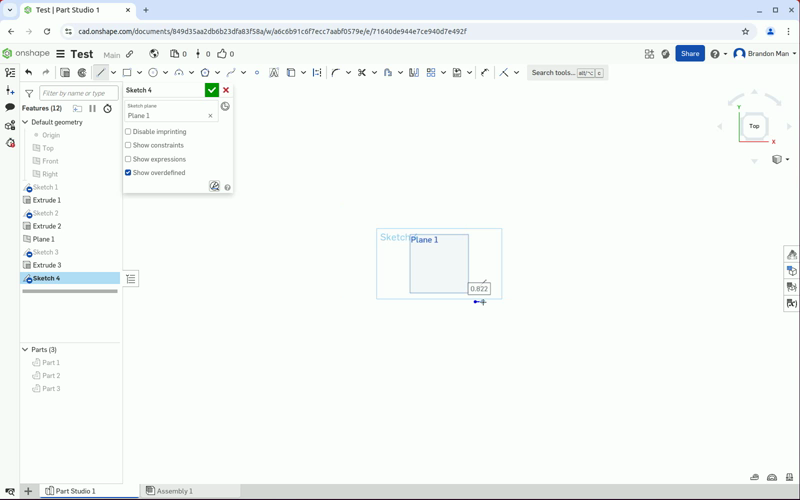
scroll(-6)
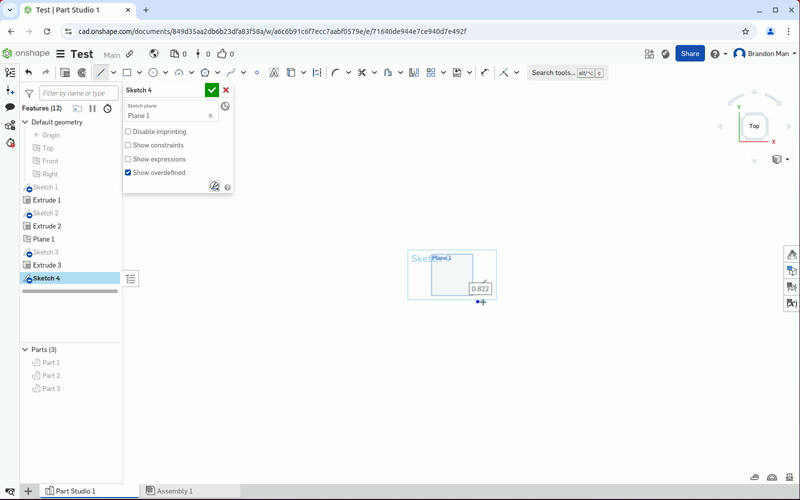
scroll(-6)
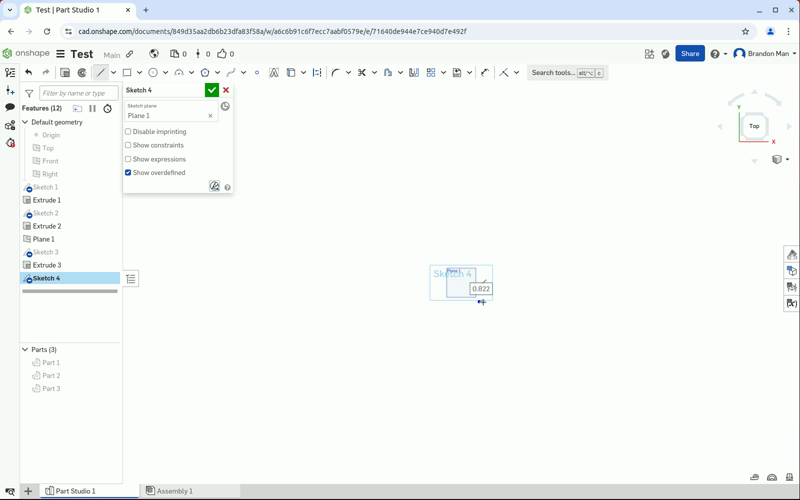
key_up(shift)
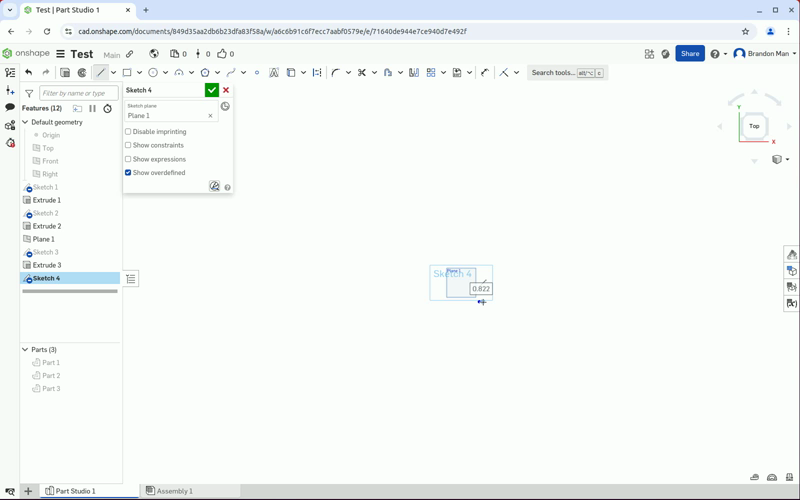
key_down(shift)
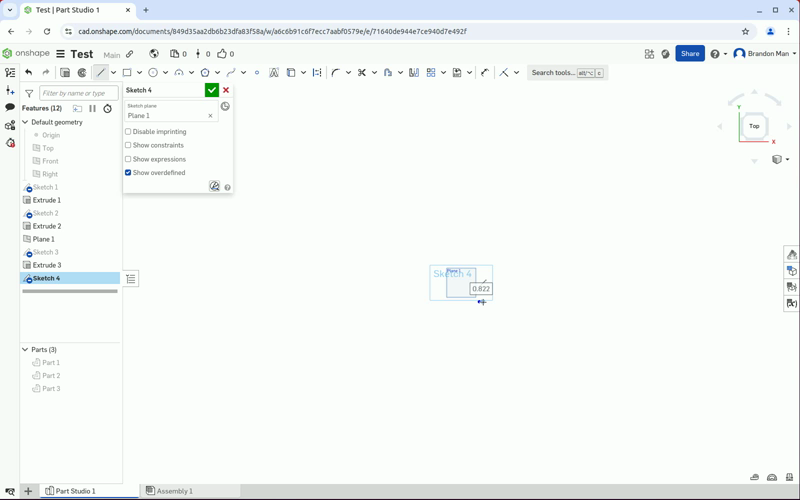
mouse_move(513, 301)
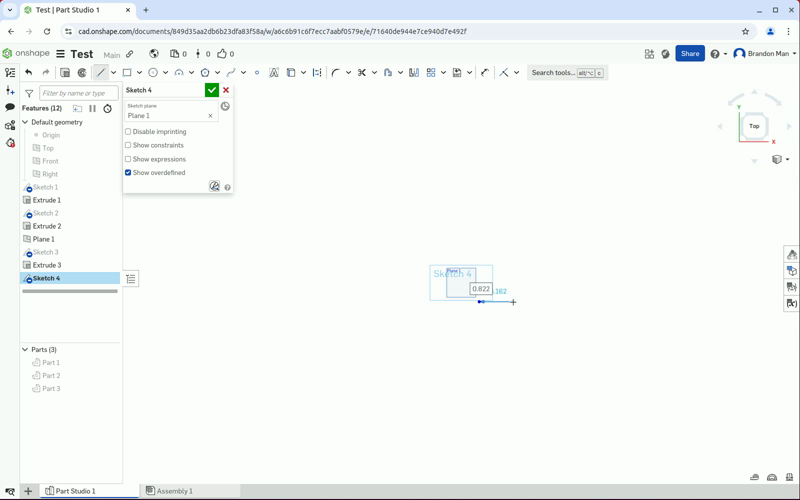
mouse_move(483, 295)
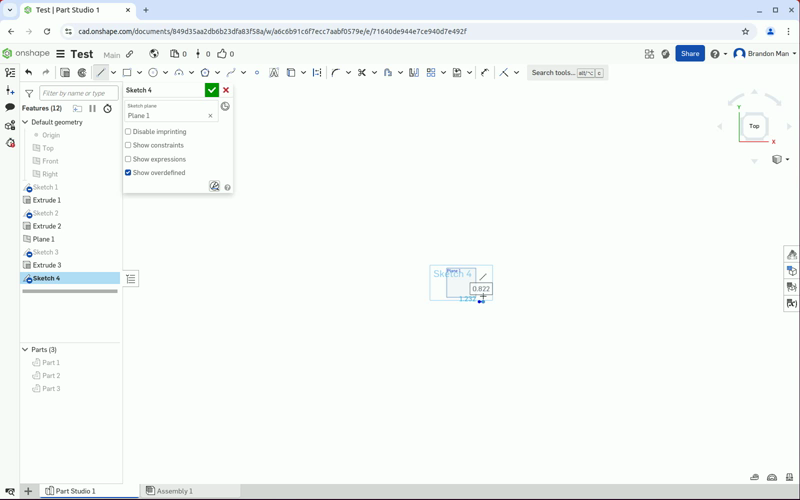
scroll(6)
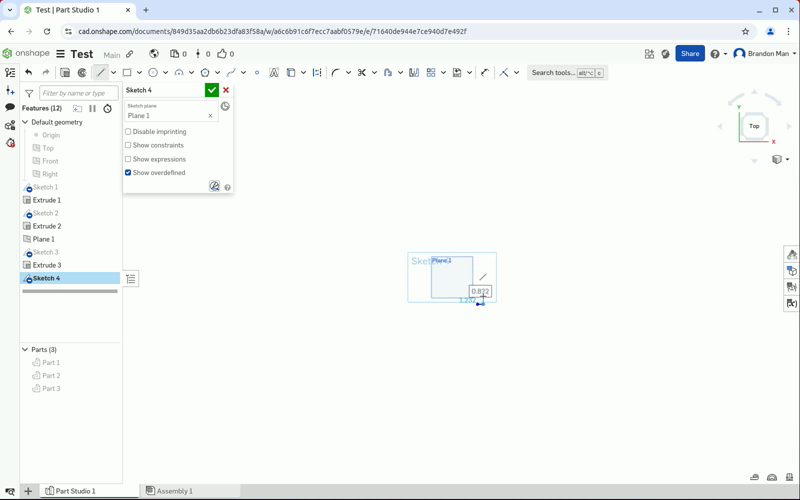
scroll(6)
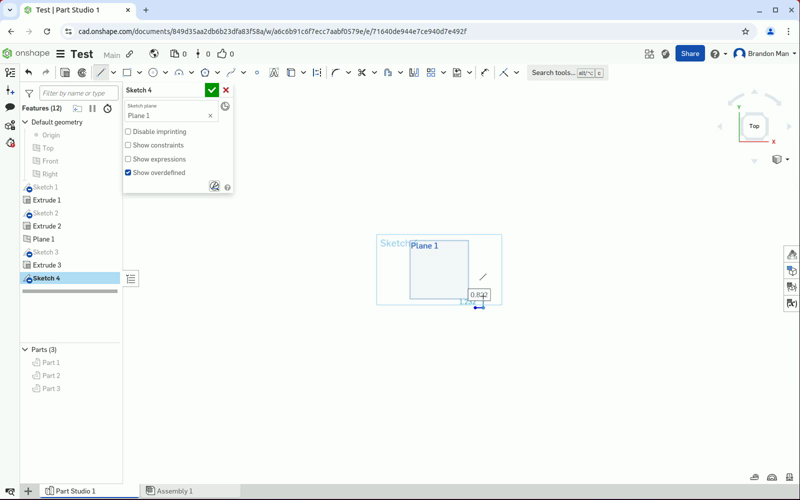
scroll(6)
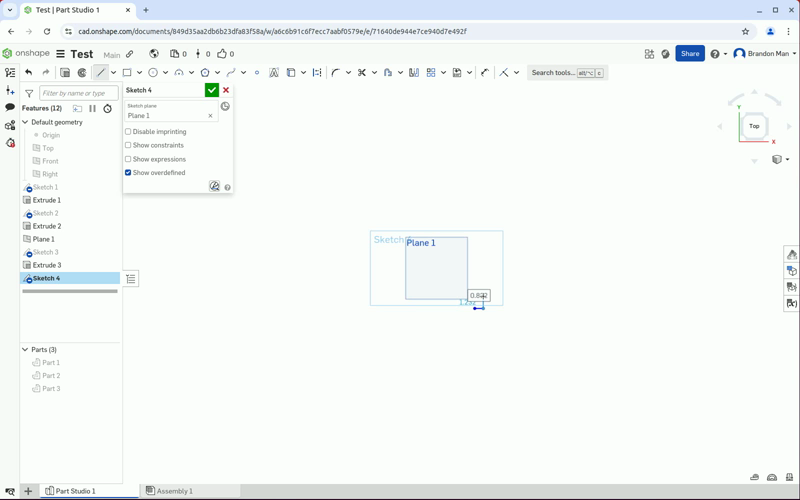
scroll(6)
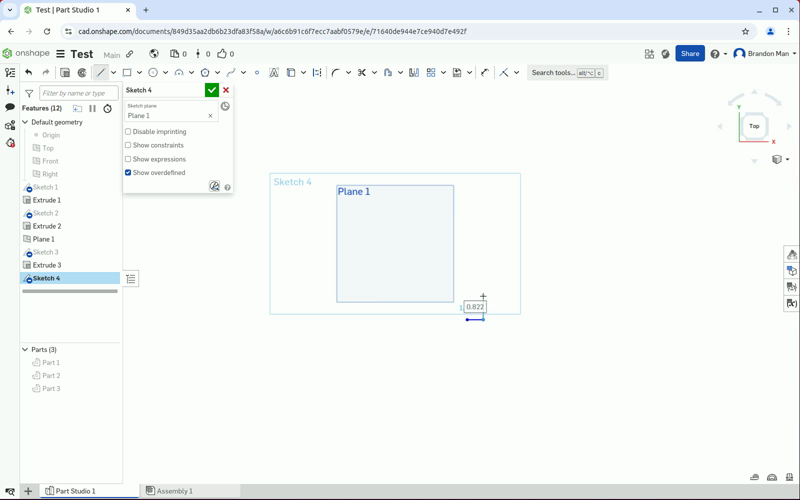
scroll(6)
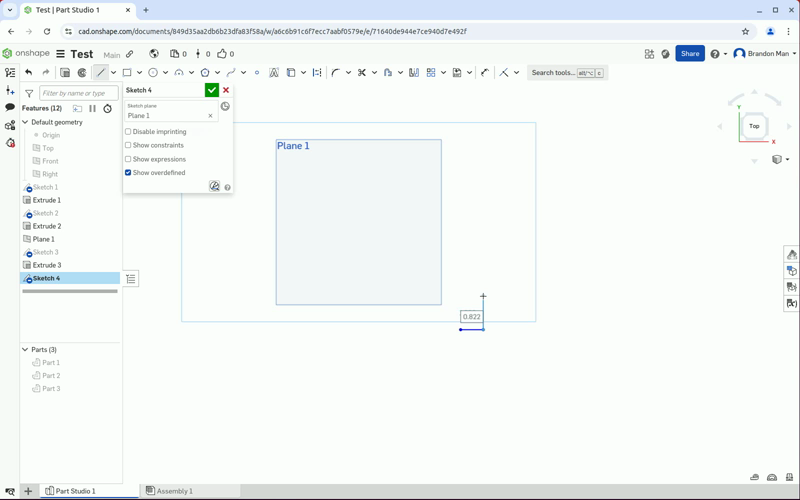
scroll(6)
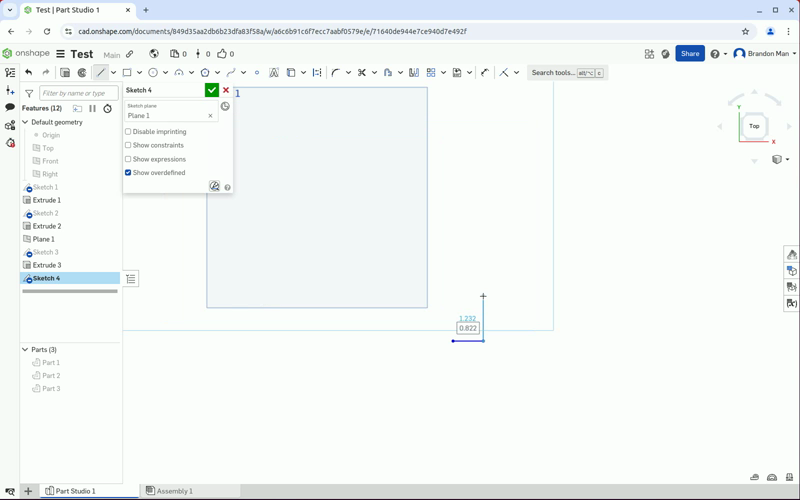
scroll(6)
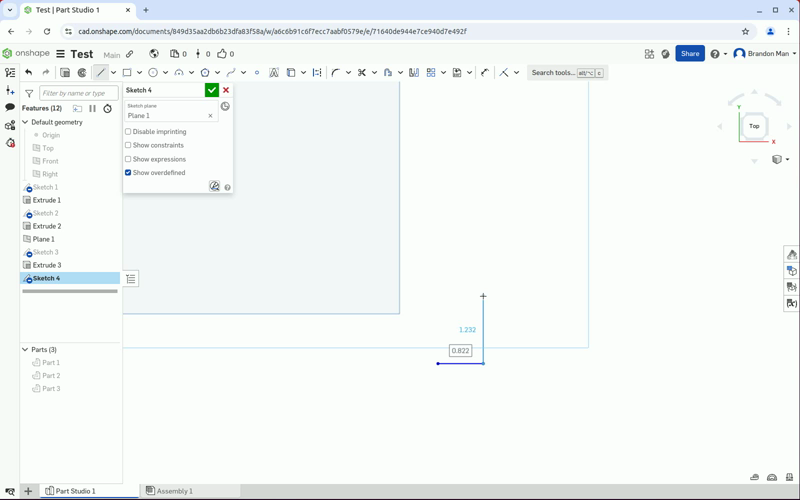
click(483, 295)
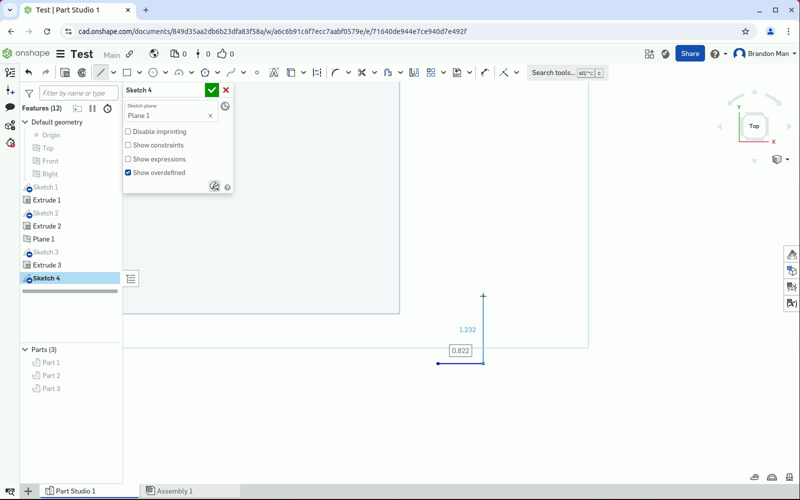
scroll(-6)
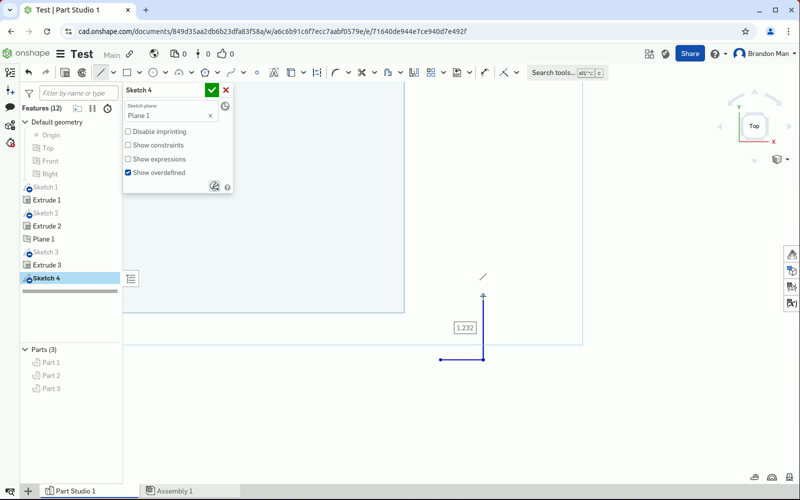
scroll(-6)
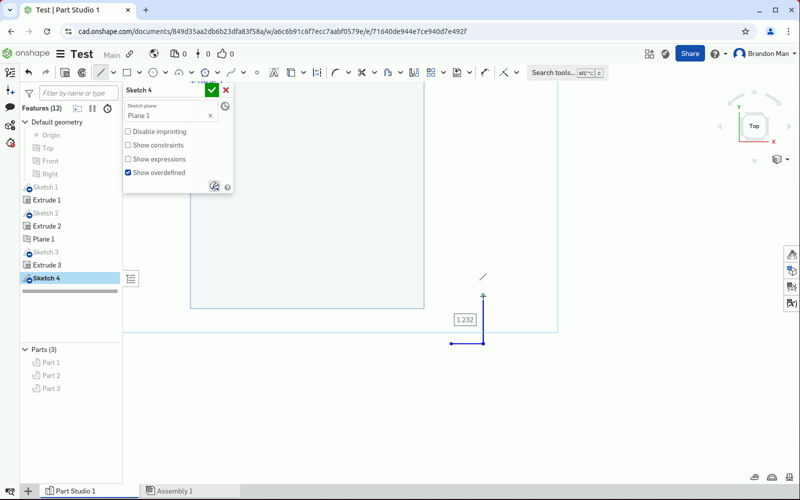
scroll(-6)
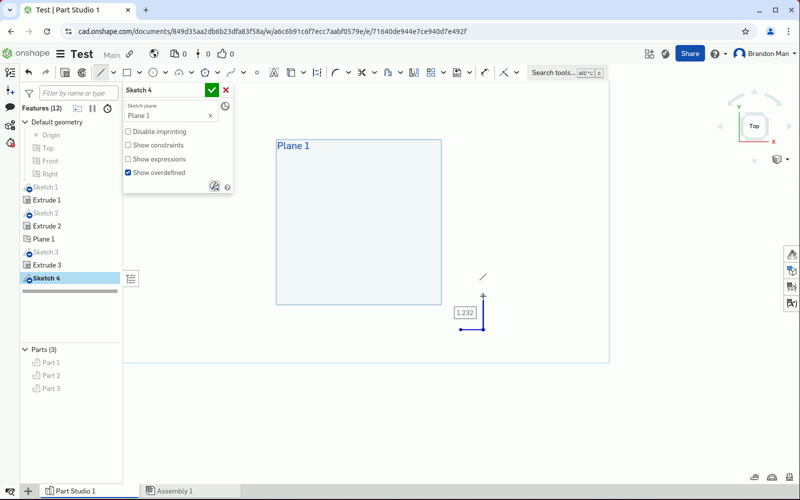
scroll(-6)
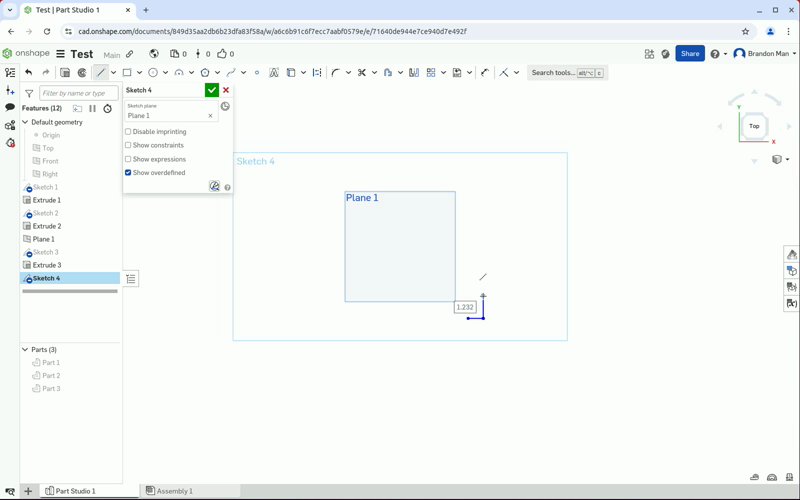
scroll(-6)
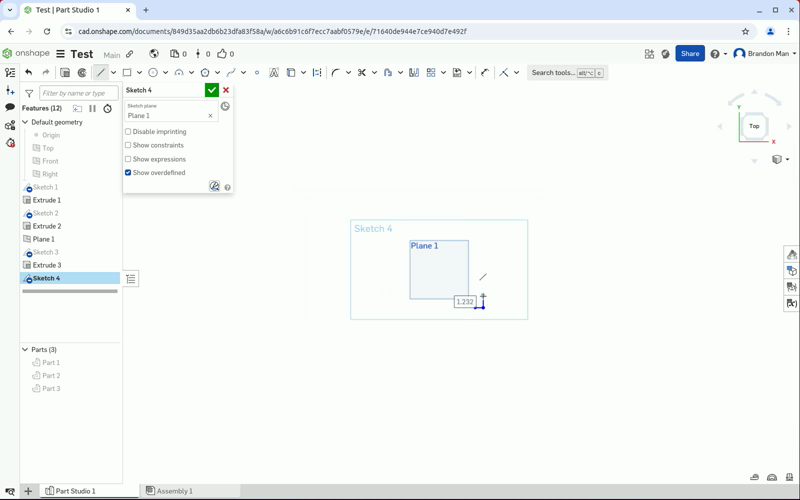
scroll(-6)
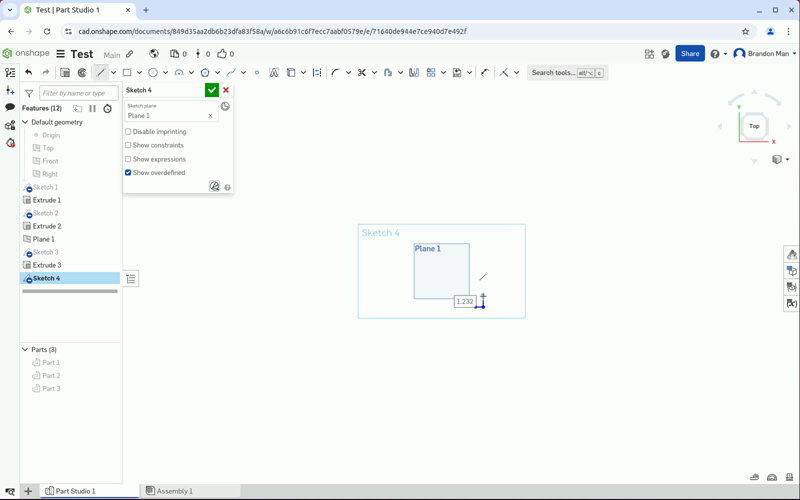
scroll(-6)
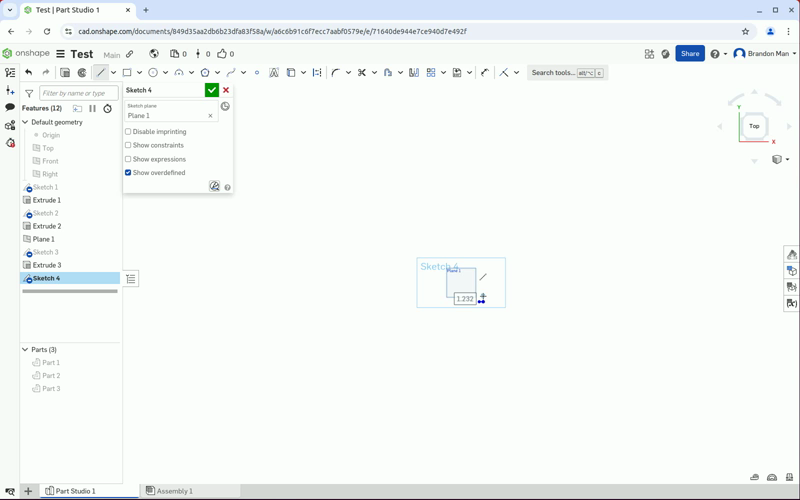
key_up(shift)
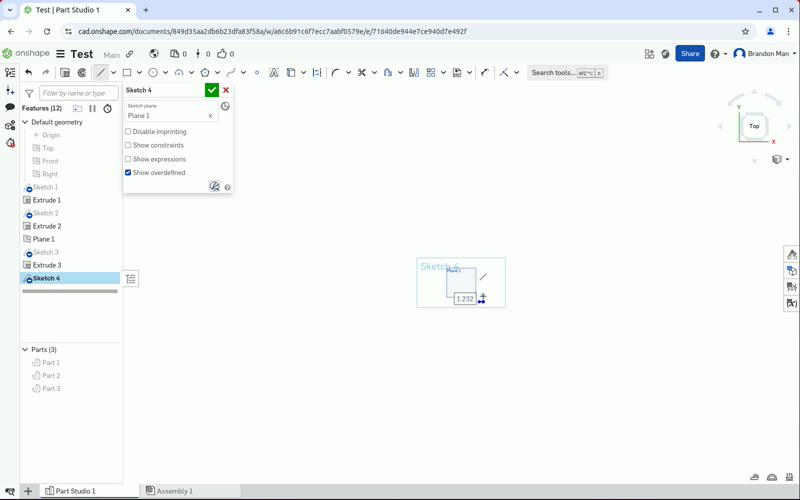
key_down(shift)
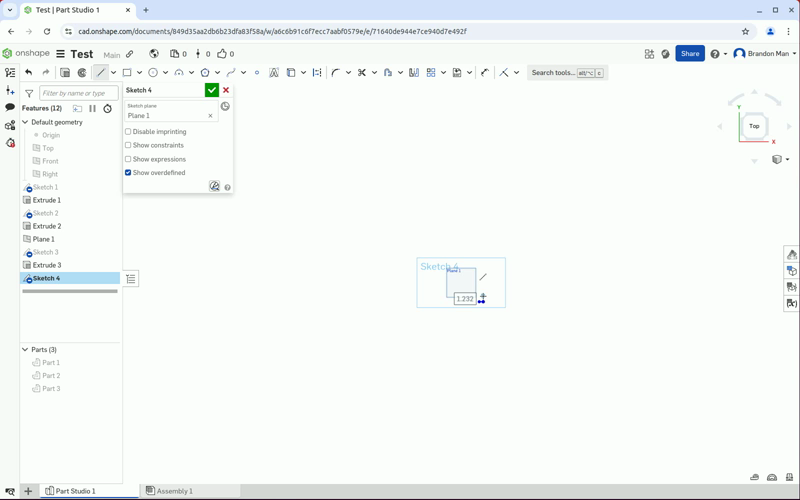
mouse_move(513, 295)
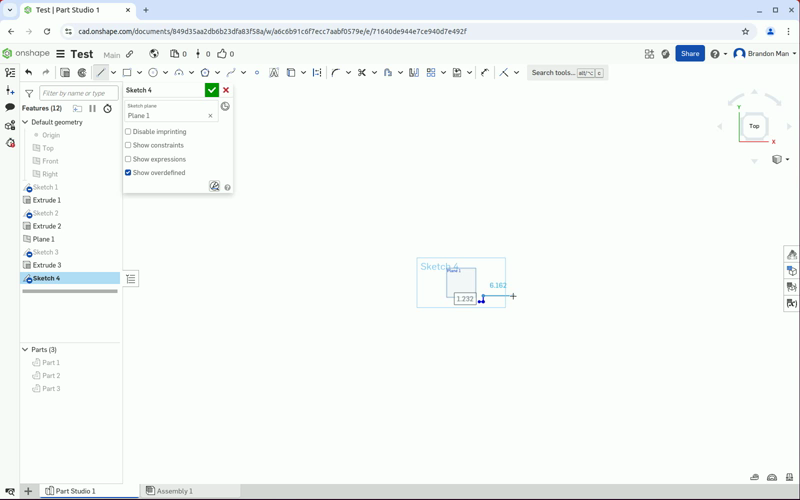
mouse_move(479, 295)
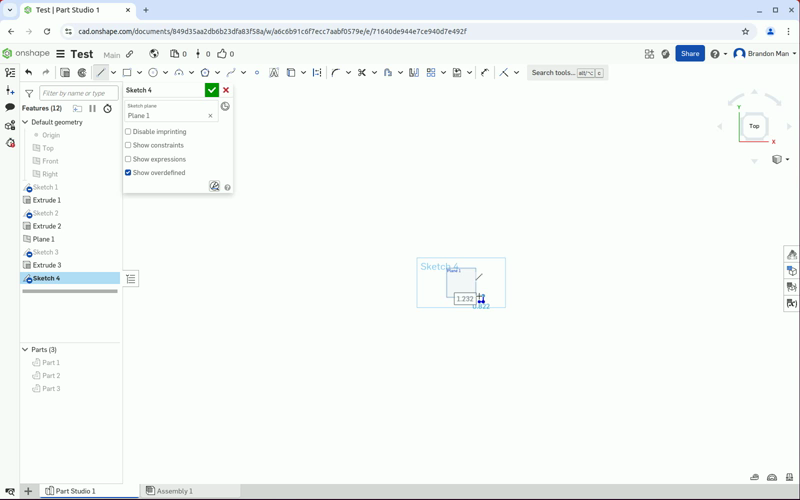
scroll(6)
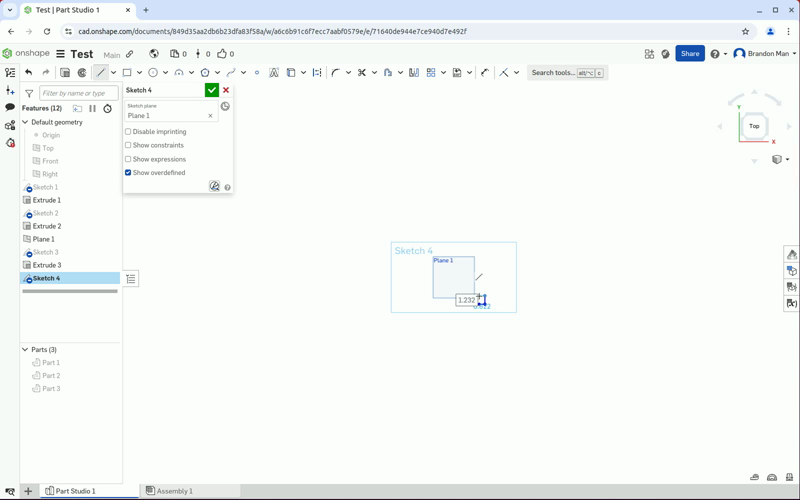
scroll(6)
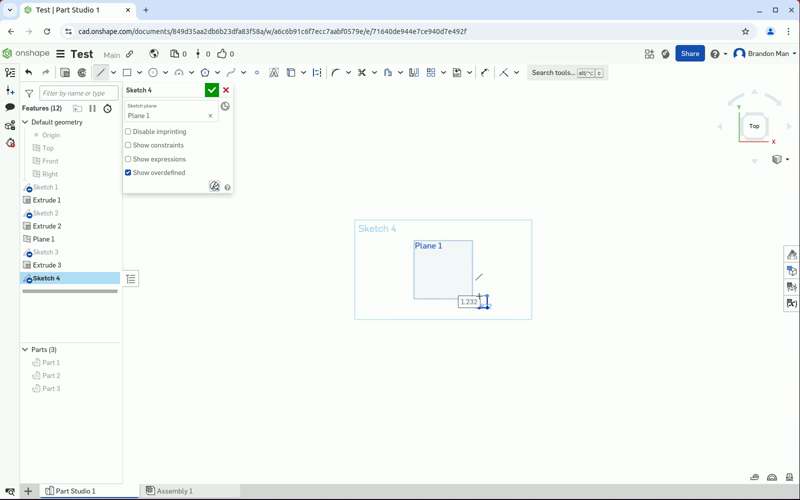
scroll(6)
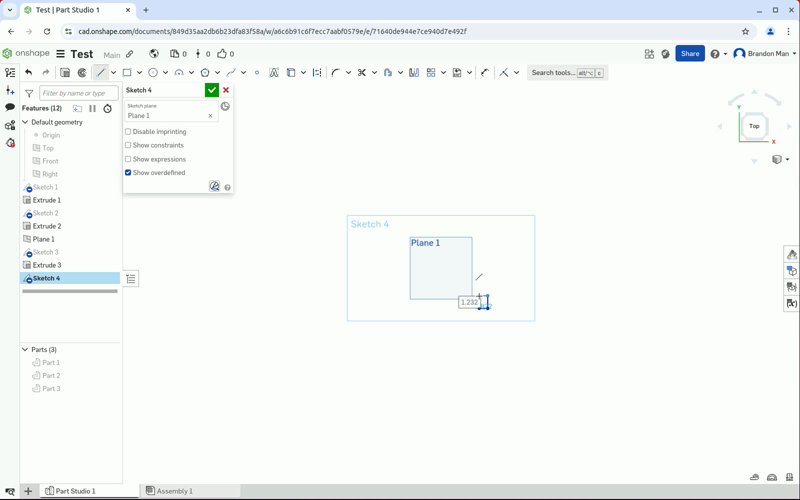
scroll(6)
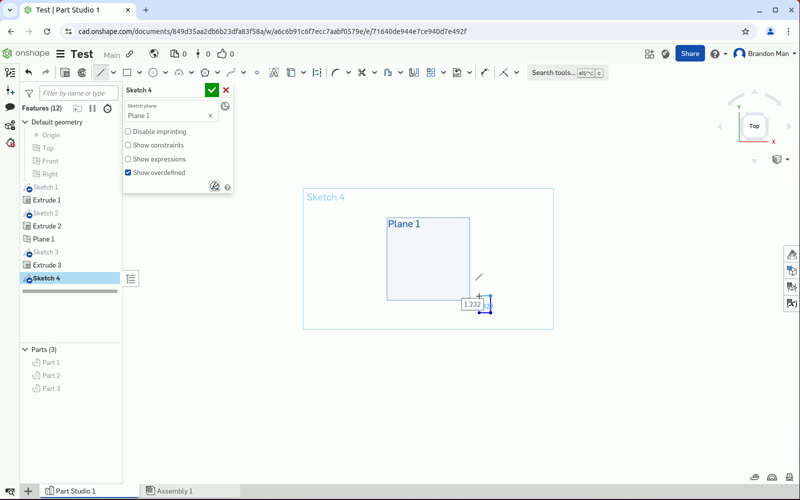
scroll(6)
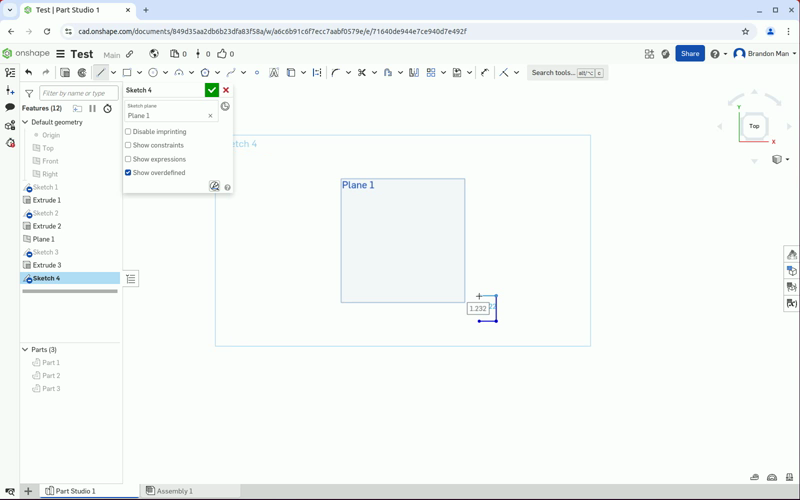
scroll(6)
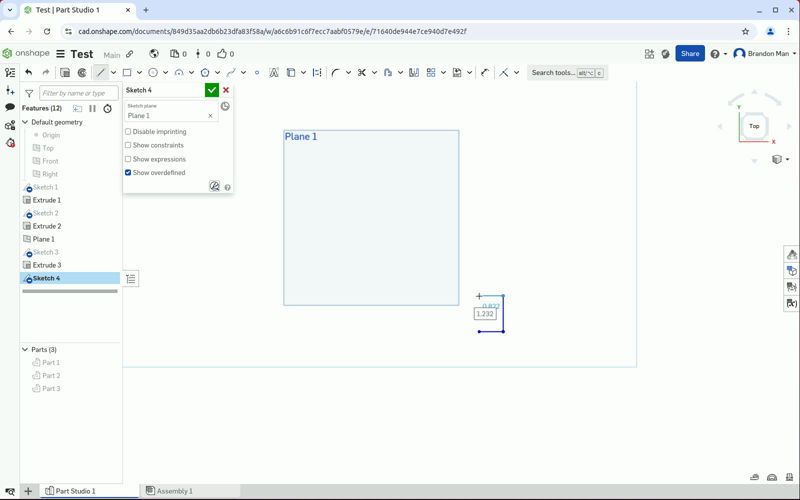
scroll(6)
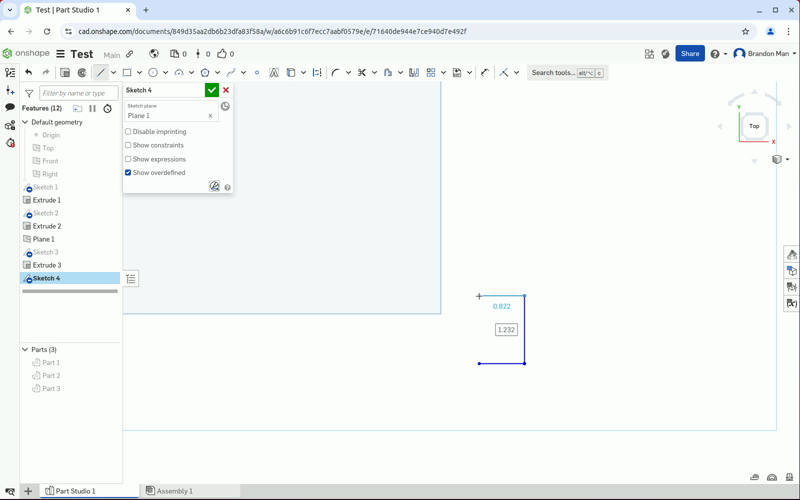
click(479, 295)
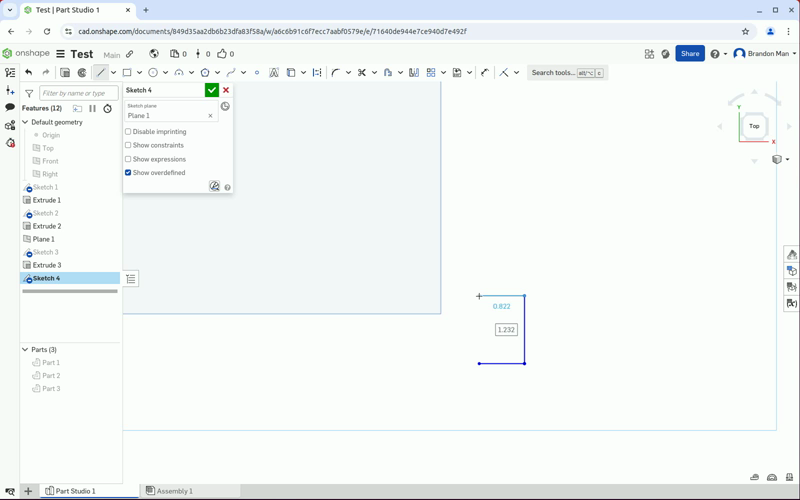
scroll(-6)
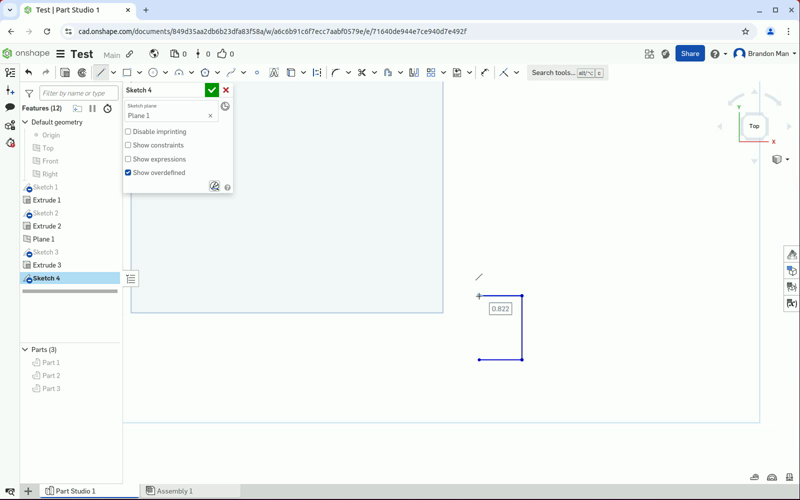
scroll(-6)
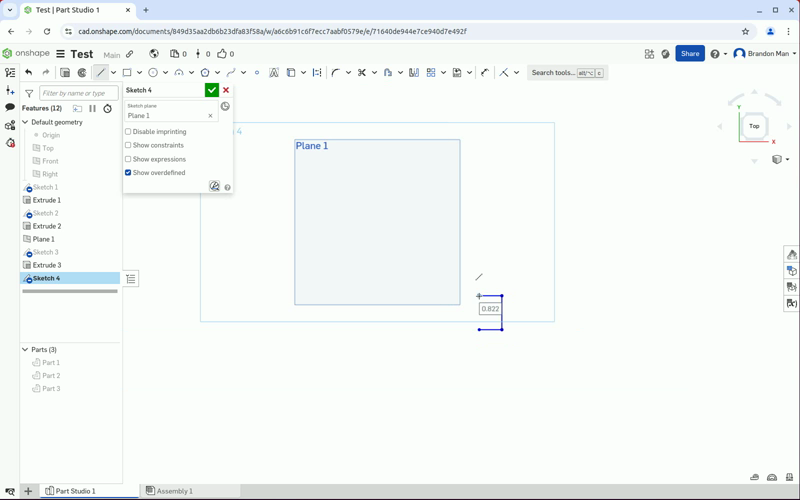
scroll(-6)
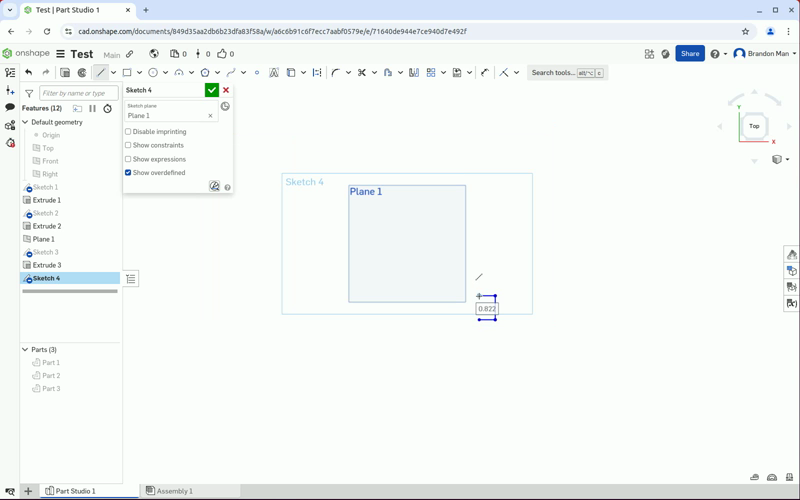
scroll(-6)
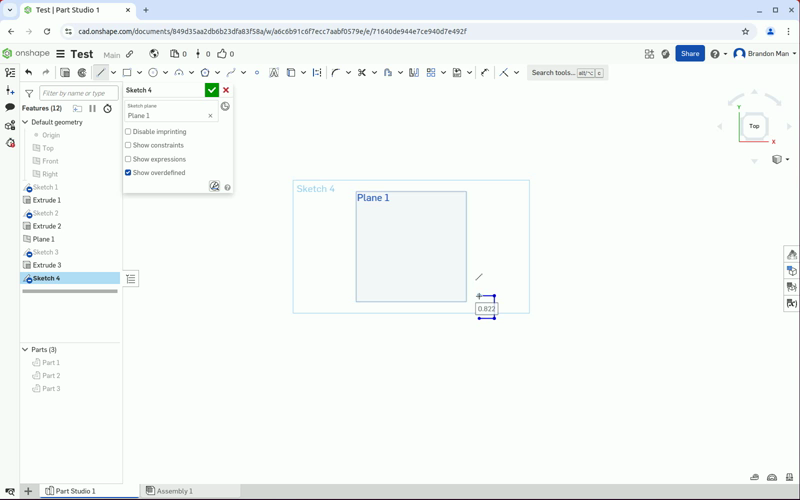
scroll(-6)
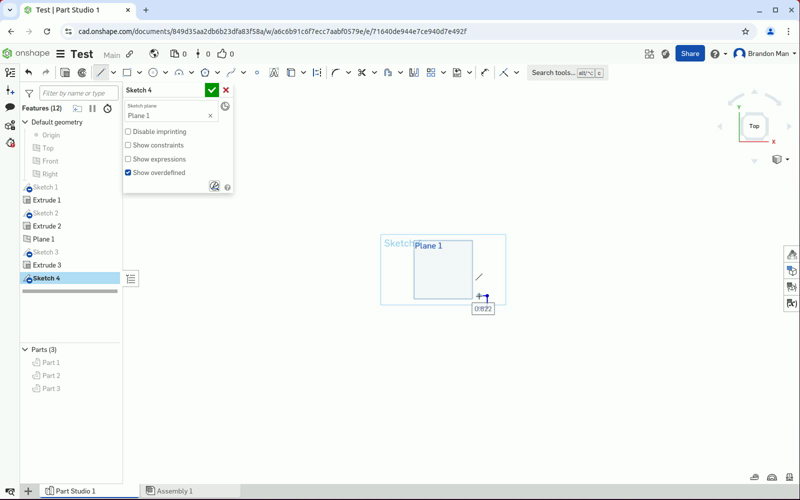
scroll(-6)
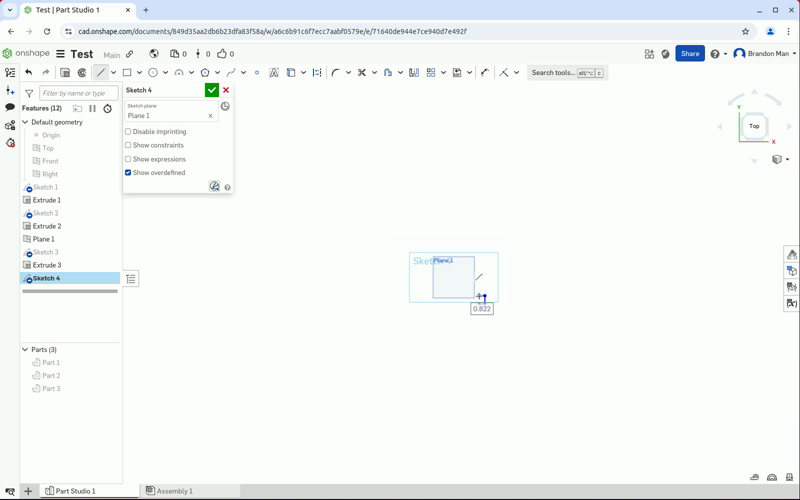
scroll(-6)
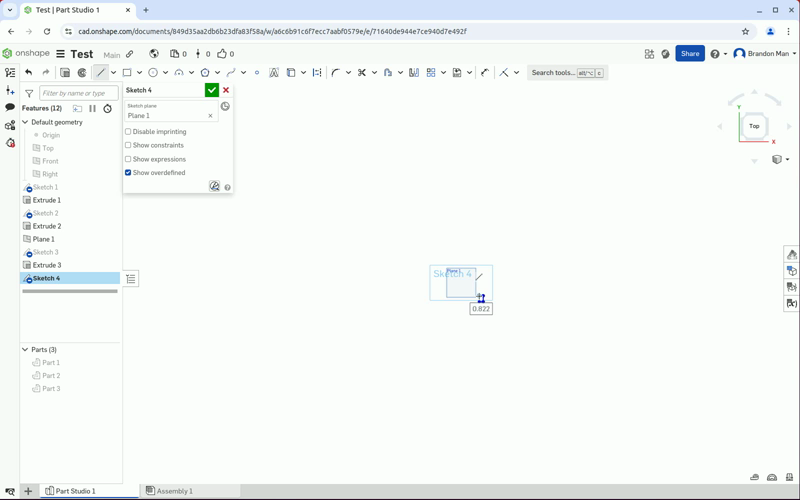
key_up(shift)
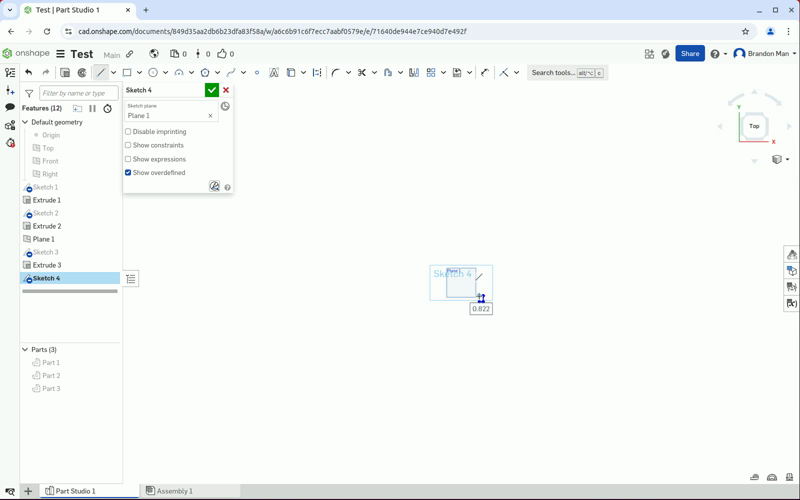
mouse_move(509, 295)
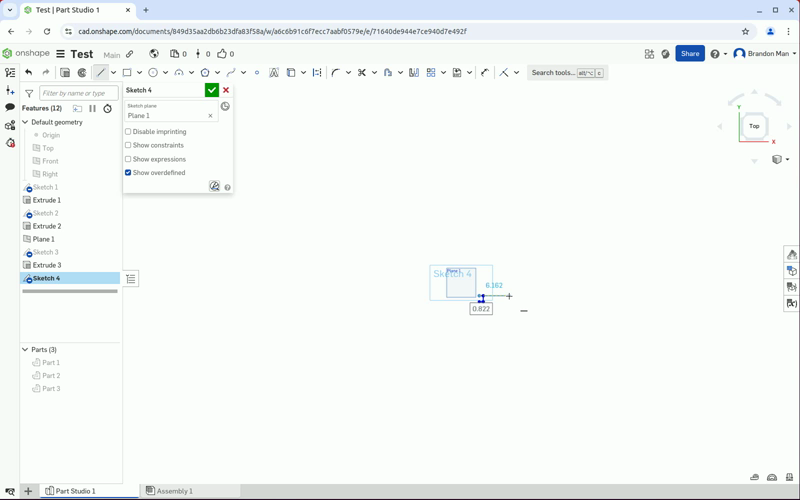
key_down(shift)
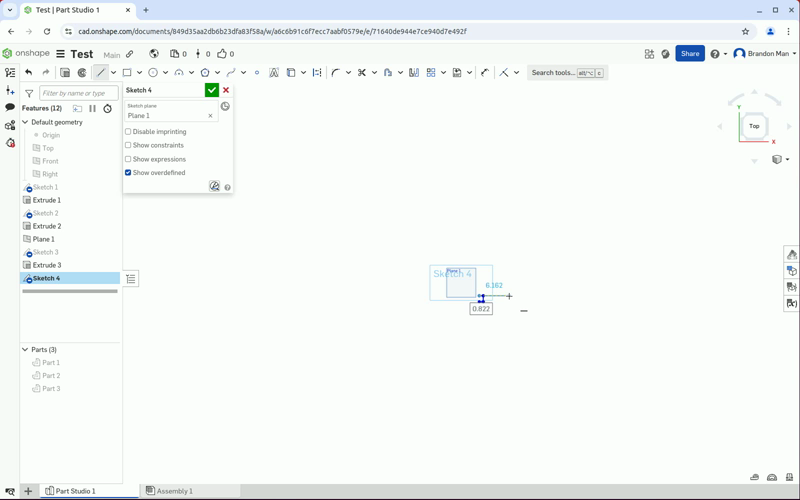
mouse_move(479, 301)
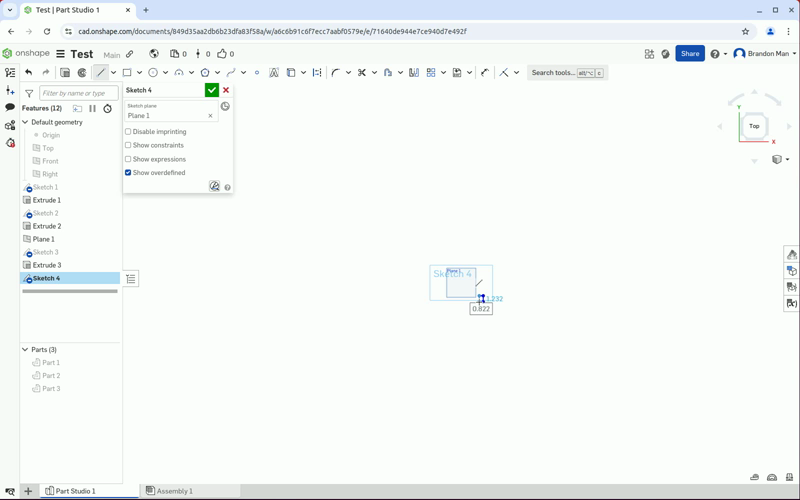
scroll(6)
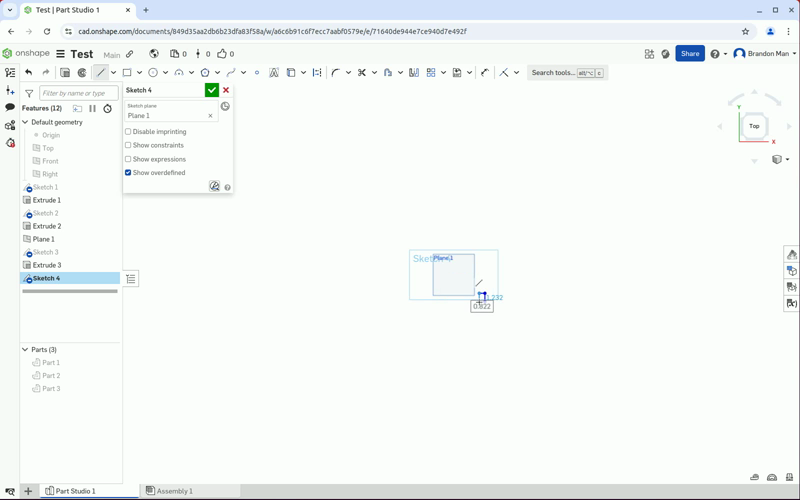
scroll(6)
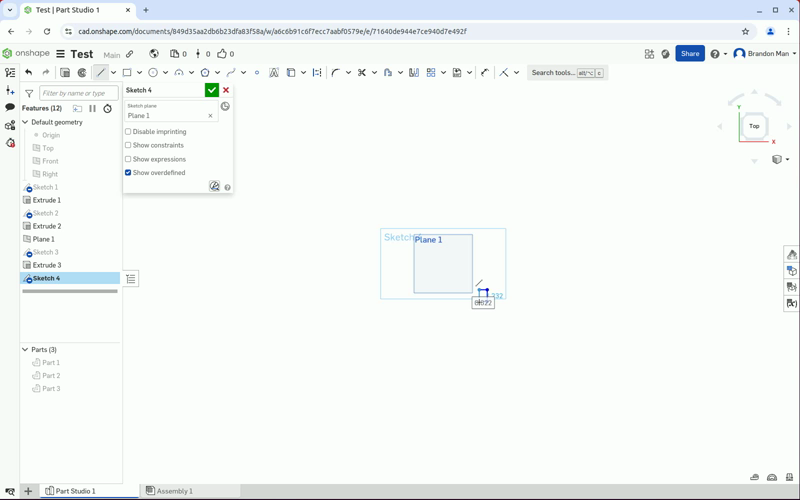
scroll(6)
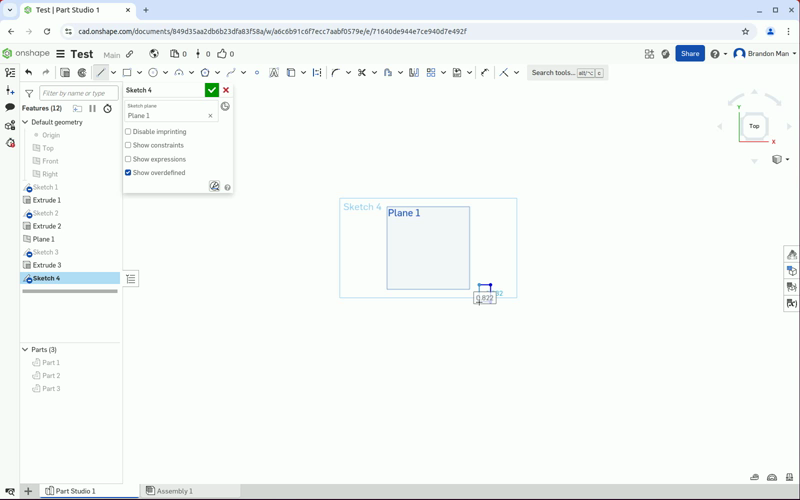
scroll(6)
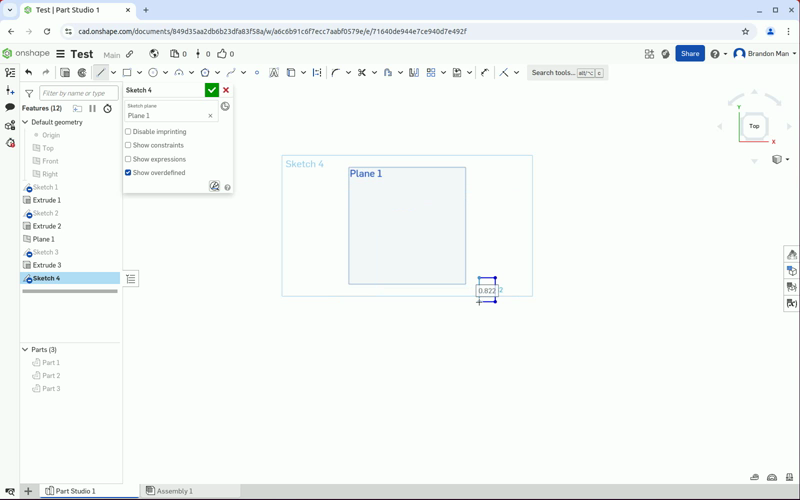
scroll(6)
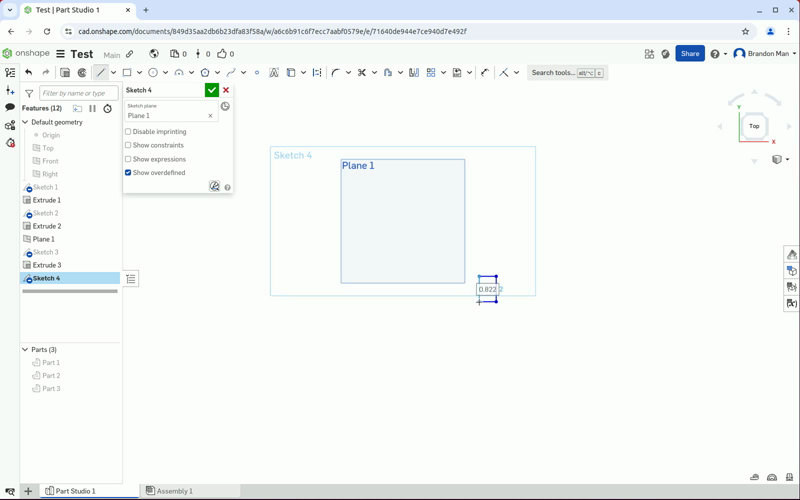
scroll(6)
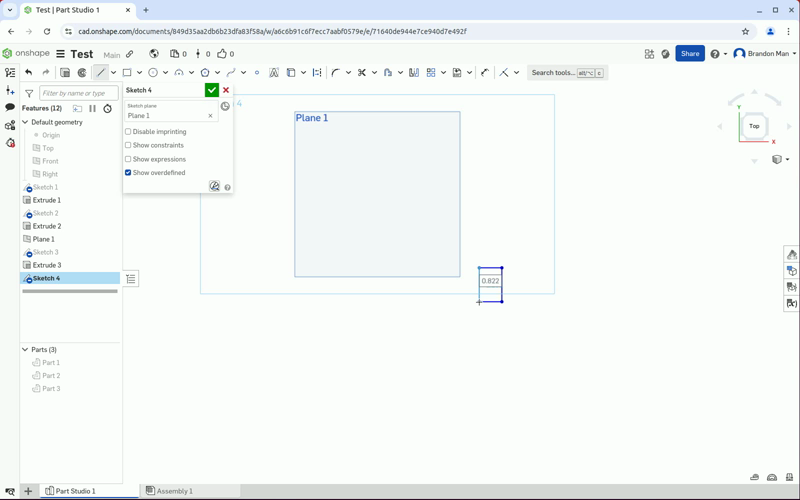
scroll(6)
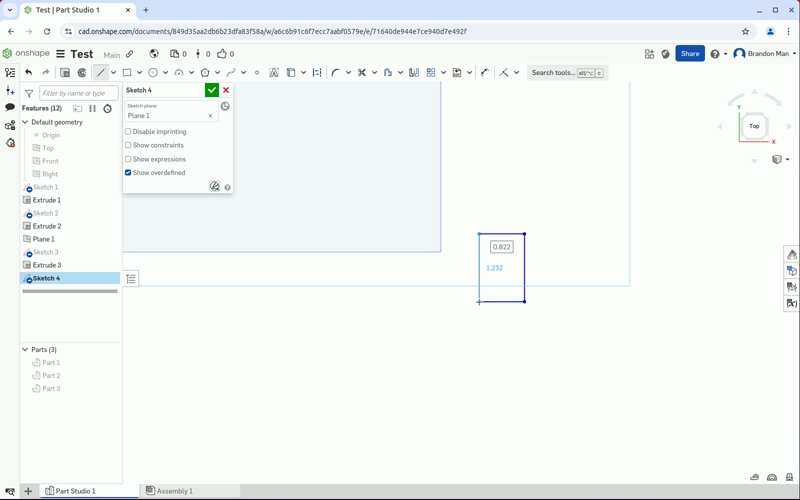
key_up(shift)
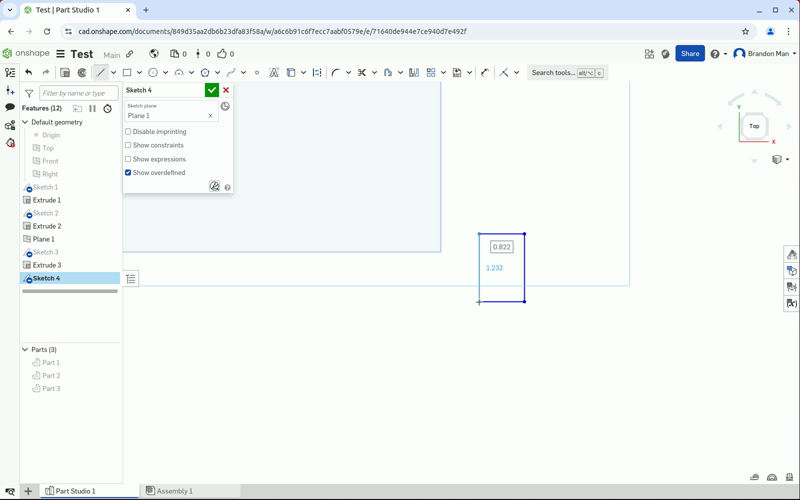
click(479, 301)
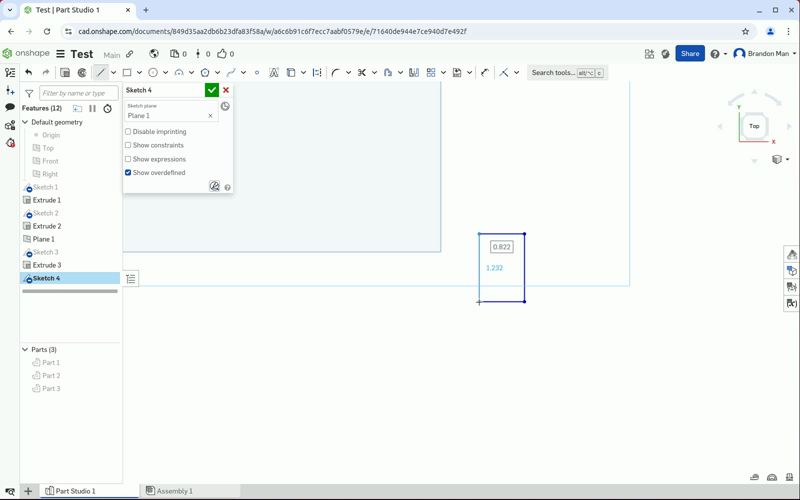
scroll(-6)
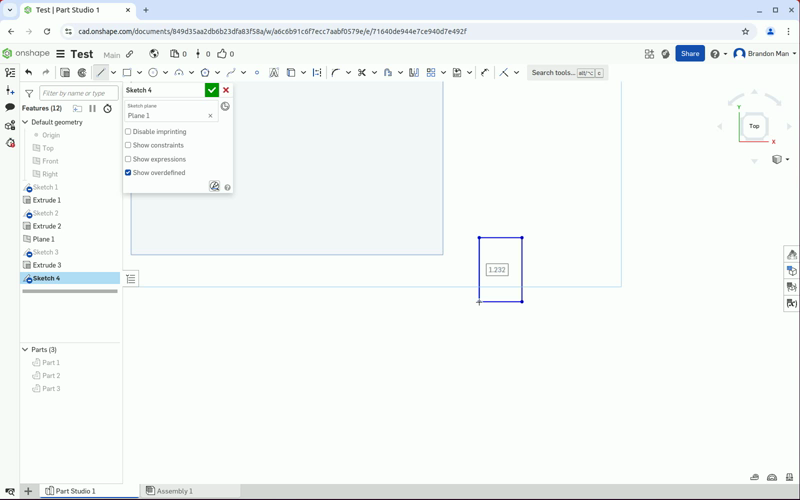
scroll(-6)
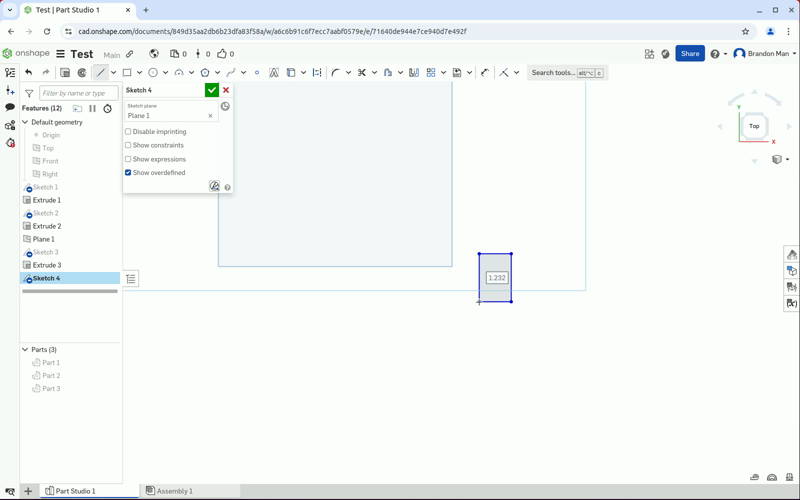
scroll(-6)
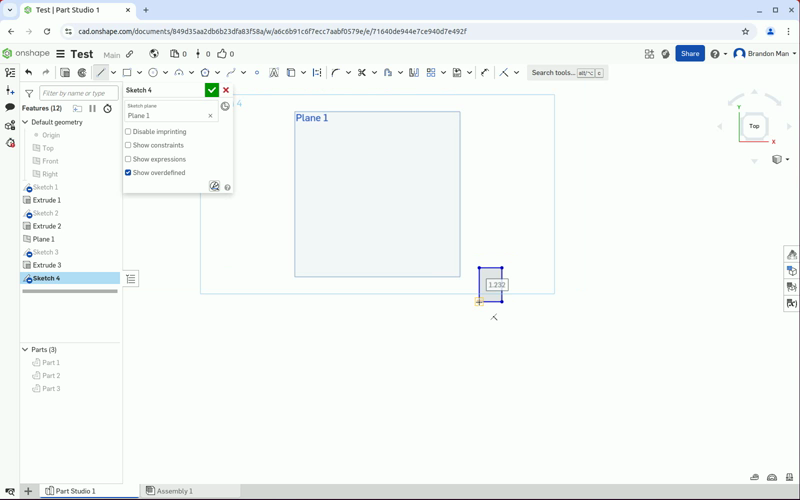
scroll(-6)
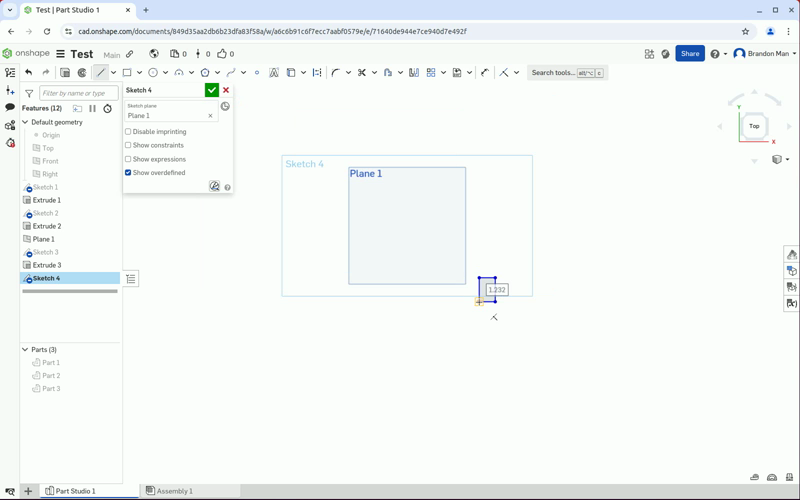
scroll(-6)
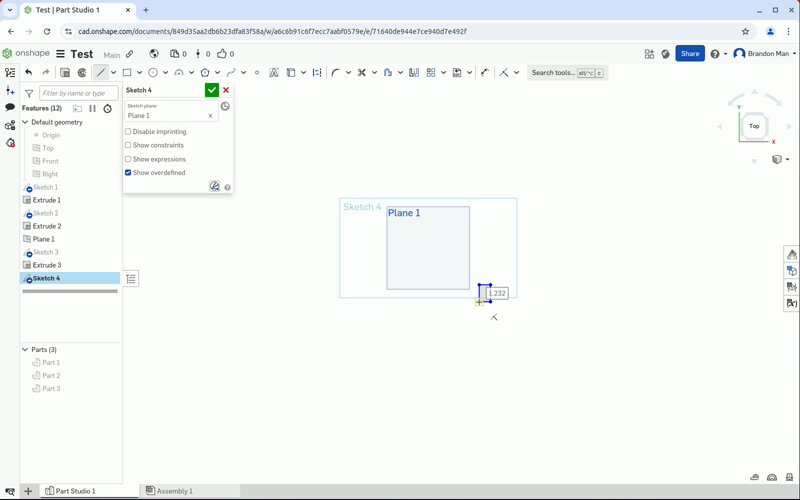
scroll(-6)
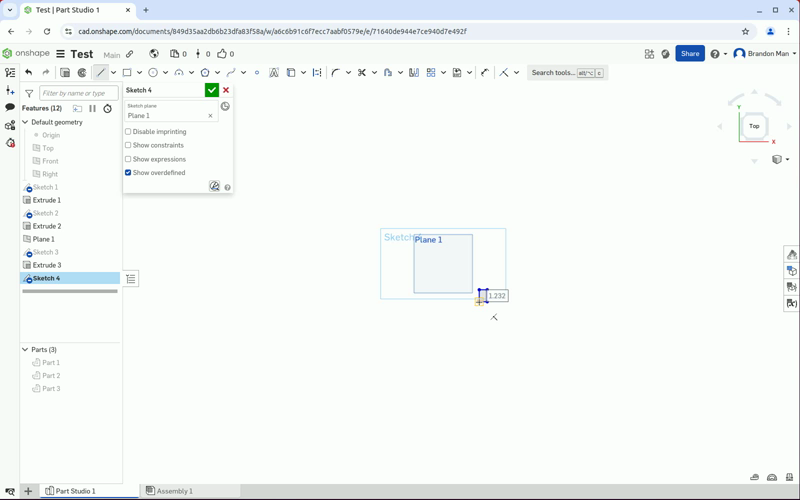
scroll(-6)
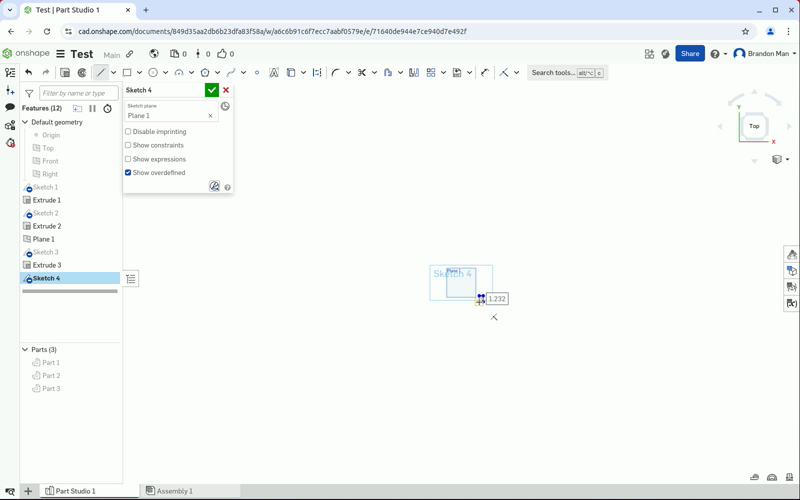
key(esc)
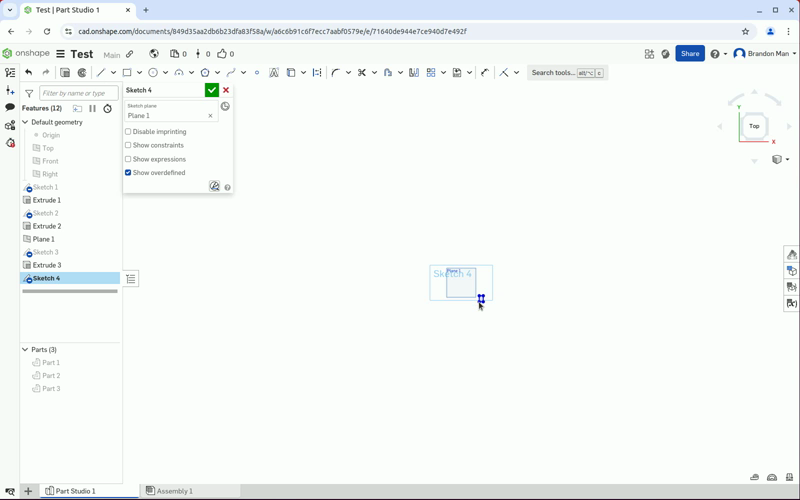
mouse_move(481, 298)
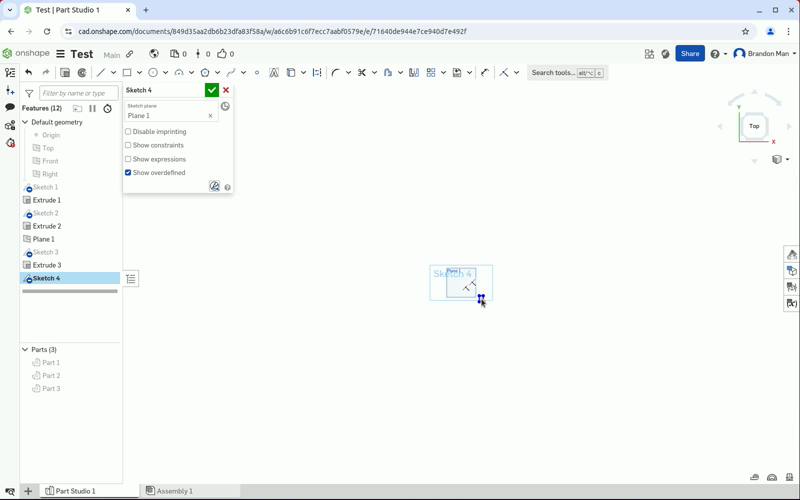
scroll(6)
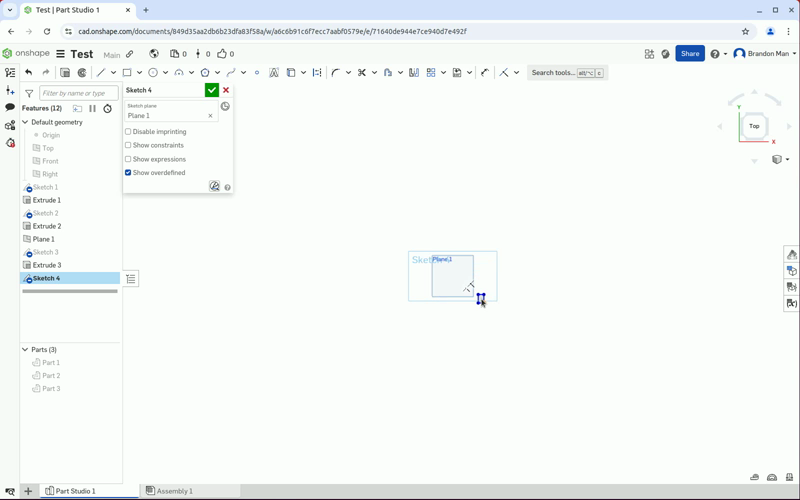
scroll(6)
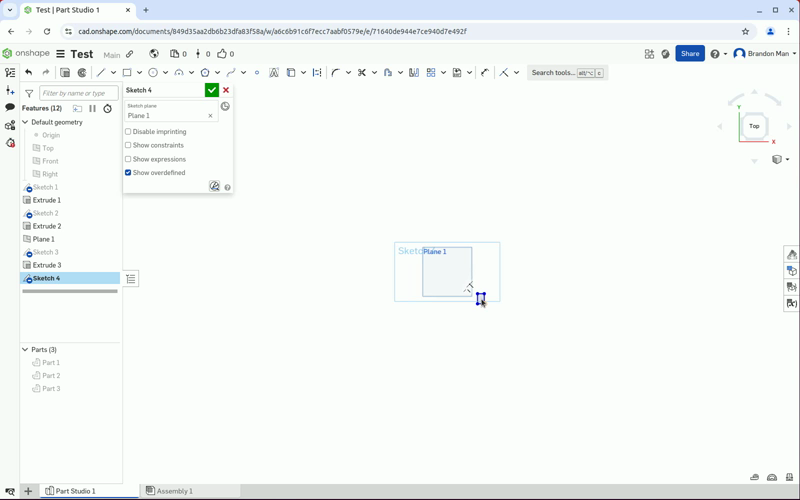
scroll(6)
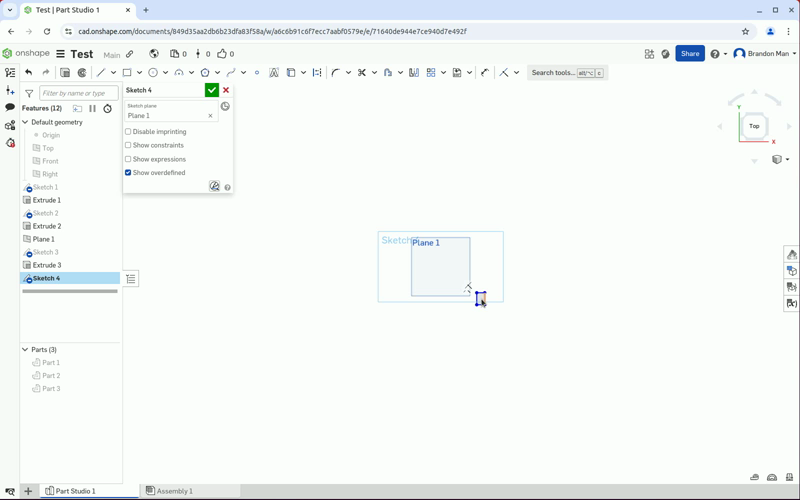
scroll(6)
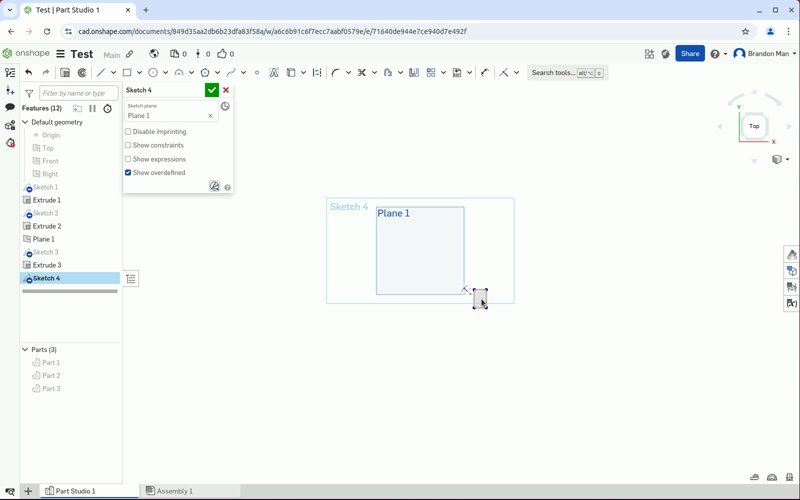
scroll(6)
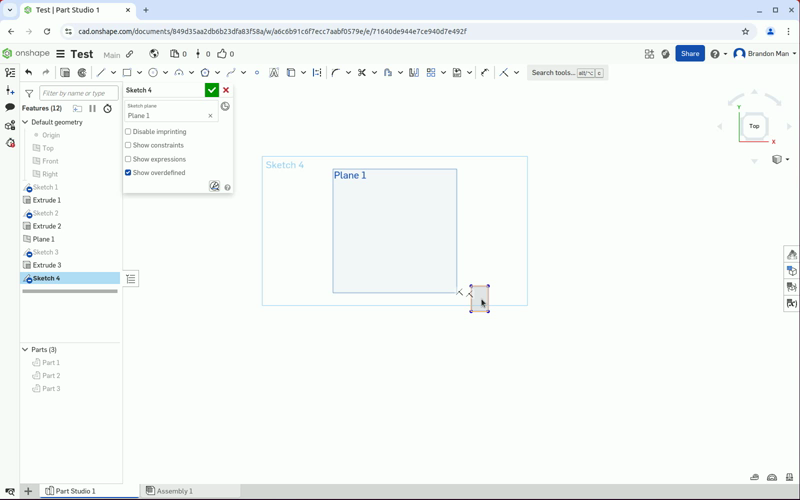
scroll(6)
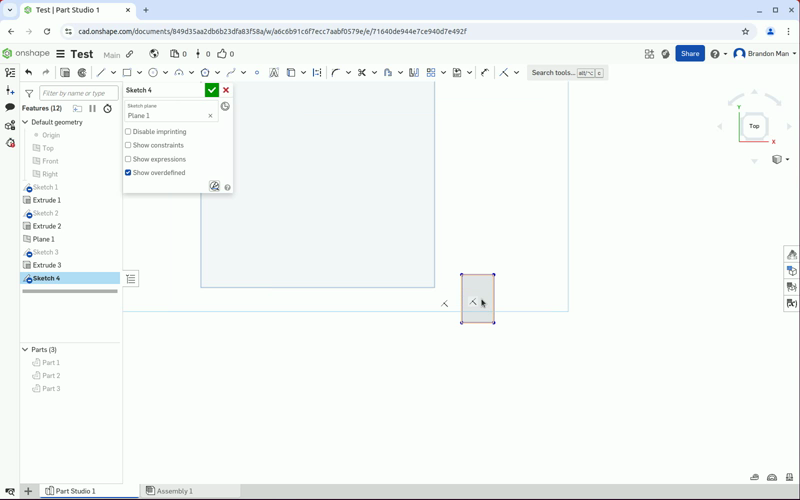
scroll(6)
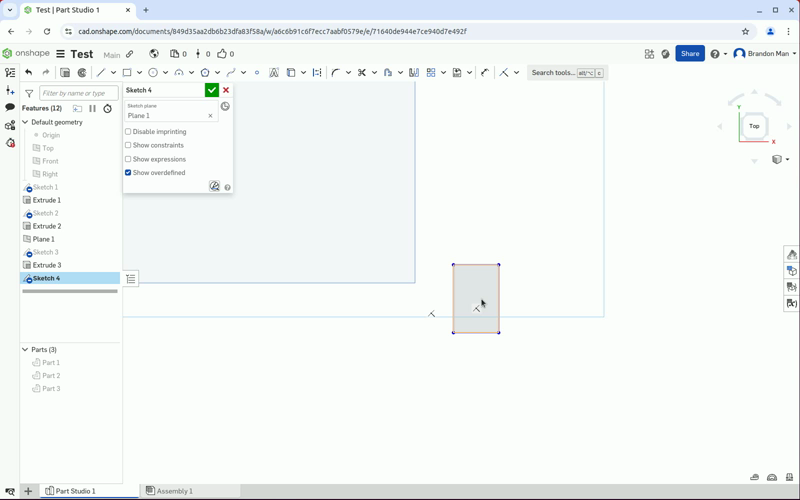
click(481, 298)
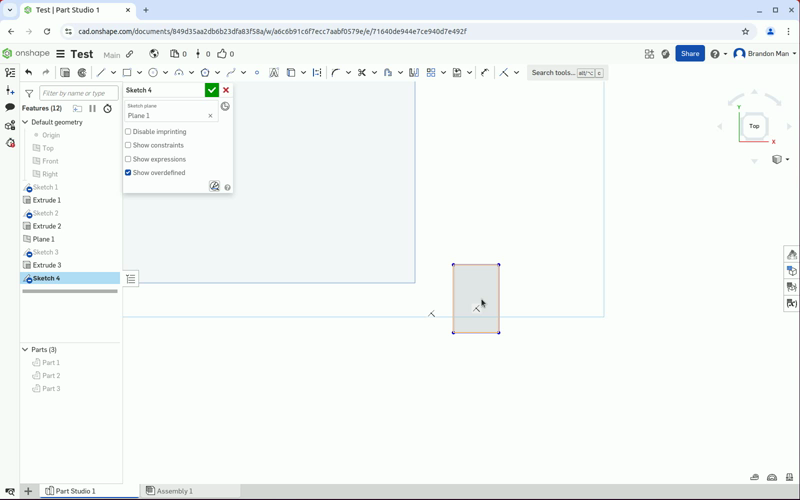
scroll(-6)
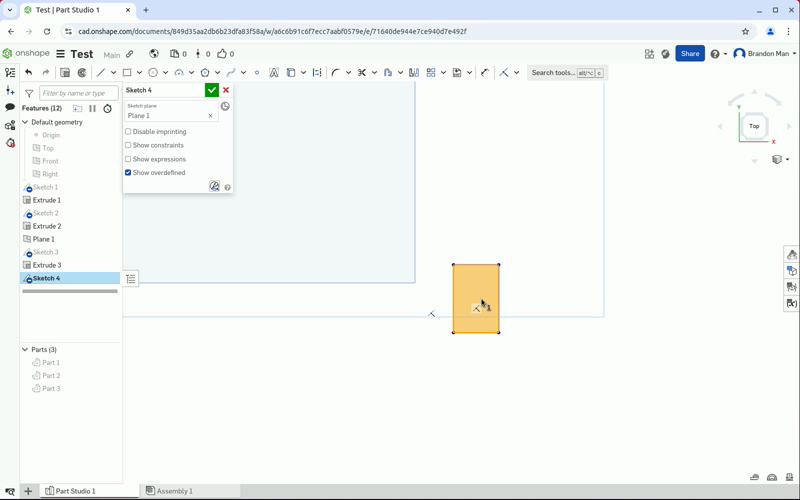
scroll(-6)
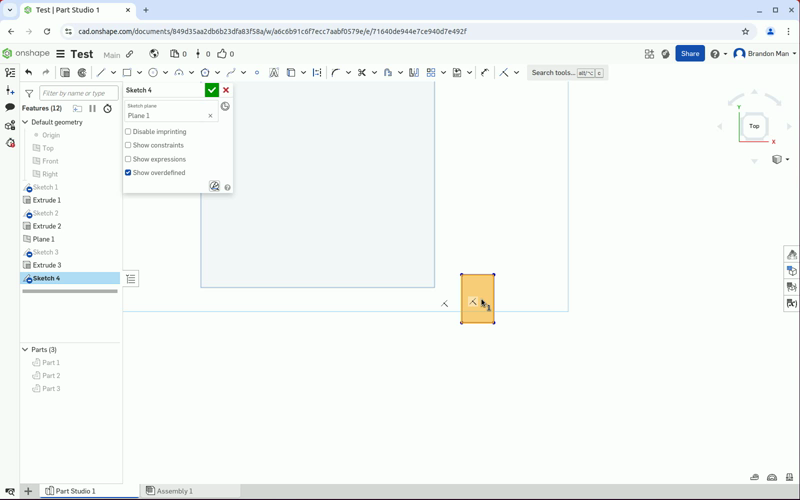
scroll(-6)
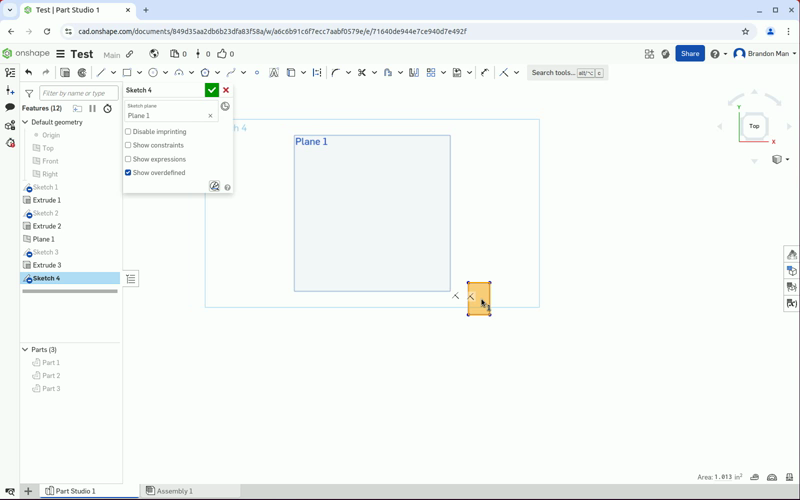
scroll(-6)
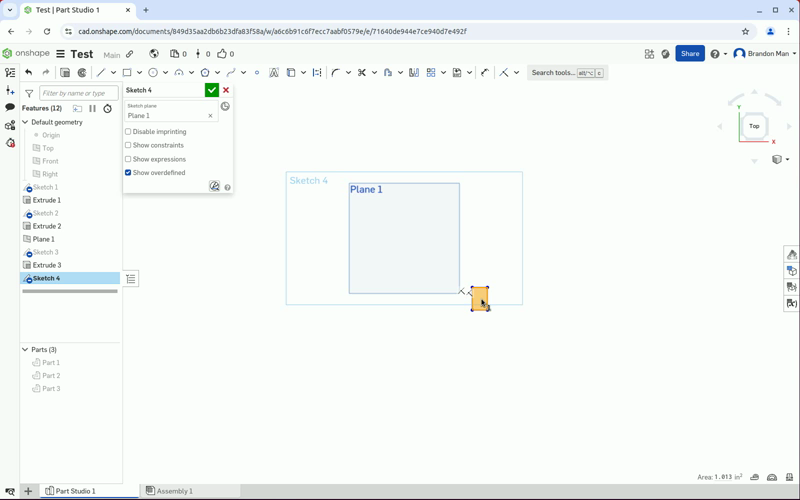
scroll(-6)
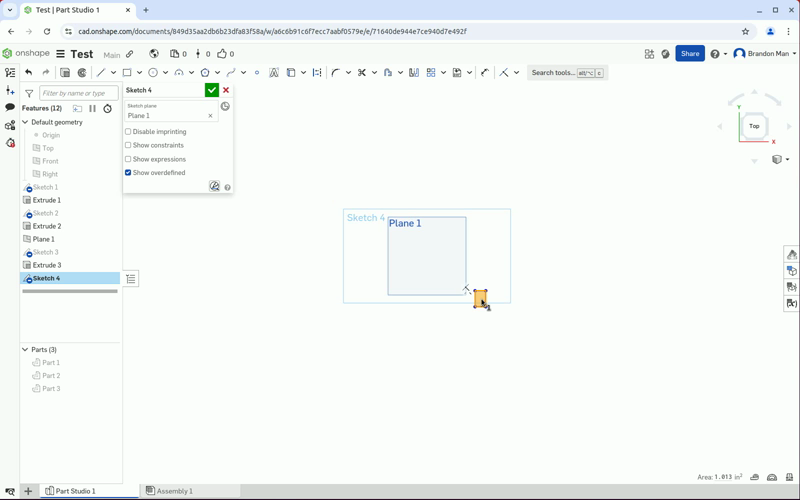
scroll(-6)
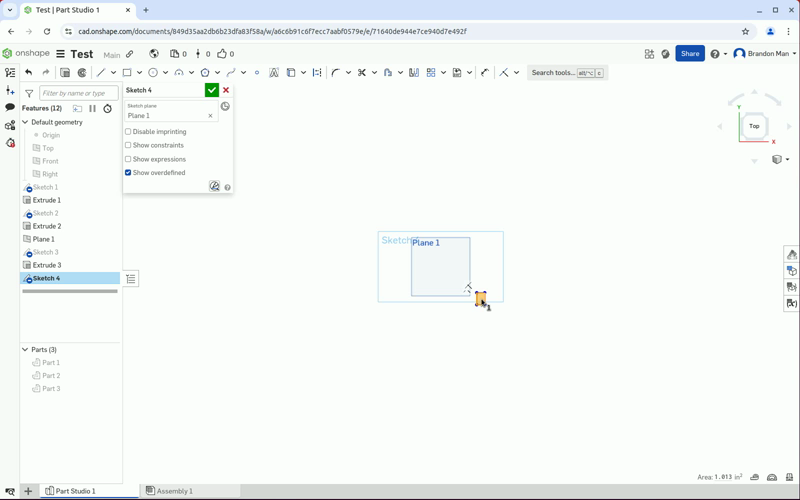
scroll(-6)
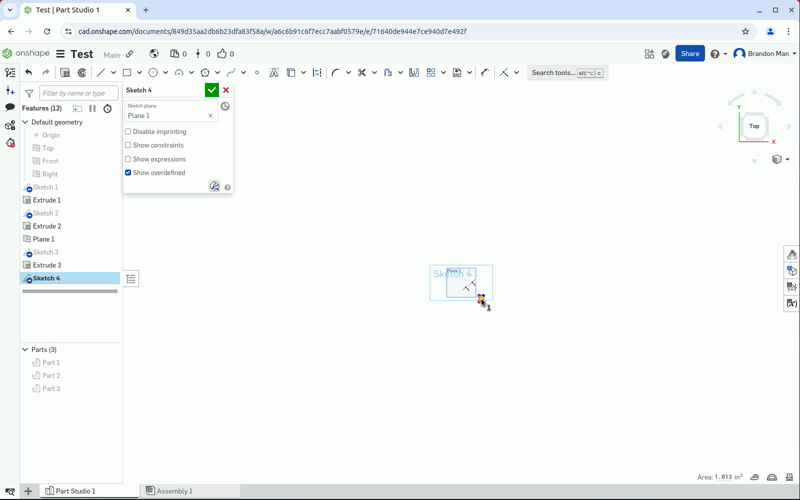
mouse_move(73, 352)
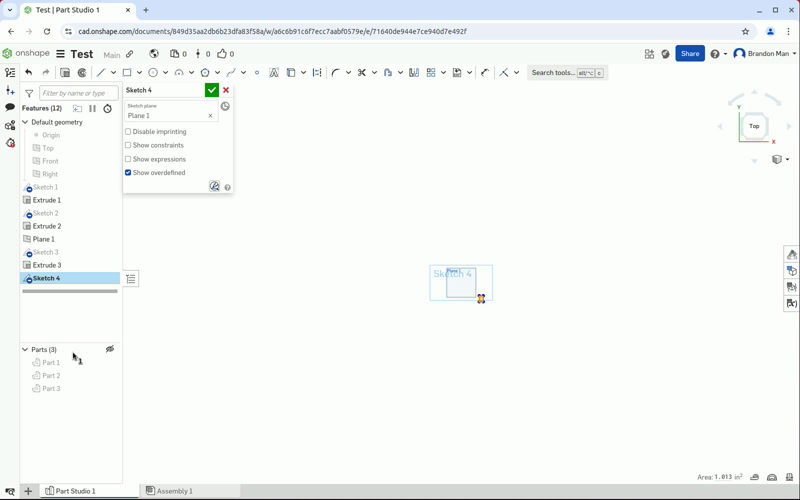
key(shift+y)
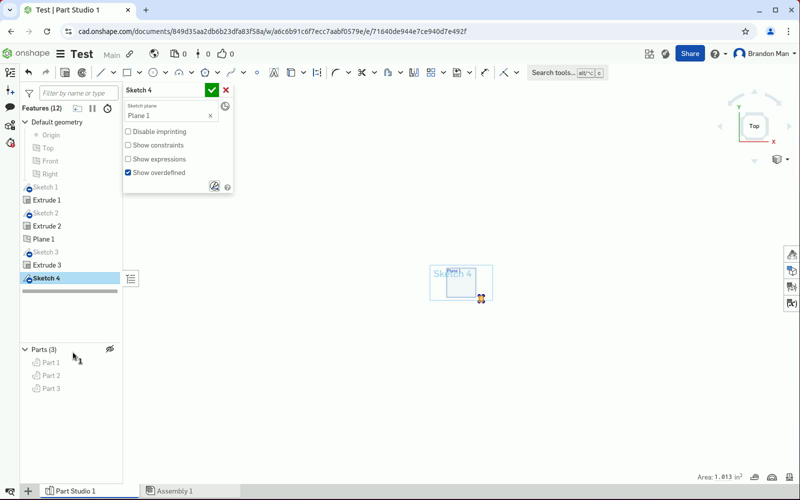
key(shift+e)
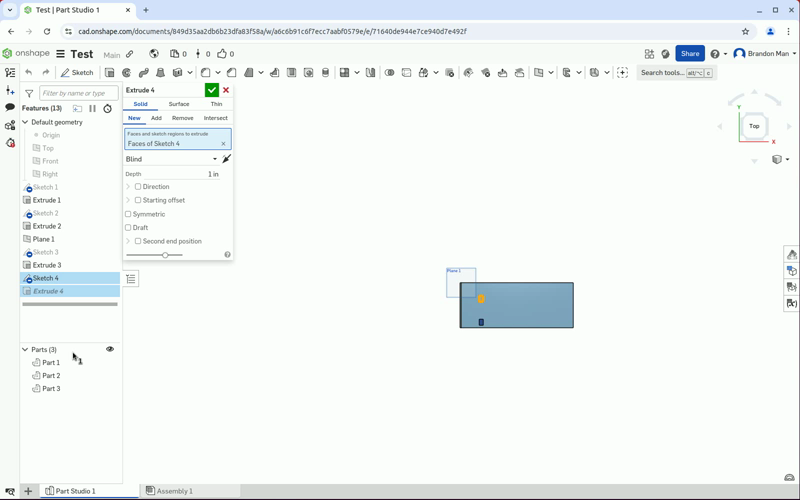
mouse_move(143, 106)
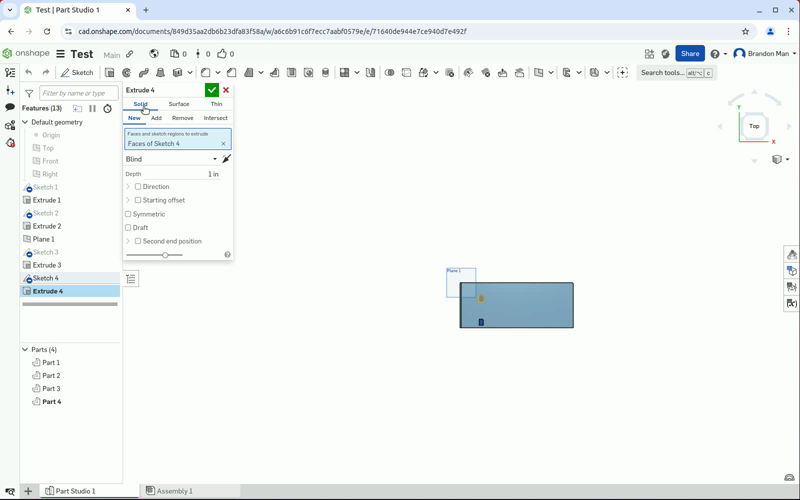
click(143, 106)
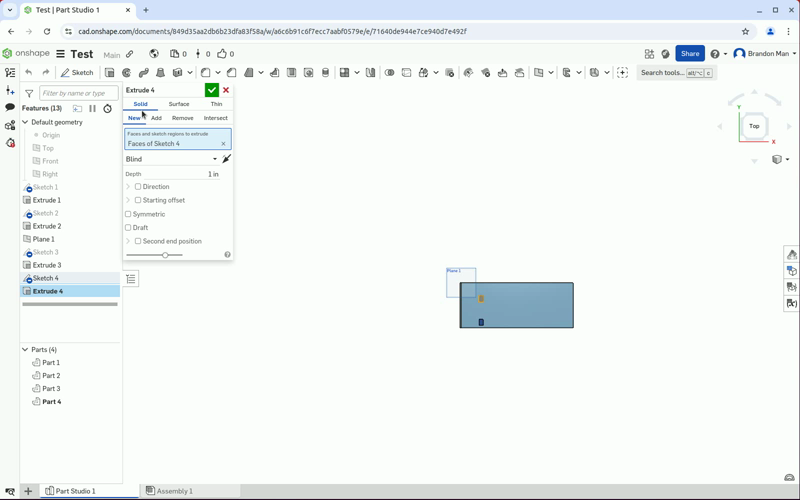
mouse_move(137, 120)
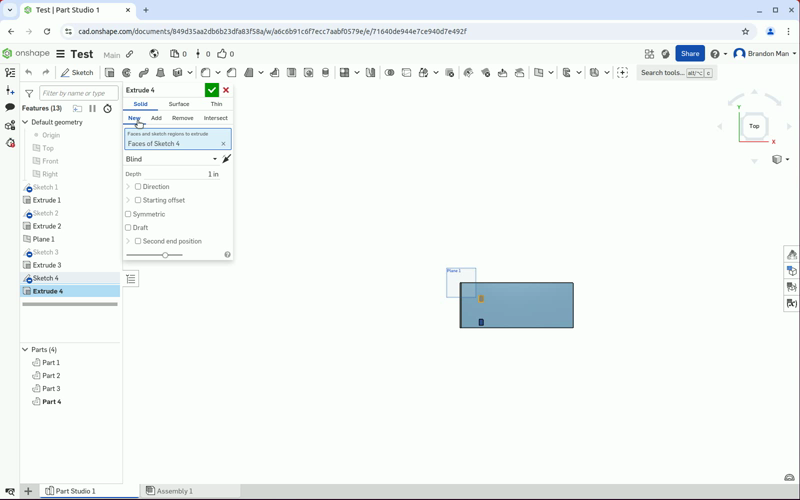
click(137, 120)
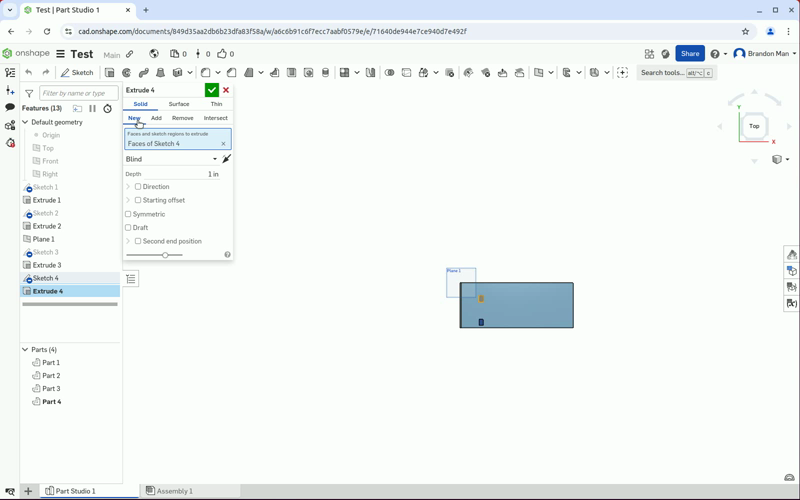
key(tab, 4)
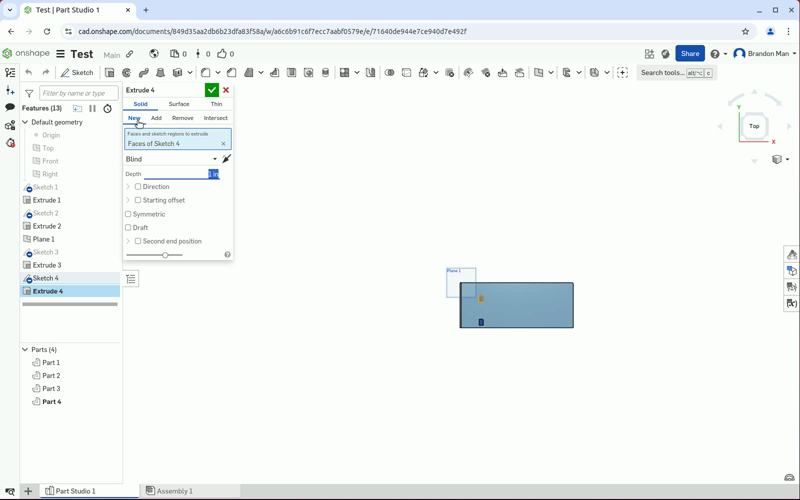
text(7.462)
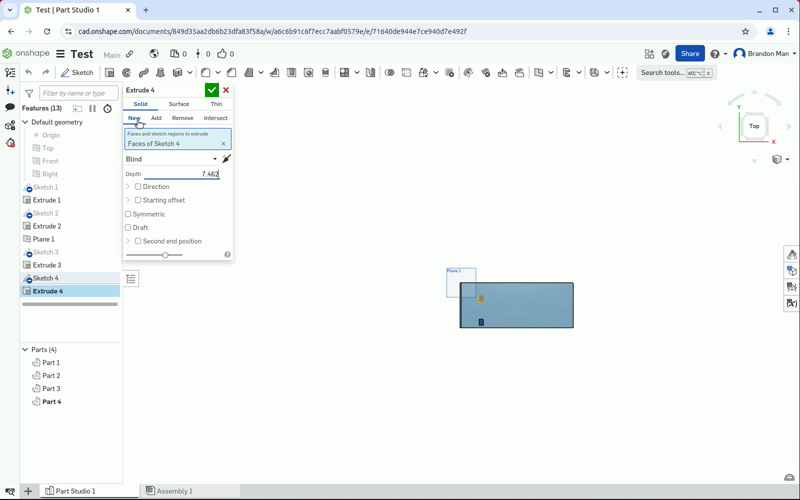
key(enter)
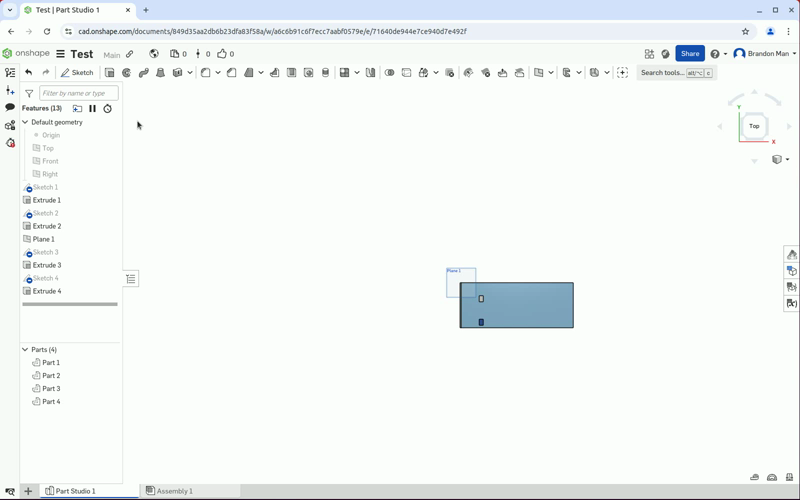
key(shift+h)
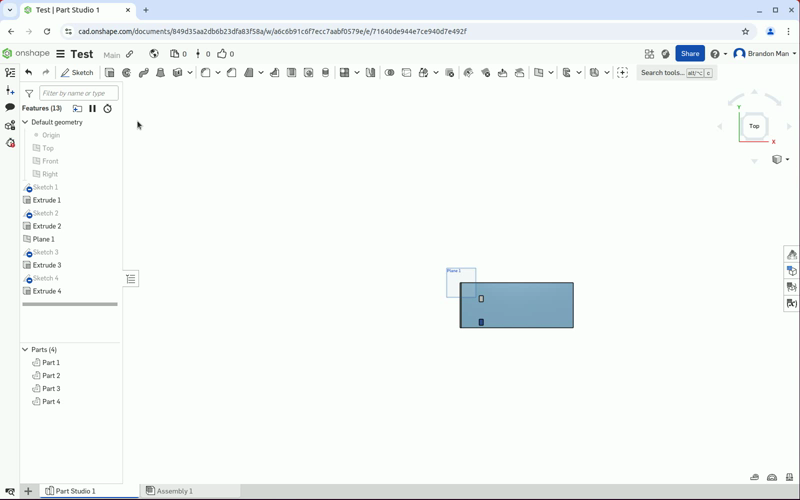
key(shift+h)
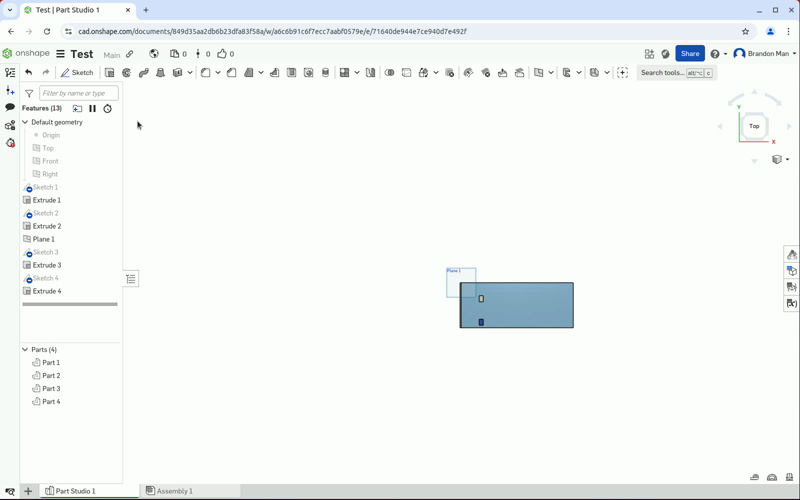
mouse_move(73, 189)
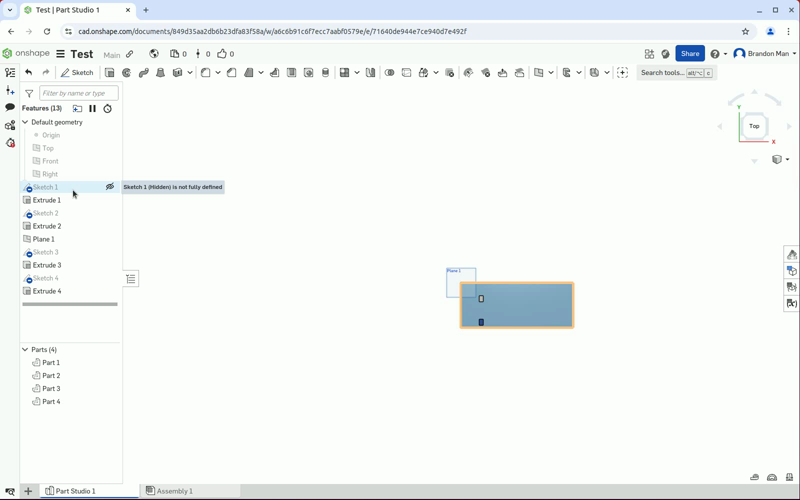
click(73, 189)
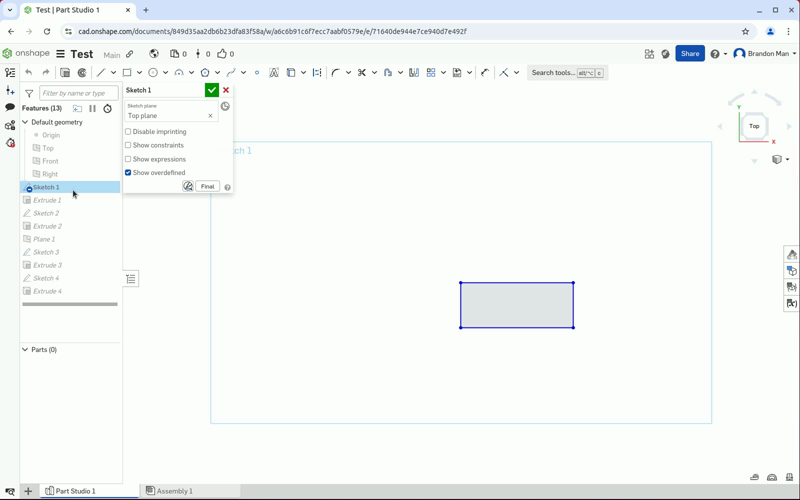
mouse_move(229, 92)
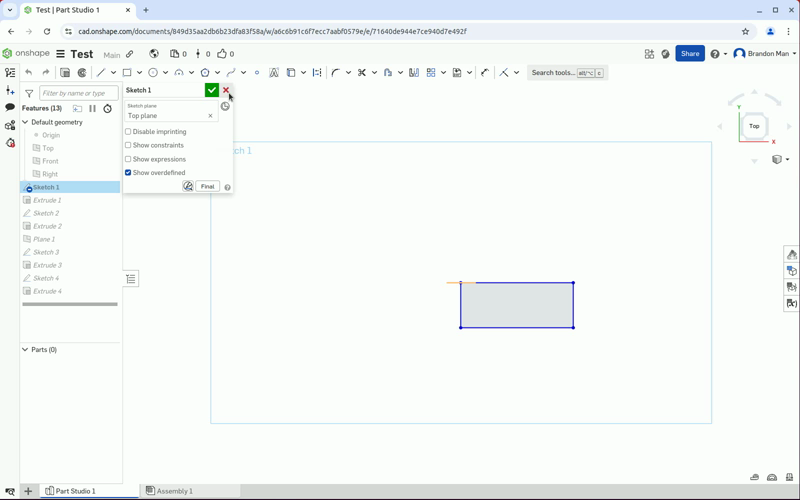
click(229, 92)
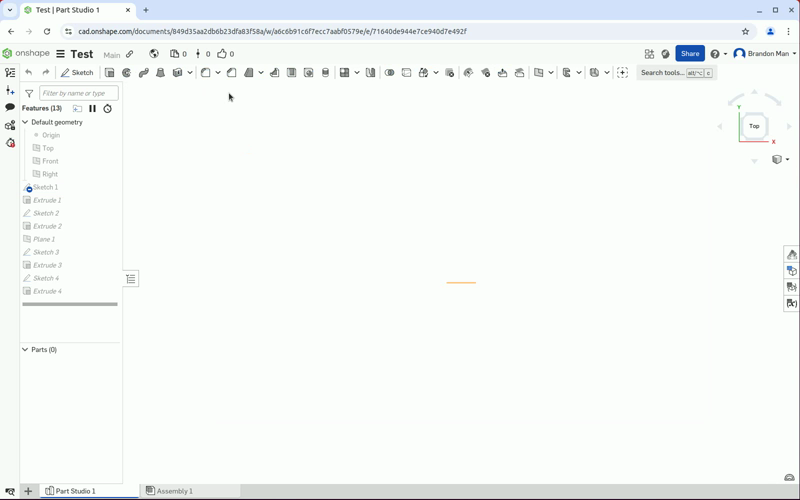
key(shift+s)
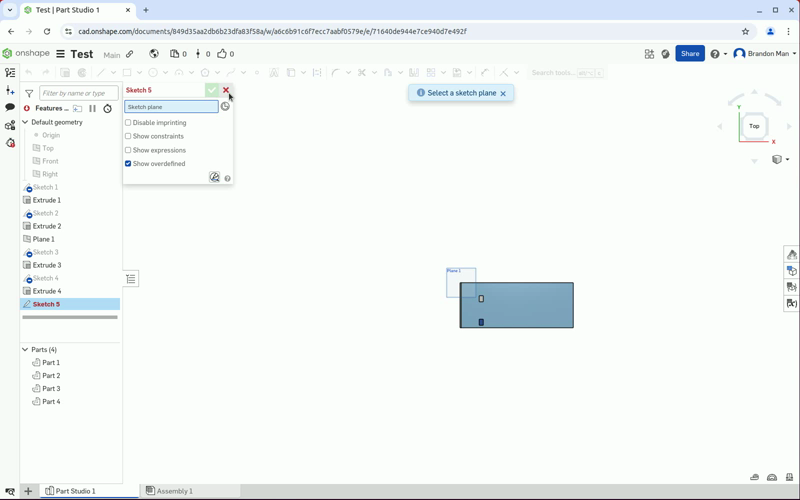
mouse_move(73, 241)
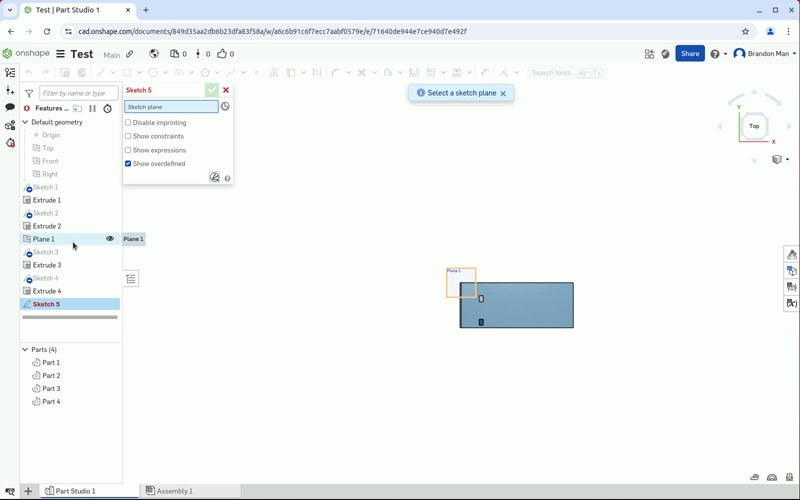
click(73, 241)
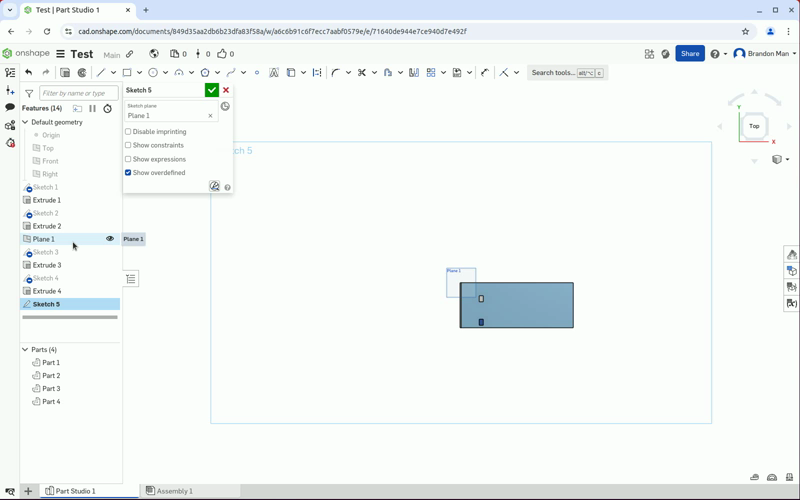
mouse_move(73, 352)
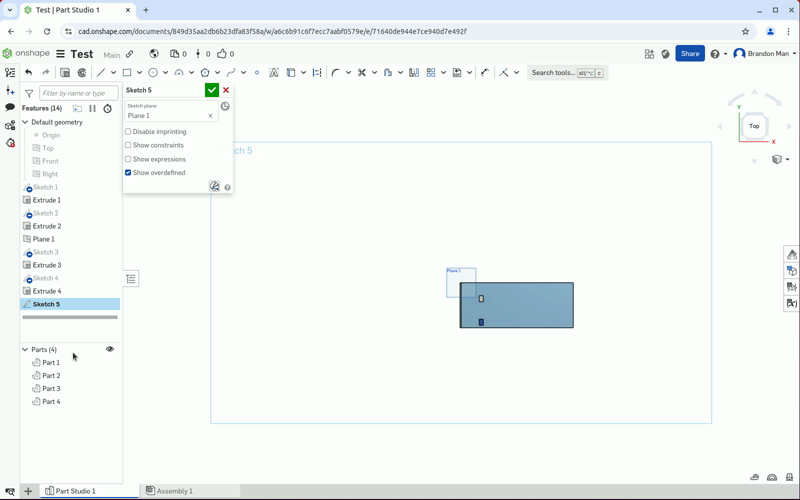
key(y)
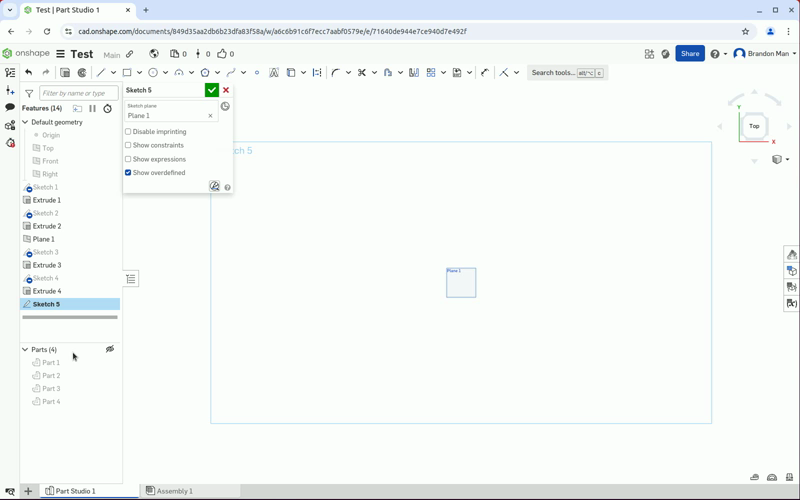
key(l)
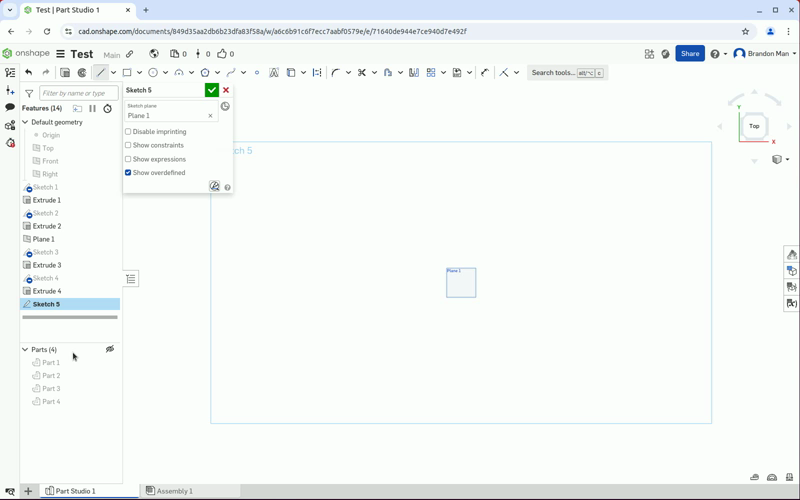
key_down(shift)
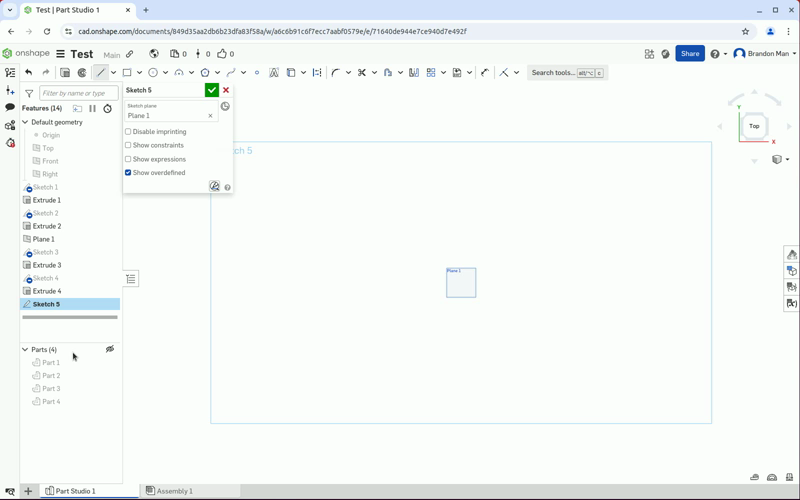
mouse_move(564, 301)
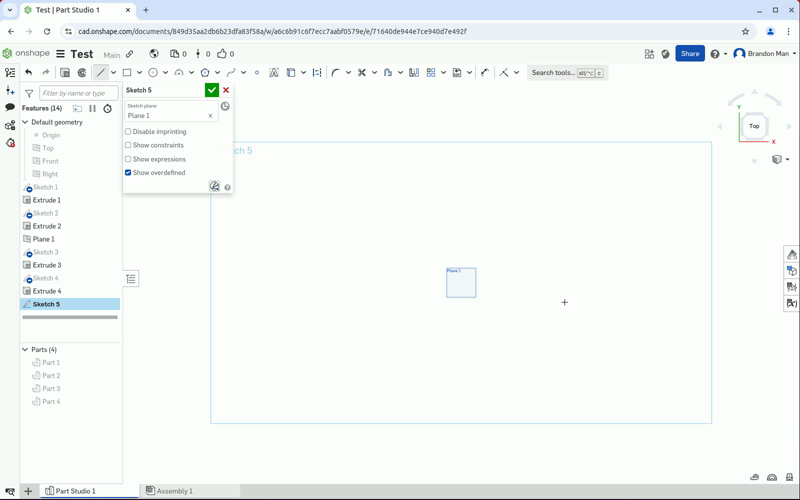
click(564, 301)
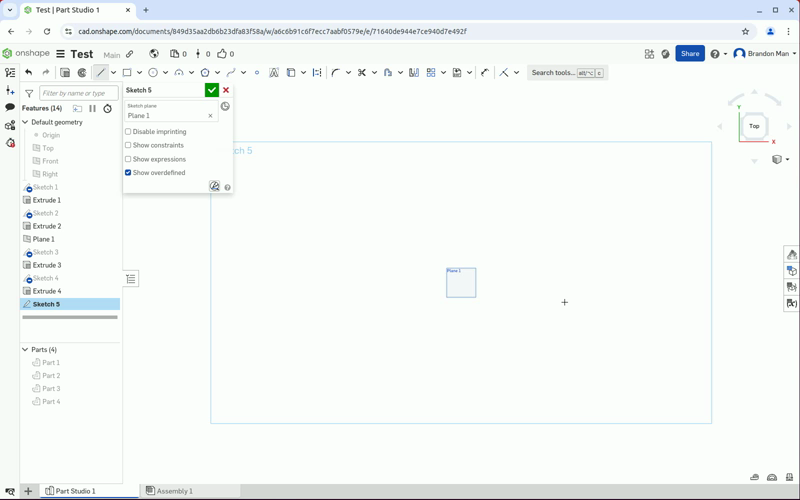
key_up(shift)
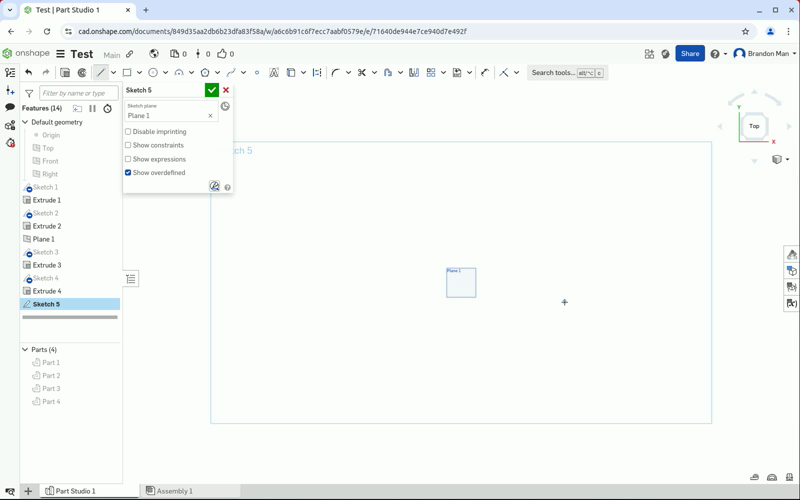
key_down(shift)
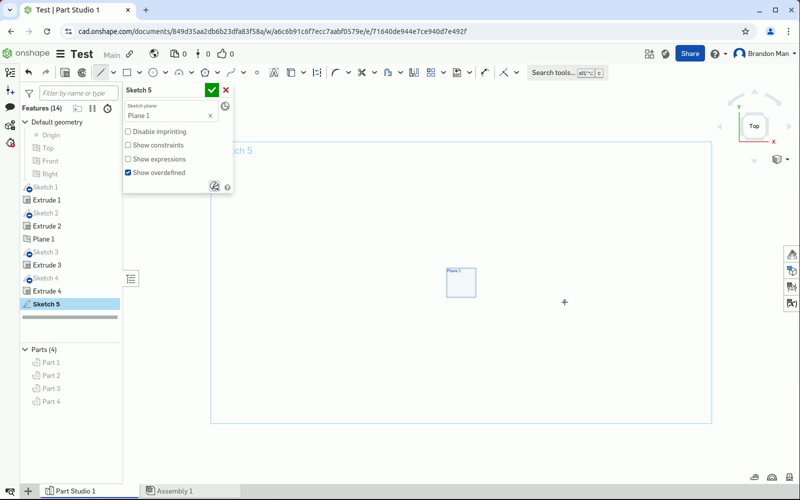
mouse_move(589, 301)
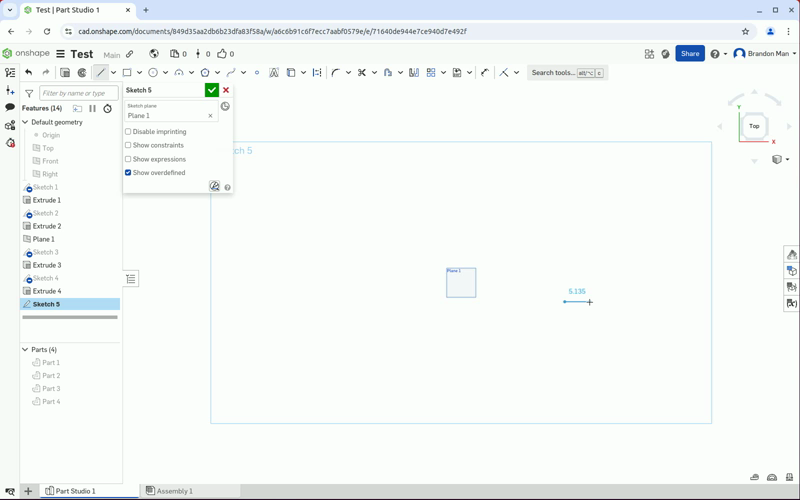
mouse_move(568, 301)
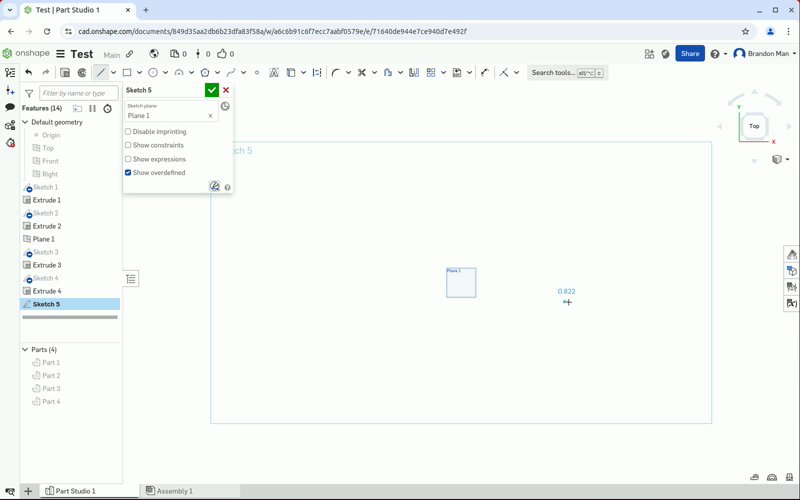
scroll(6)
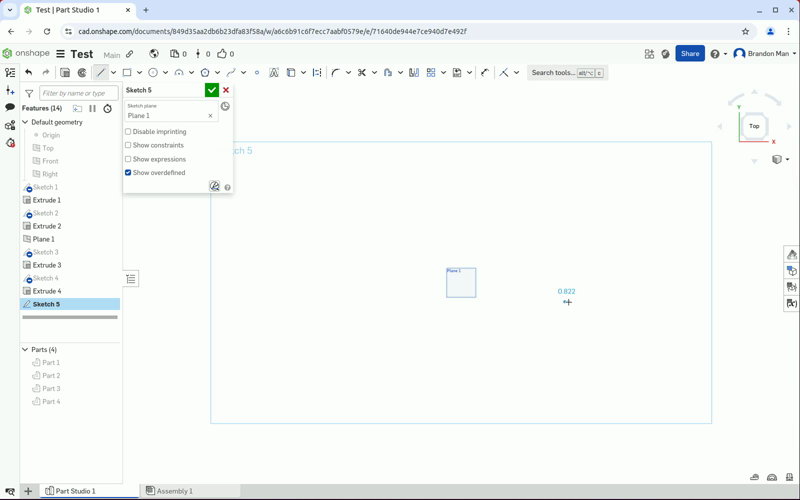
scroll(6)
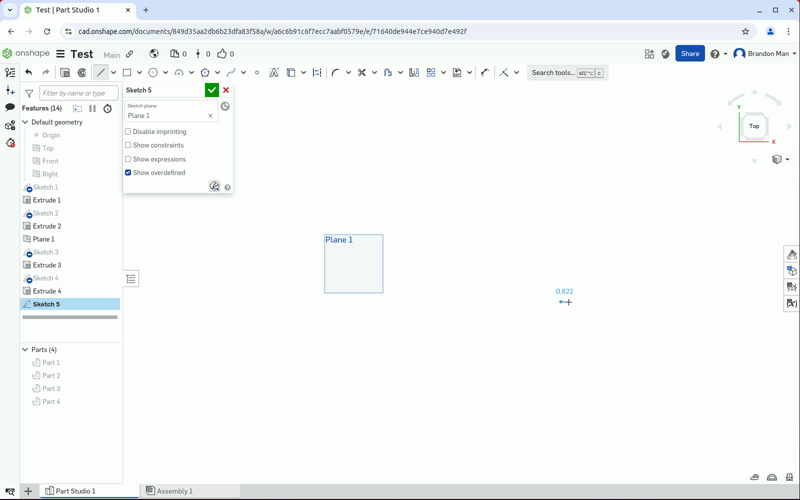
scroll(6)
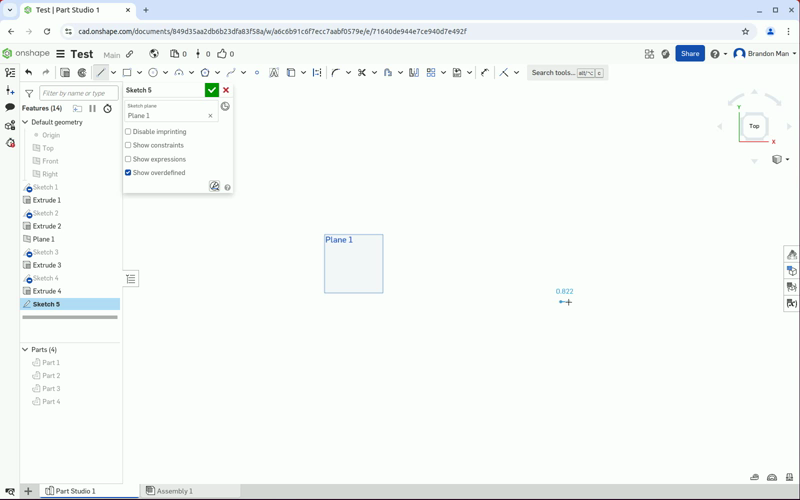
scroll(6)
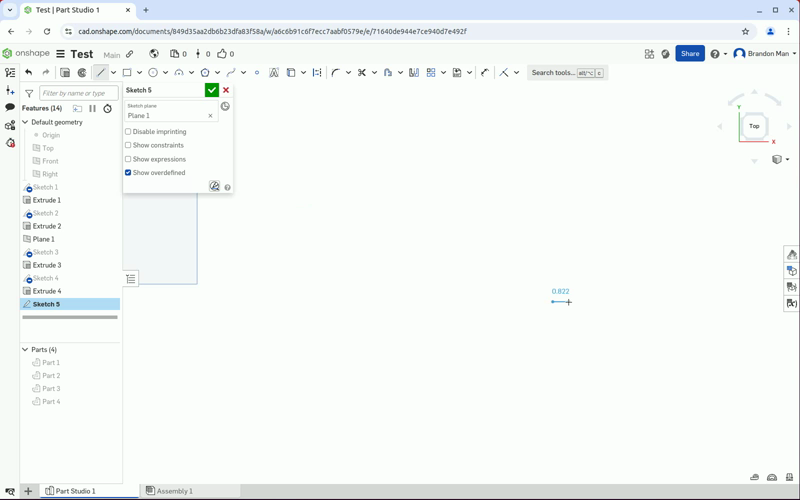
scroll(6)
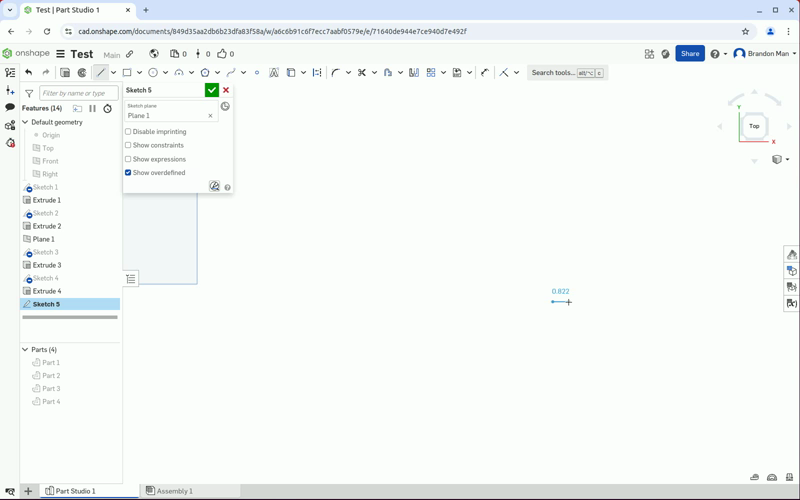
scroll(6)
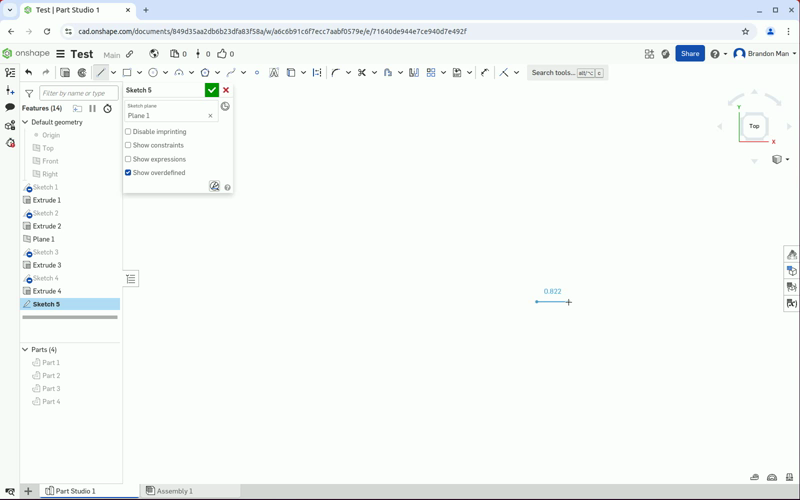
scroll(6)
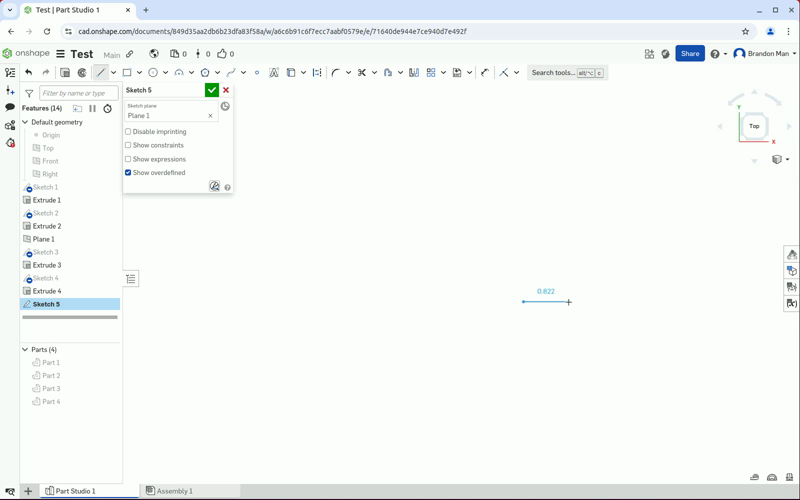
click(568, 301)
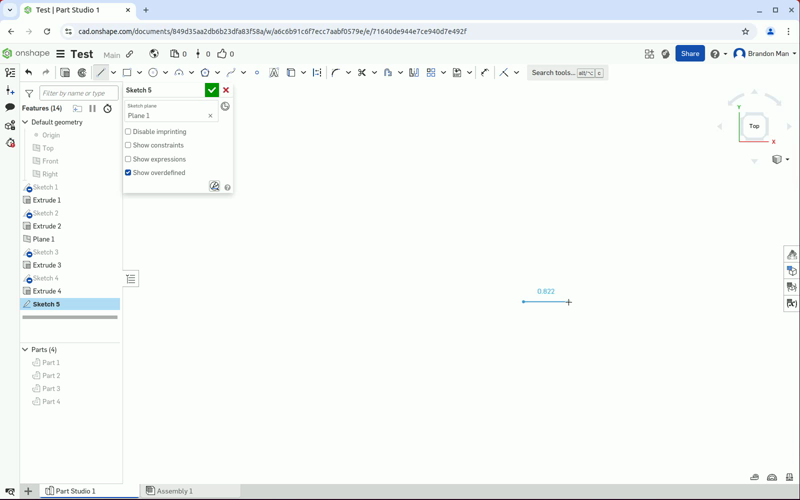
scroll(-6)
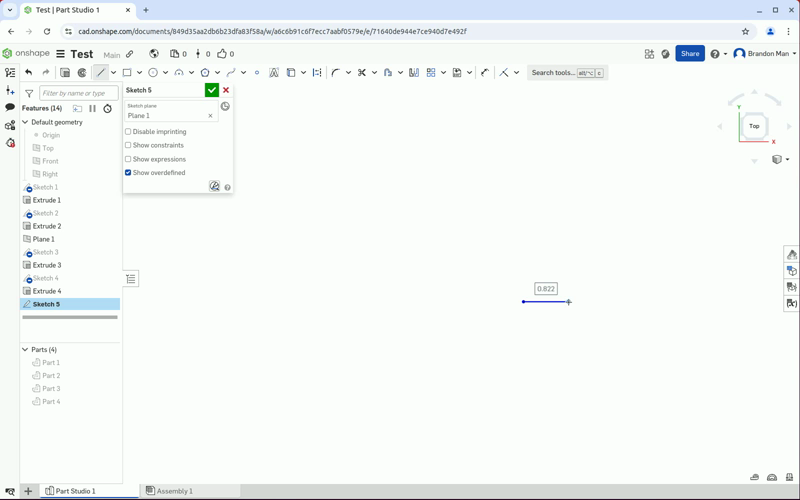
scroll(-6)
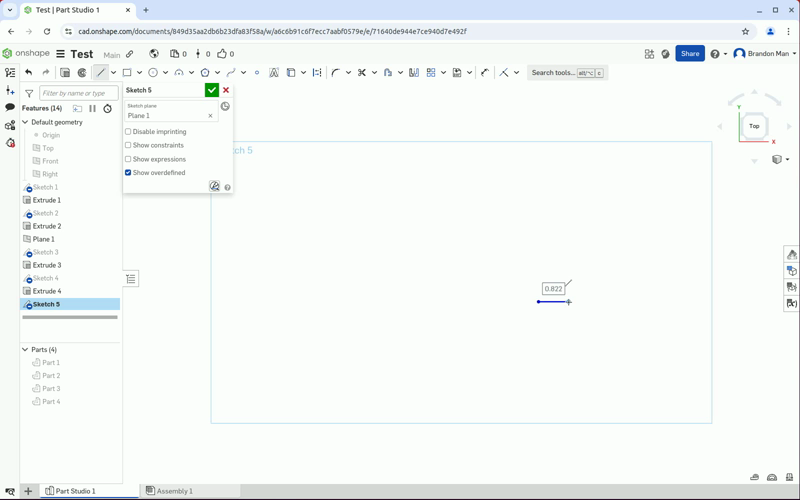
scroll(-6)
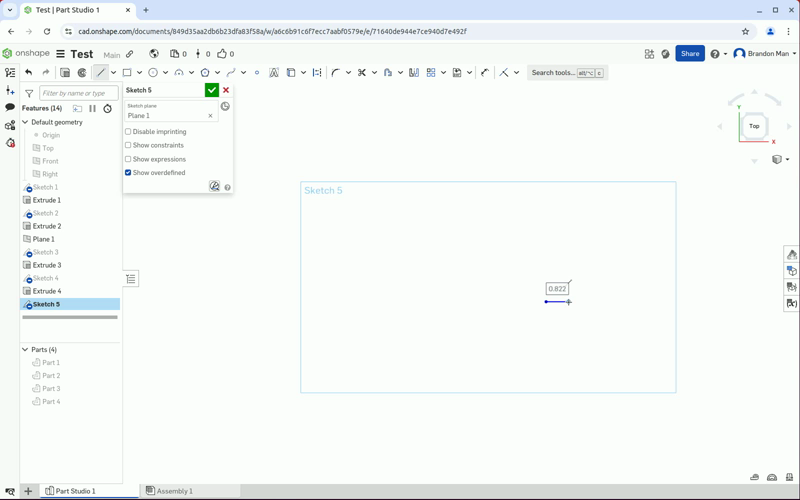
scroll(-6)
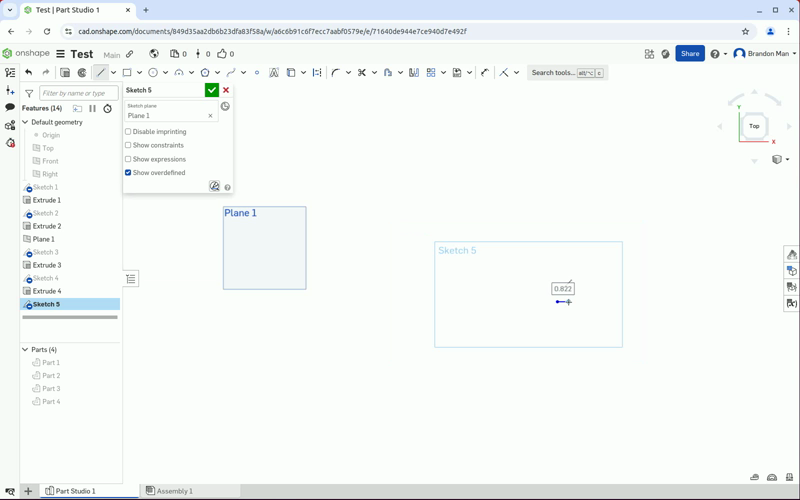
scroll(-6)
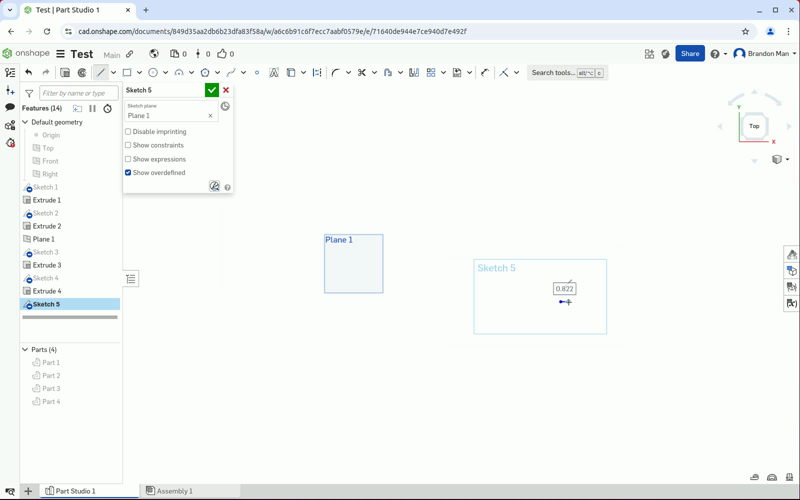
scroll(-6)
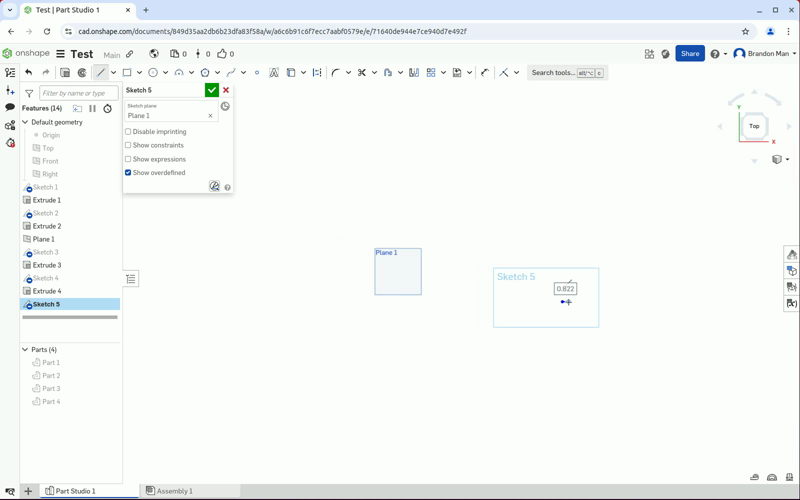
scroll(-6)
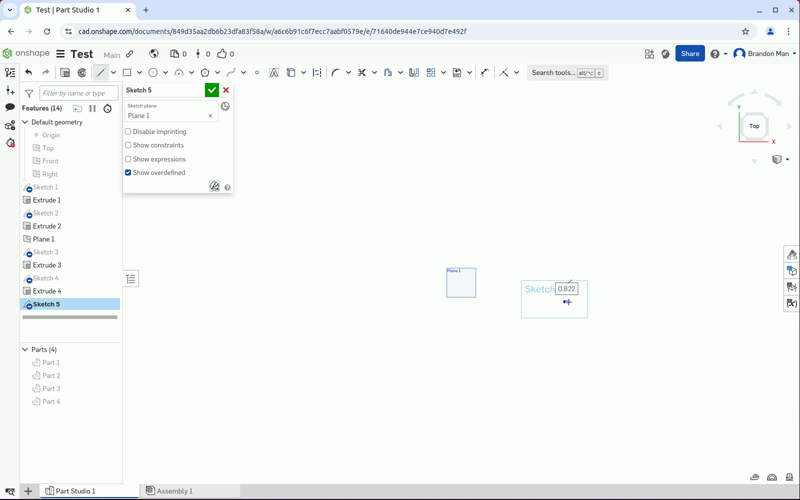
key_up(shift)
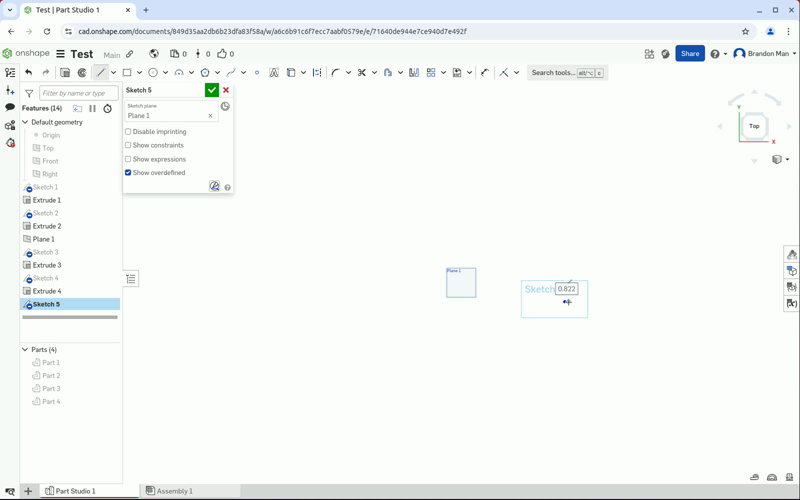
key_down(shift)
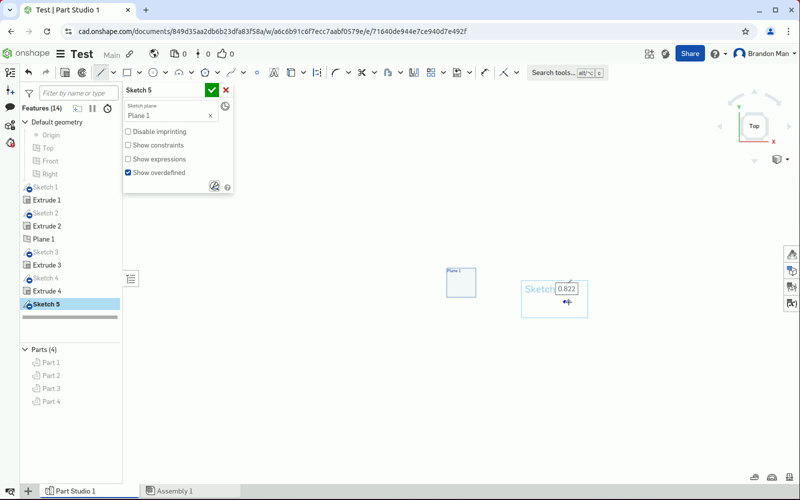
mouse_move(589, 301)
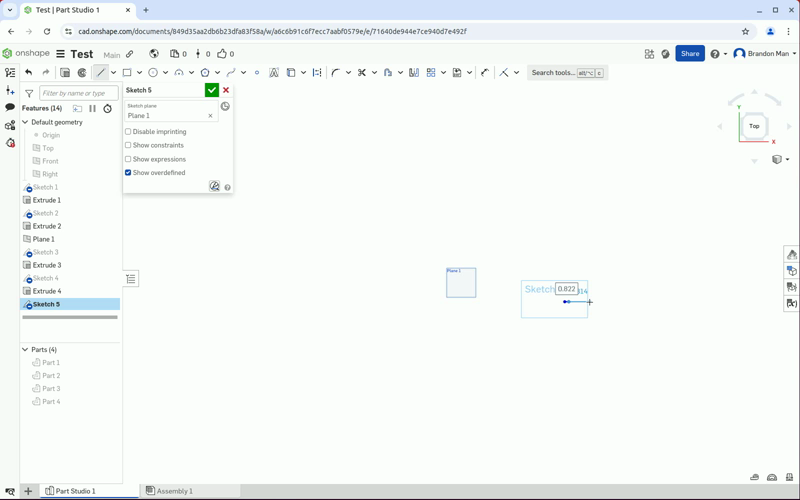
mouse_move(568, 295)
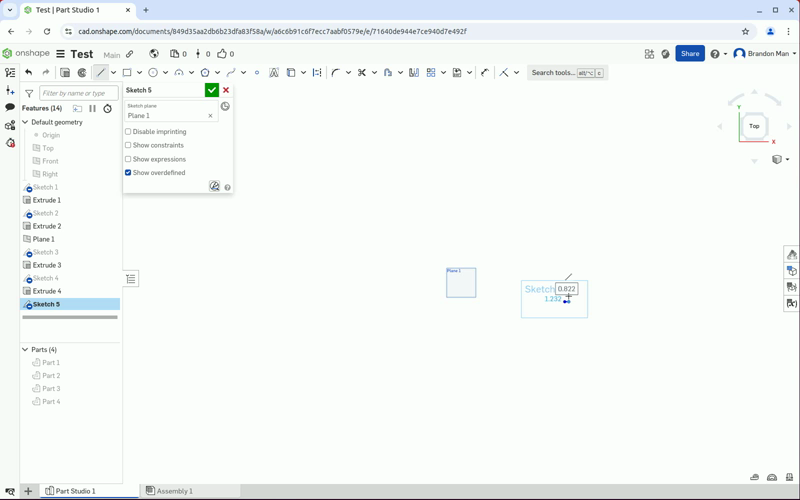
scroll(6)
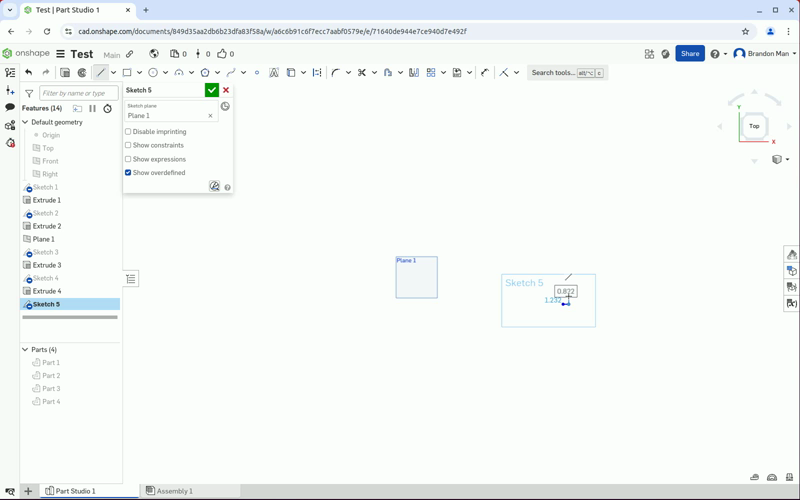
scroll(6)
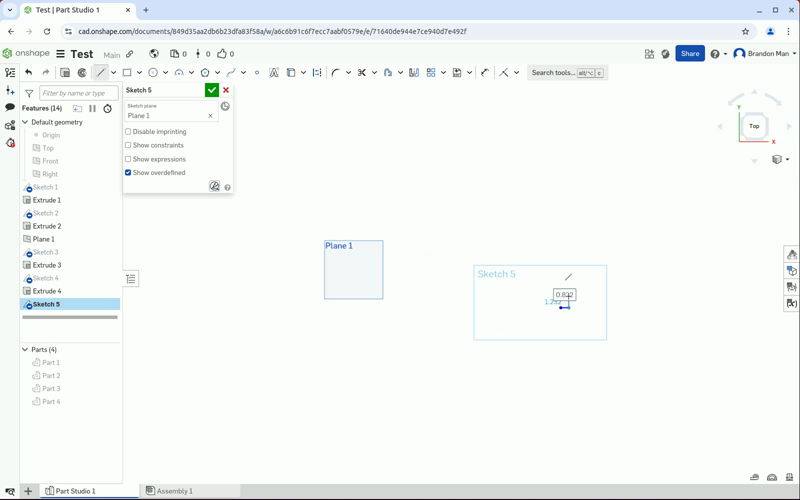
scroll(6)
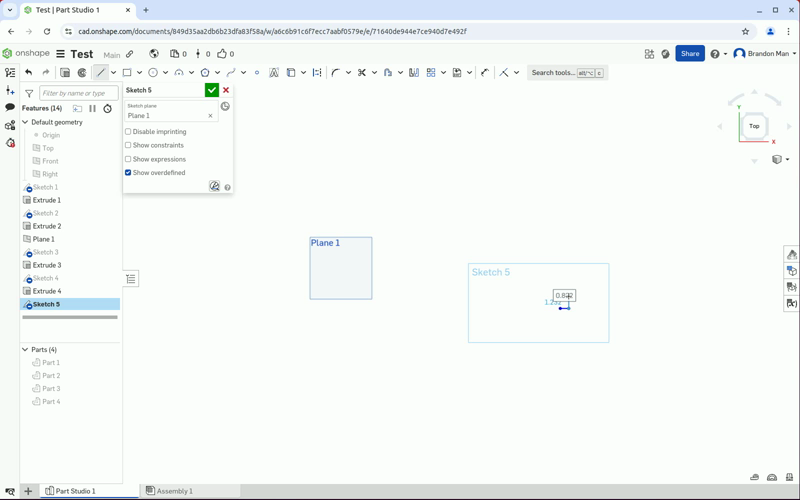
scroll(6)
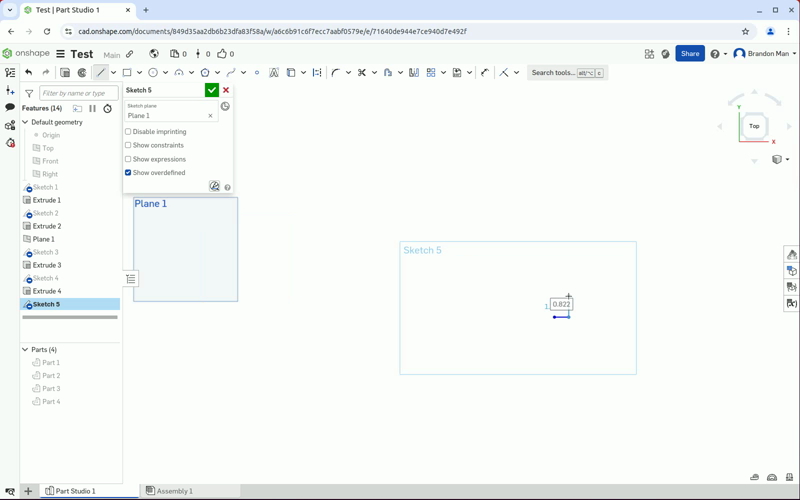
scroll(6)
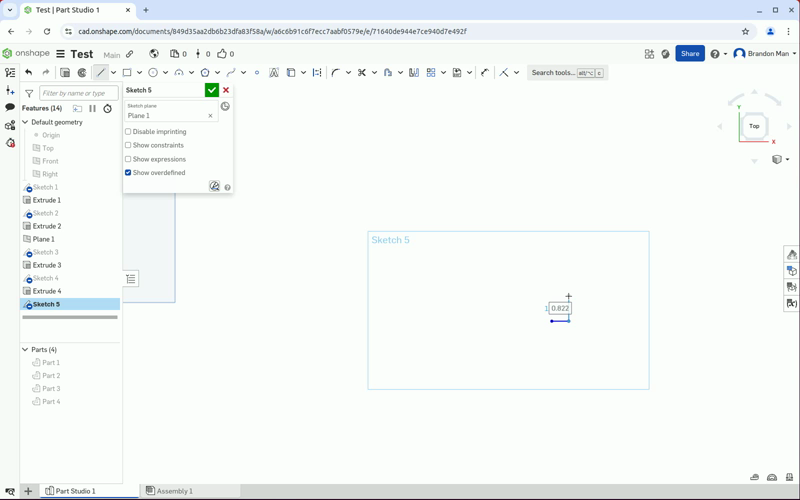
scroll(6)
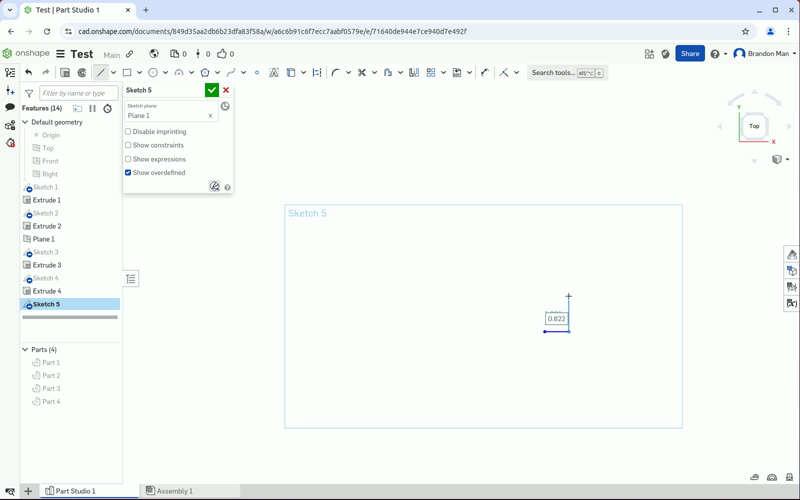
scroll(6)
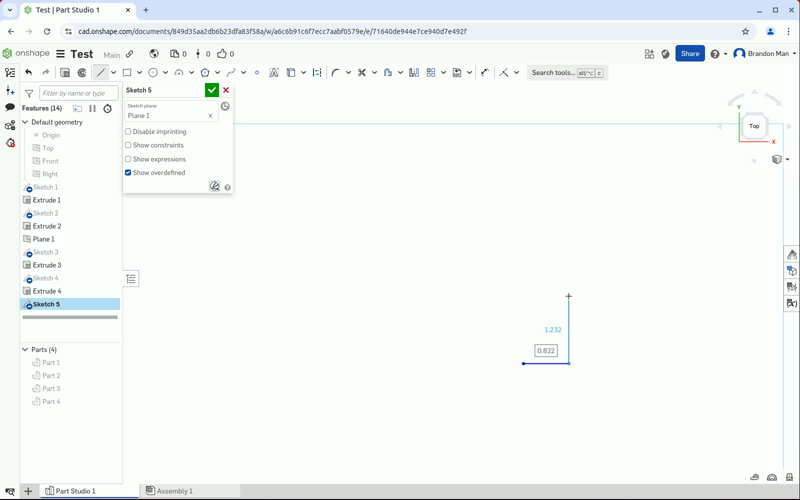
click(568, 295)
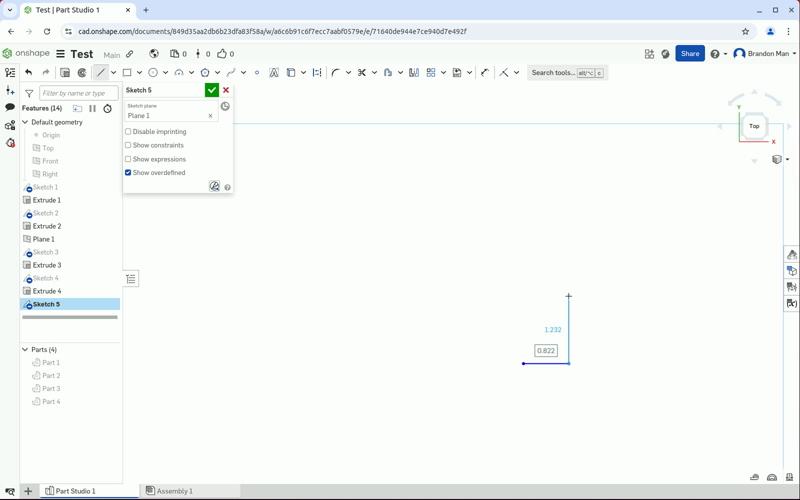
scroll(-6)
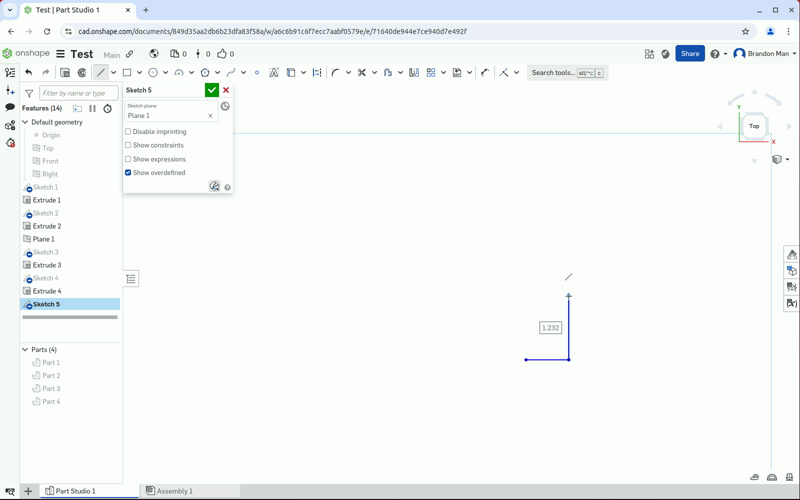
scroll(-6)
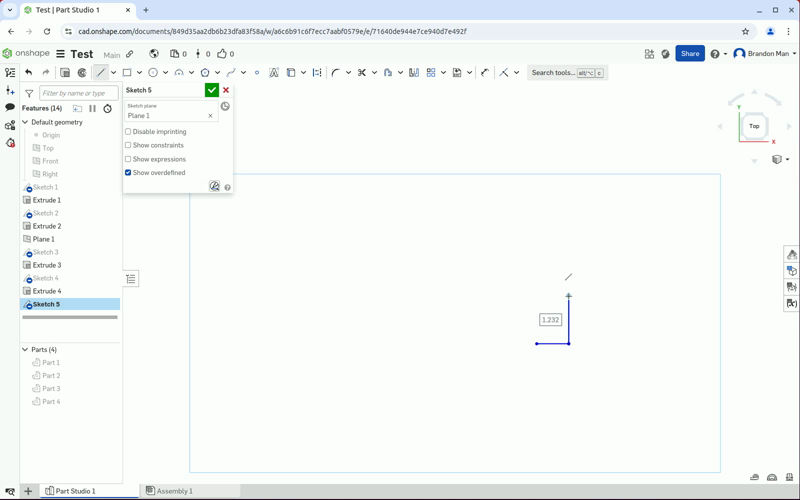
scroll(-6)
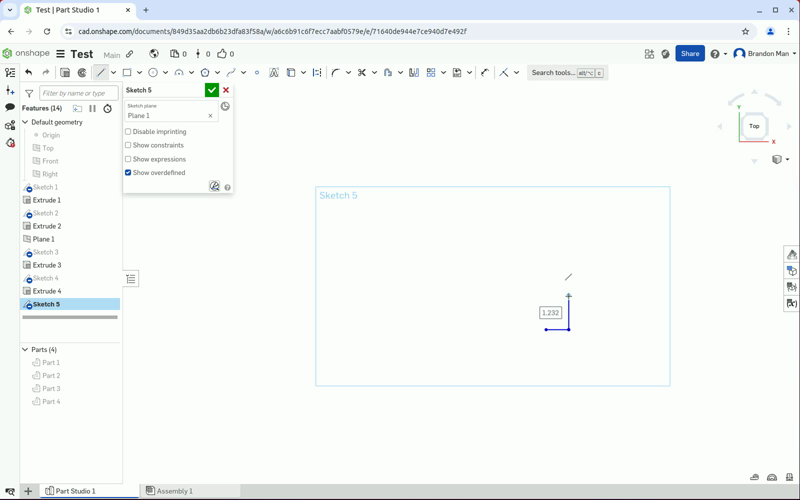
scroll(-6)
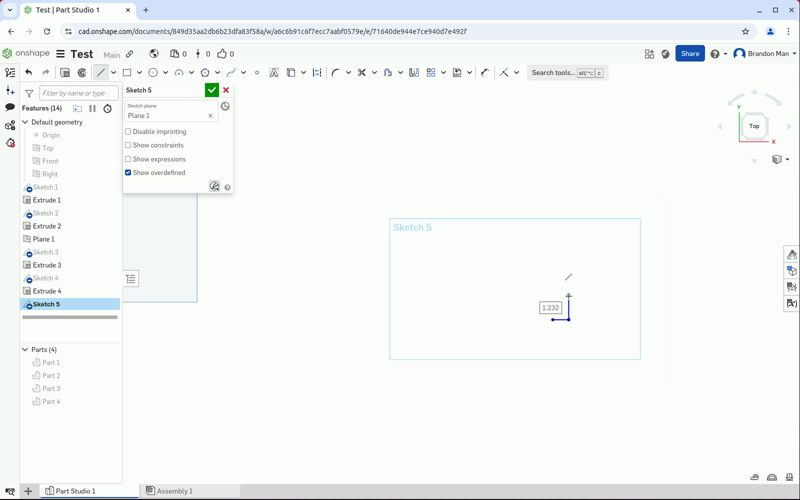
scroll(-6)
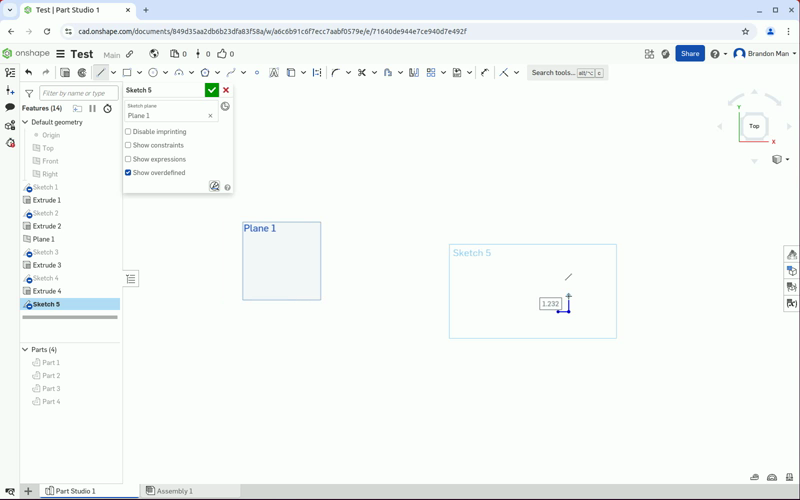
scroll(-6)
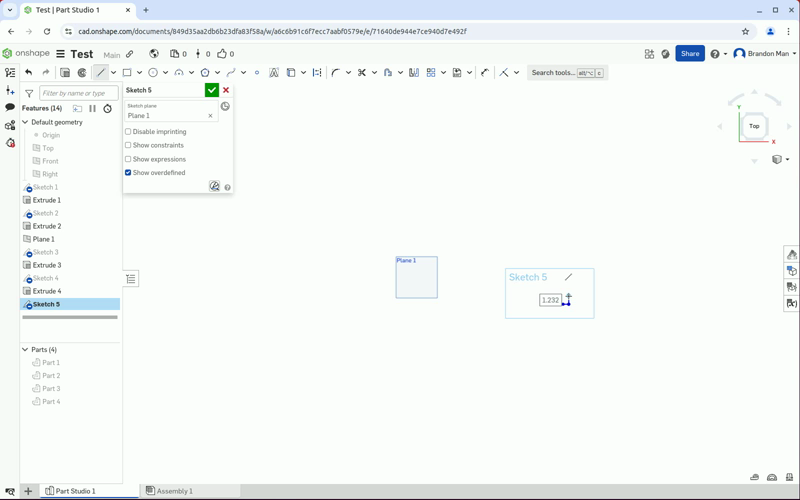
scroll(-6)
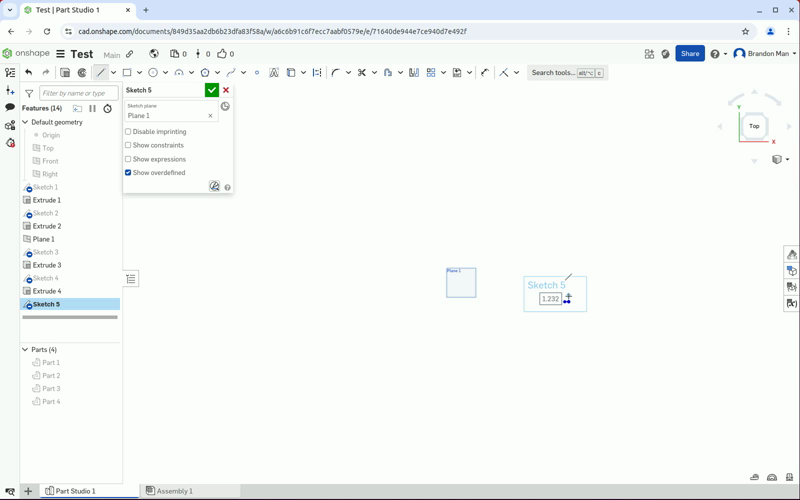
key_up(shift)
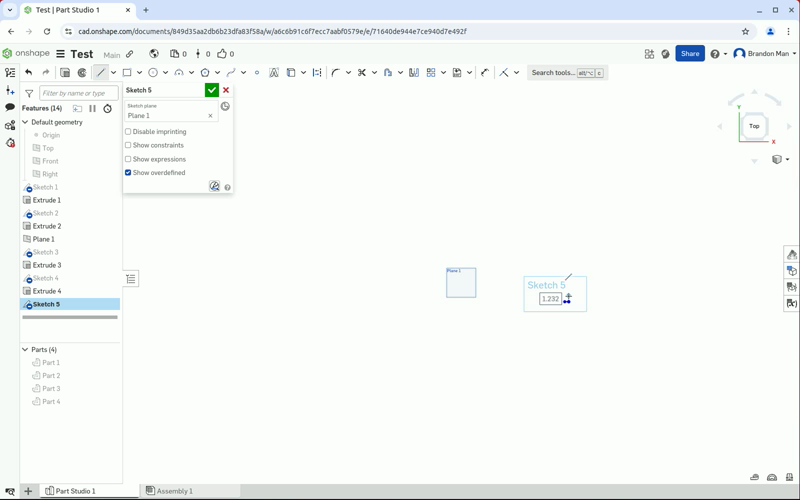
key_down(shift)
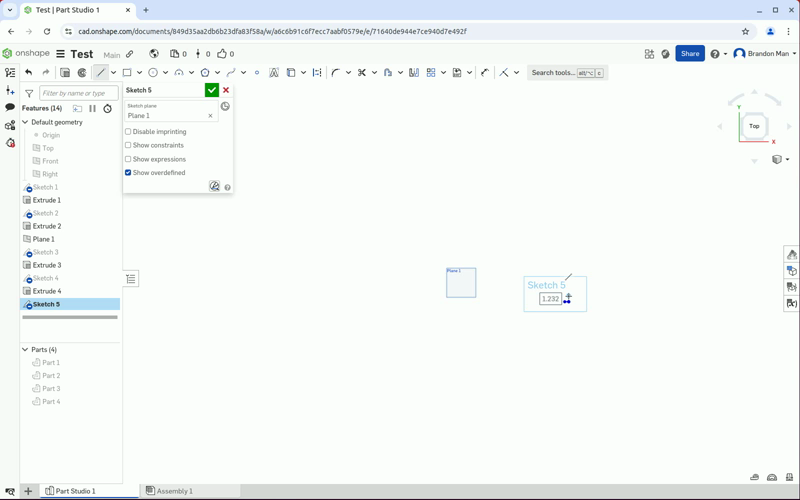
mouse_move(589, 295)
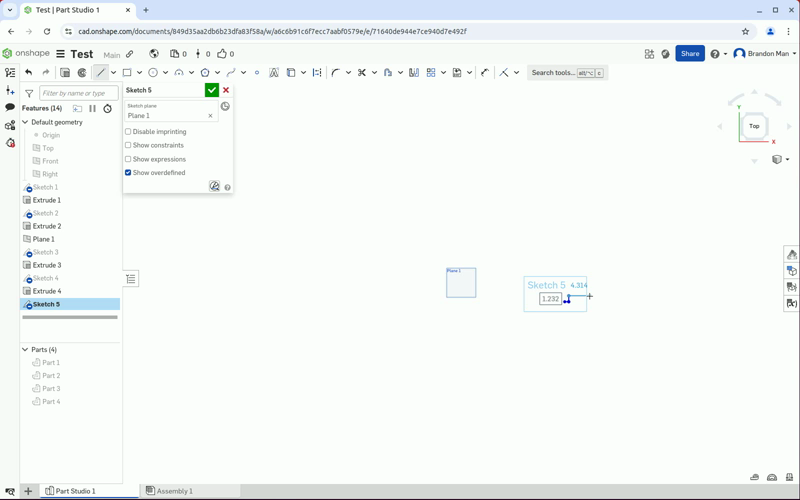
mouse_move(564, 295)
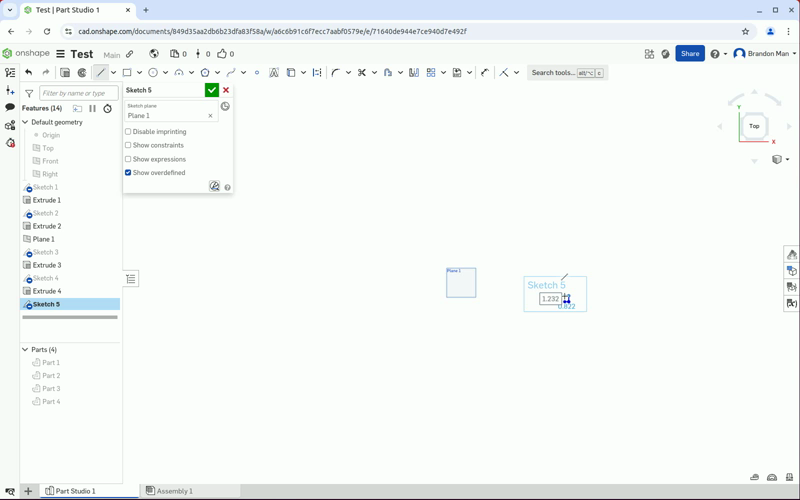
scroll(6)
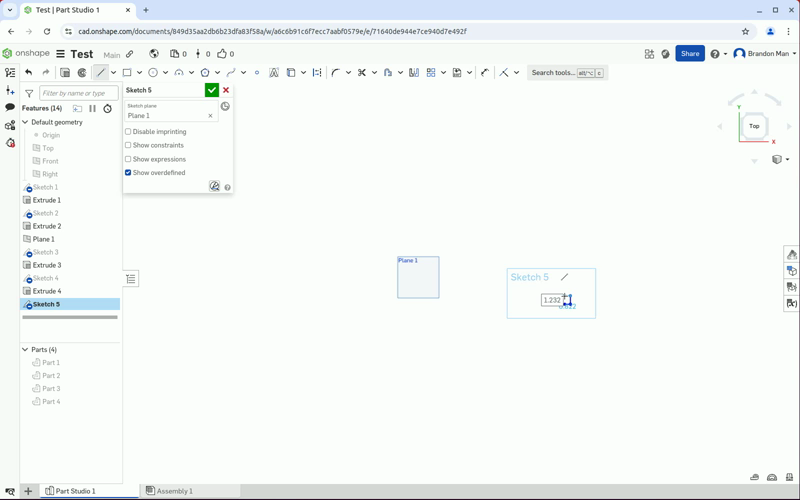
scroll(6)
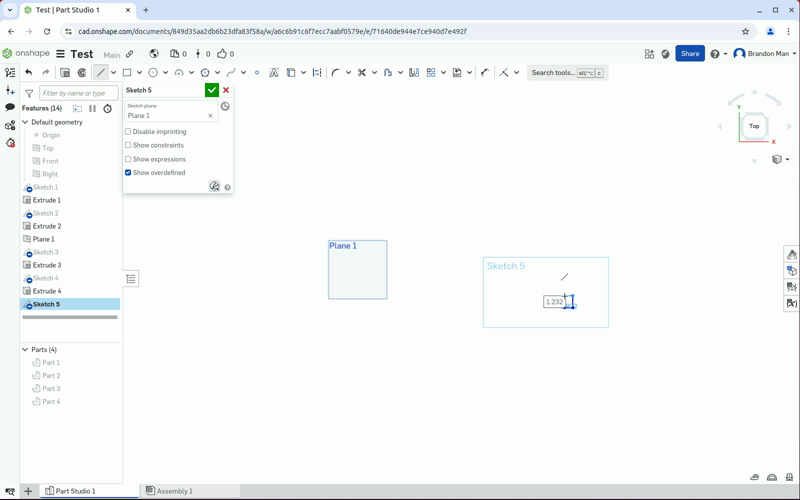
scroll(6)
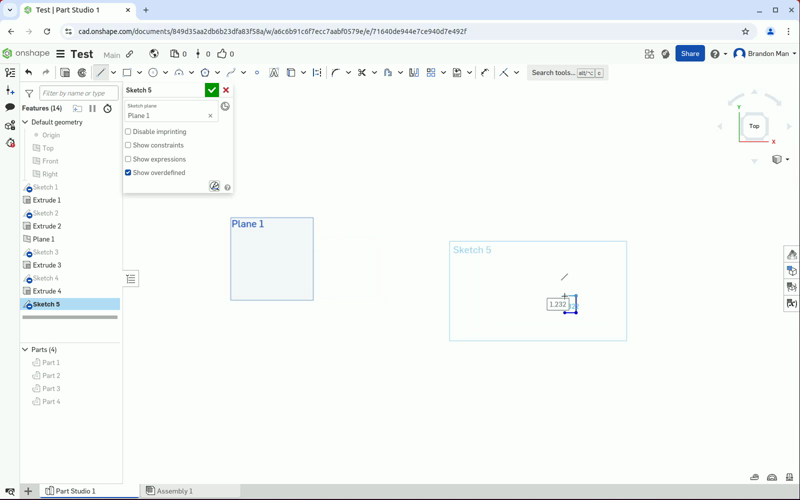
scroll(6)
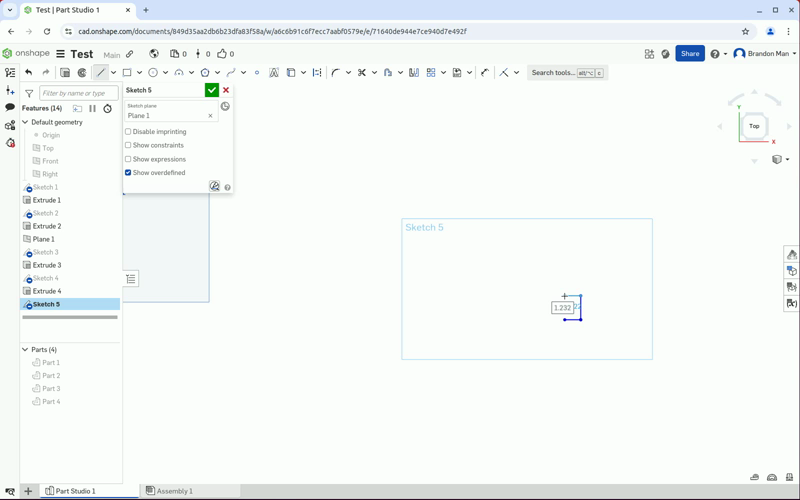
scroll(6)
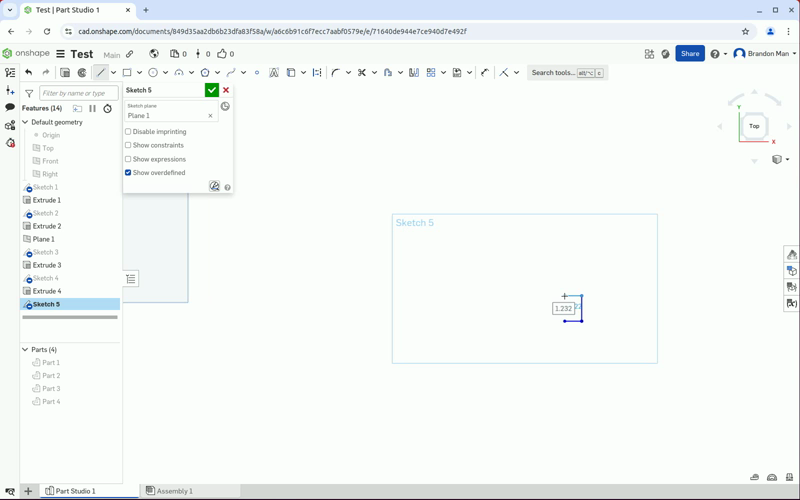
scroll(6)
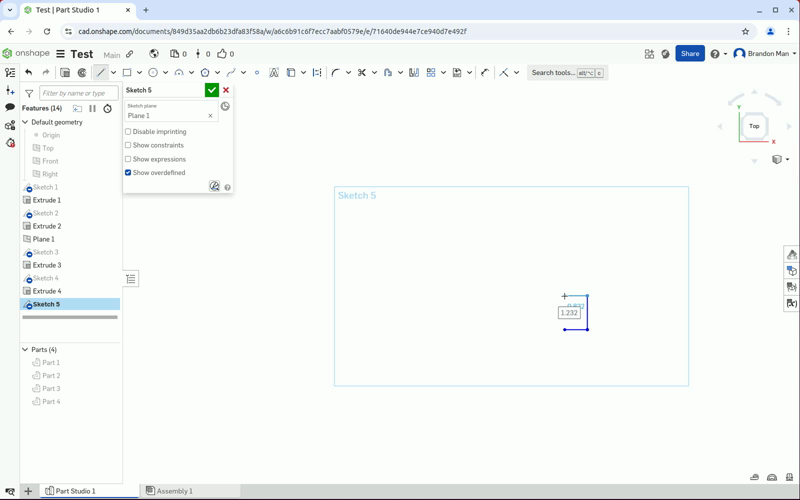
scroll(6)
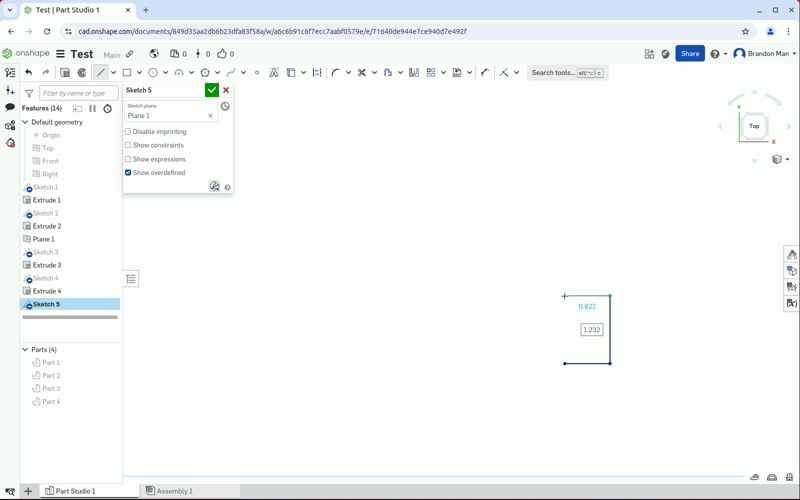
click(564, 295)
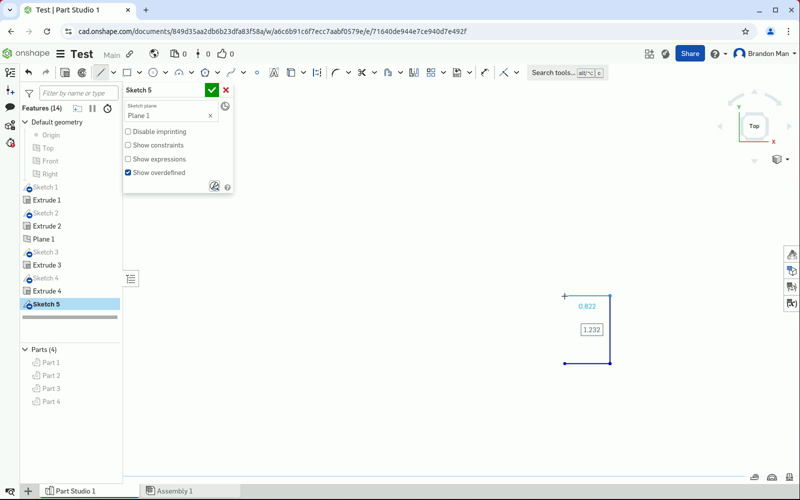
scroll(-6)
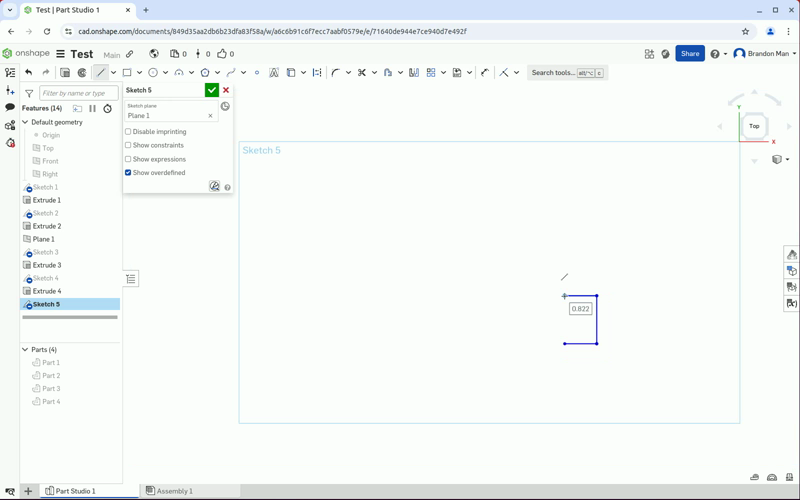
scroll(-6)
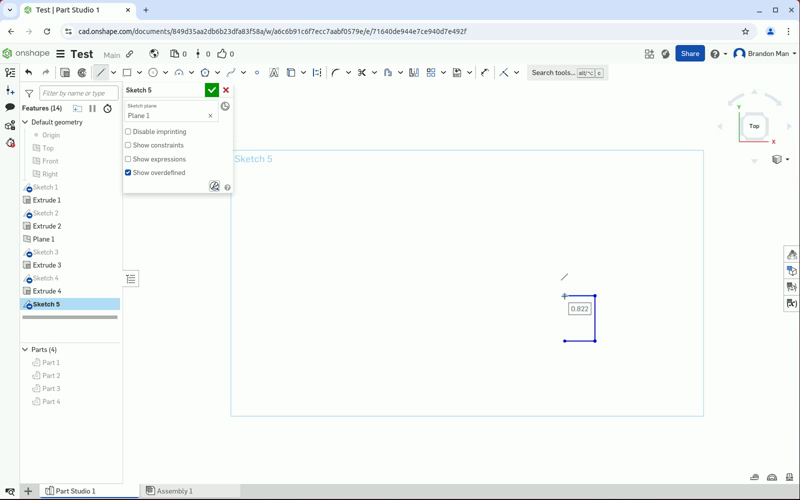
scroll(-6)
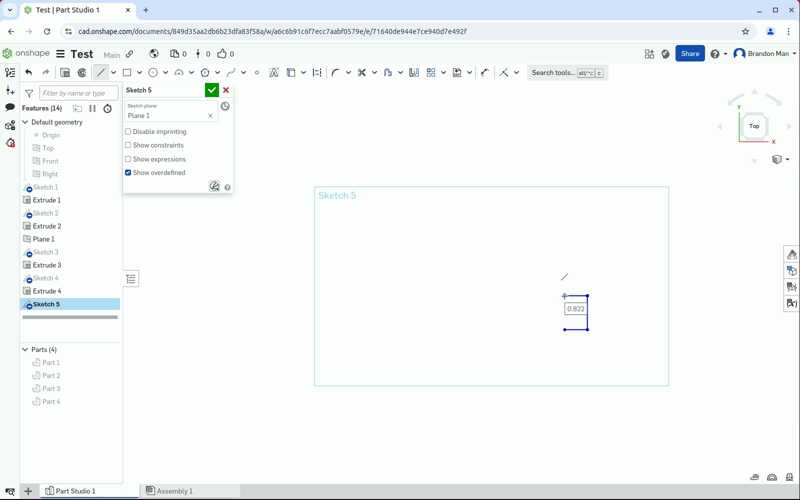
scroll(-6)
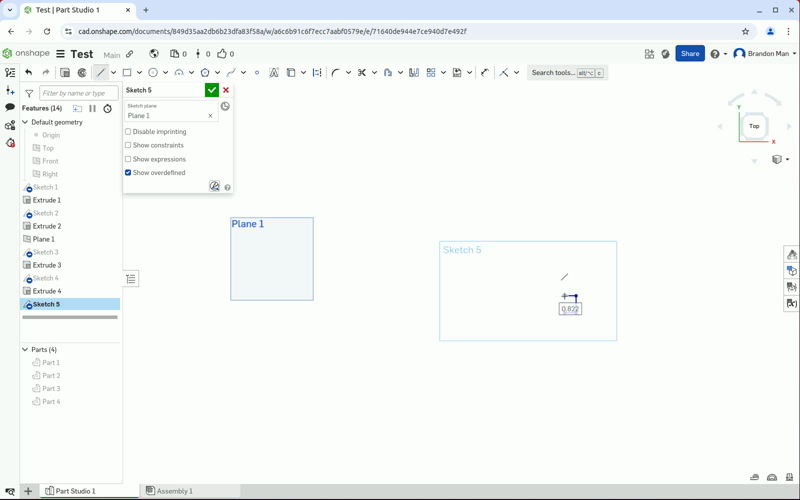
scroll(-6)
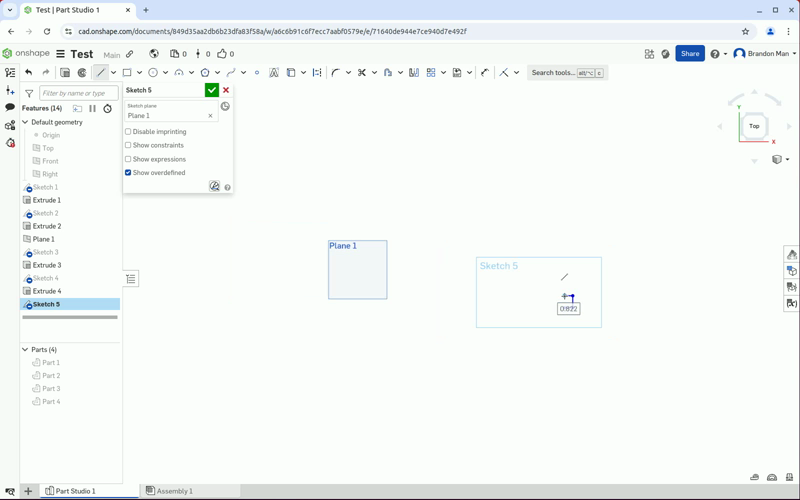
scroll(-6)
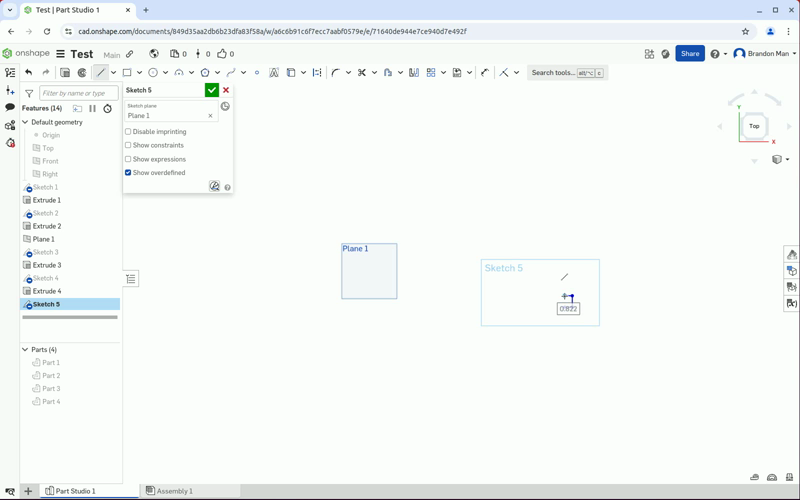
scroll(-6)
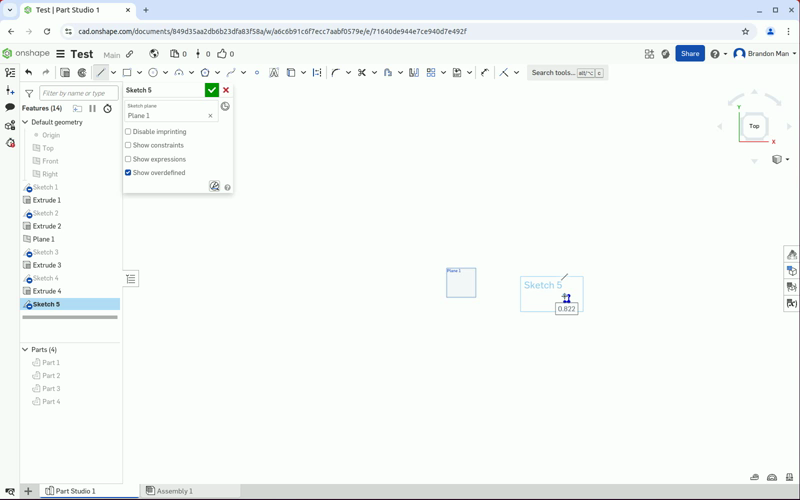
key_up(shift)
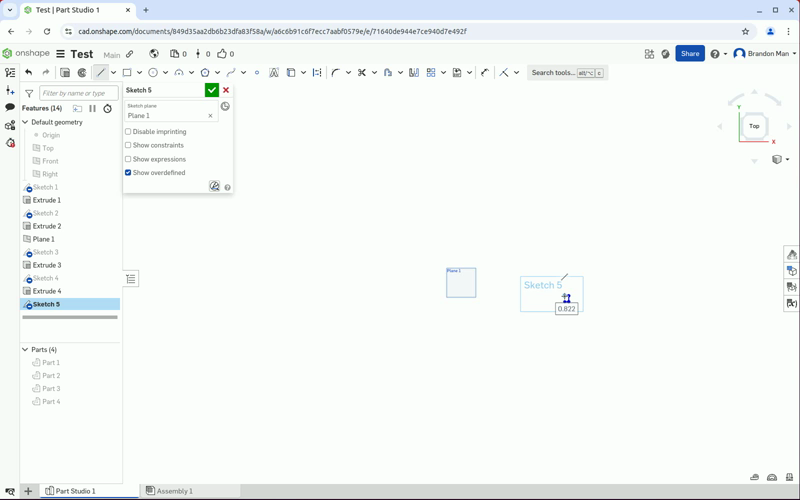
mouse_move(589, 295)
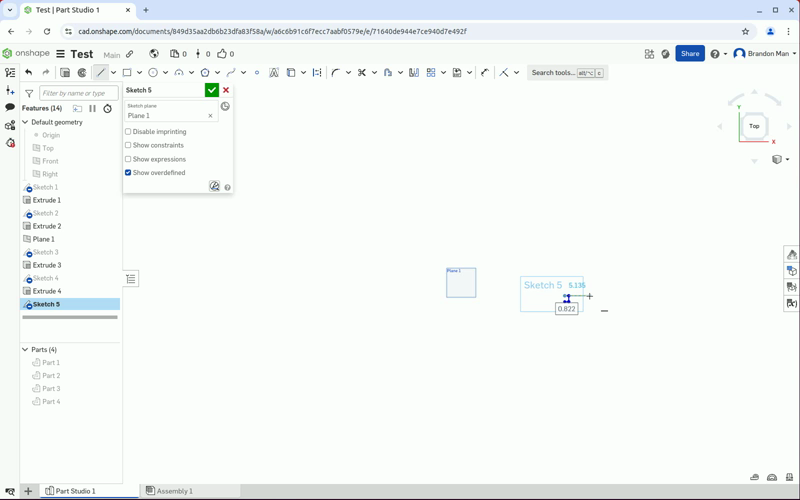
key_down(shift)
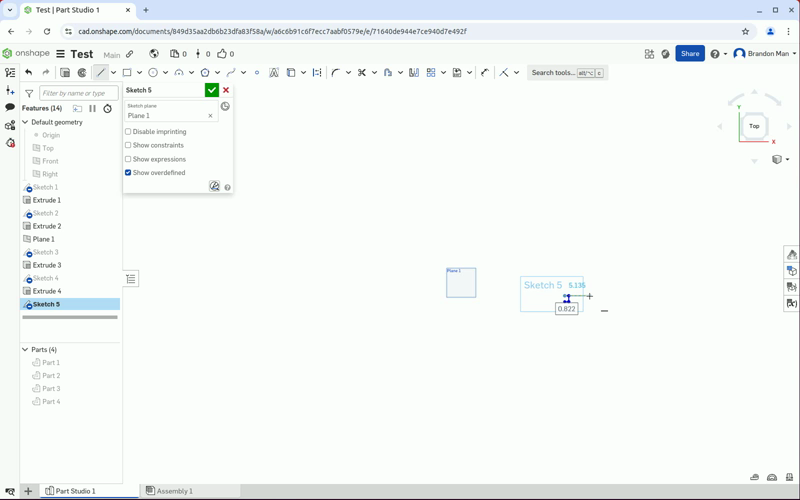
mouse_move(564, 301)
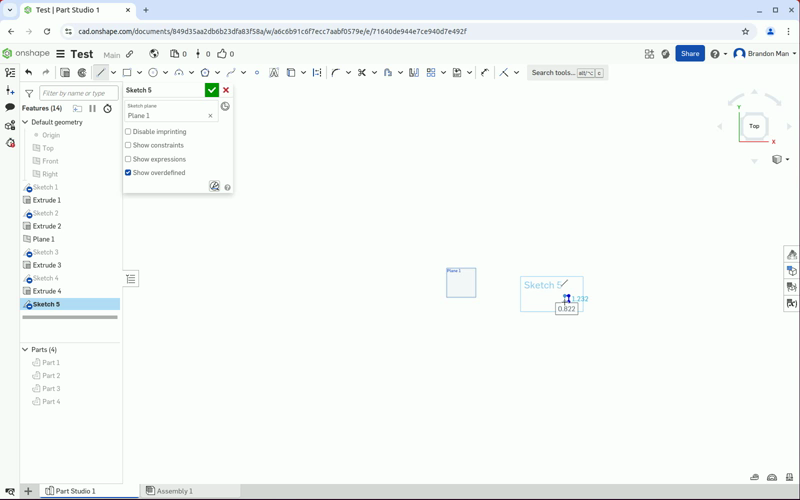
scroll(6)
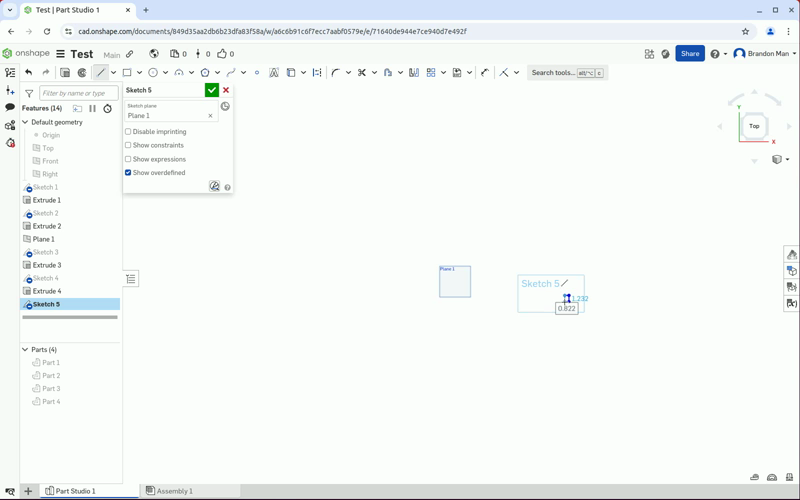
scroll(6)
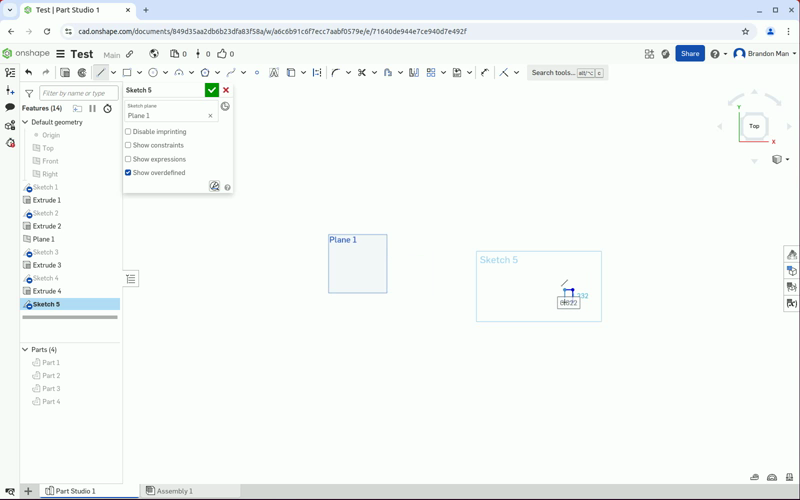
scroll(6)
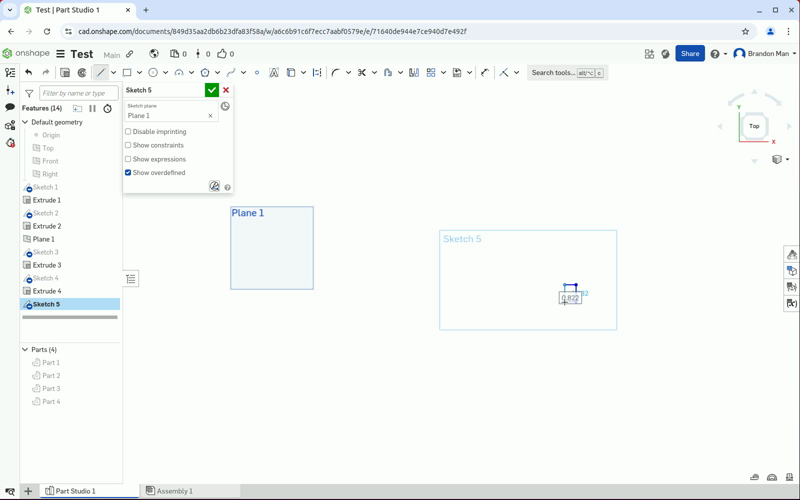
scroll(6)
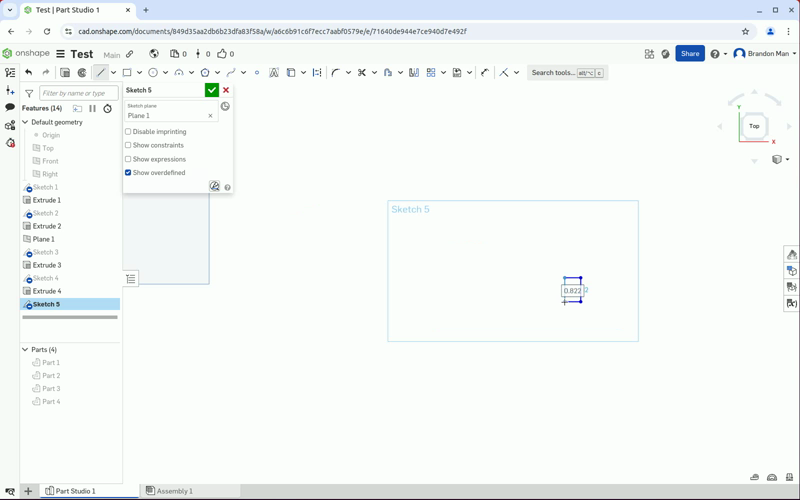
scroll(6)
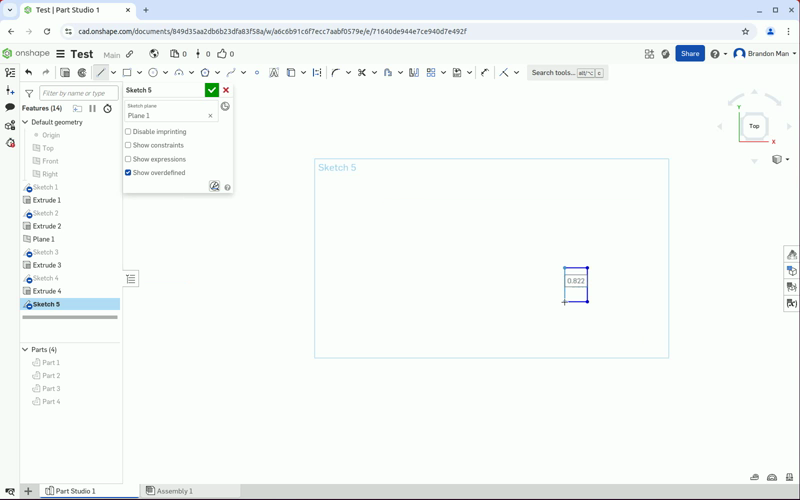
scroll(6)
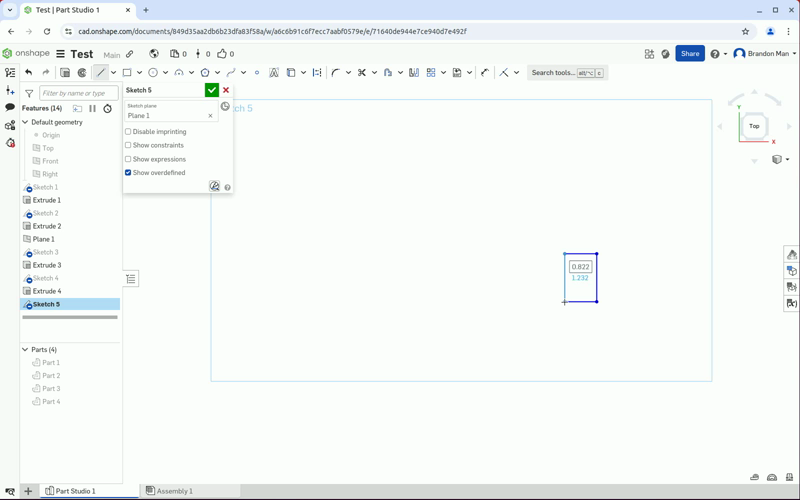
scroll(6)
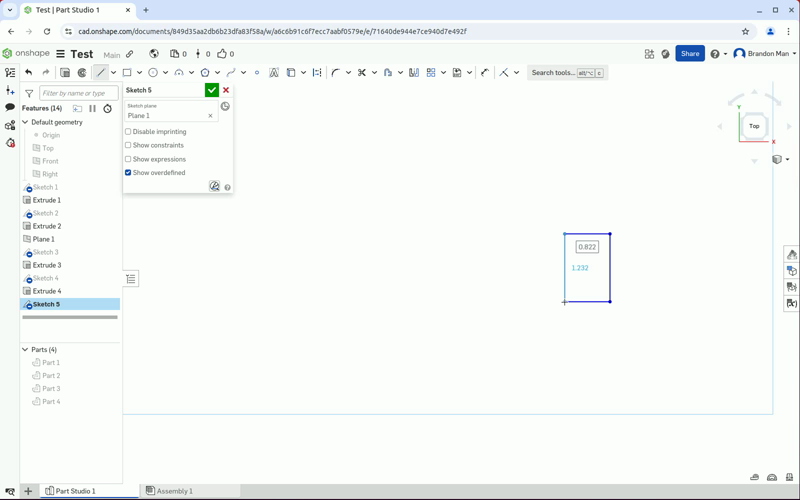
key_up(shift)
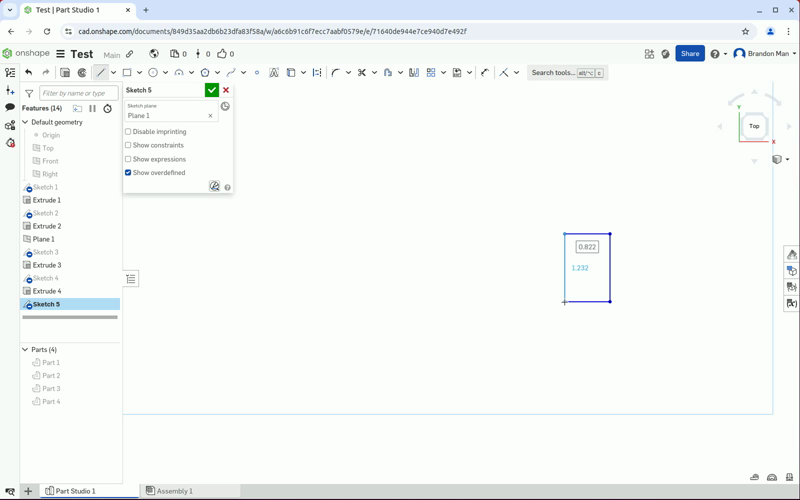
click(564, 301)
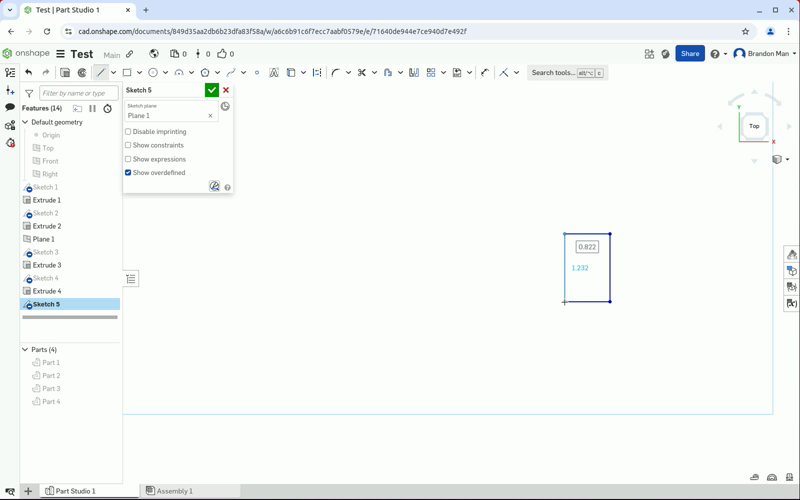
scroll(-6)
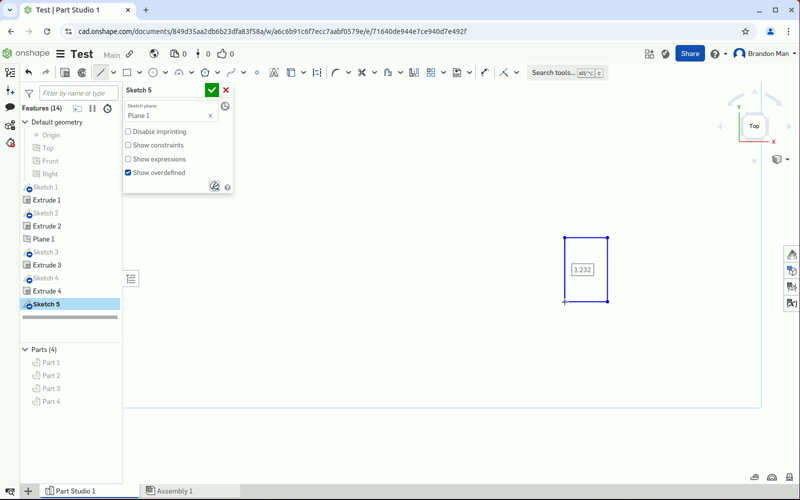
scroll(-6)
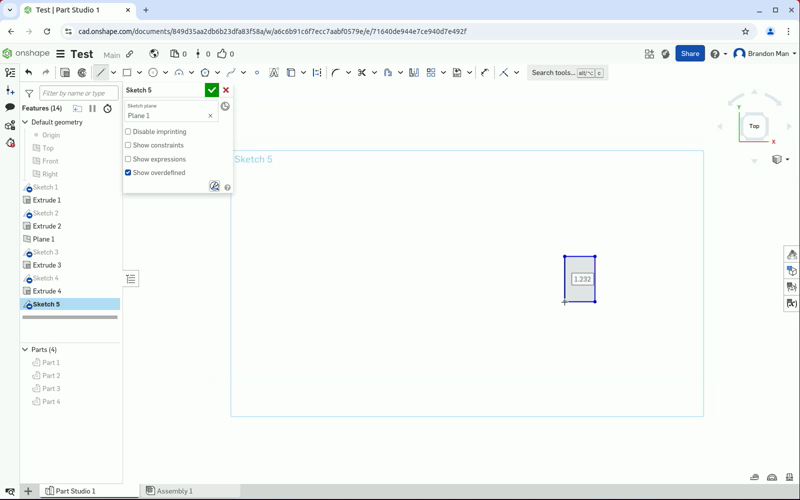
scroll(-6)
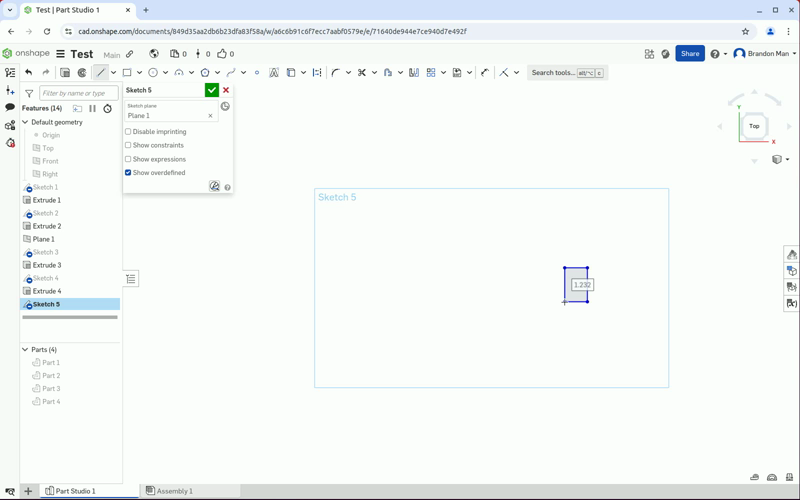
scroll(-6)
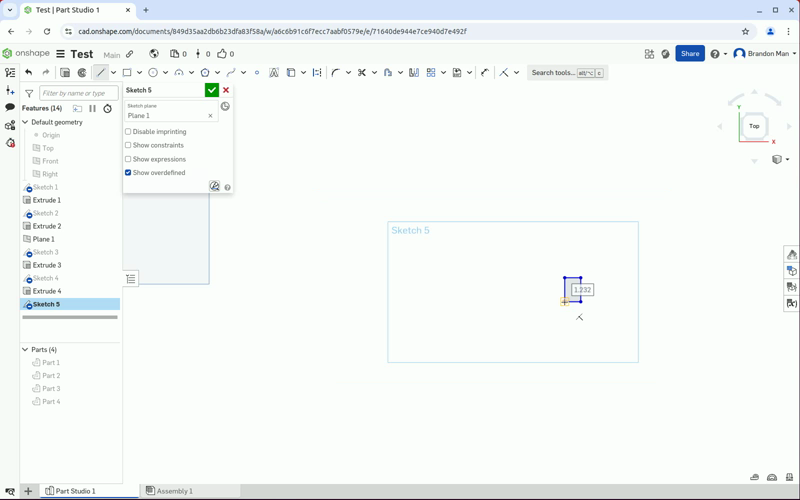
scroll(-6)
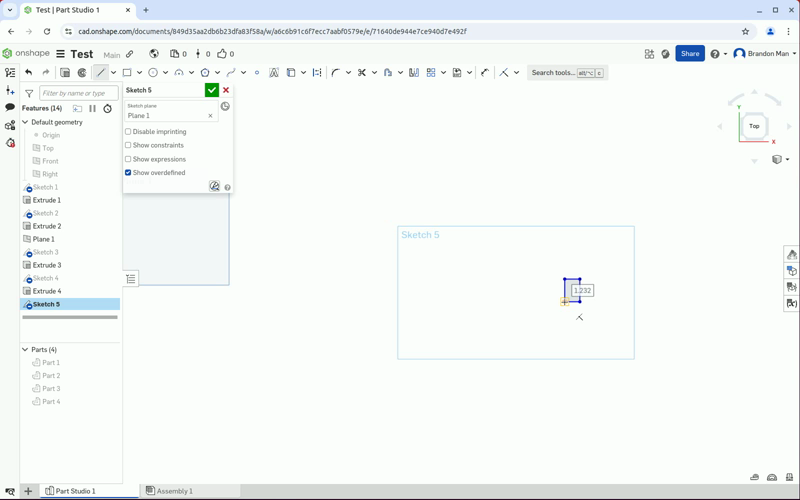
scroll(-6)
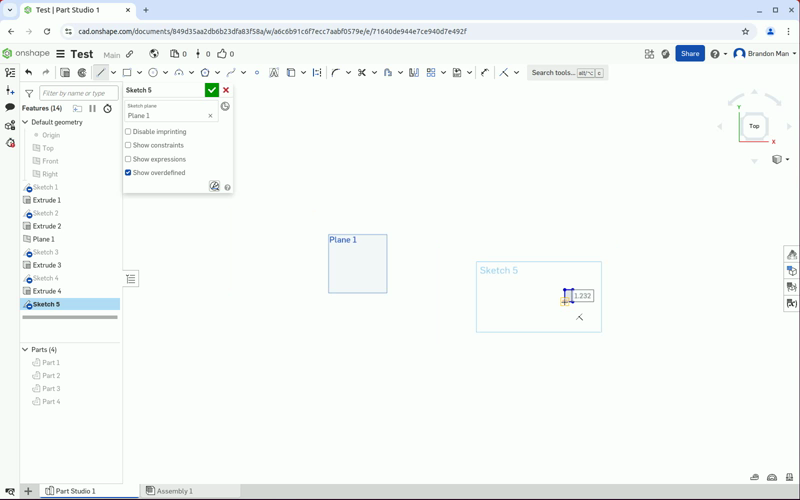
scroll(-6)
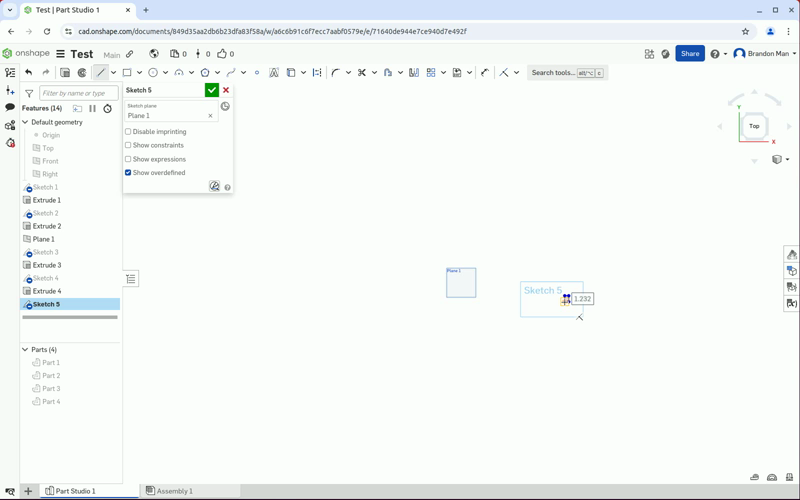
key(esc)
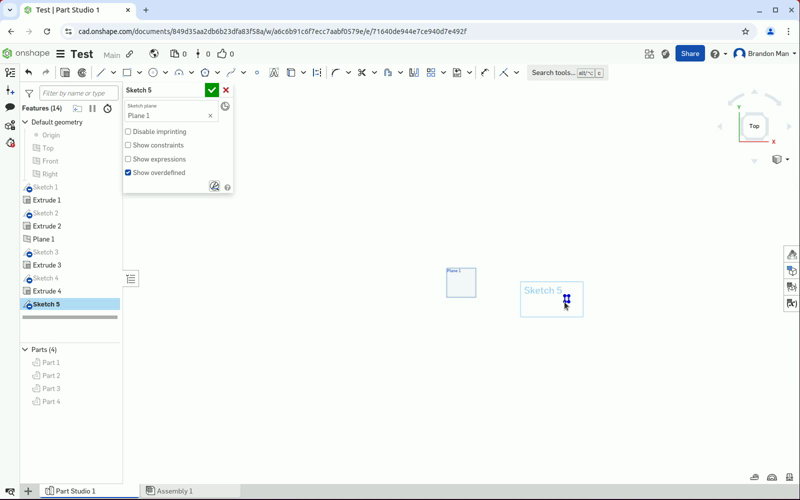
mouse_move(566, 298)
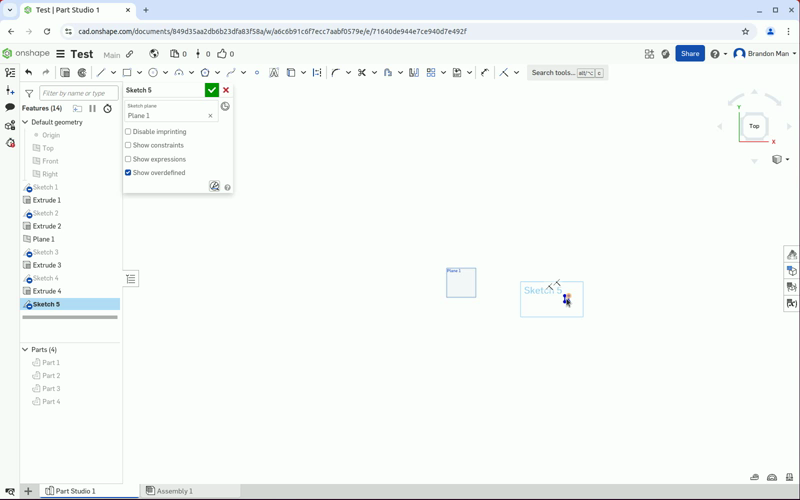
scroll(6)
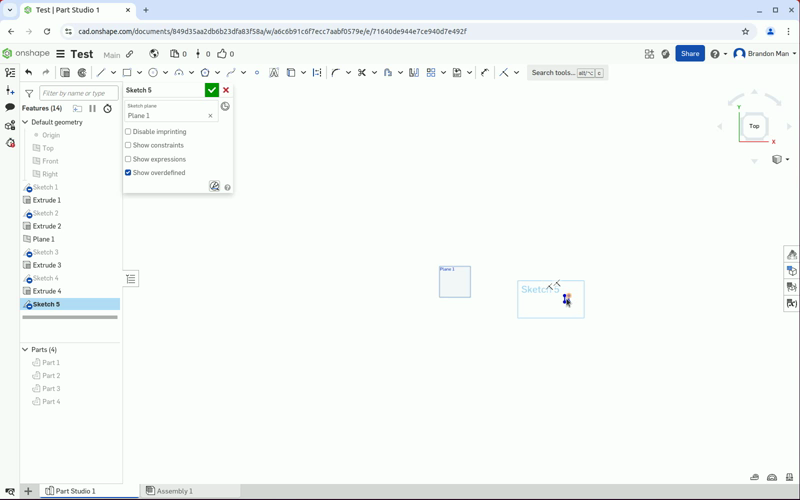
scroll(6)
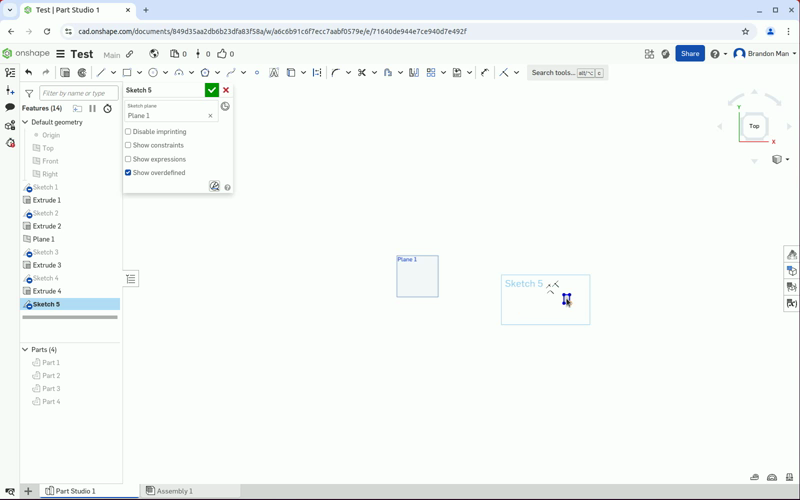
scroll(6)
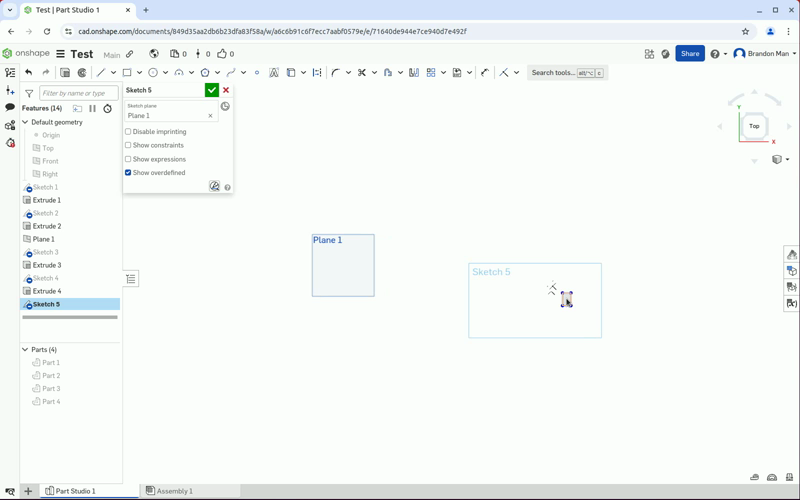
scroll(6)
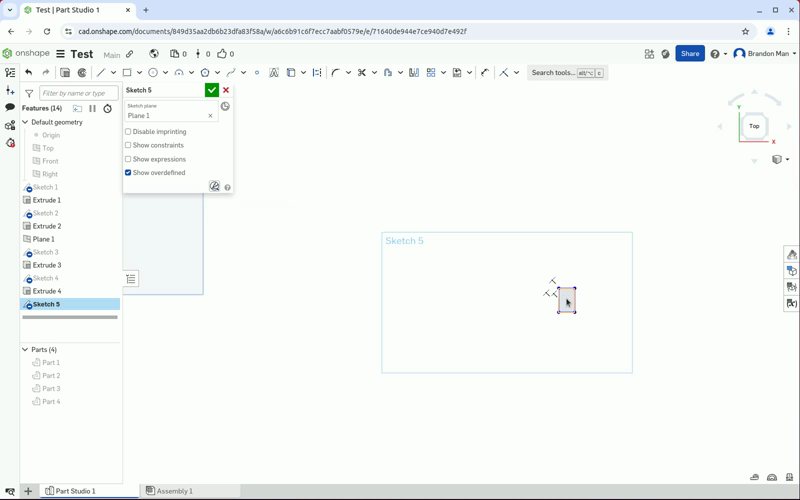
scroll(6)
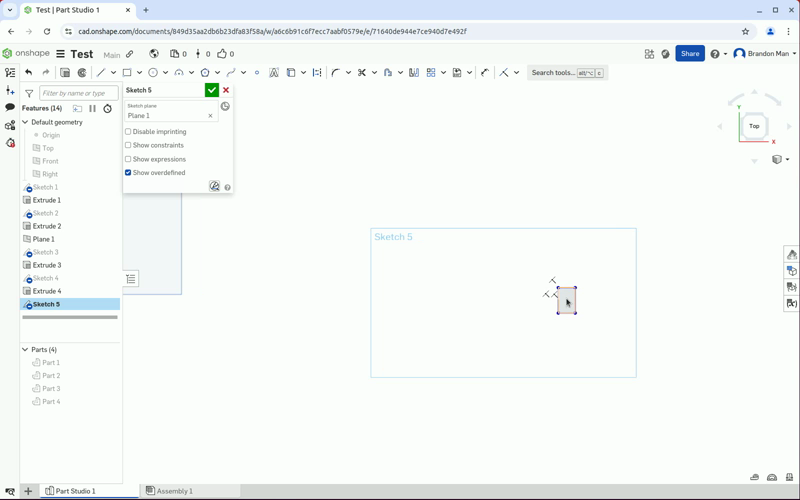
scroll(6)
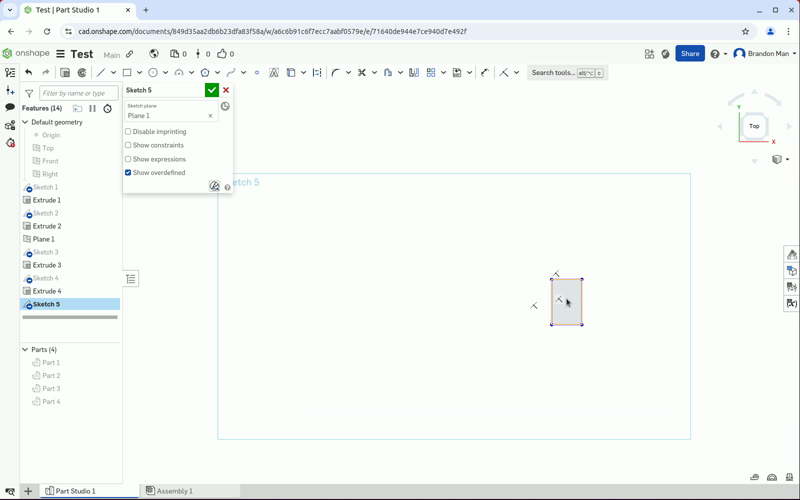
scroll(6)
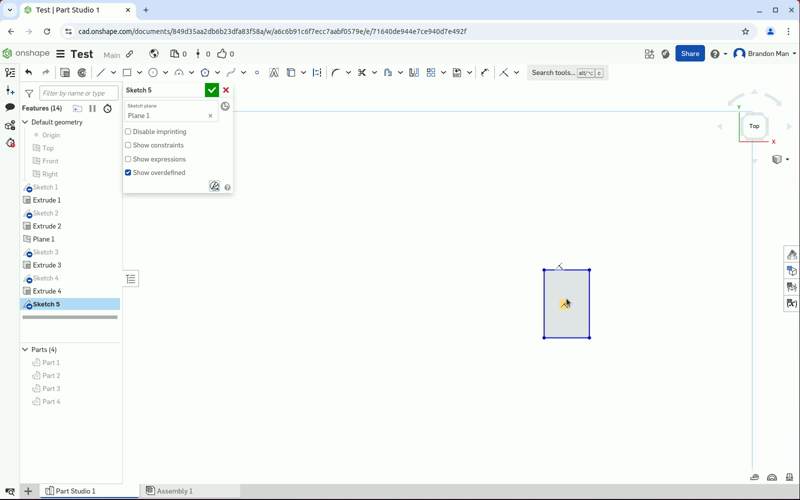
click(566, 298)
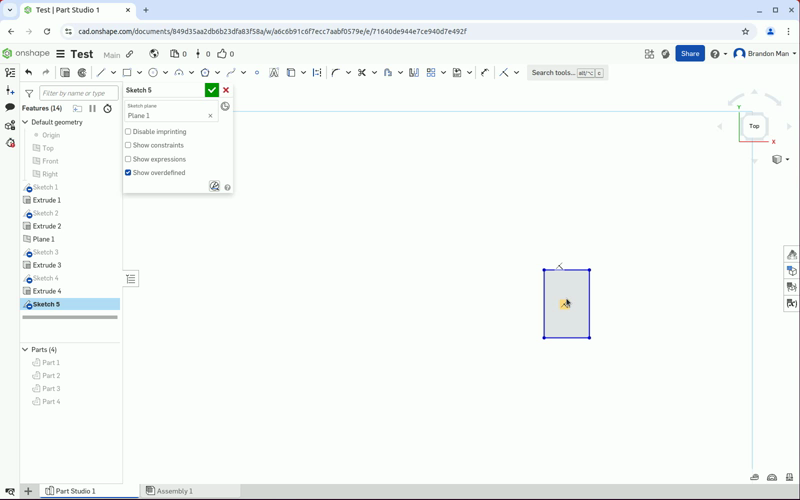
scroll(-6)
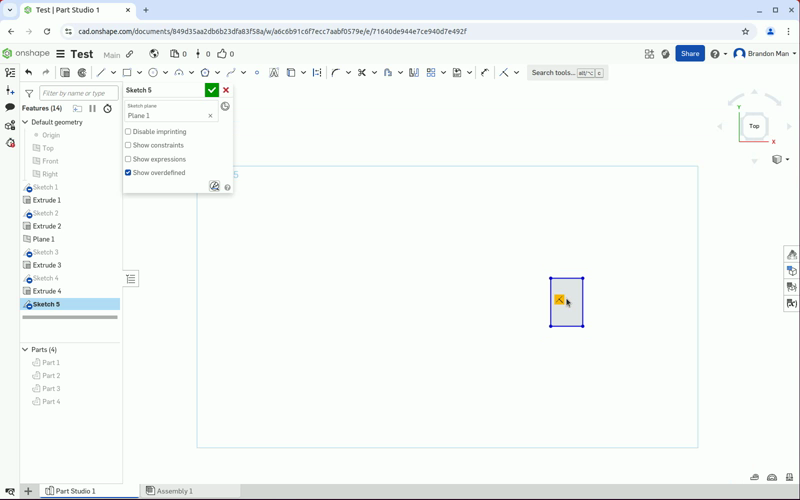
scroll(-6)
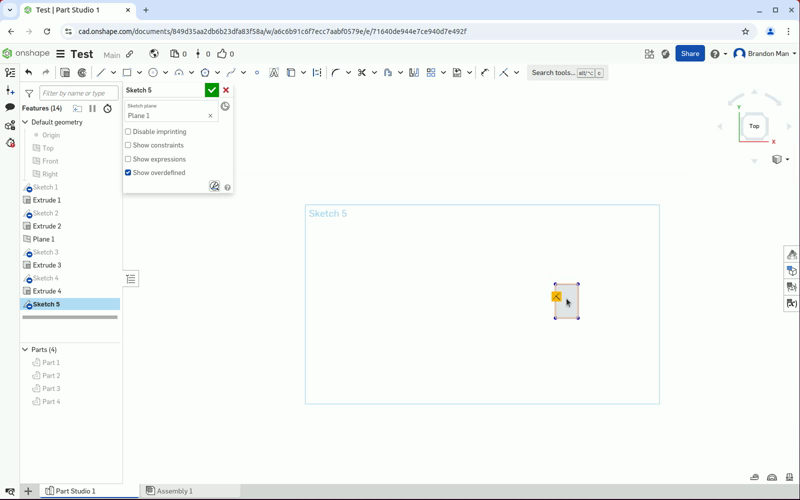
scroll(-6)
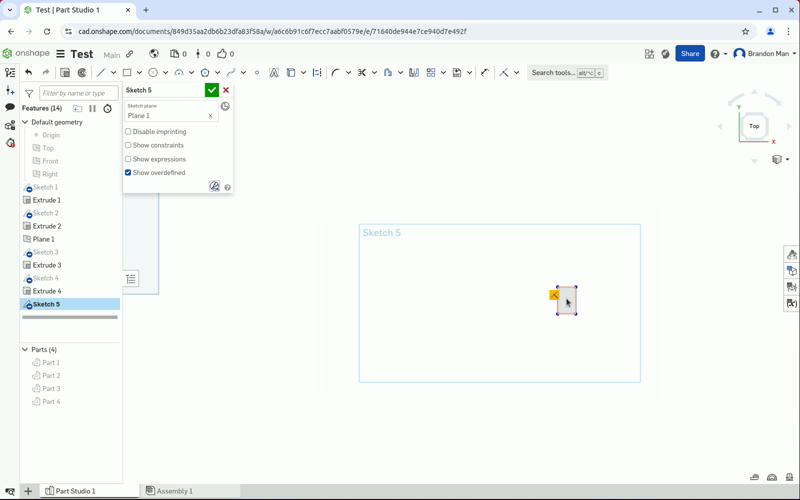
scroll(-6)
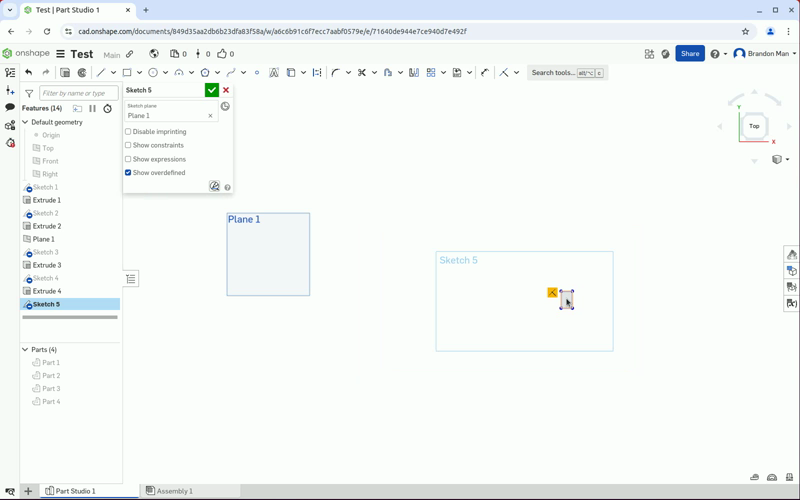
scroll(-6)
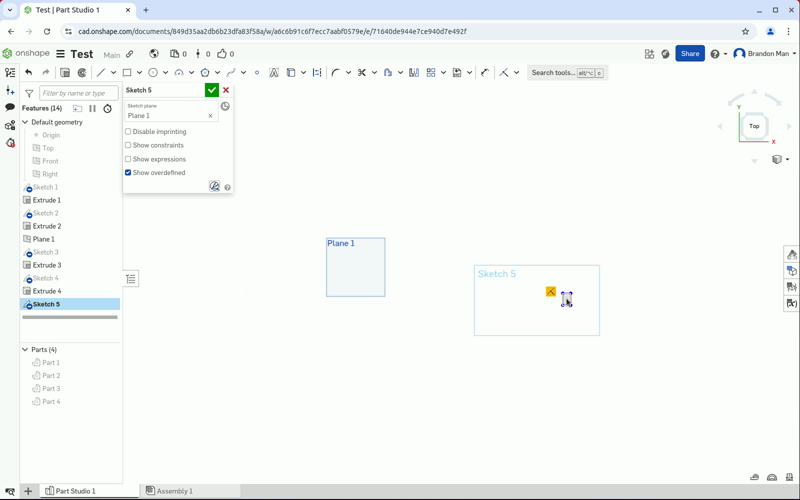
scroll(-6)
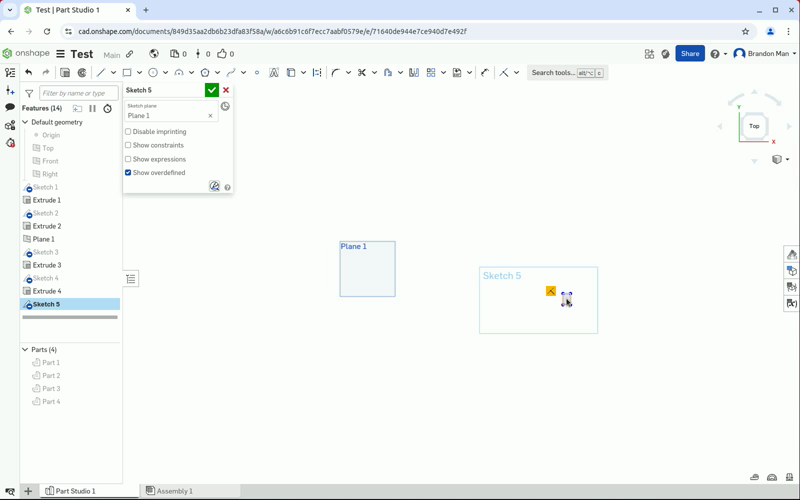
scroll(-6)
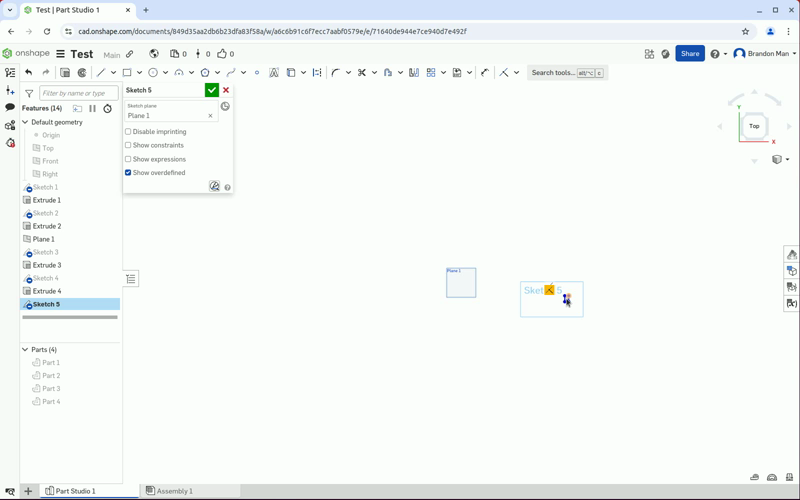
mouse_move(73, 352)
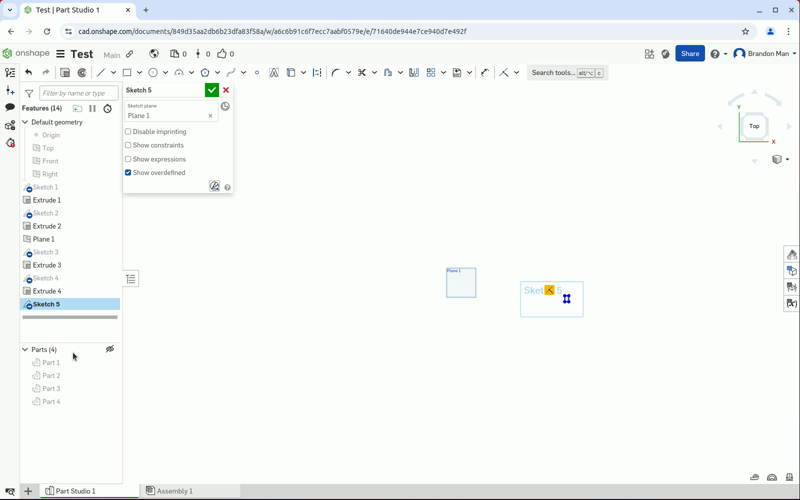
key(shift+y)
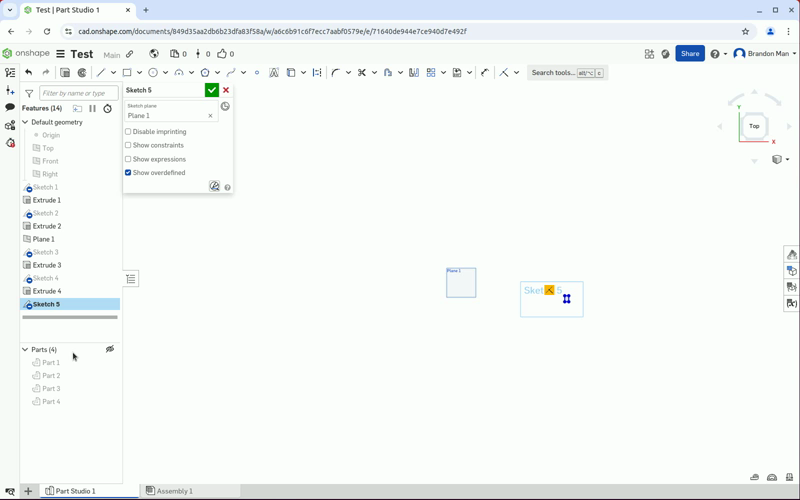
key(shift+e)
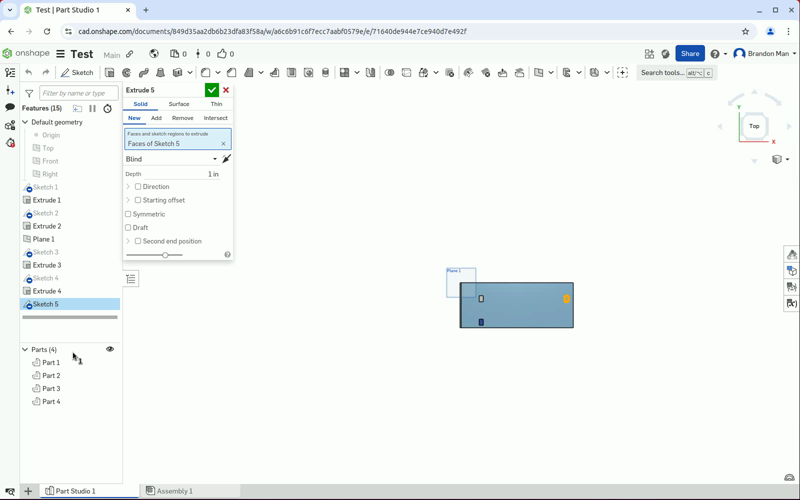
mouse_move(143, 106)
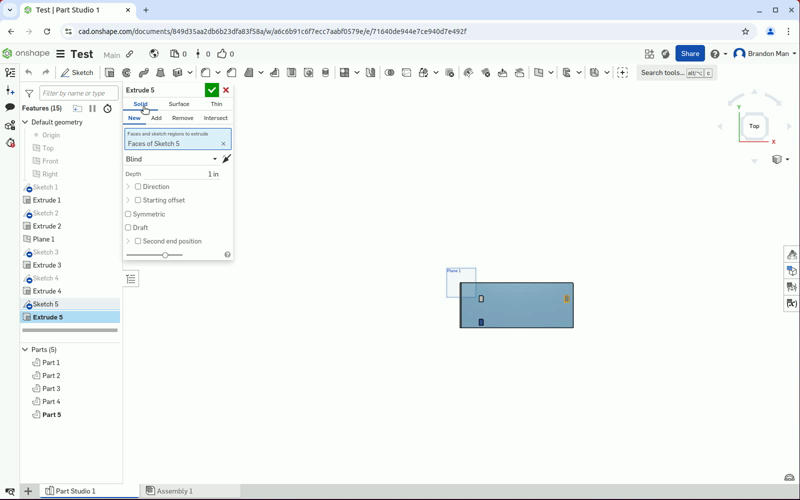
click(143, 106)
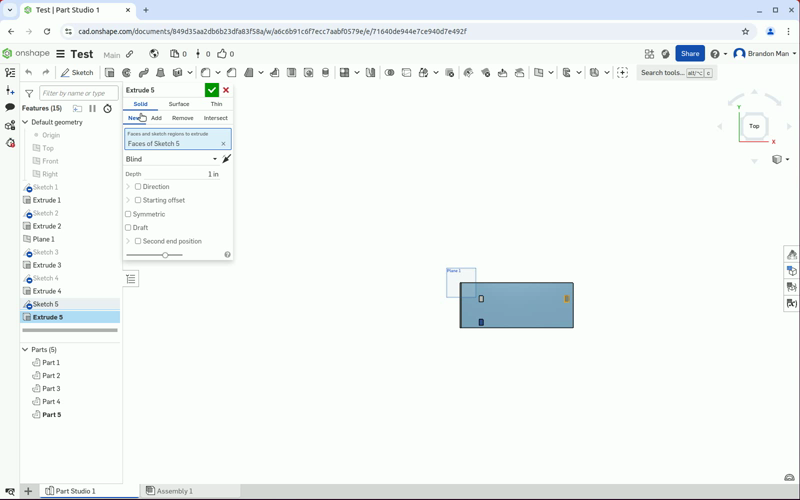
mouse_move(137, 120)
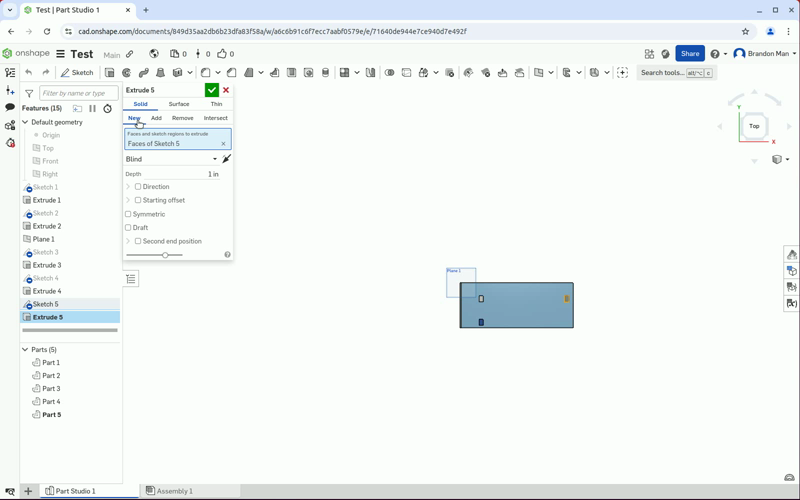
click(137, 120)
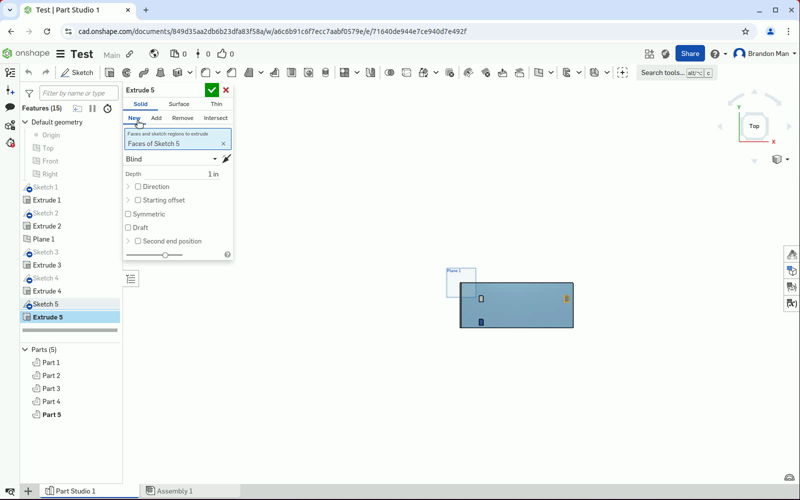
key(tab, 4)
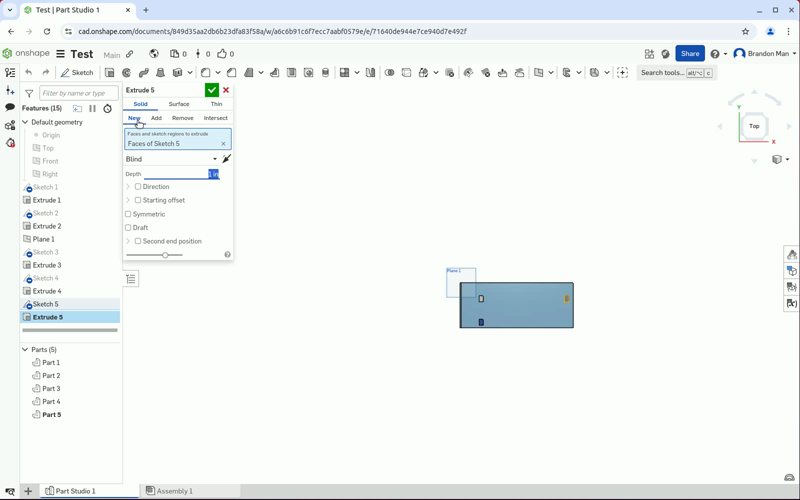
text(7.462)
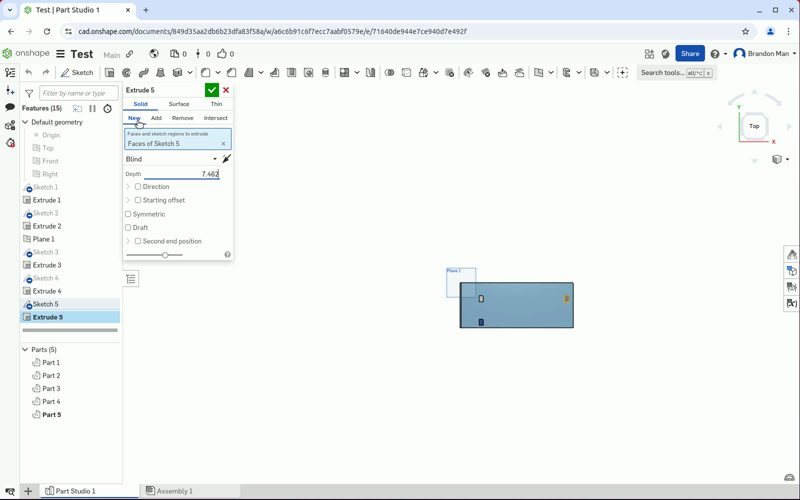
key(enter)
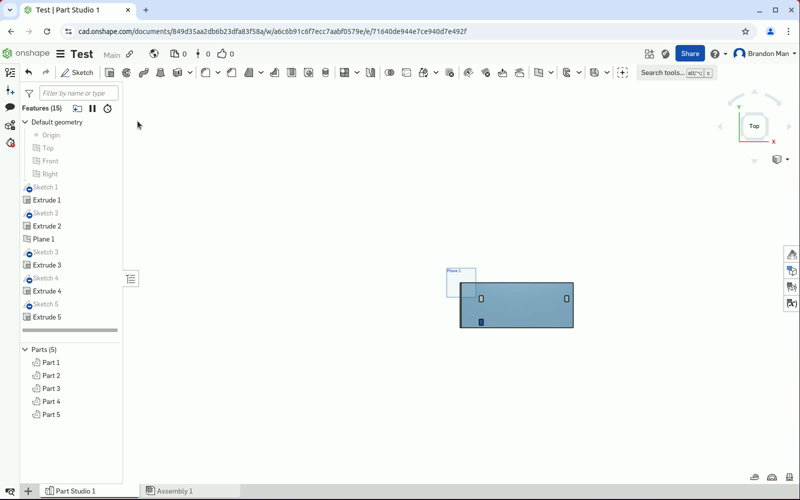
key(shift+h)
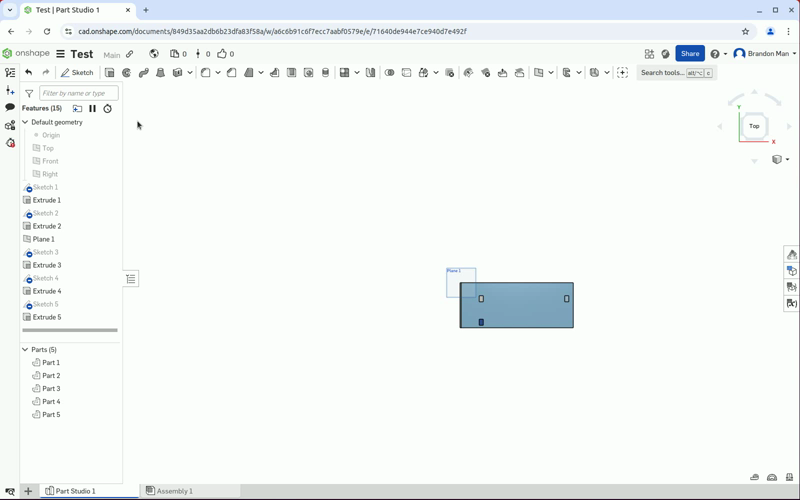
key(shift+h)
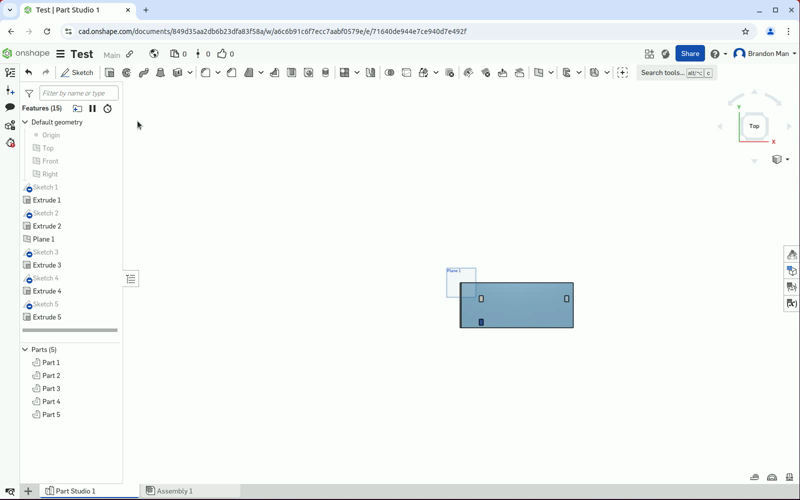
mouse_move(73, 189)
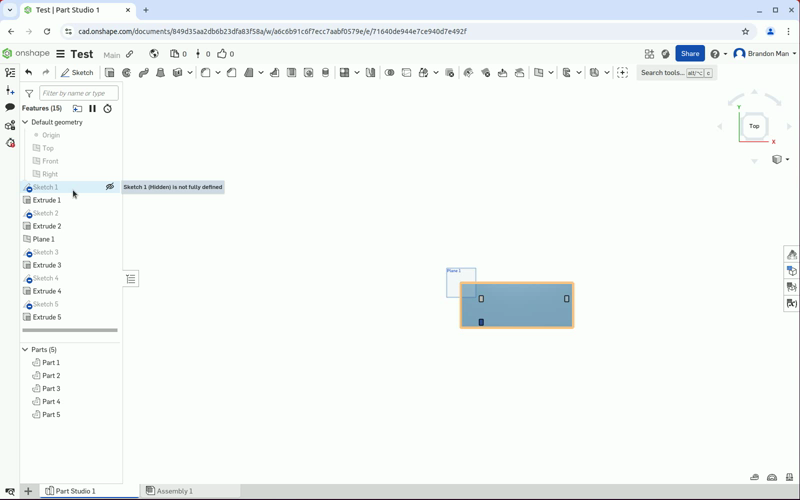
click(73, 189)
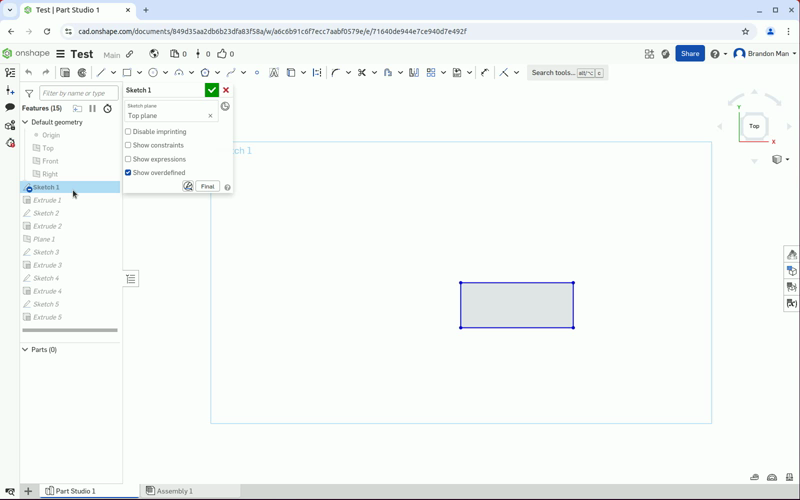
mouse_move(229, 92)
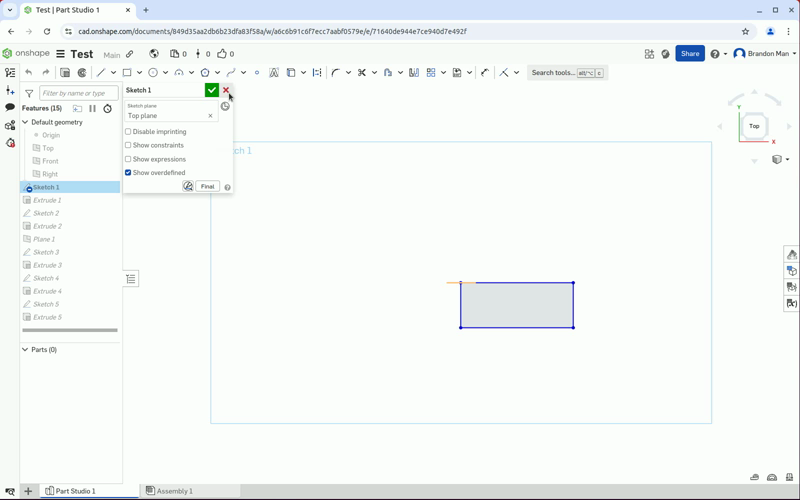
click(229, 92)
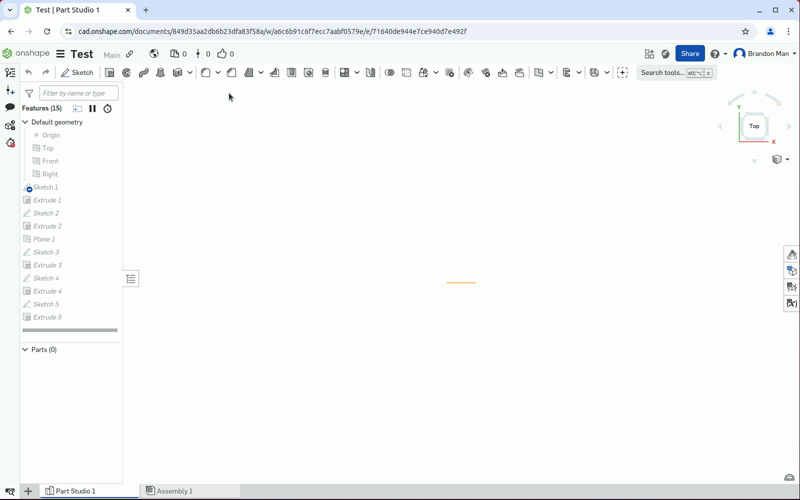
key(shift+s)
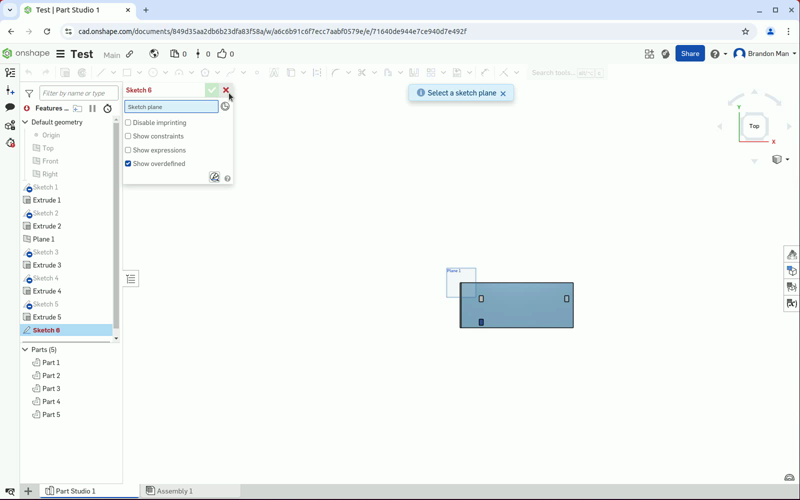
mouse_move(69, 241)
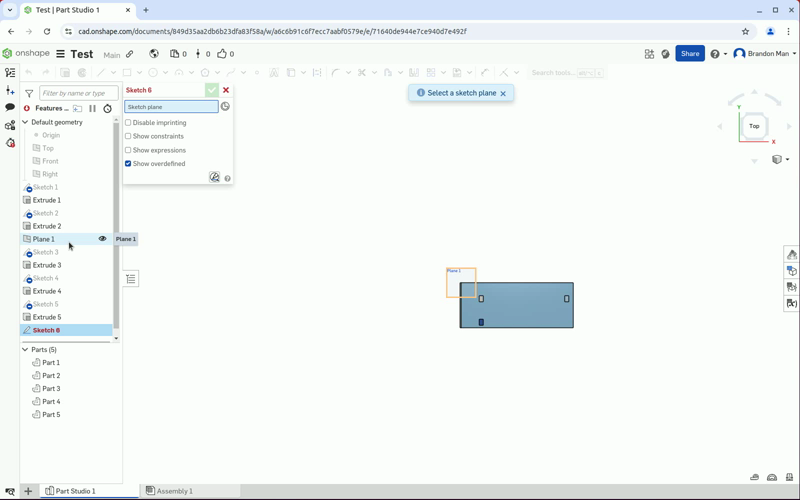
click(69, 241)
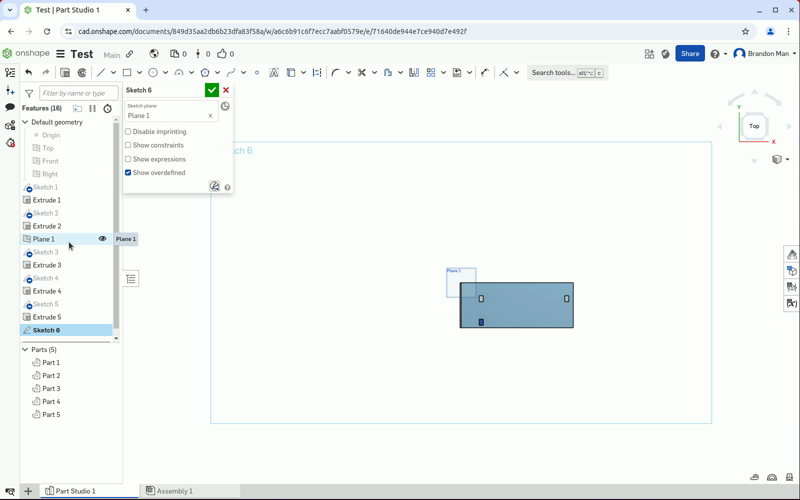
mouse_move(73, 352)
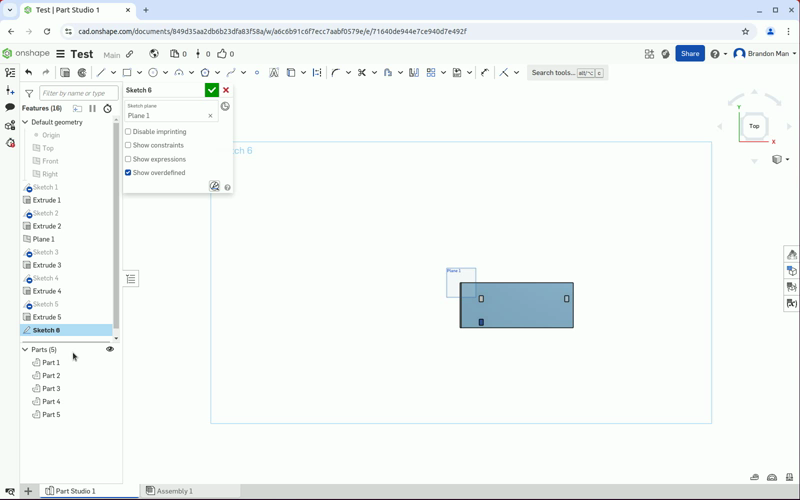
key(y)
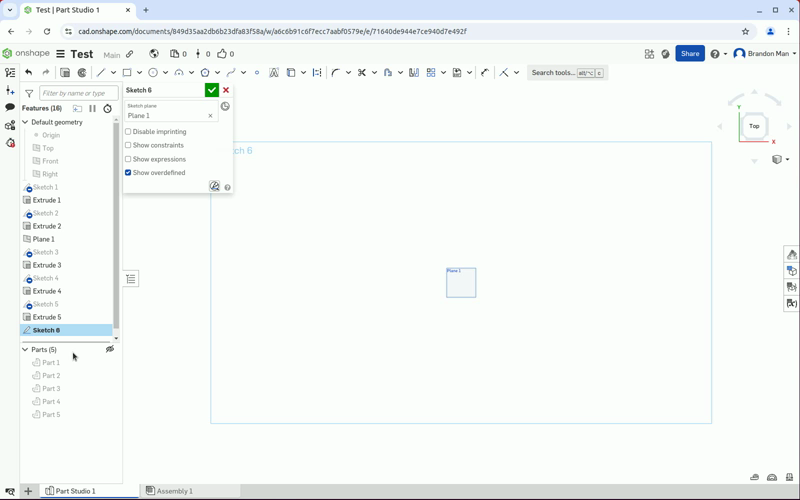
key(l)
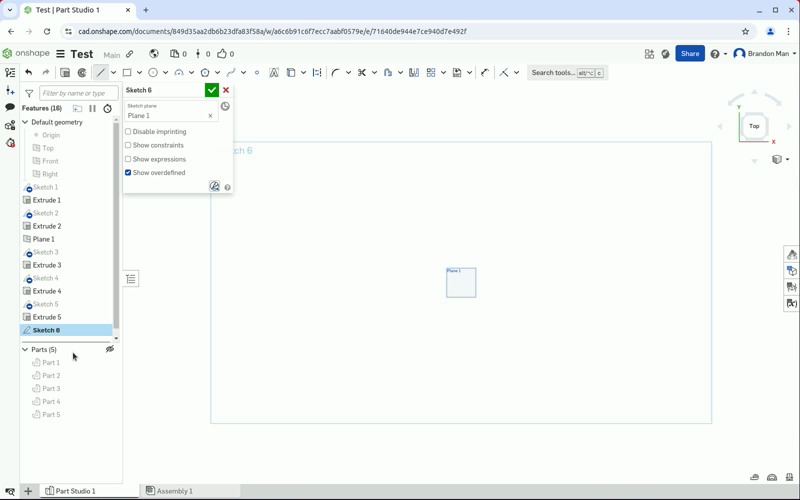
key_down(shift)
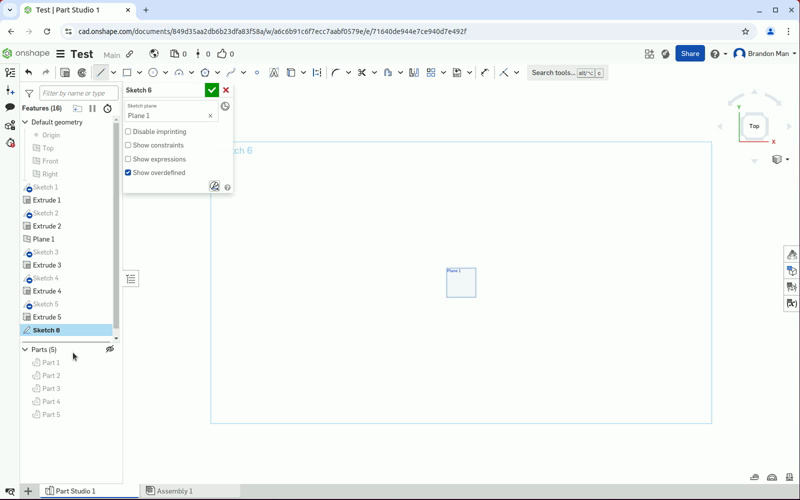
mouse_move(564, 325)
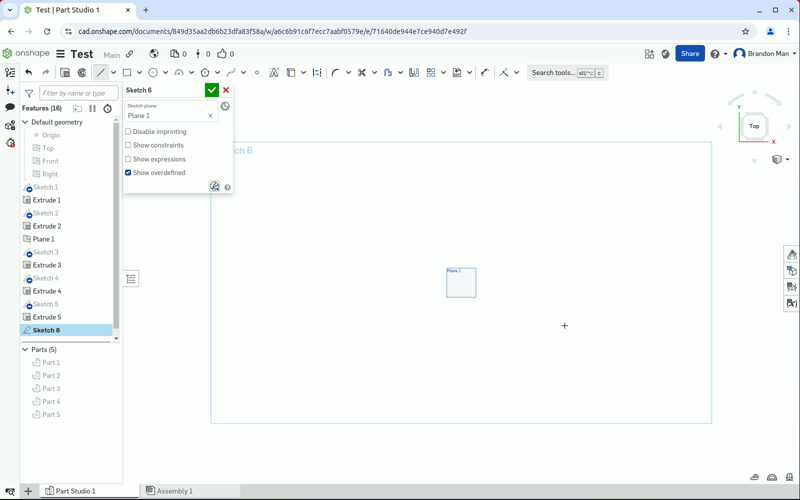
click(564, 325)
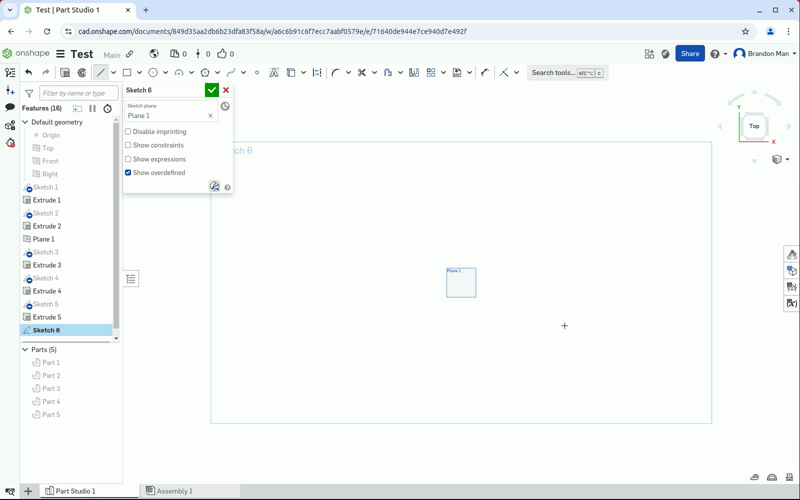
key_up(shift)
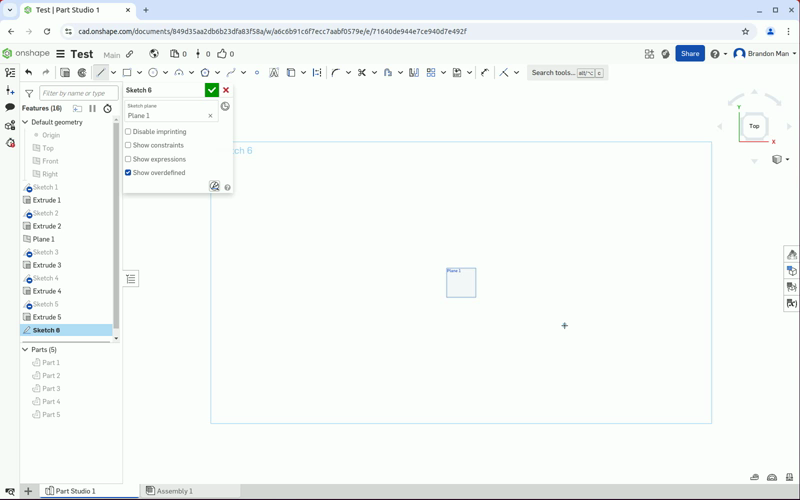
key_down(shift)
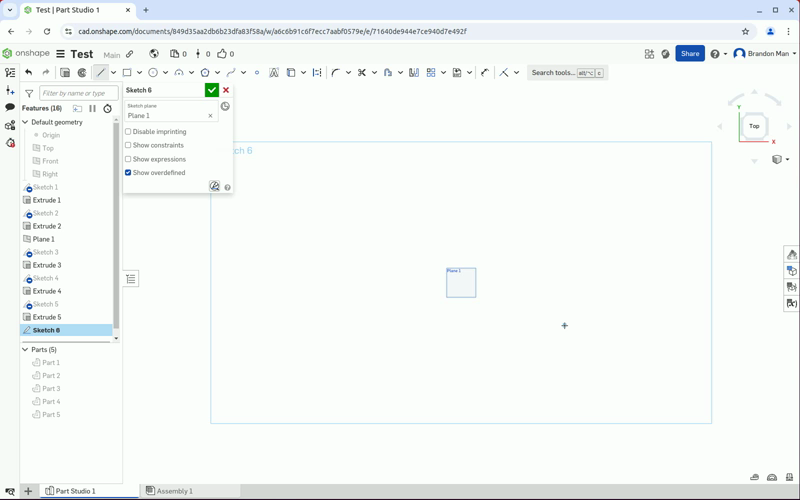
mouse_move(589, 325)
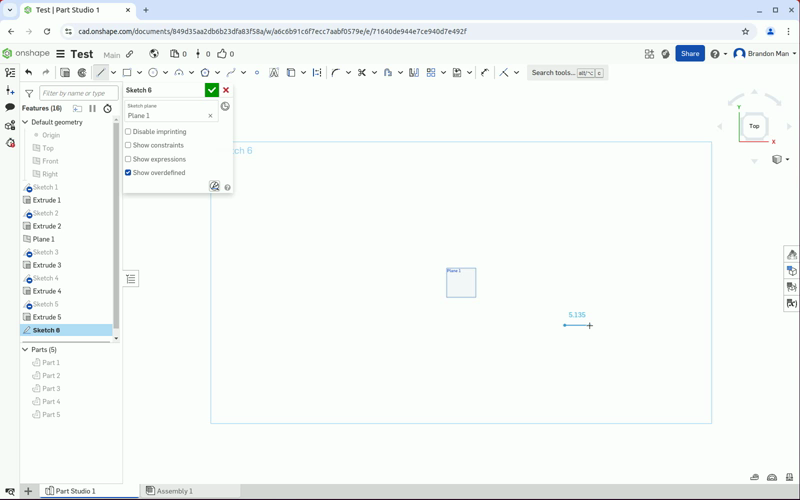
mouse_move(568, 325)
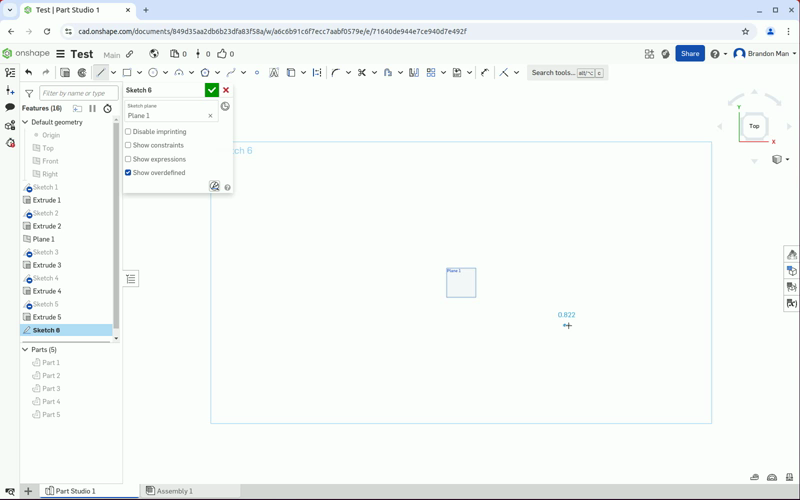
scroll(6)
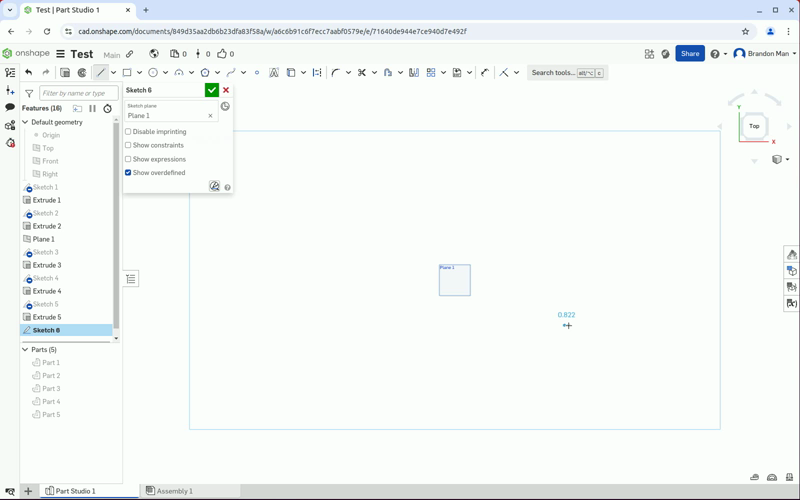
scroll(6)
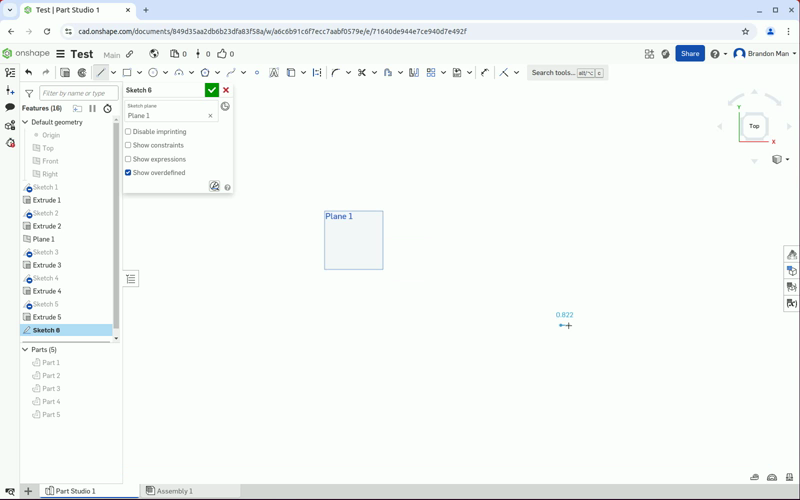
scroll(6)
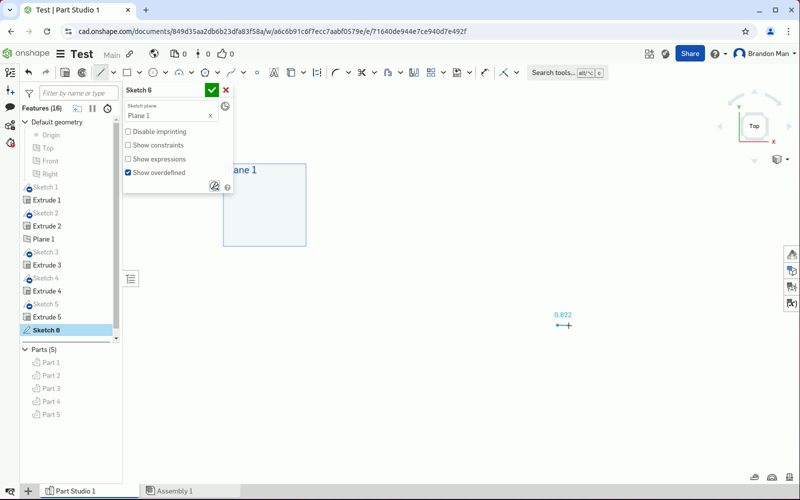
scroll(6)
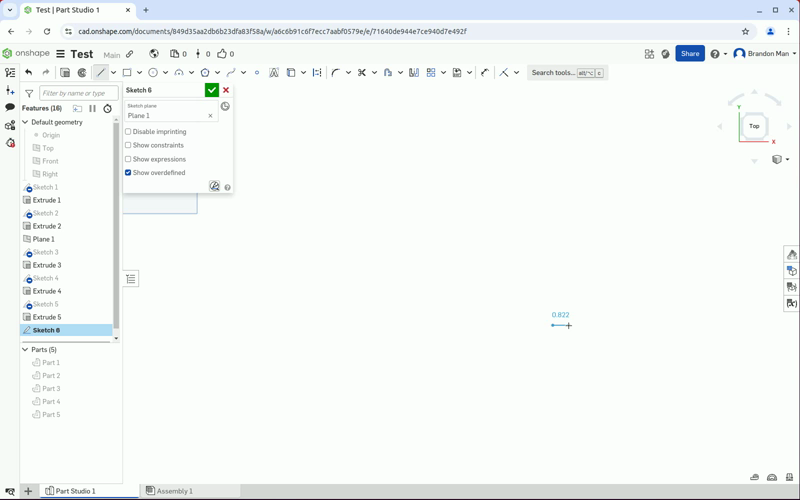
scroll(6)
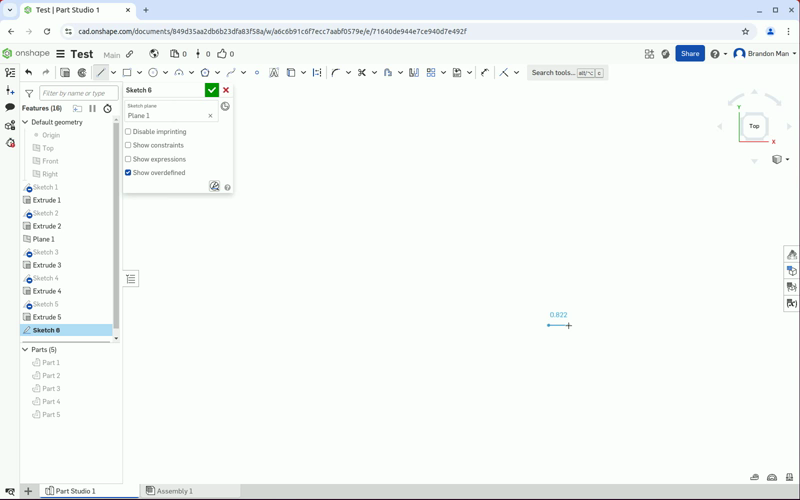
scroll(6)
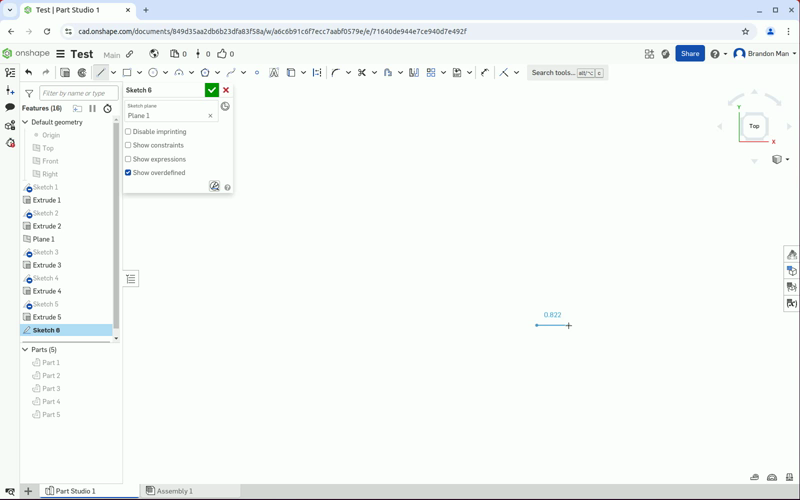
scroll(6)
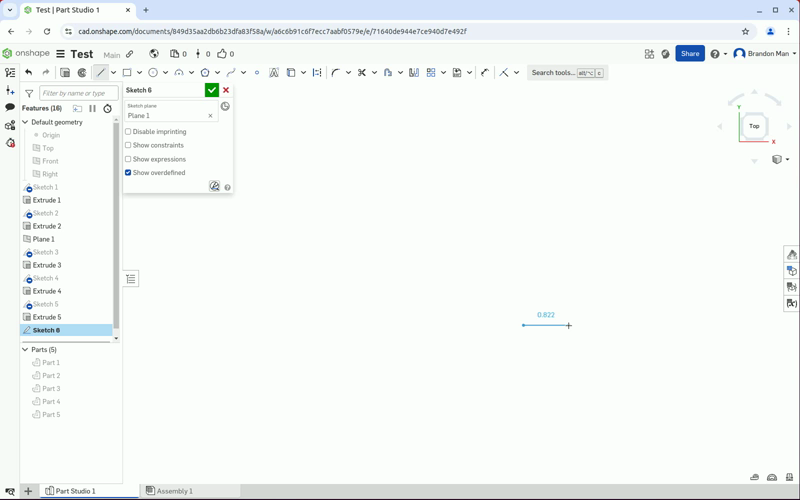
click(568, 325)
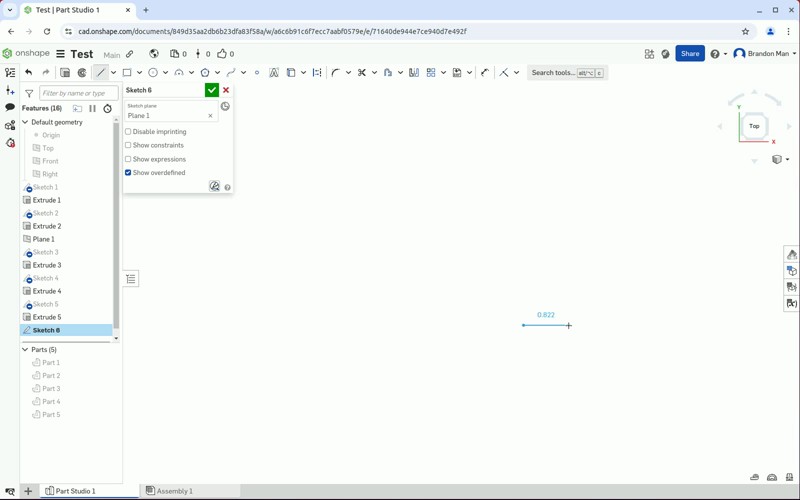
scroll(-6)
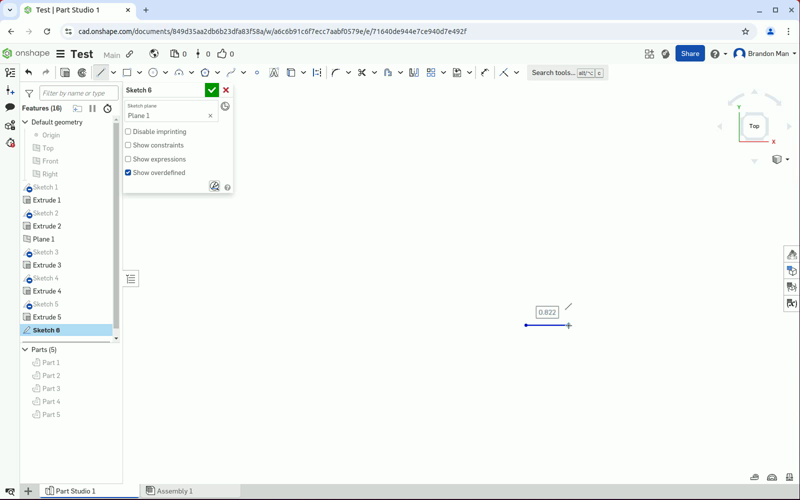
scroll(-6)
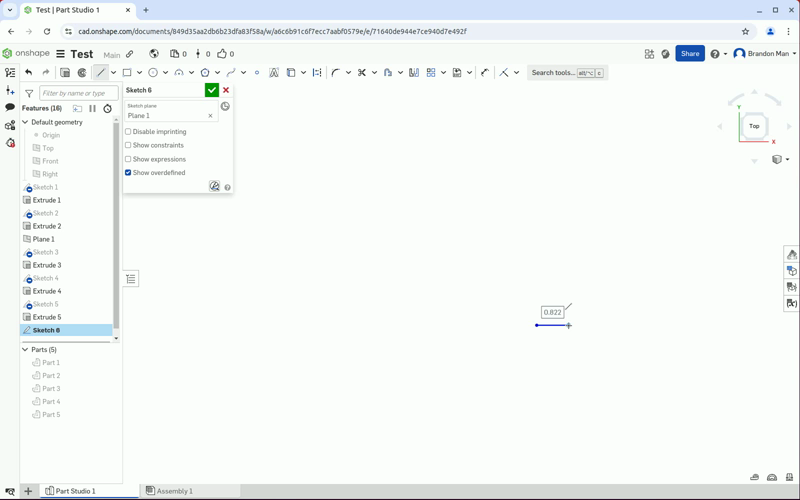
scroll(-6)
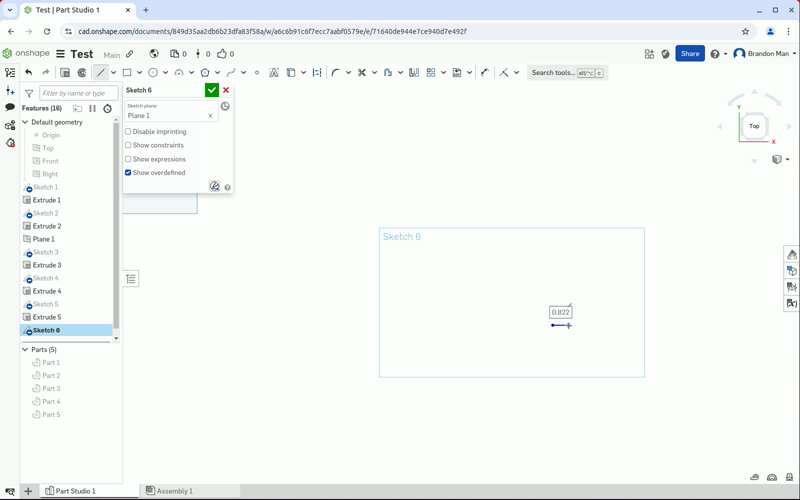
scroll(-6)
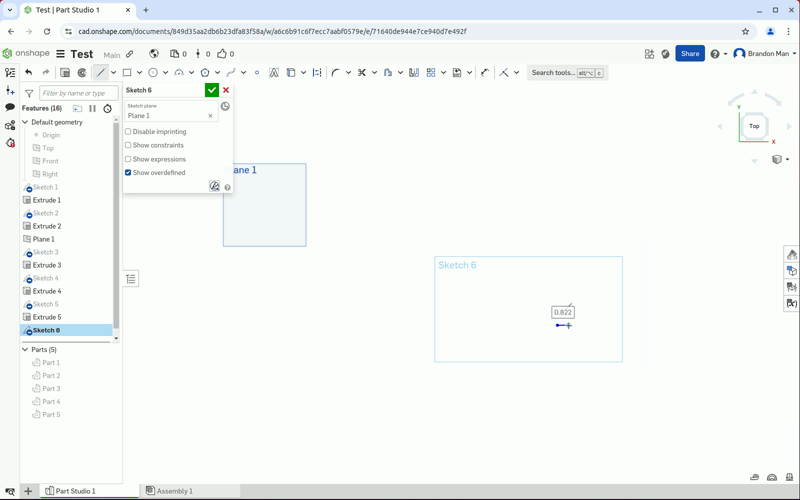
scroll(-6)
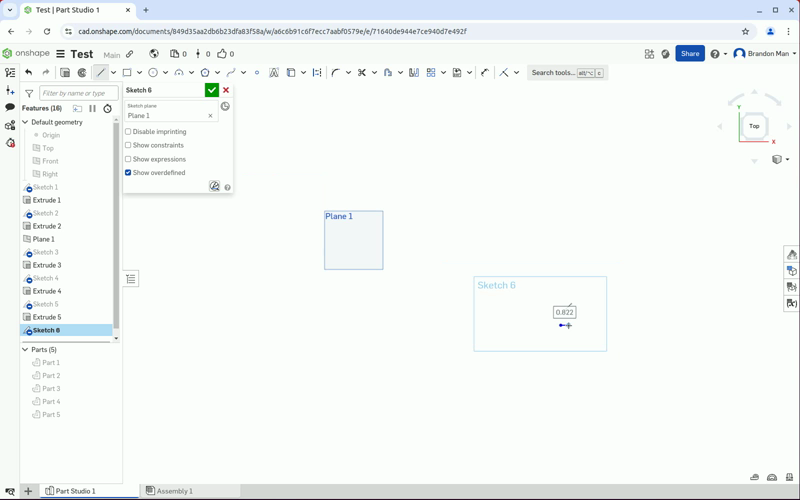
scroll(-6)
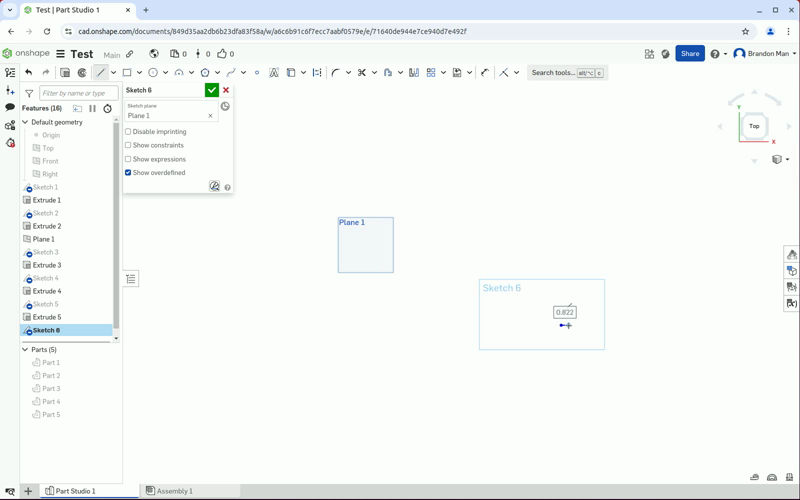
scroll(-6)
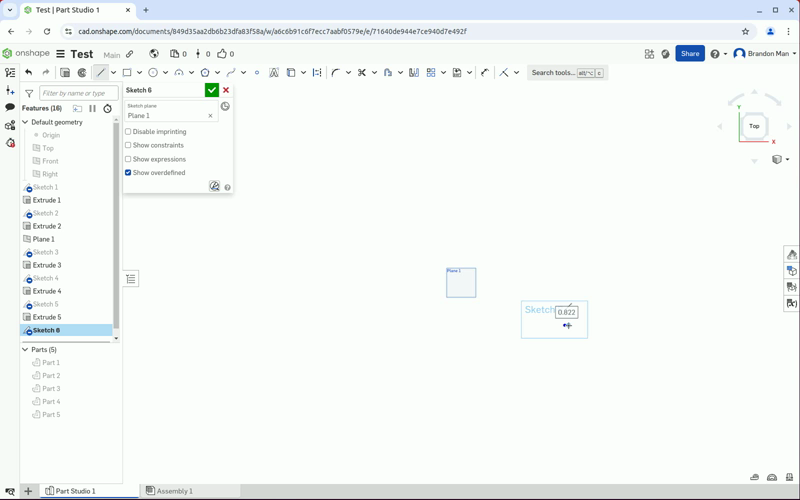
key_up(shift)
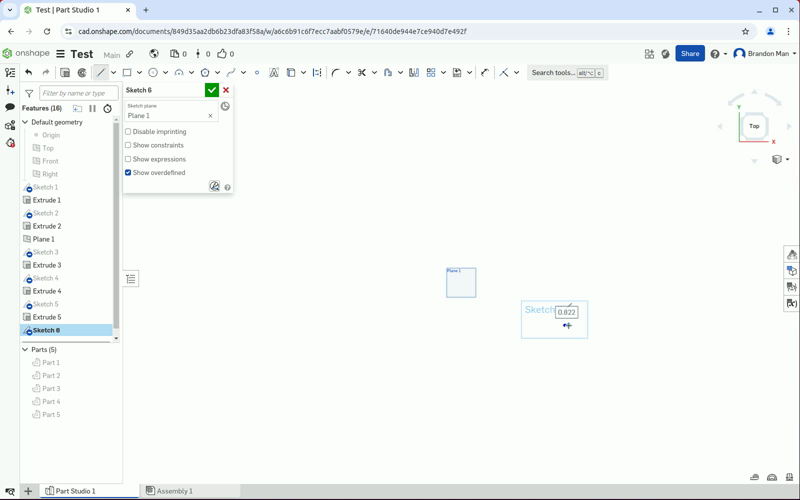
key_down(shift)
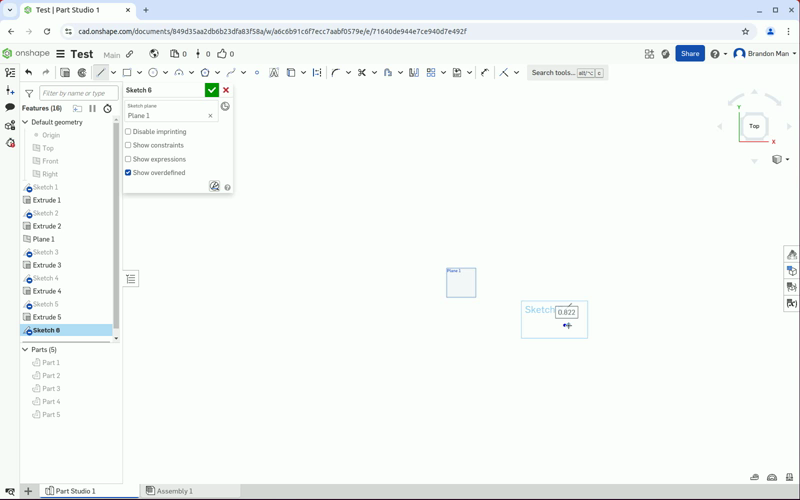
mouse_move(589, 325)
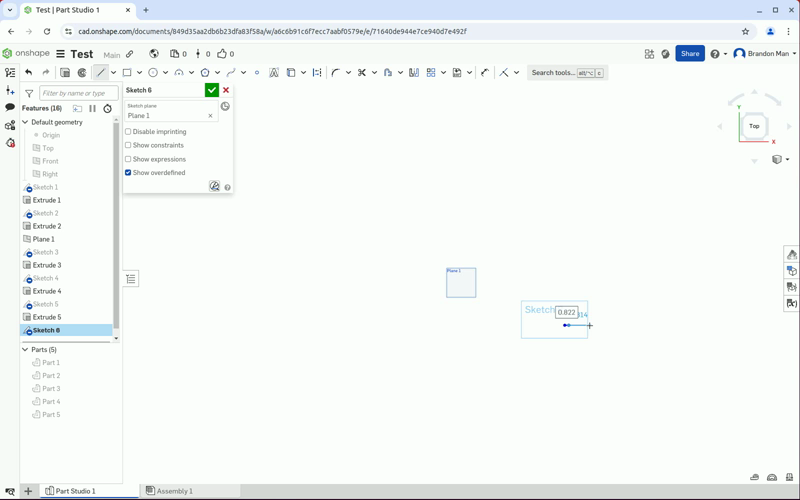
mouse_move(568, 319)
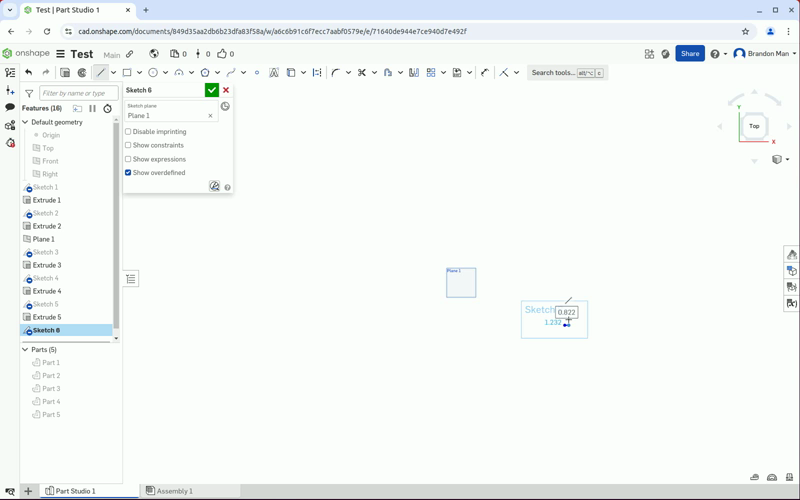
scroll(6)
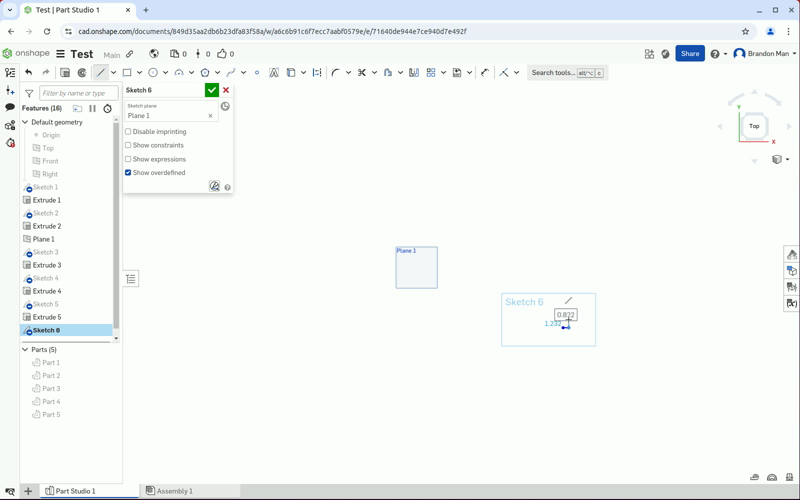
scroll(6)
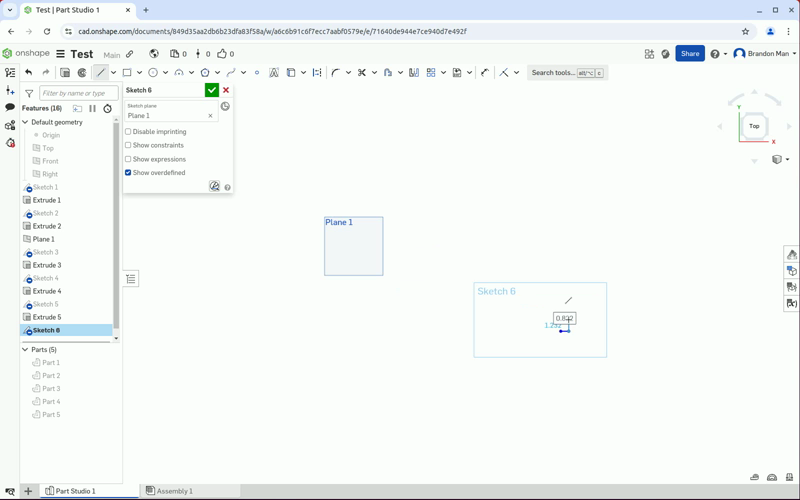
scroll(6)
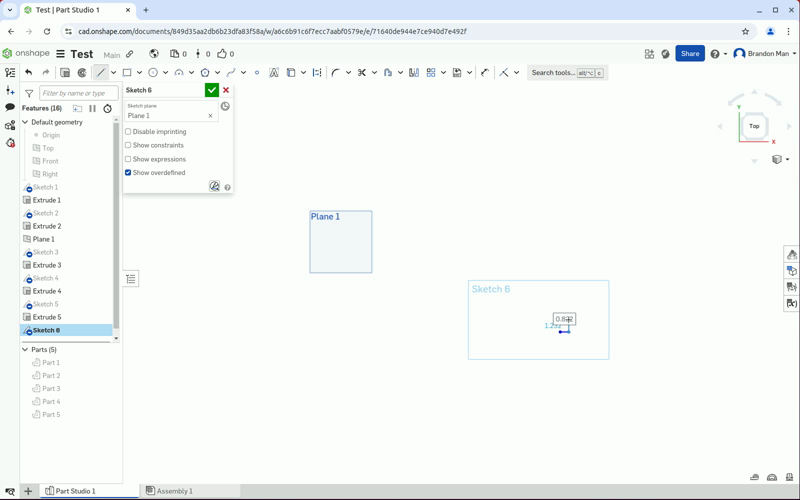
scroll(6)
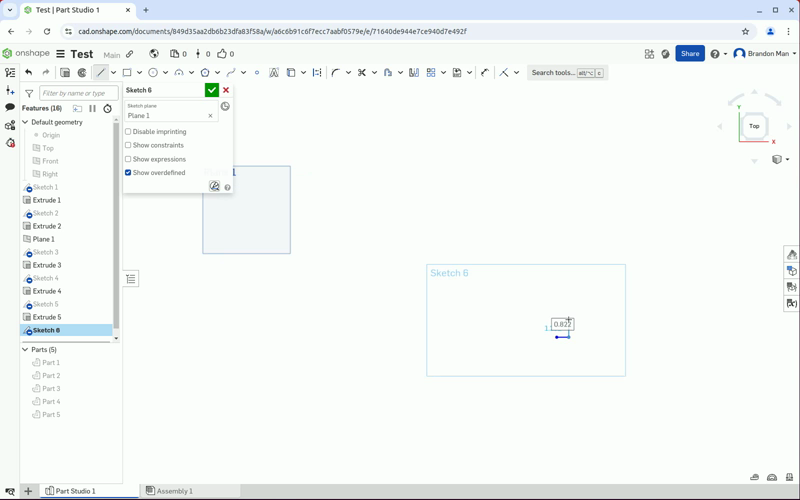
scroll(6)
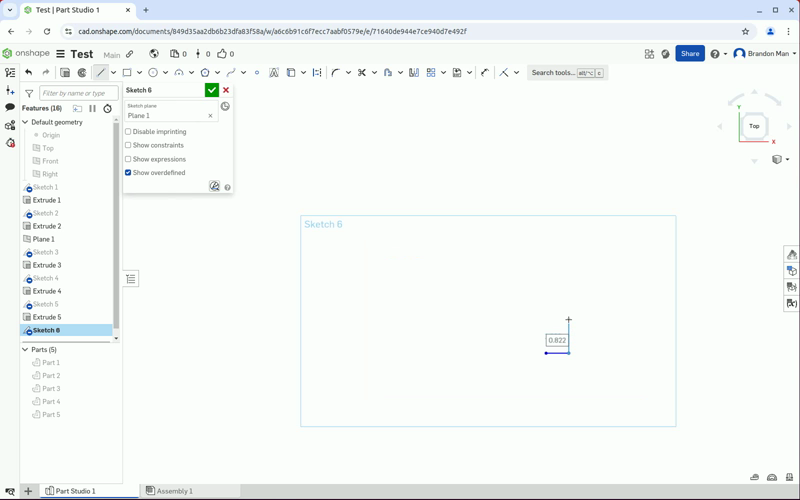
scroll(6)
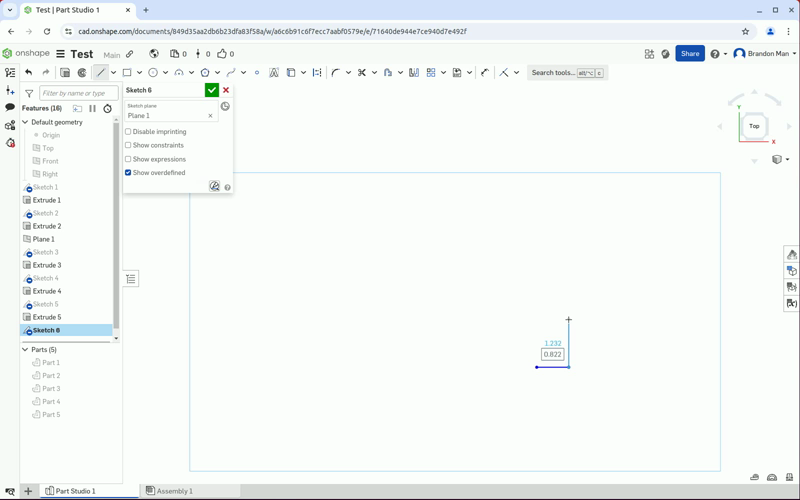
scroll(6)
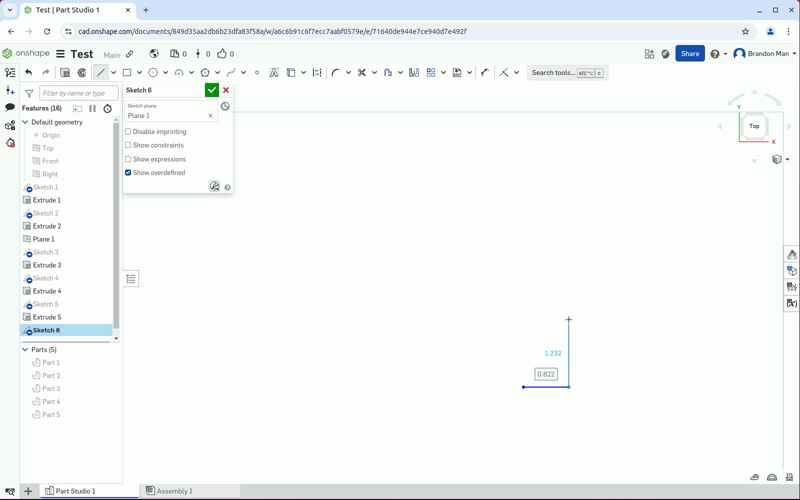
click(568, 319)
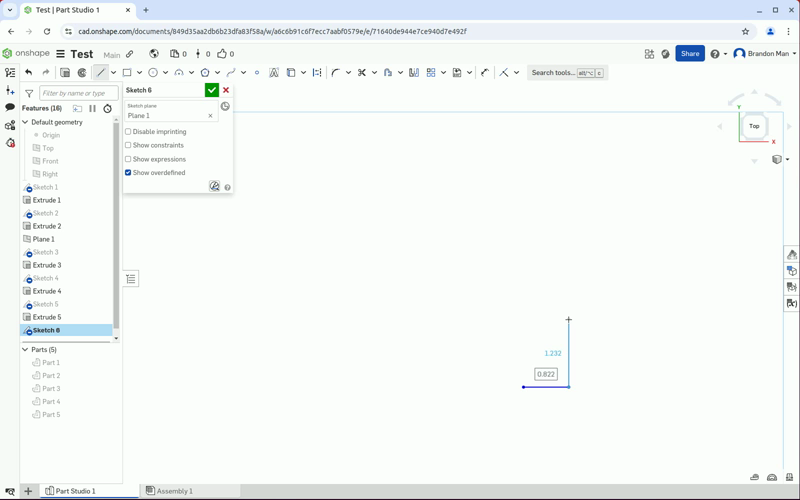
scroll(-6)
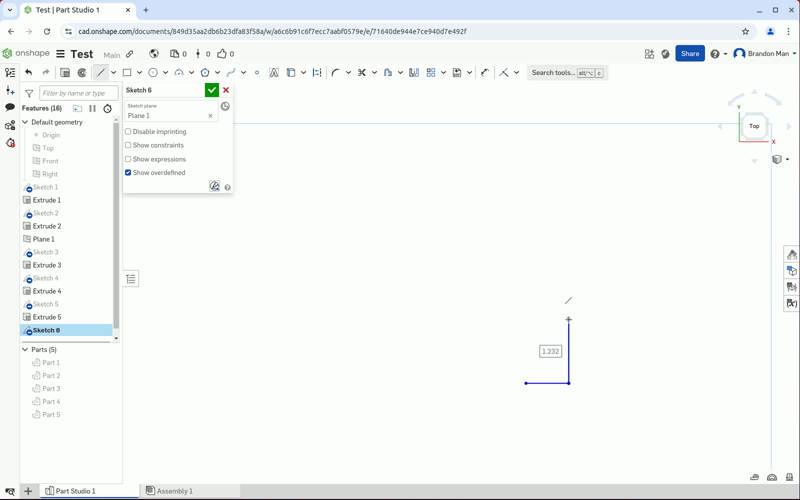
scroll(-6)
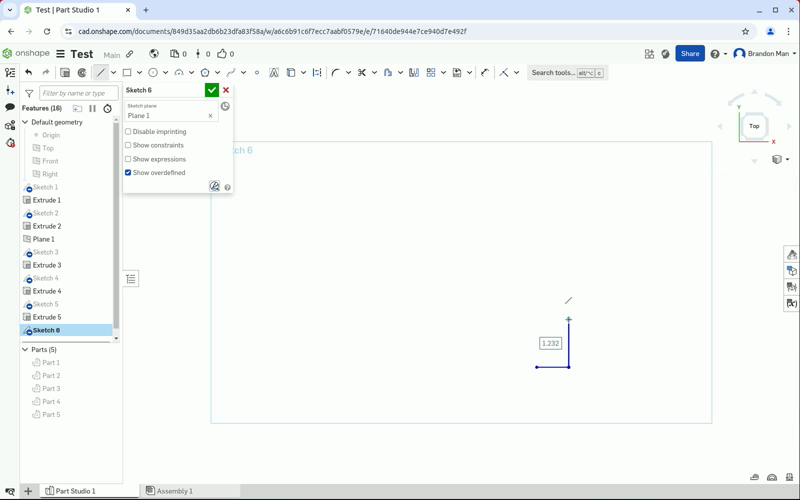
scroll(-6)
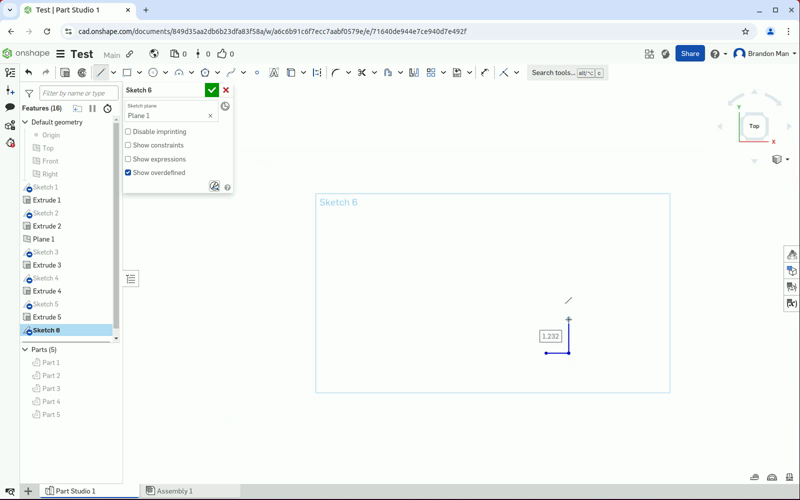
scroll(-6)
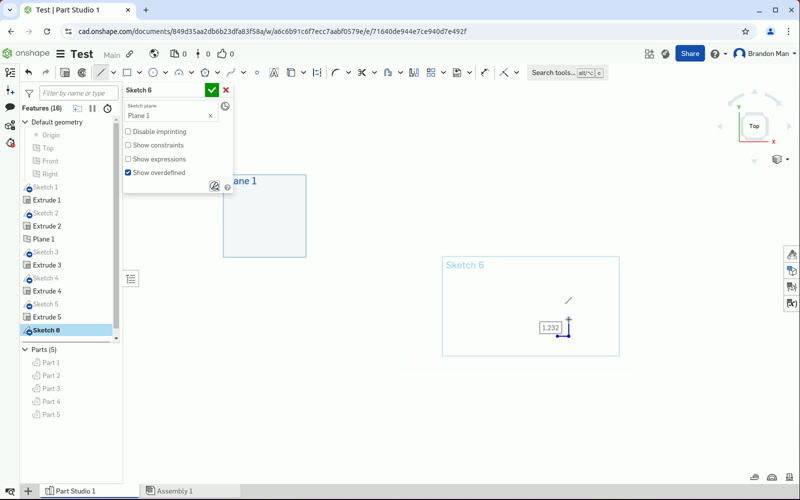
scroll(-6)
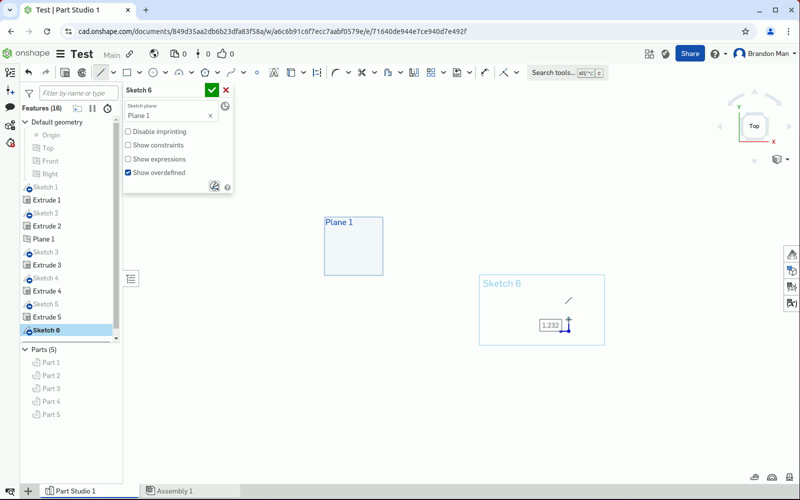
scroll(-6)
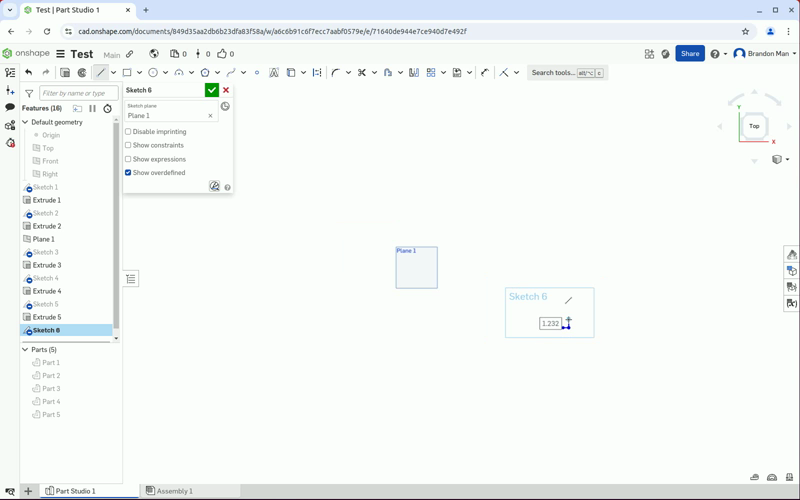
scroll(-6)
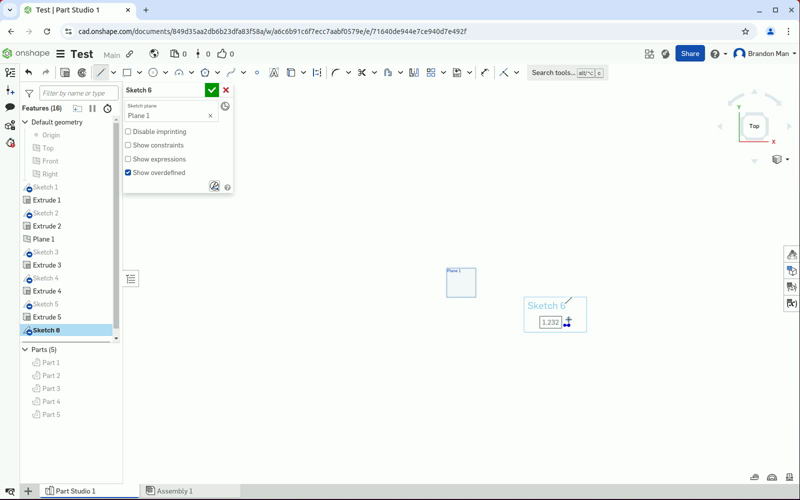
key_up(shift)
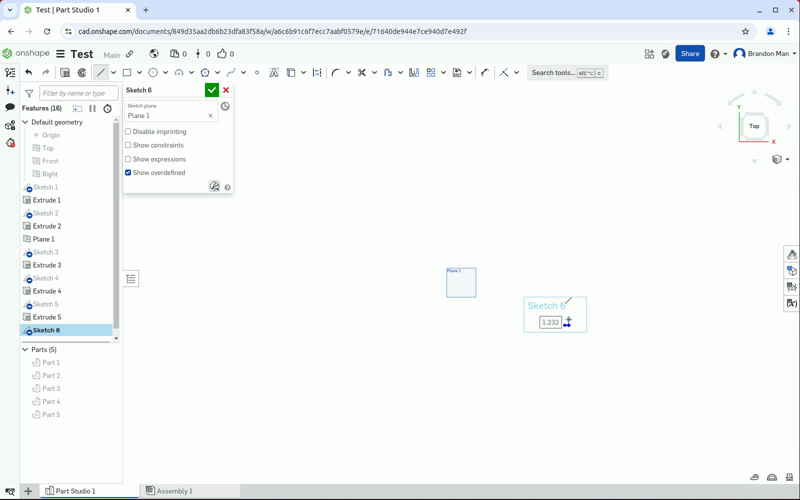
key_down(shift)
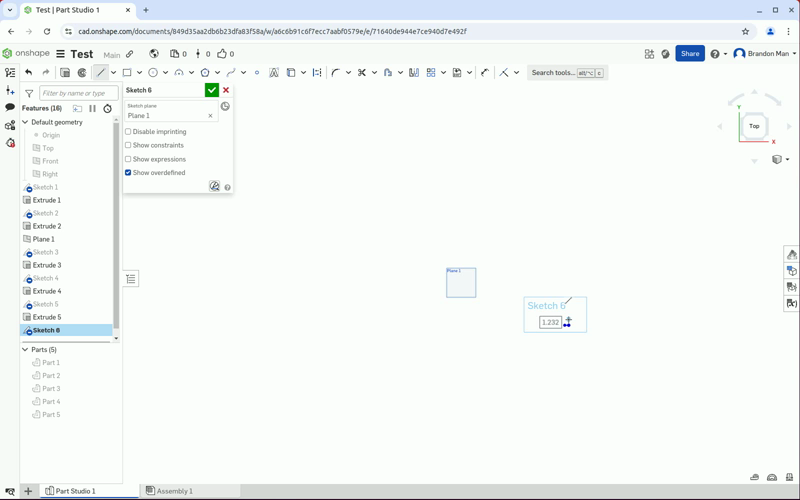
mouse_move(589, 319)
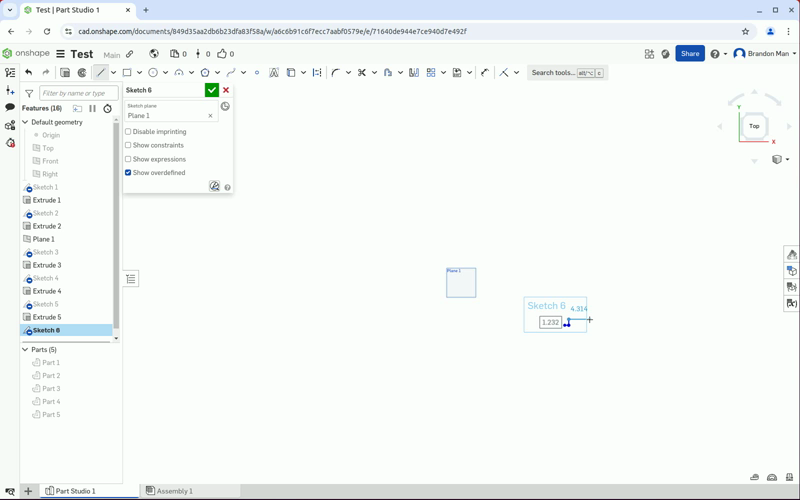
mouse_move(564, 319)
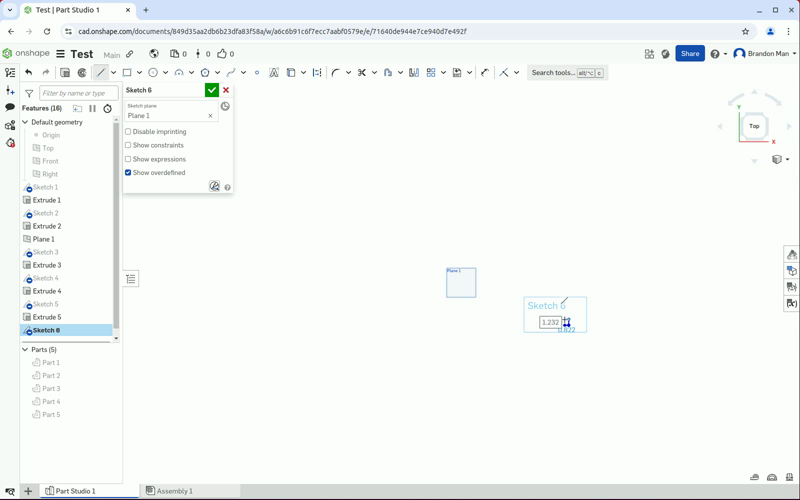
scroll(6)
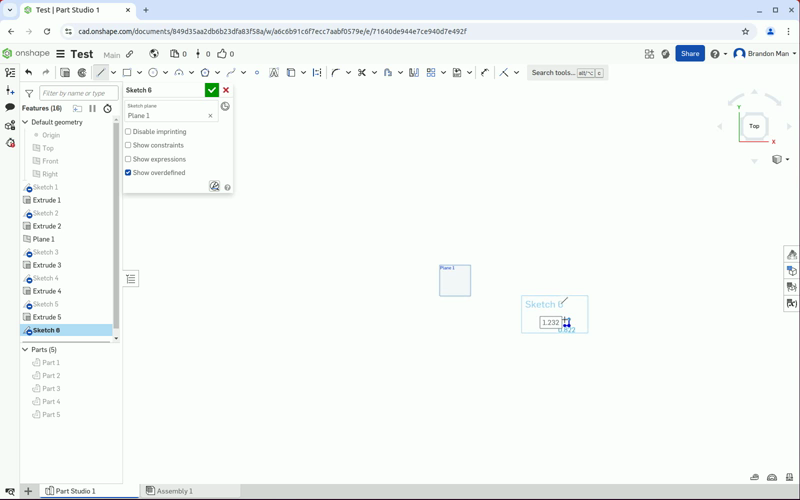
scroll(6)
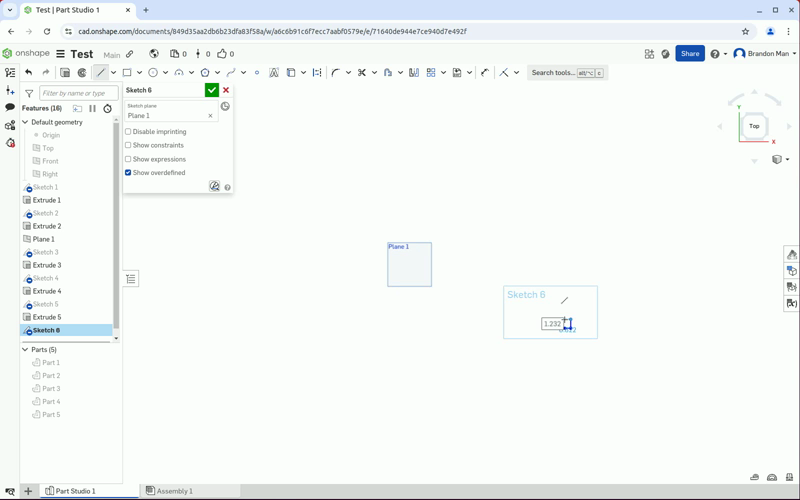
scroll(6)
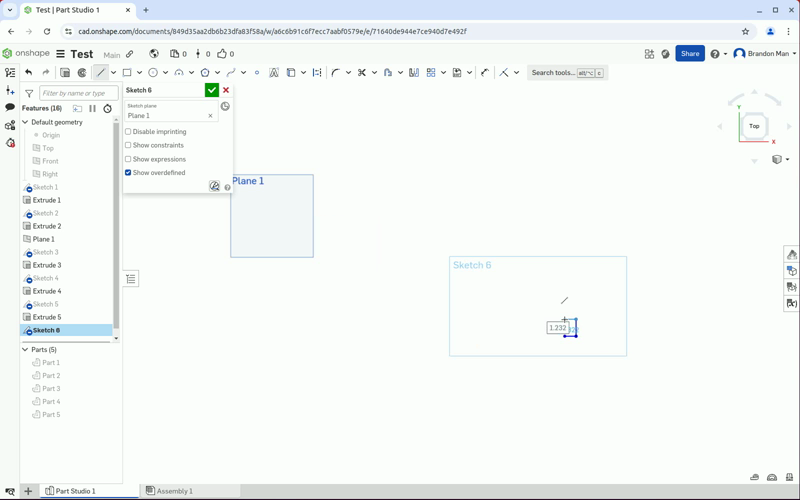
scroll(6)
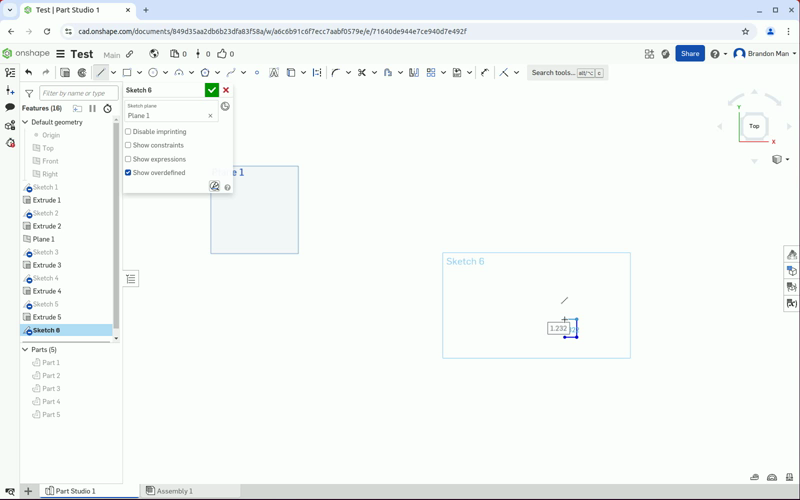
scroll(6)
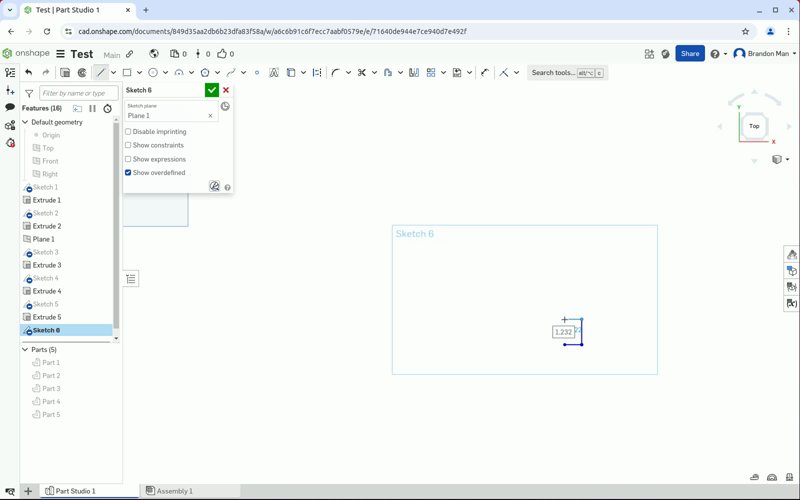
scroll(6)
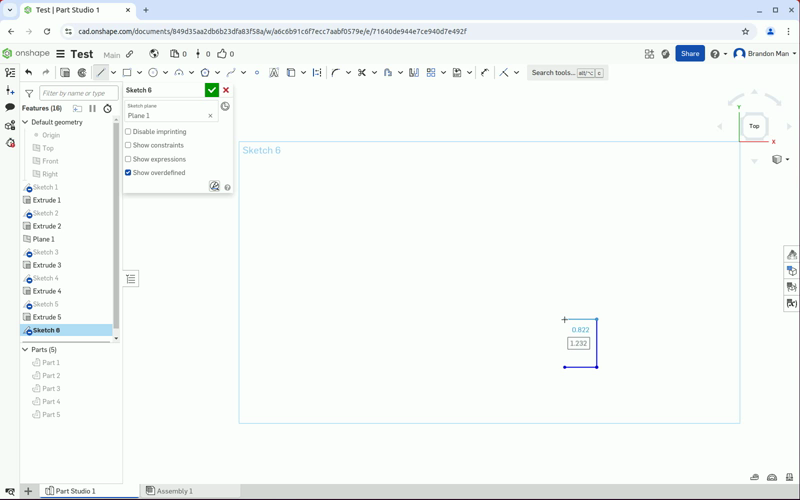
scroll(6)
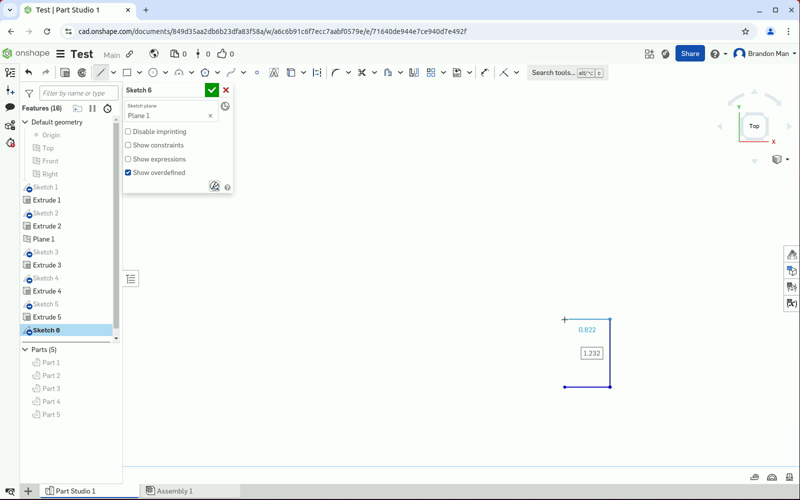
click(564, 319)
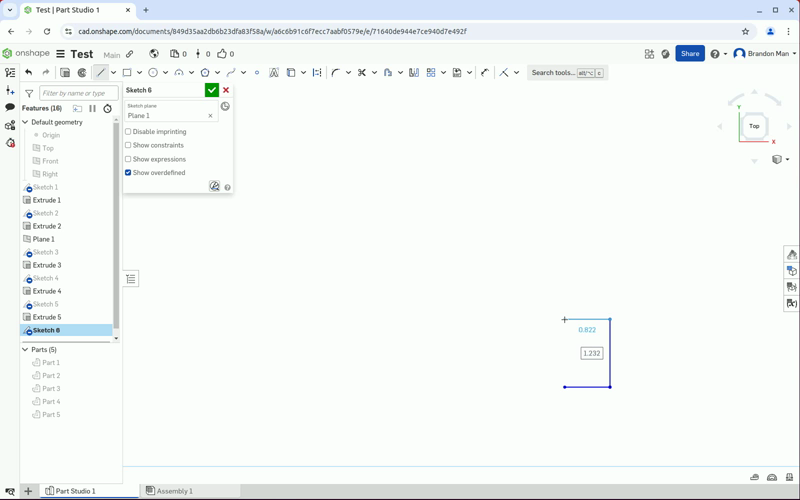
scroll(-6)
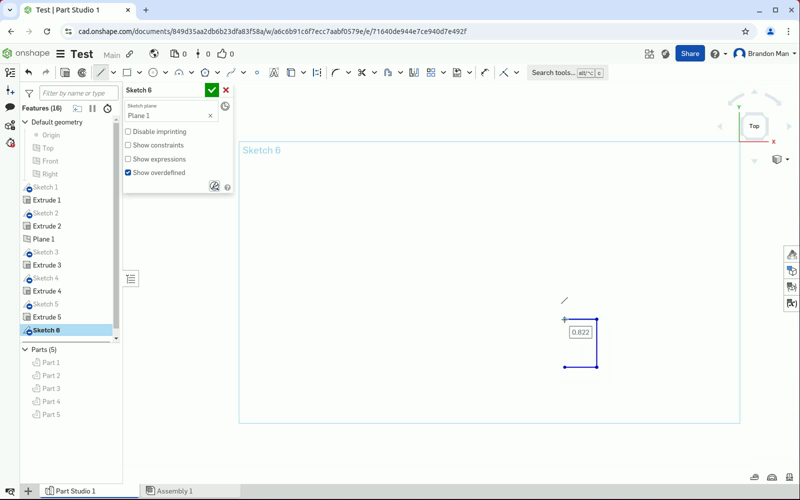
scroll(-6)
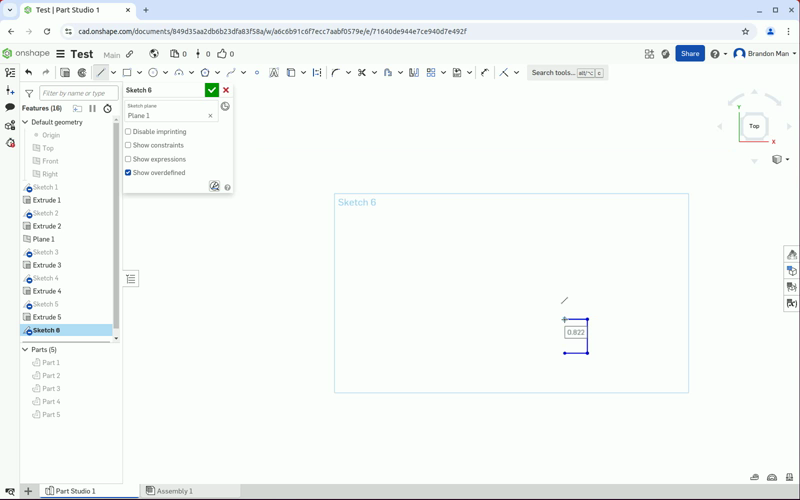
scroll(-6)
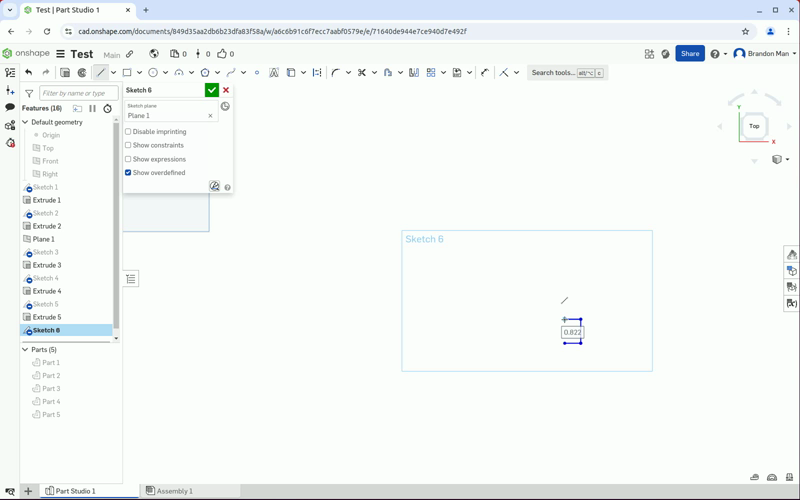
scroll(-6)
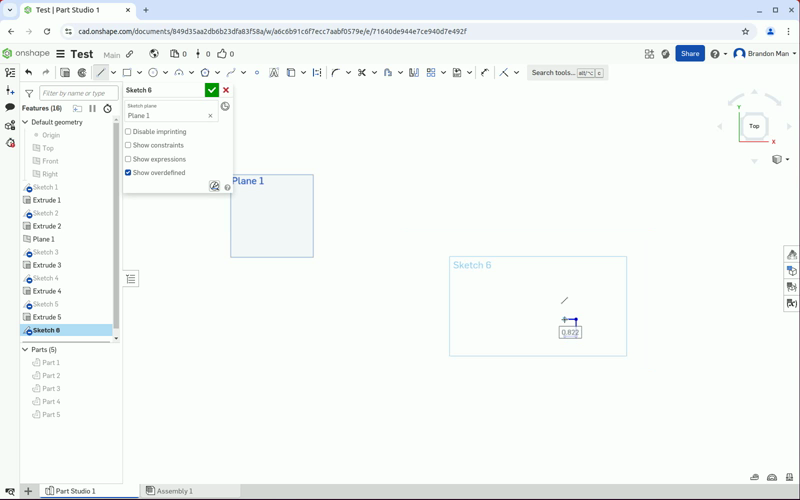
scroll(-6)
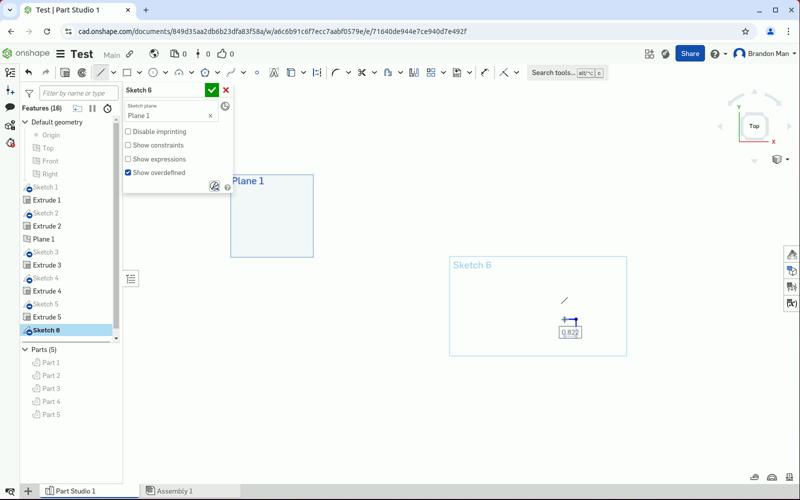
scroll(-6)
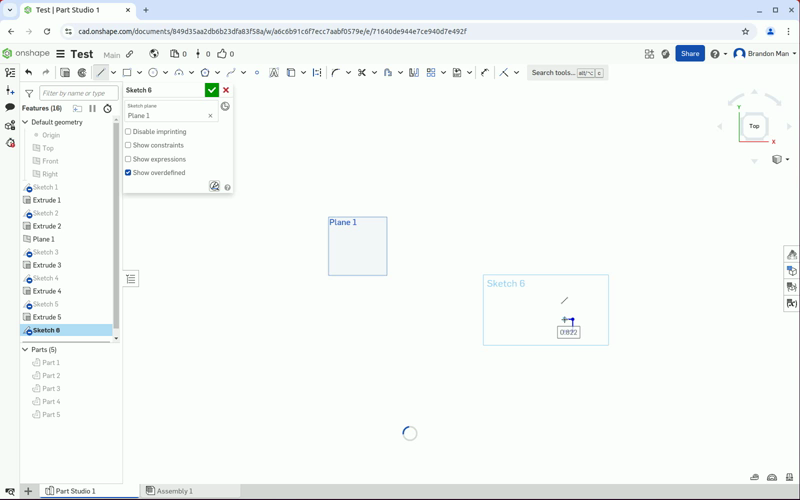
scroll(-6)
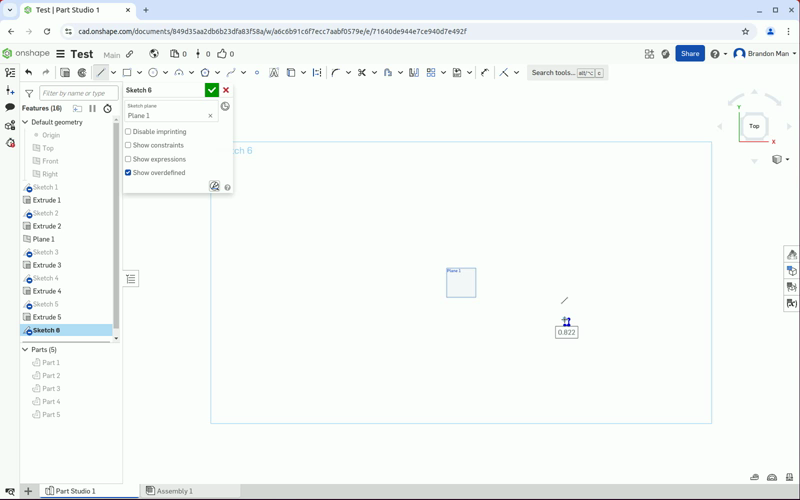
key_up(shift)
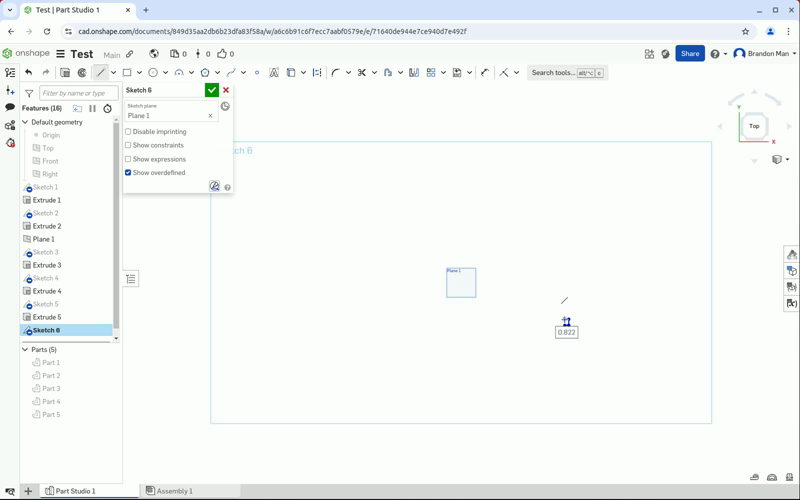
mouse_move(589, 319)
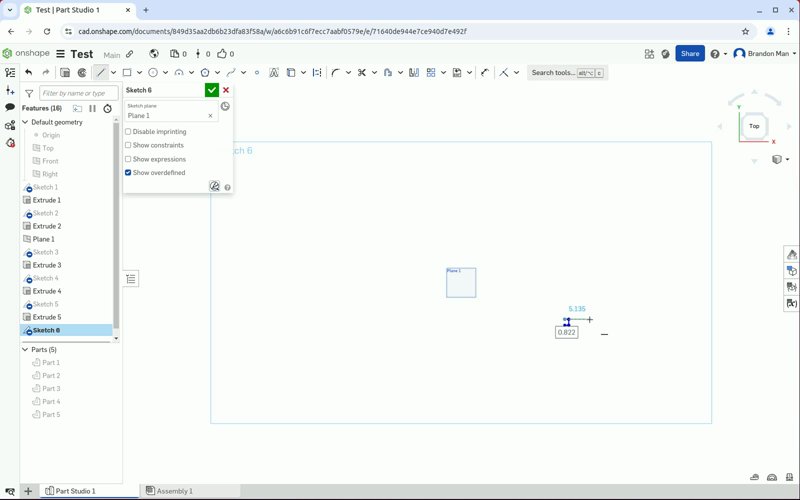
key_down(shift)
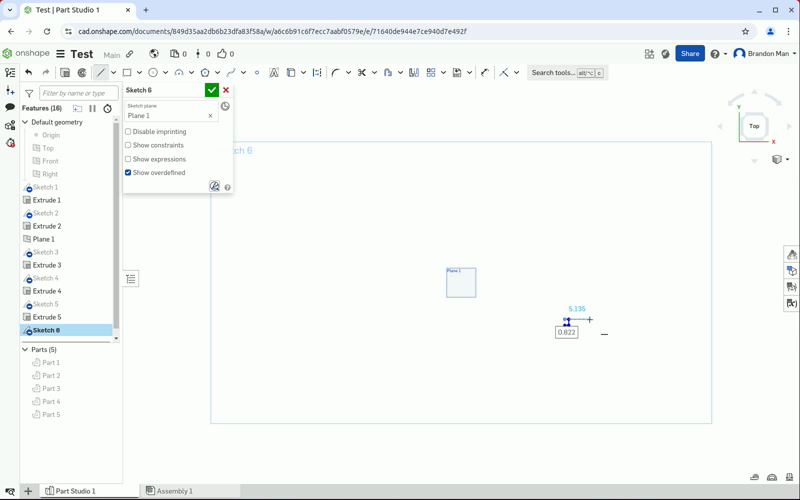
mouse_move(564, 325)
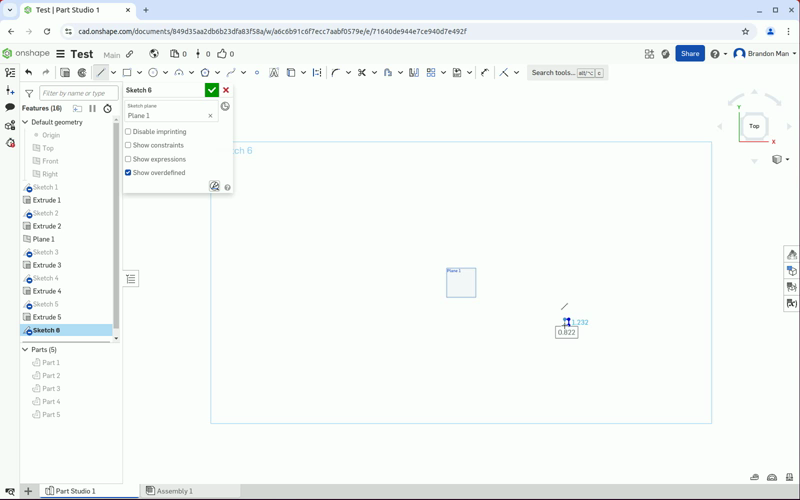
scroll(6)
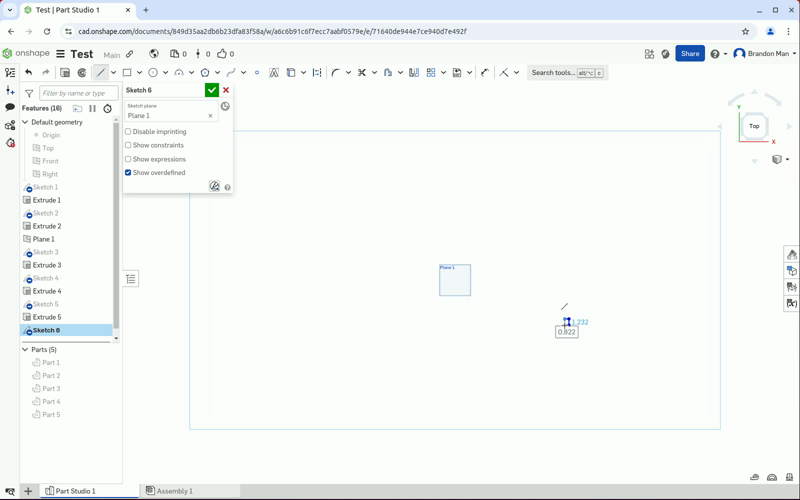
scroll(6)
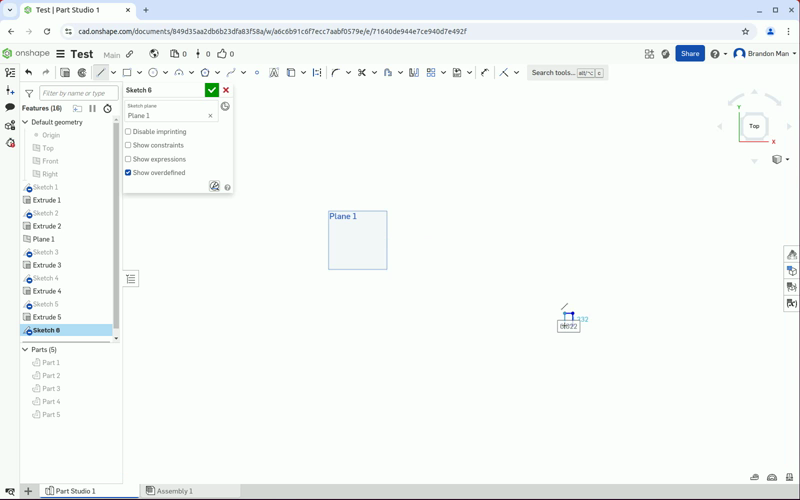
scroll(6)
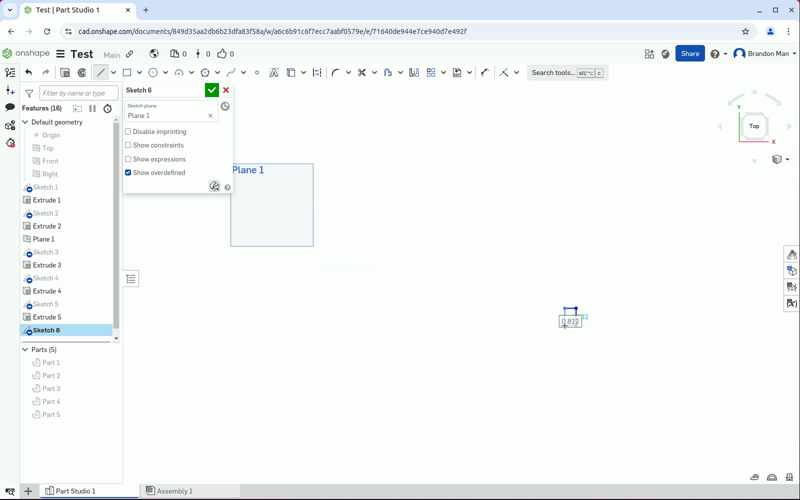
scroll(6)
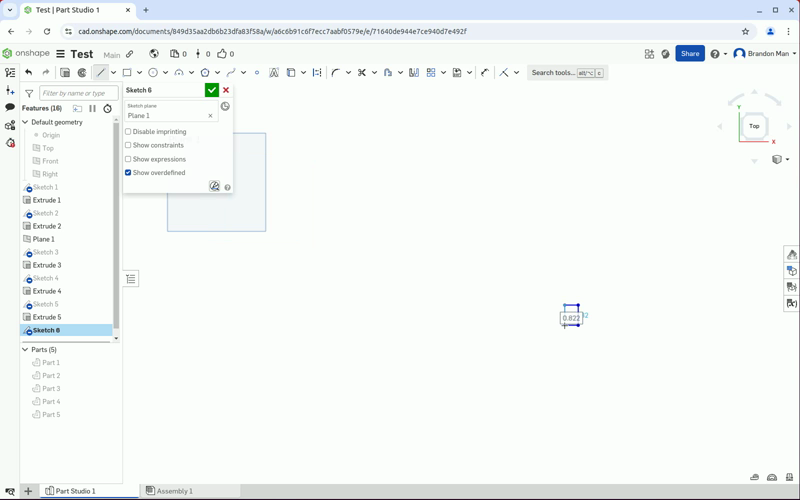
scroll(6)
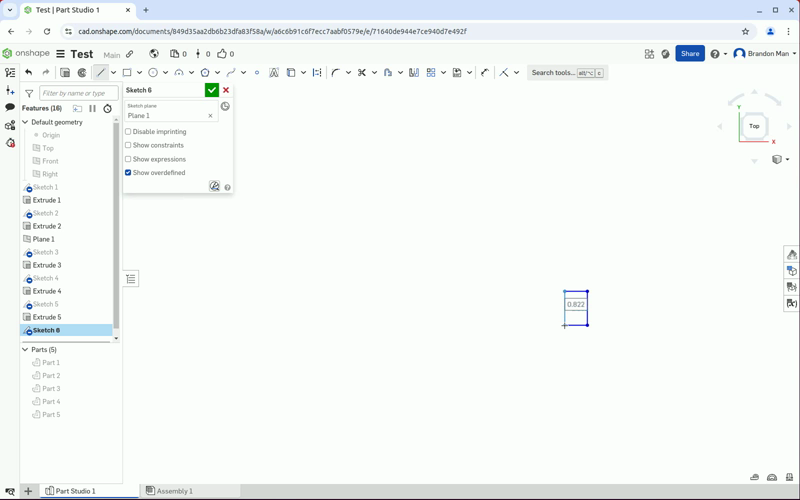
scroll(6)
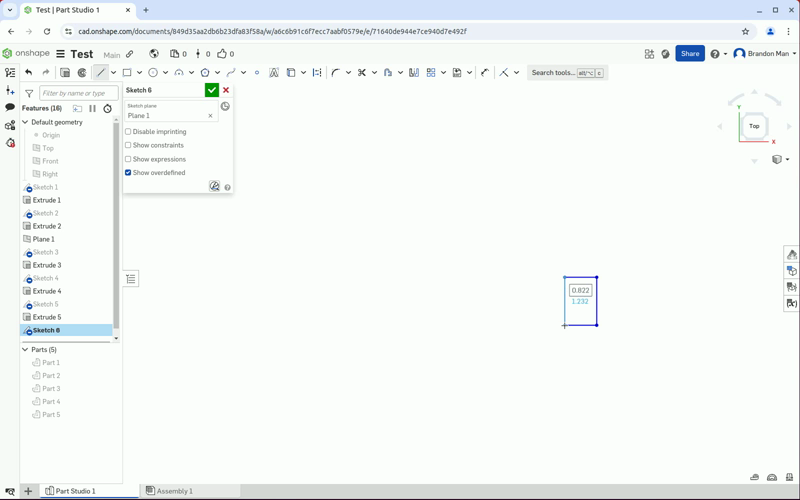
scroll(6)
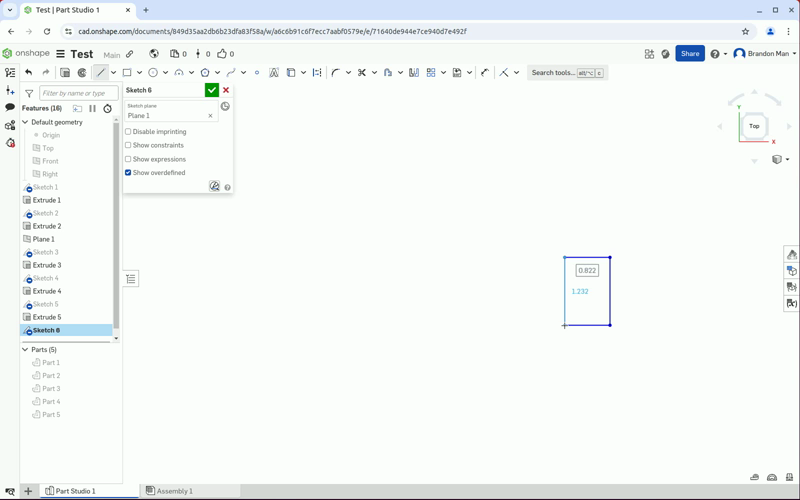
key_up(shift)
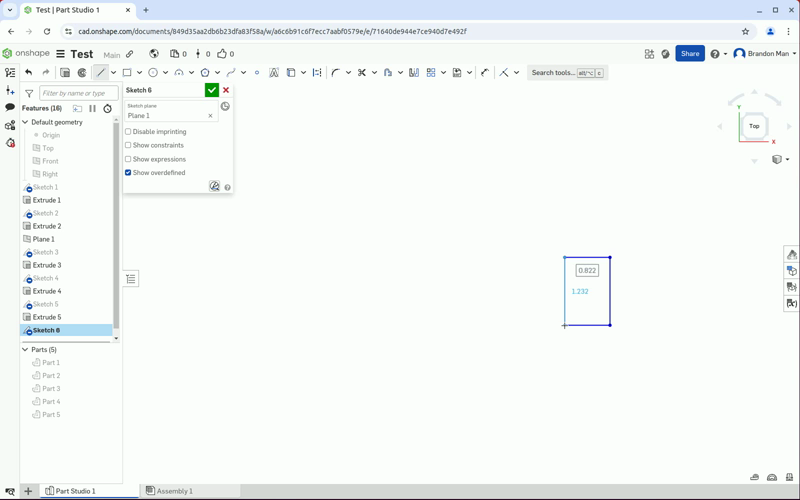
click(564, 325)
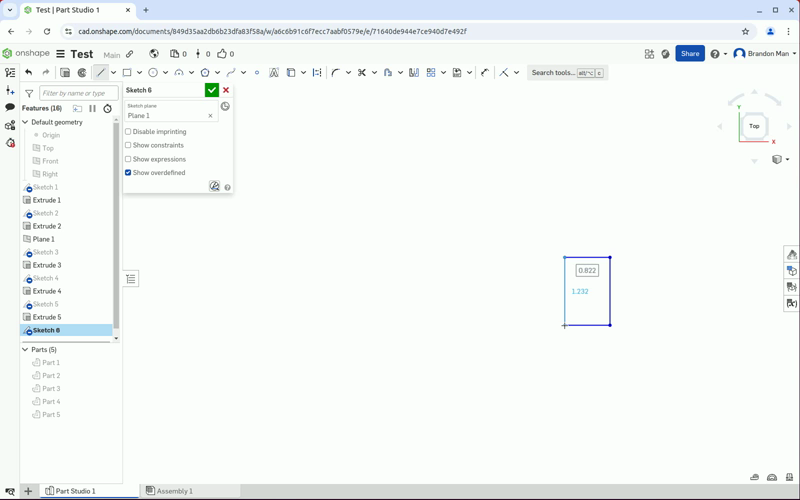
scroll(-6)
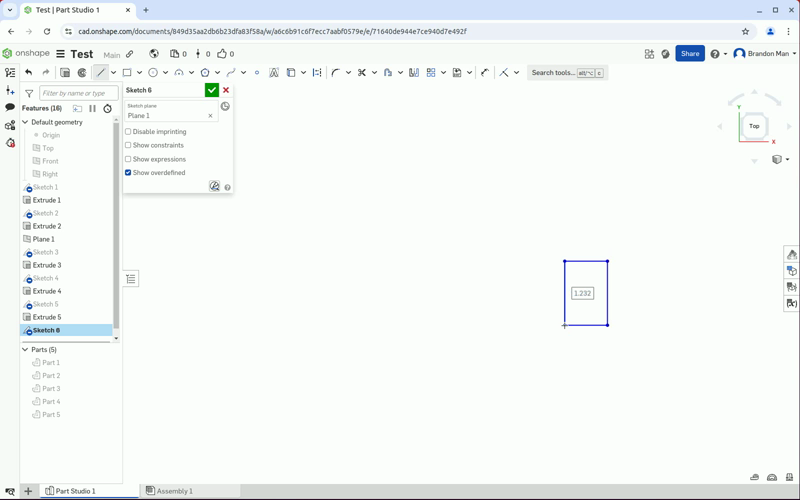
scroll(-6)
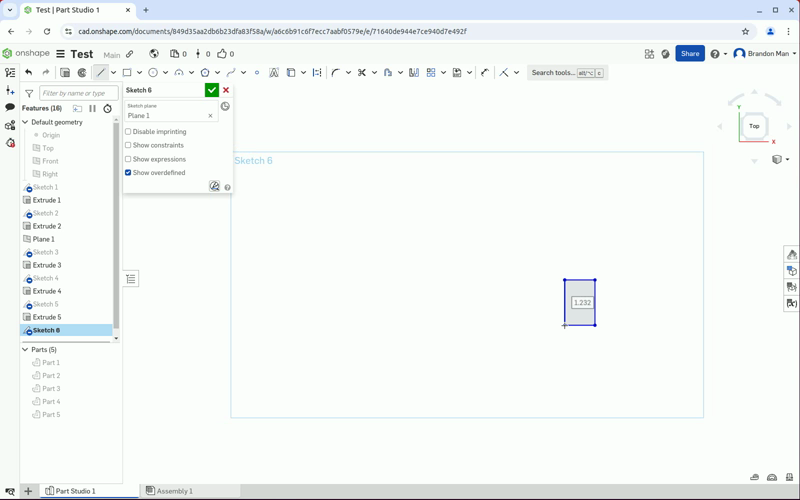
scroll(-6)
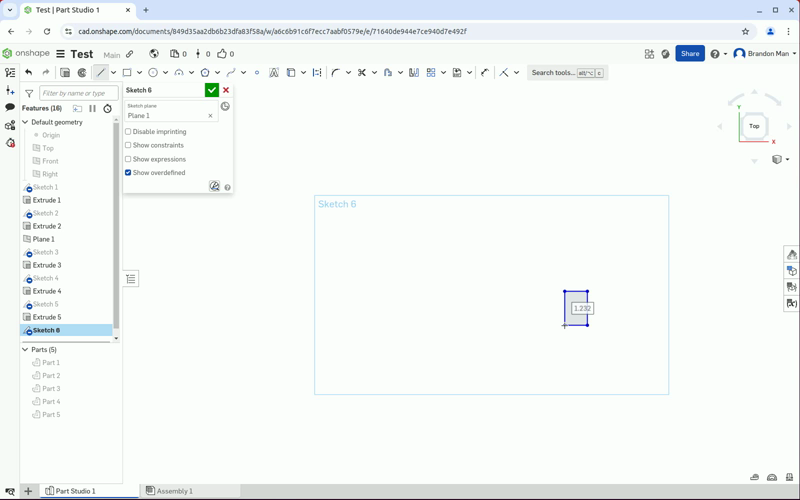
scroll(-6)
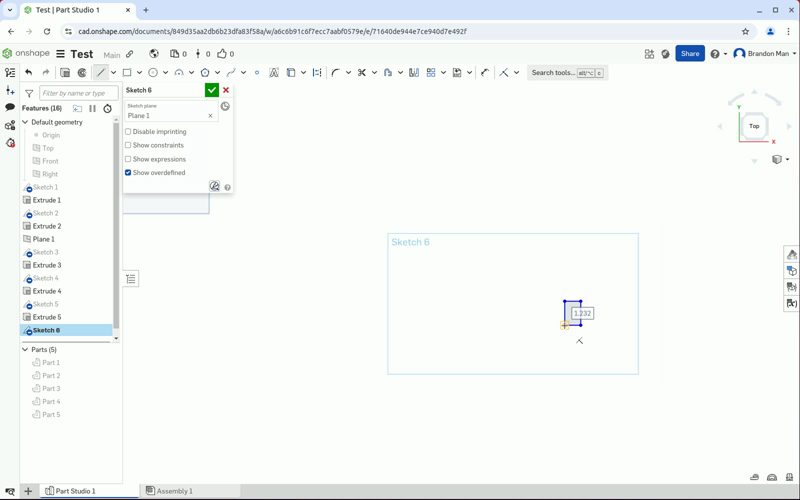
scroll(-6)
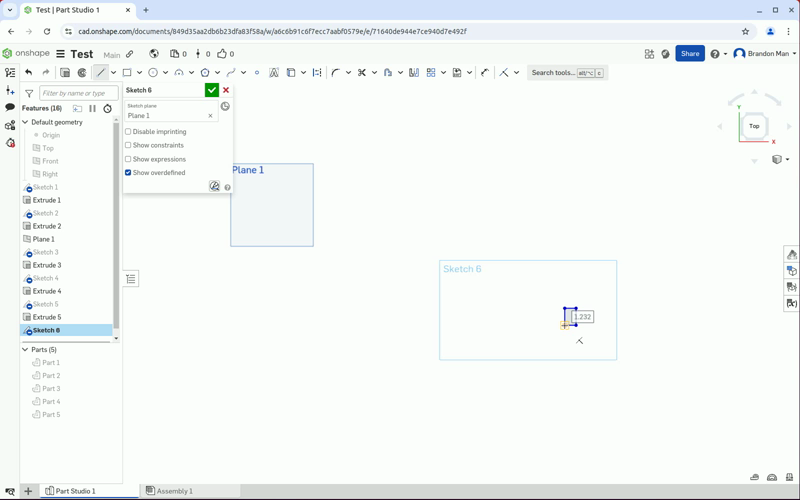
scroll(-6)
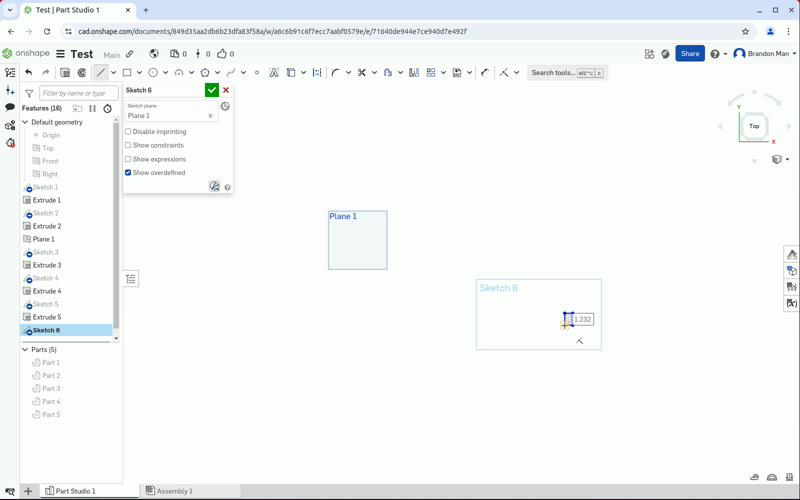
scroll(-6)
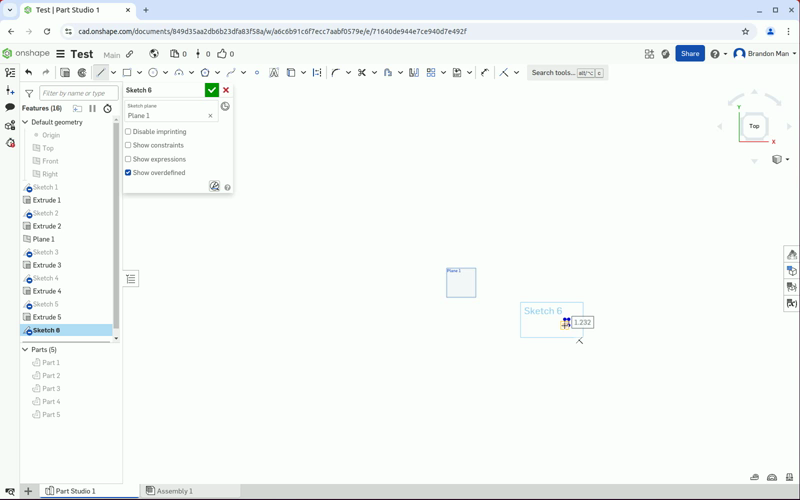
key(esc)
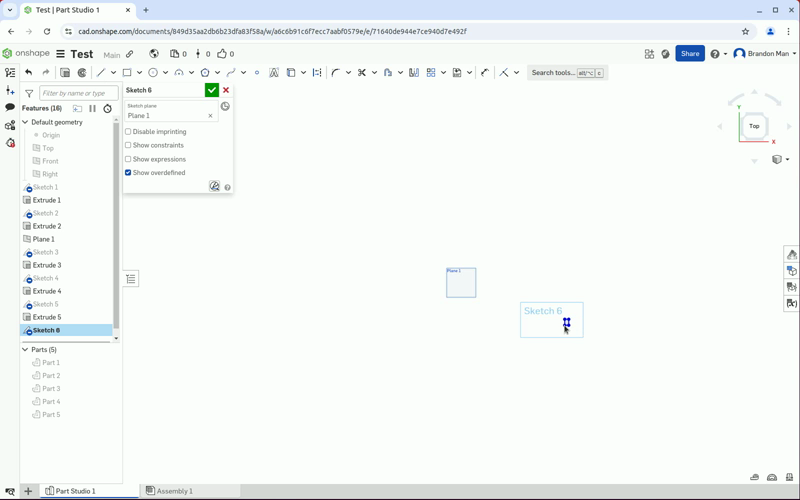
mouse_move(567, 321)
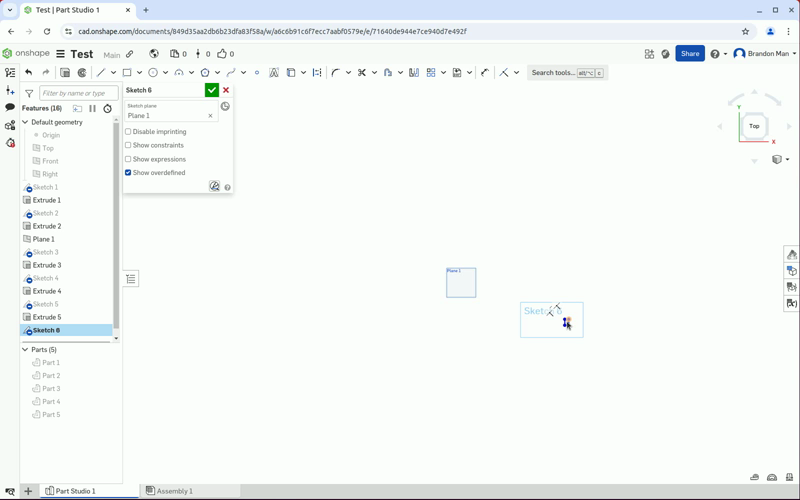
scroll(6)
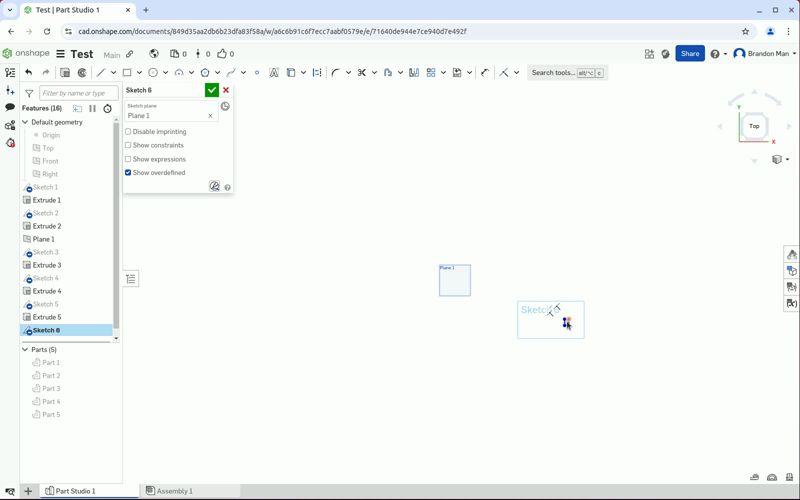
scroll(6)
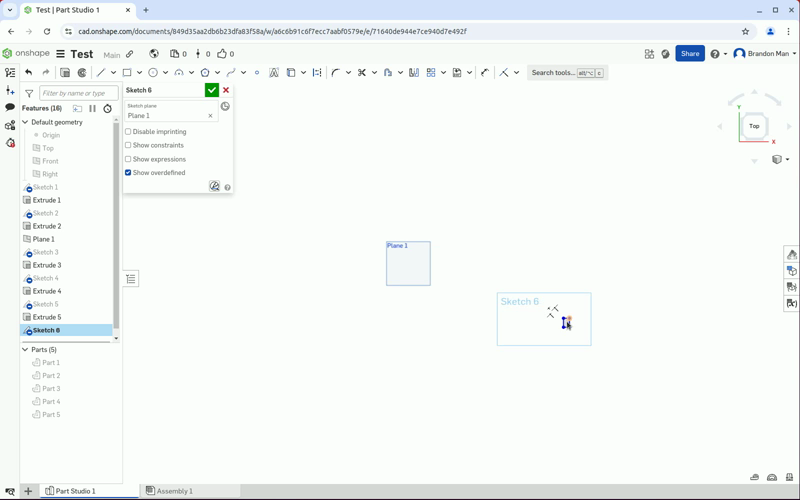
scroll(6)
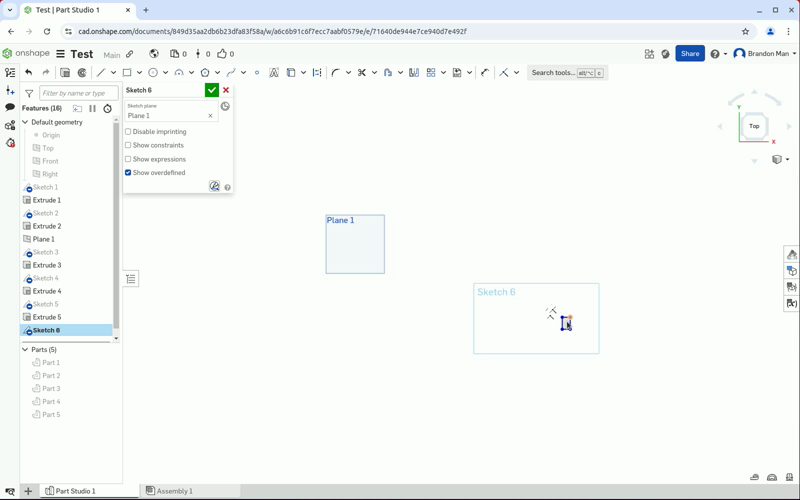
scroll(6)
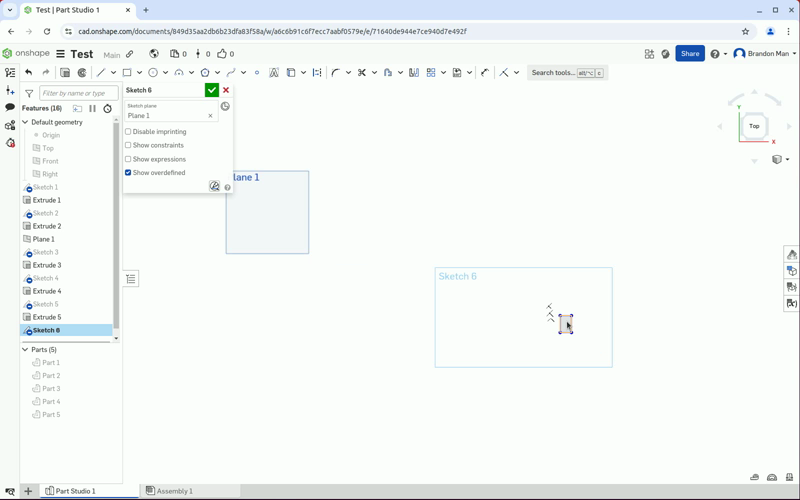
scroll(6)
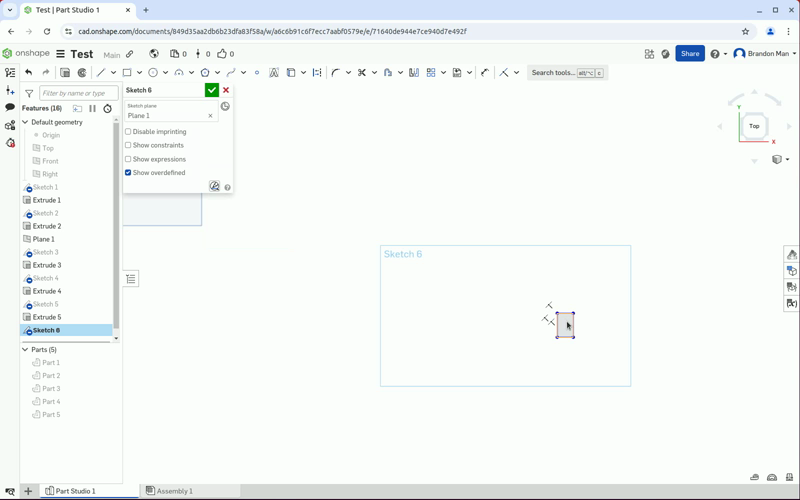
scroll(6)
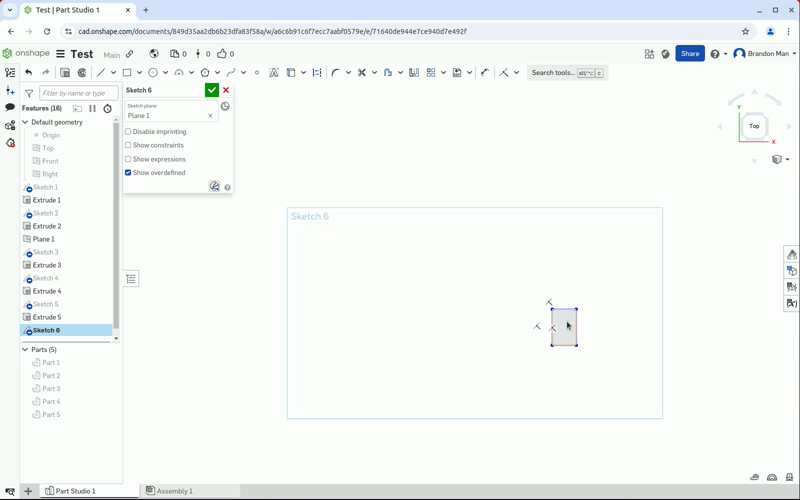
scroll(6)
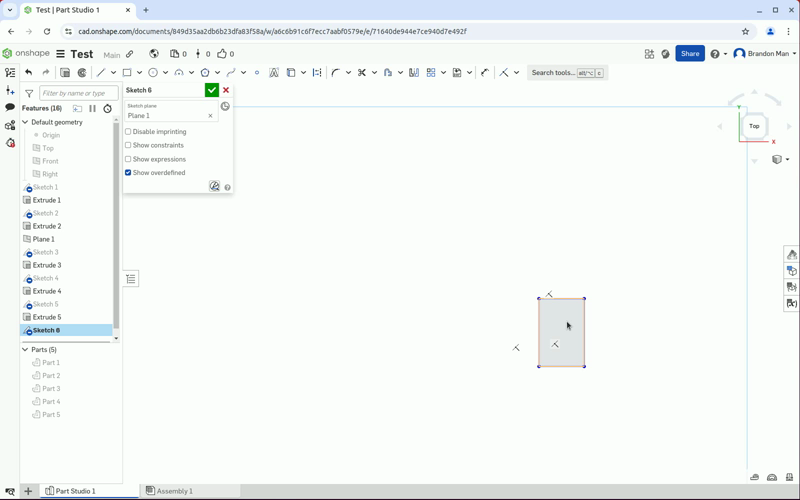
click(567, 321)
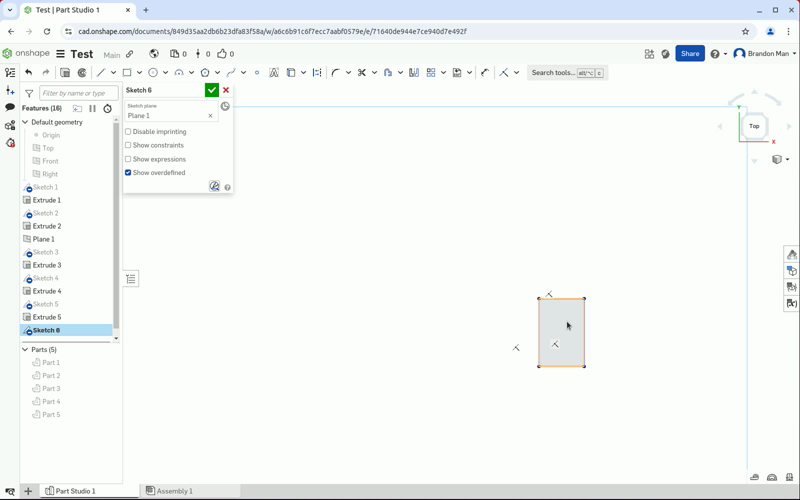
scroll(-6)
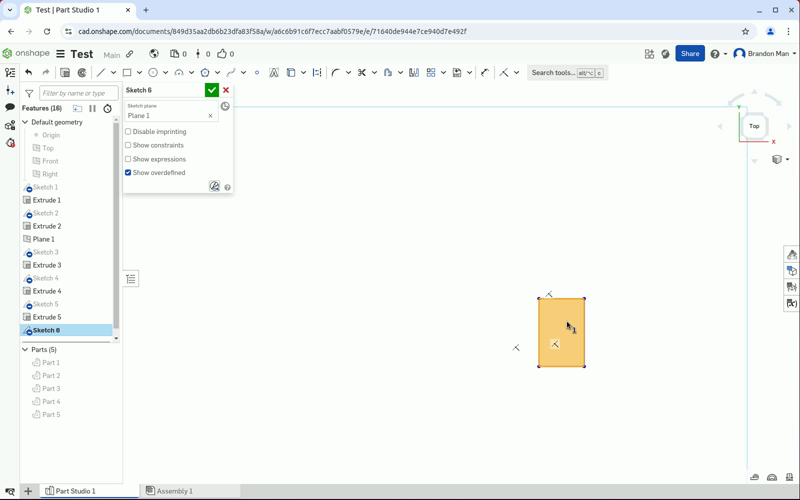
scroll(-6)
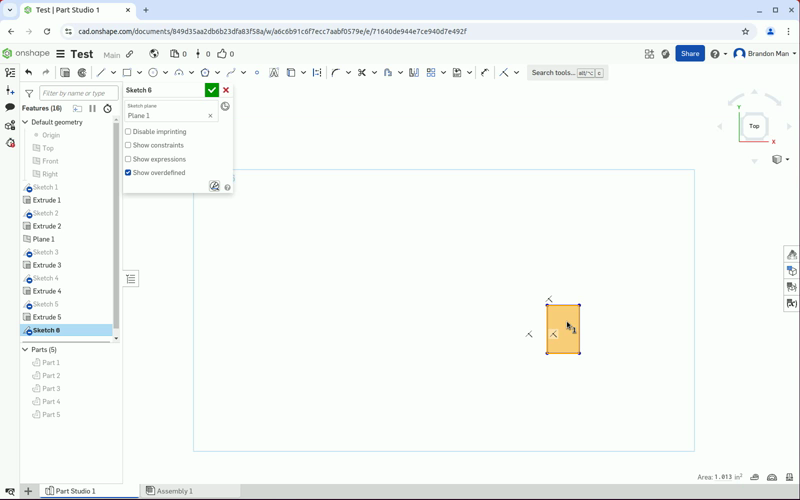
scroll(-6)
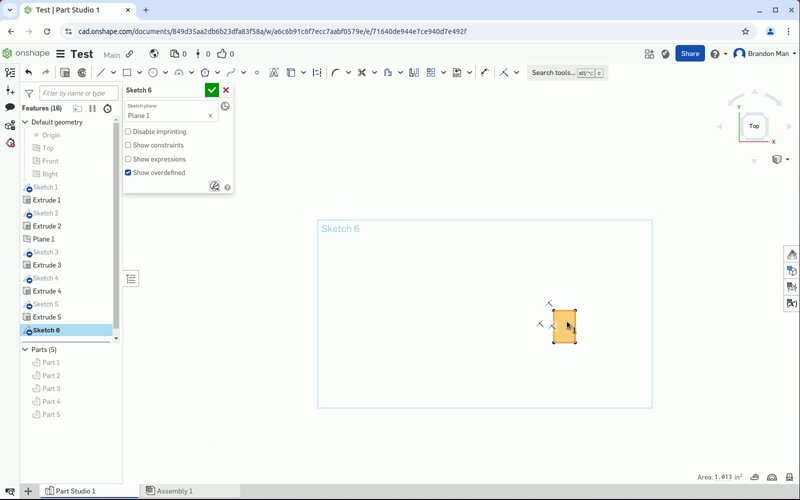
scroll(-6)
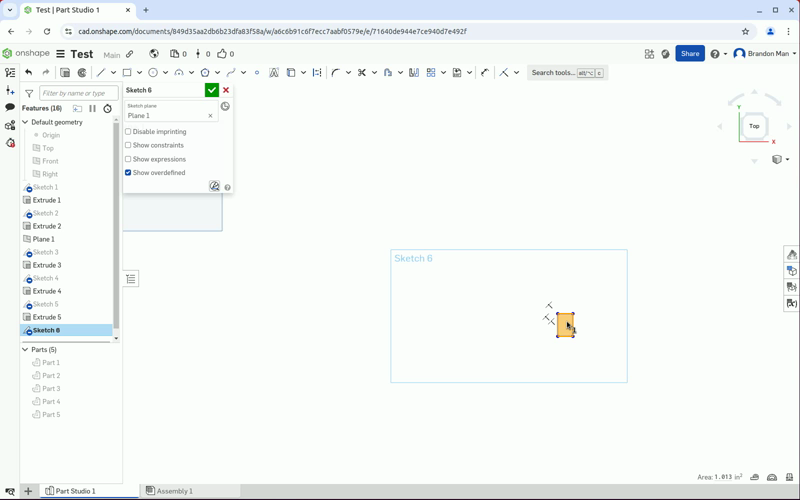
scroll(-6)
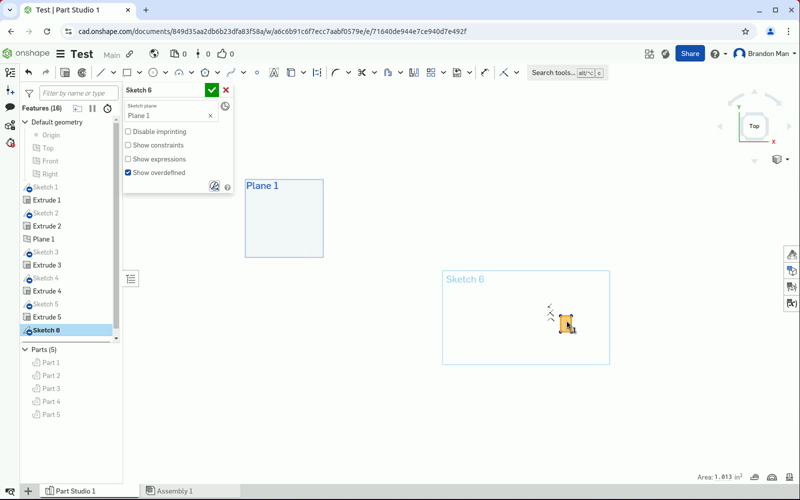
scroll(-6)
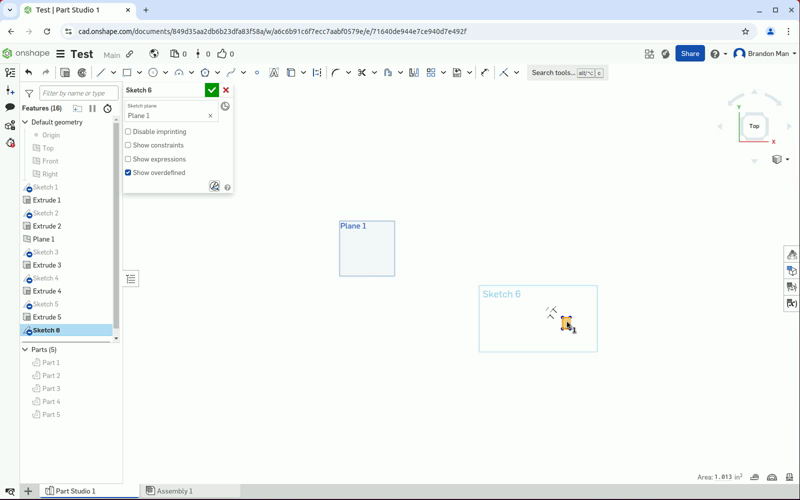
scroll(-6)
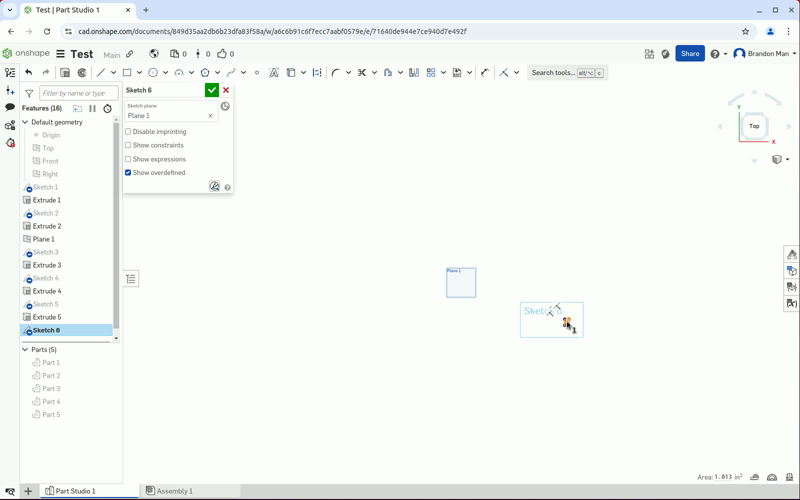
mouse_move(73, 352)
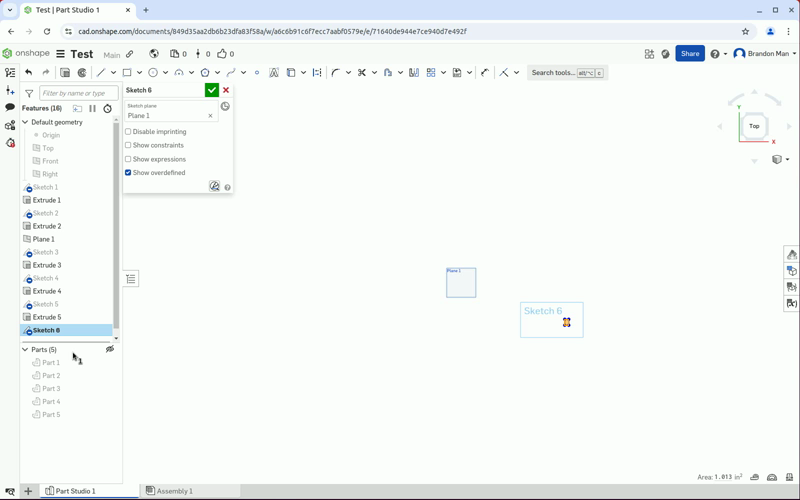
key(shift+y)
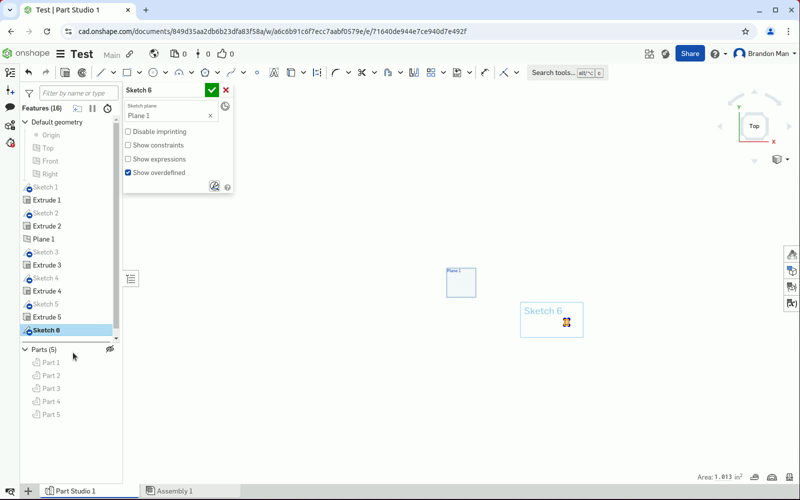
key(shift+e)
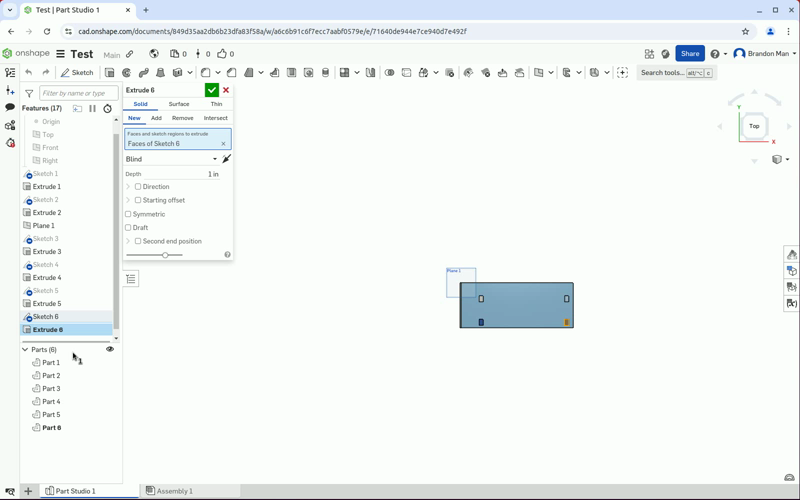
mouse_move(143, 106)
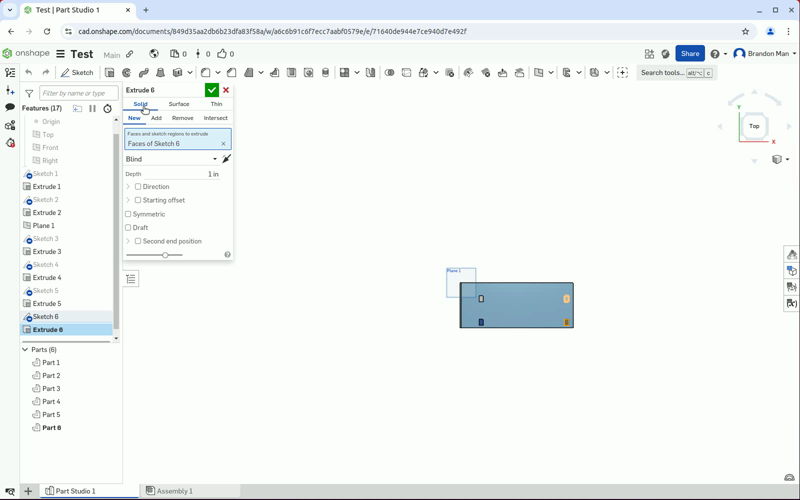
click(143, 106)
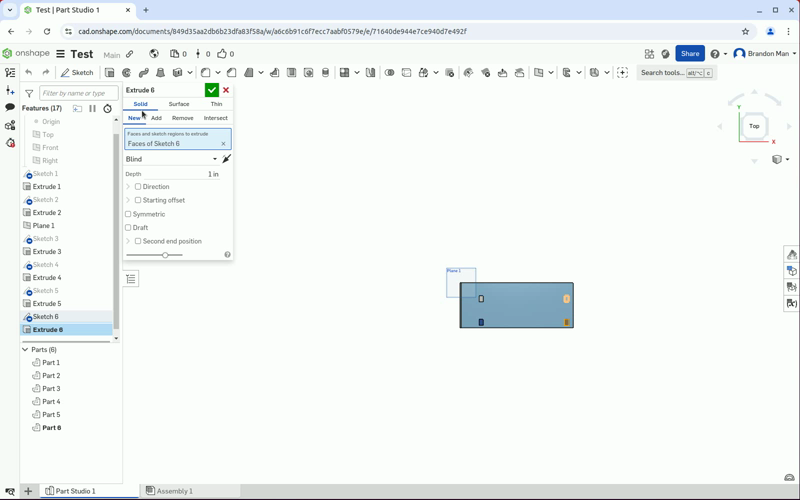
mouse_move(137, 120)
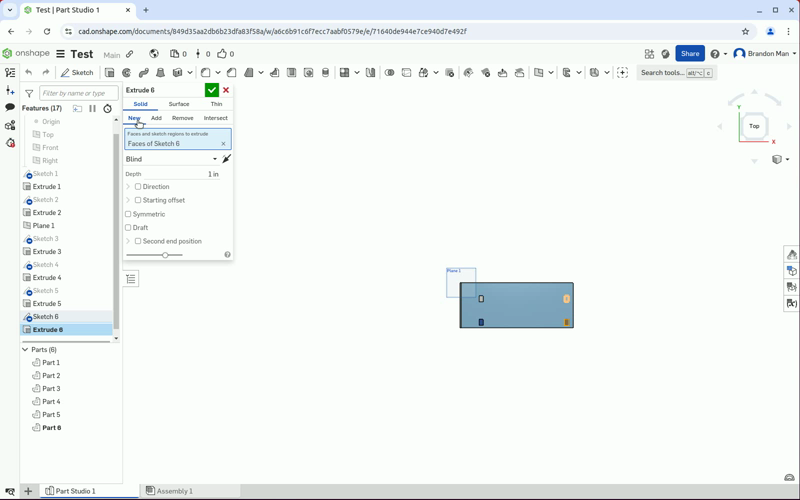
click(137, 120)
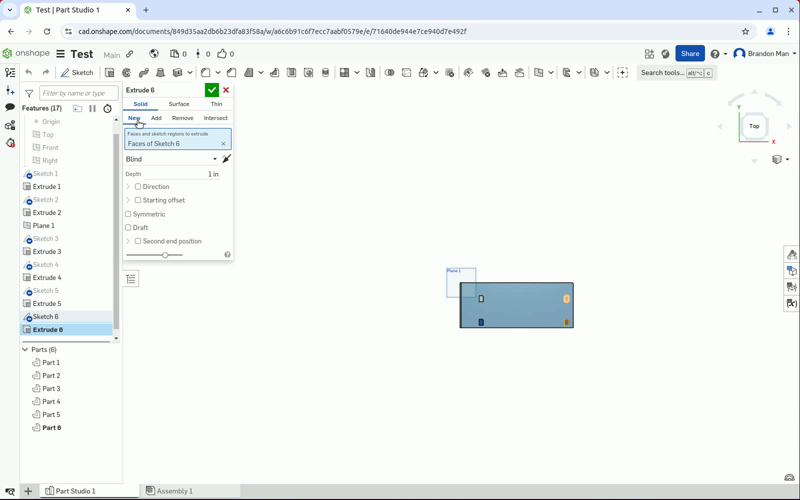
key(tab, 4)
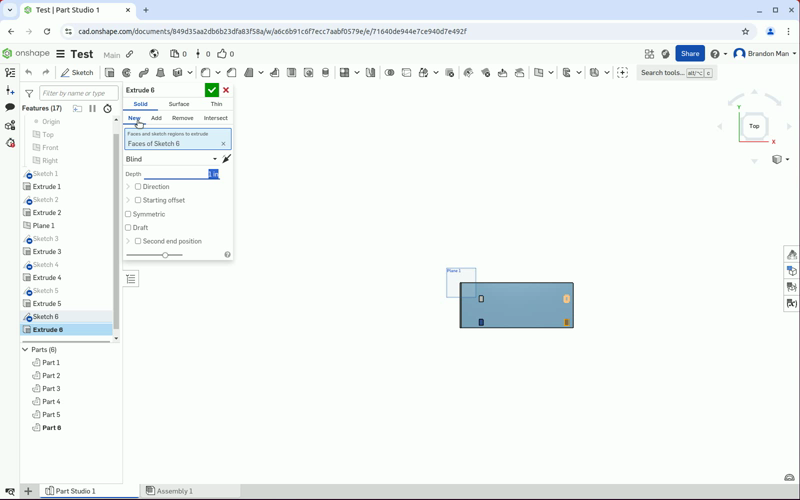
text(7.462)
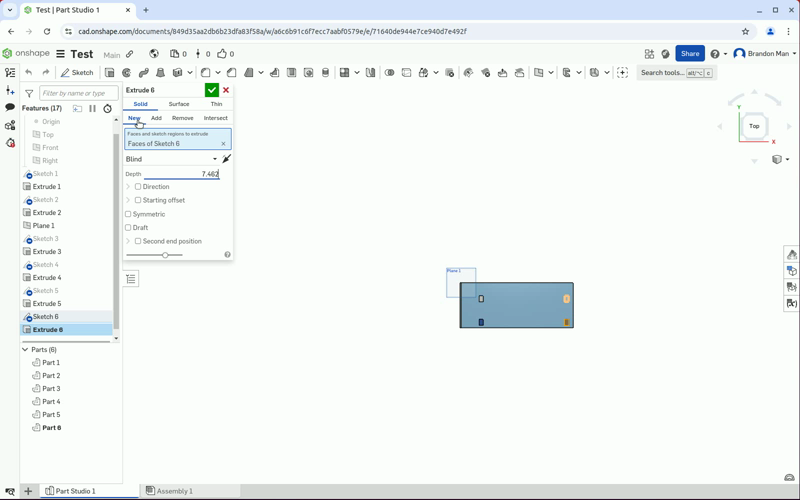
key(enter)
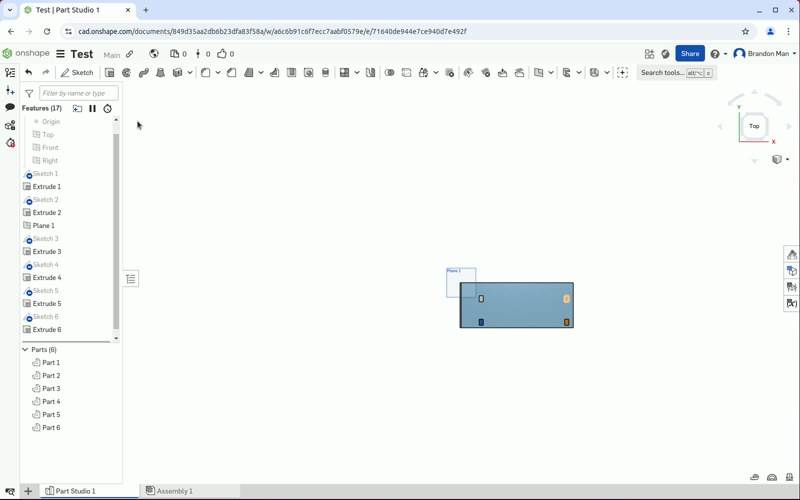
key(shift+h)
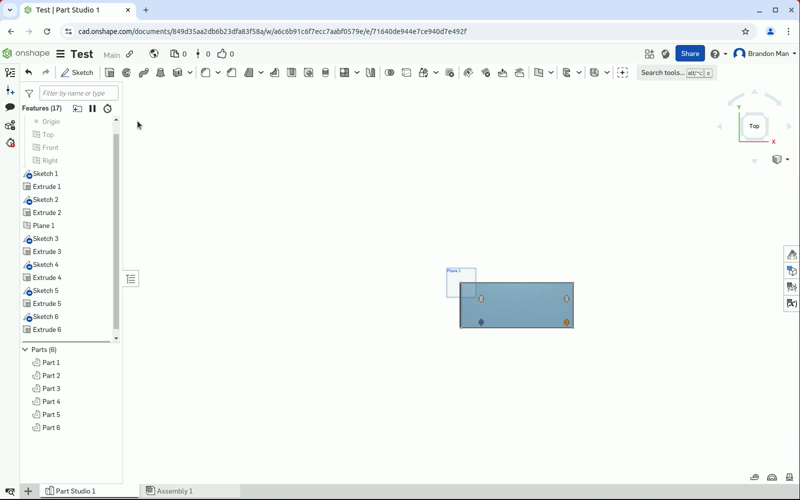
key(shift+h)
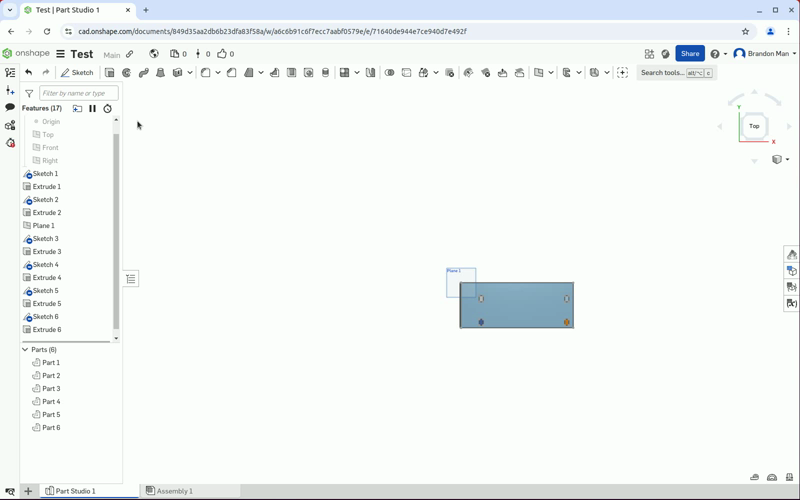
key(shift+7)
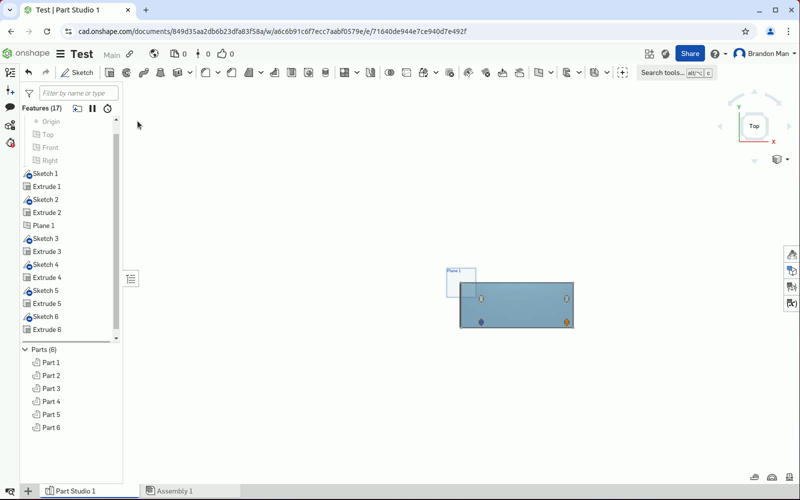
key(up, 3)
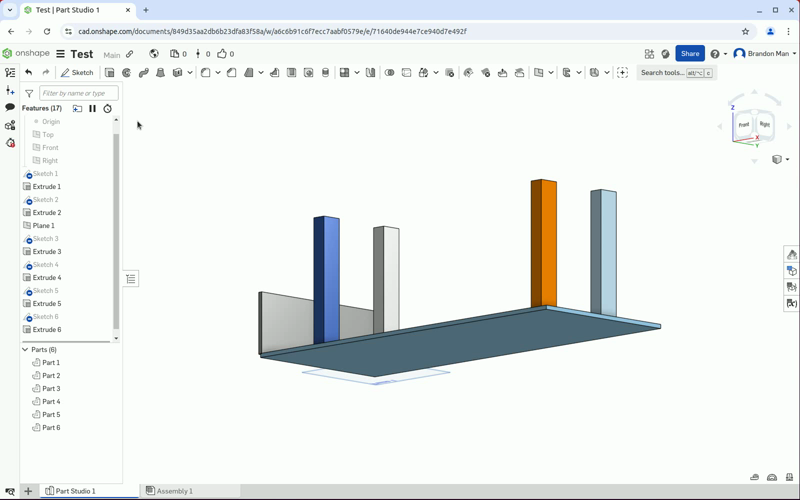
key(left, 3)
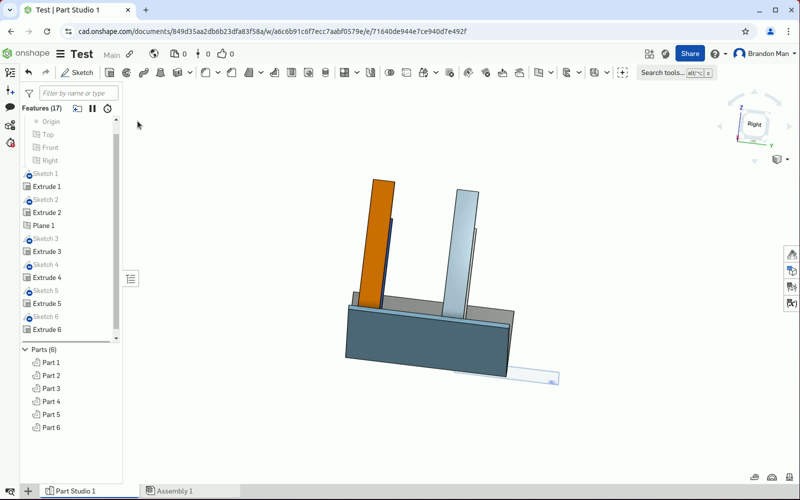
key(right, 3)
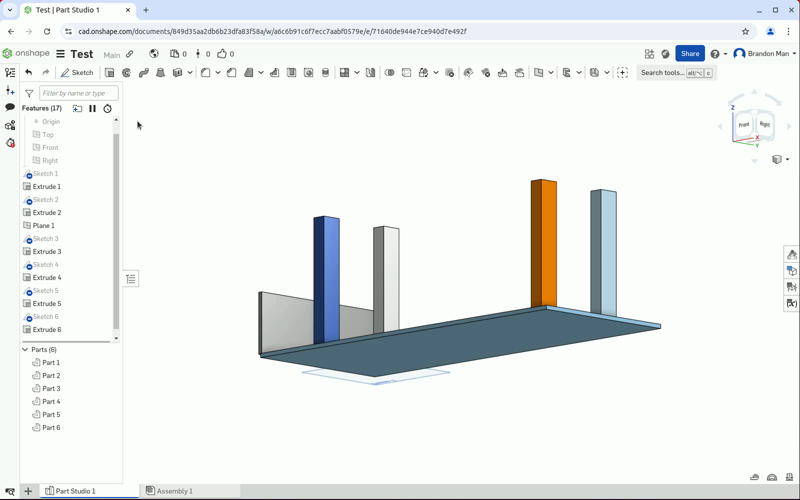
key(down, 3)
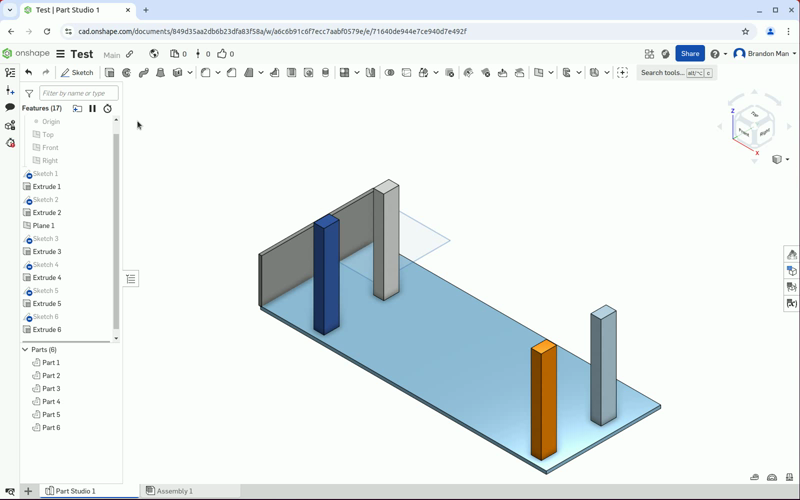
mouse_move(69, 176)
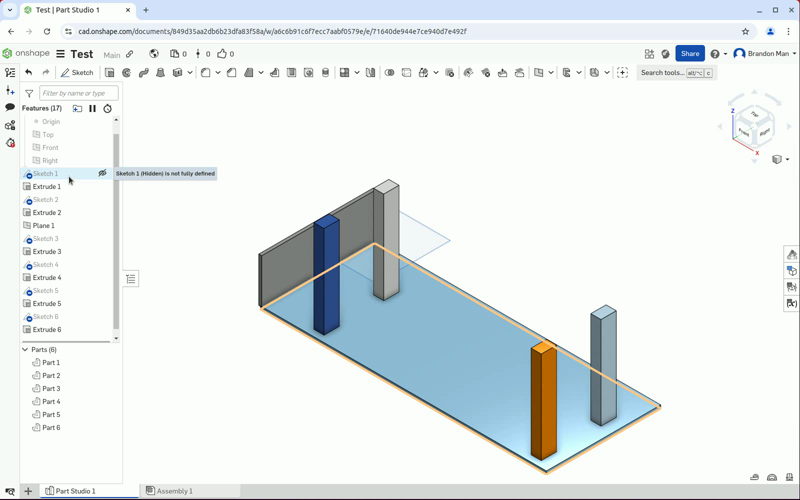
click(69, 176)